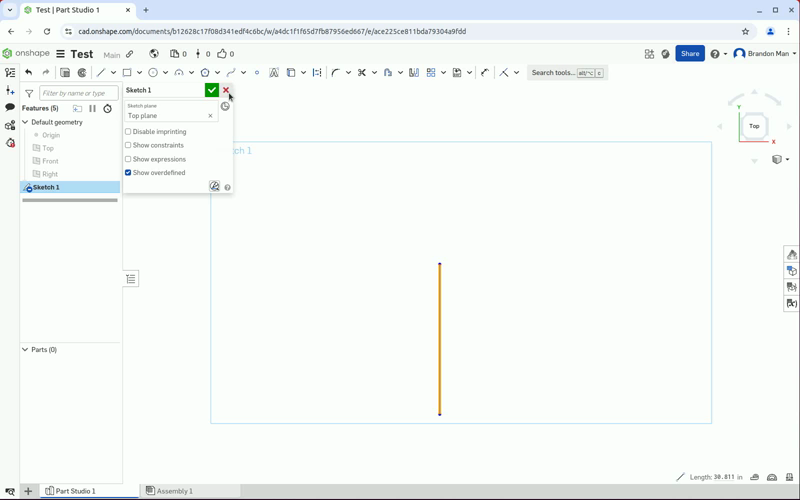
key(shift+h)
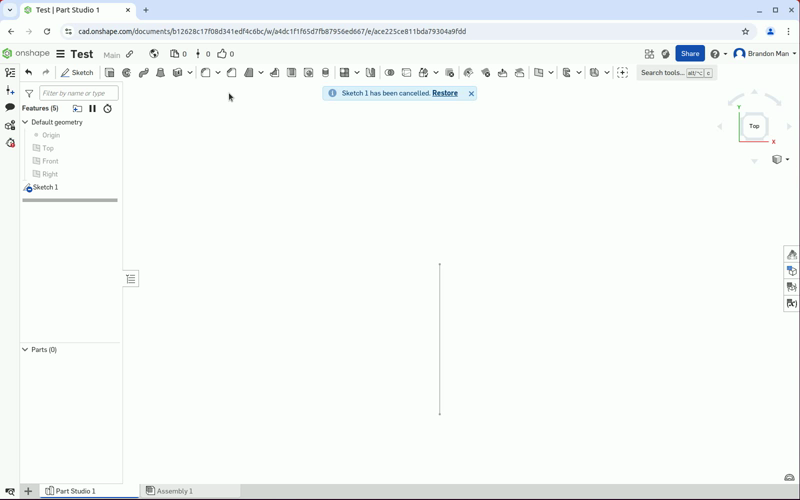
mouse_move(73, 352)
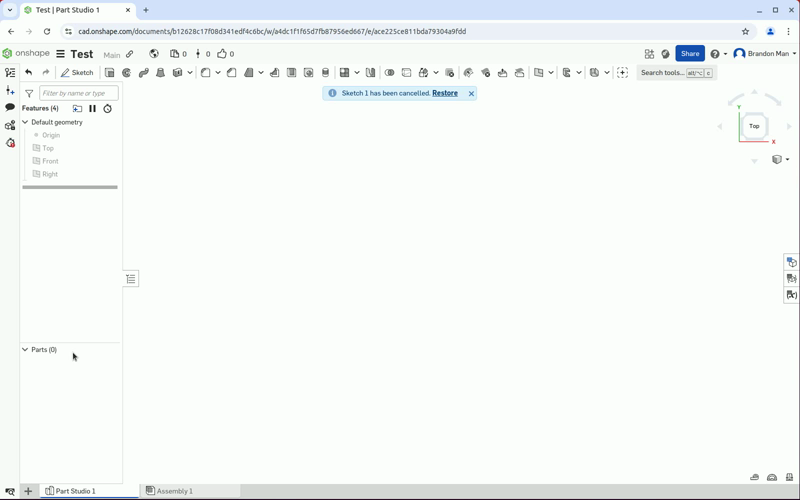
key(y)
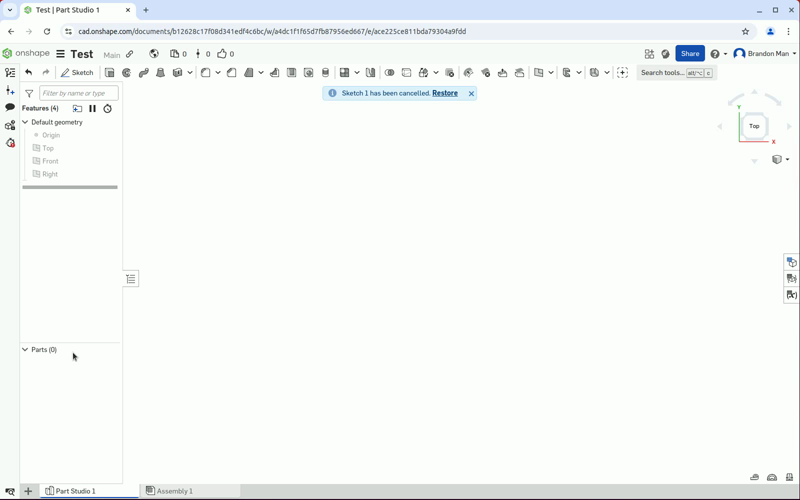
key(shift+p)
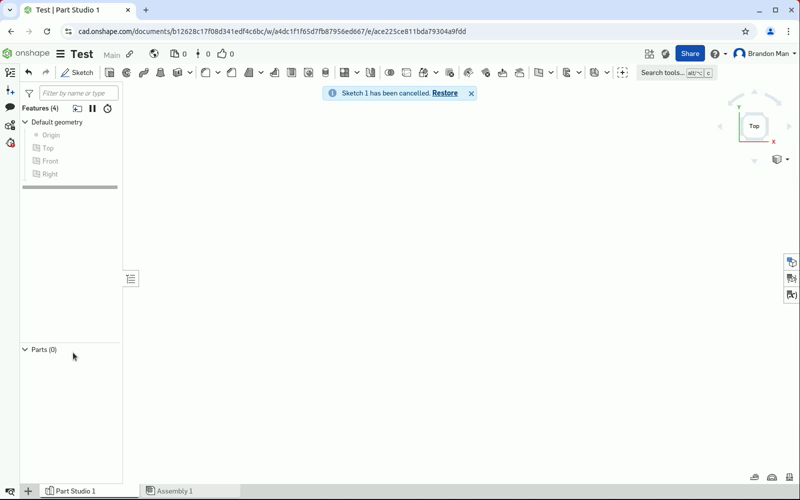
key(space)
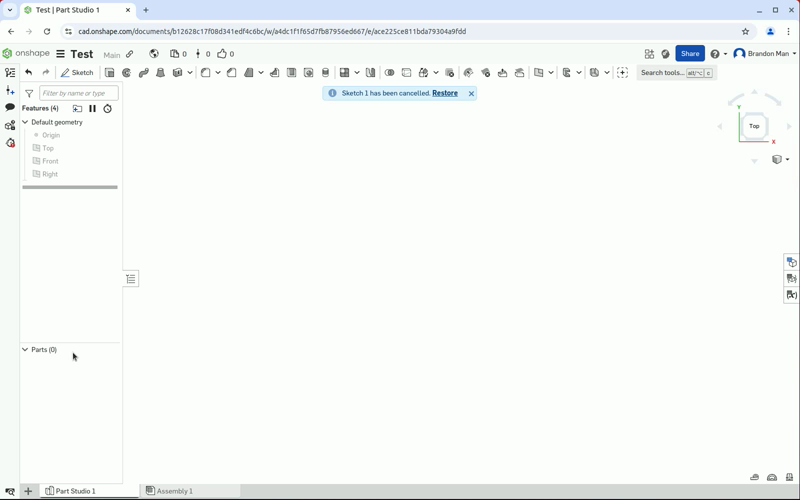
key_down(shift)
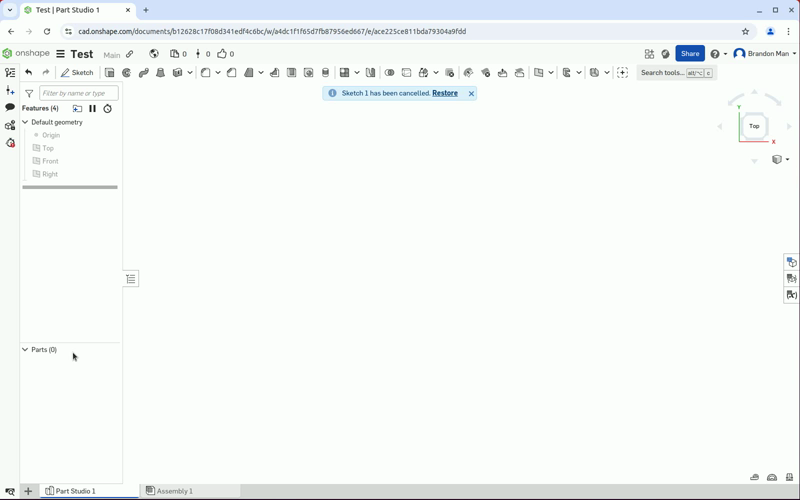
key(up)
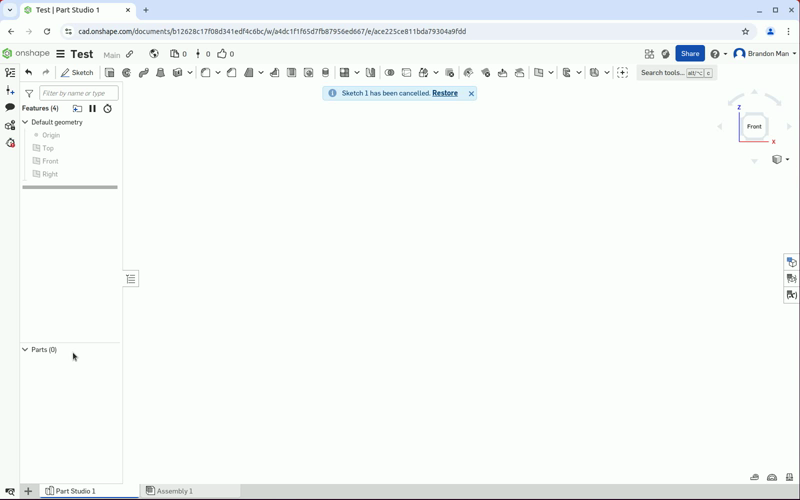
key_up(shift)
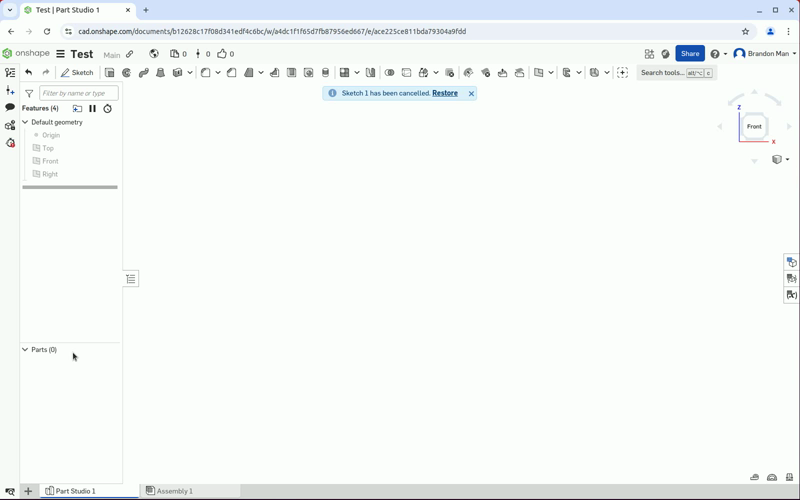
mouse_move(73, 352)
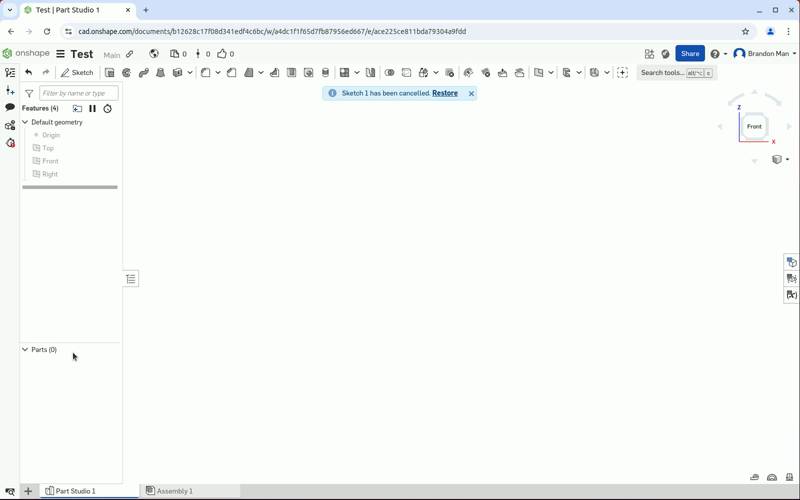
key(shift+y)
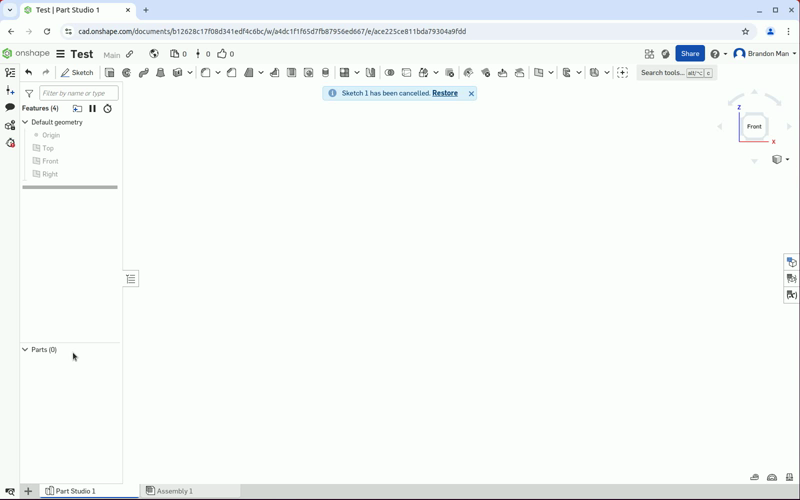
key(shift+s)
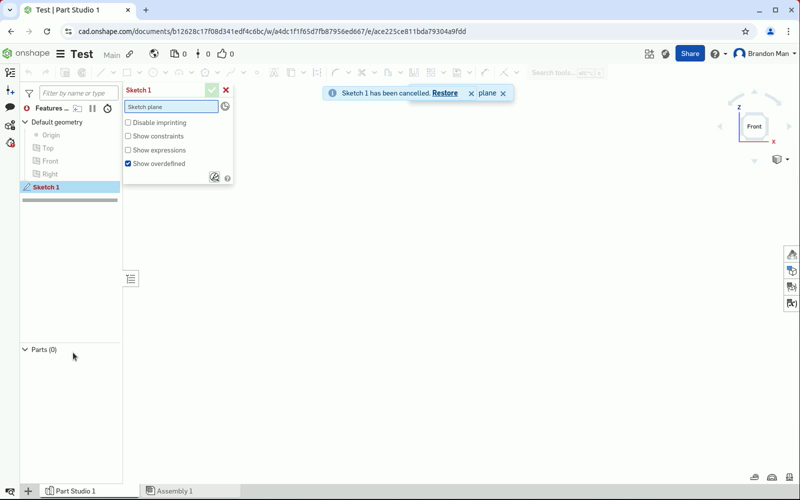
mouse_move(73, 163)
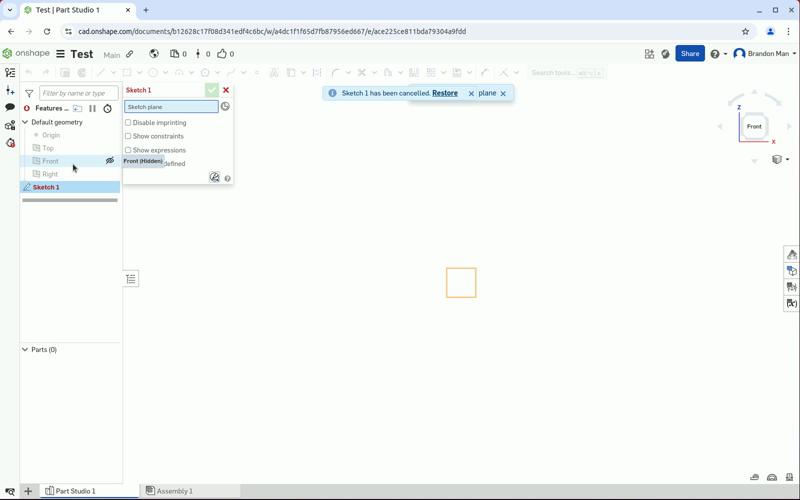
click(73, 163)
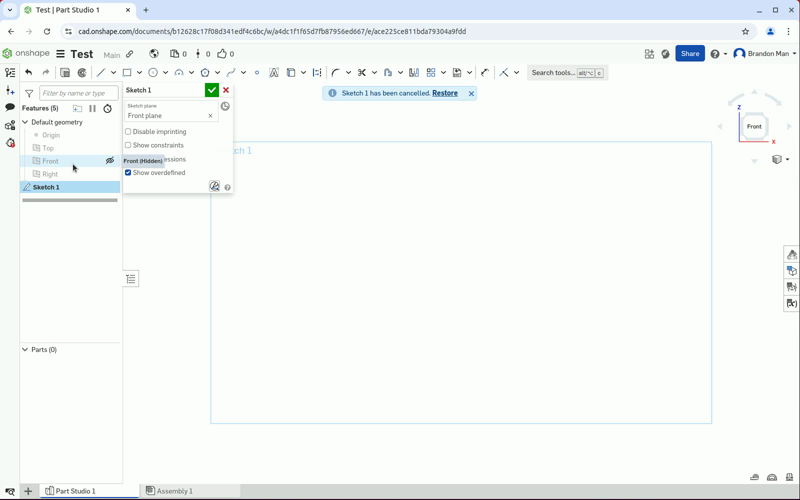
mouse_move(73, 352)
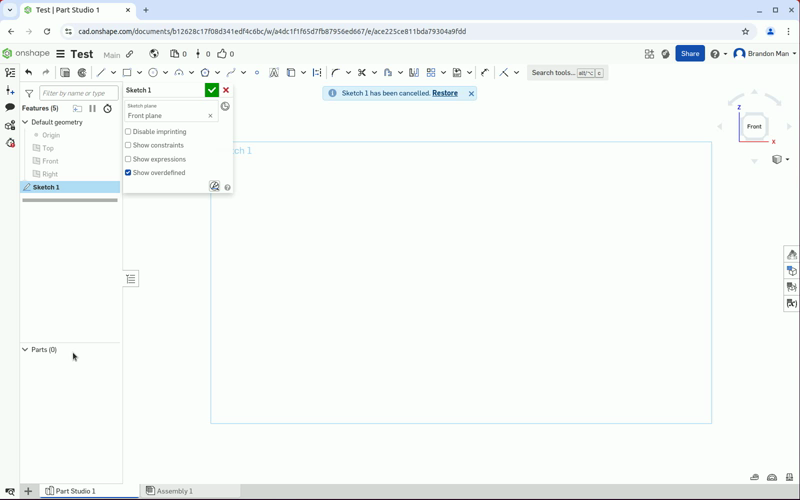
key(y)
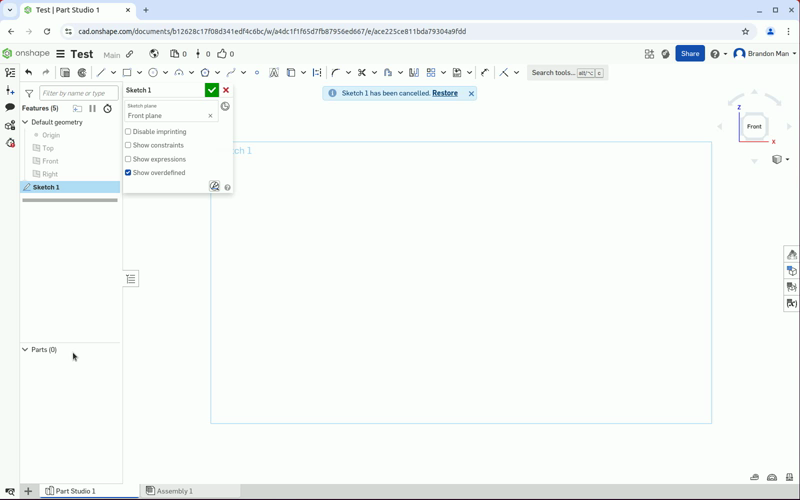
key(l)
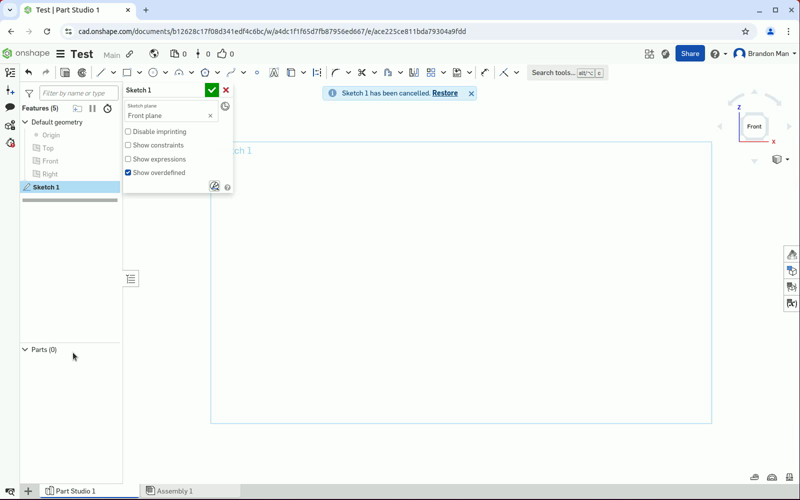
key_down(shift)
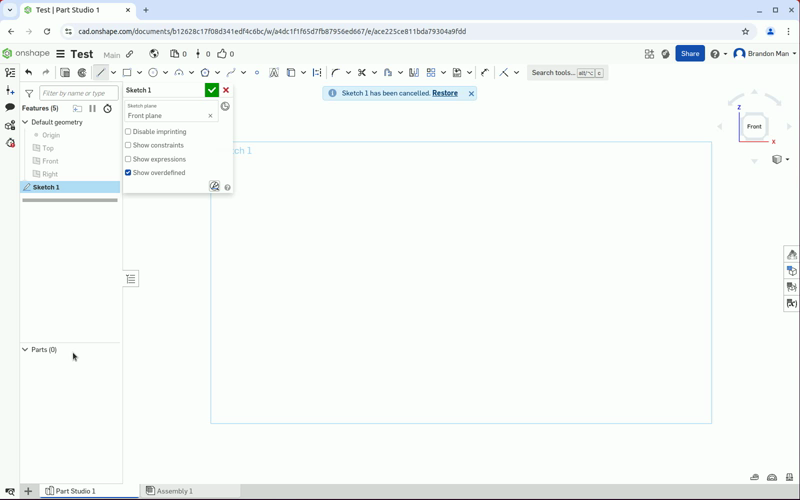
mouse_move(352, 360)
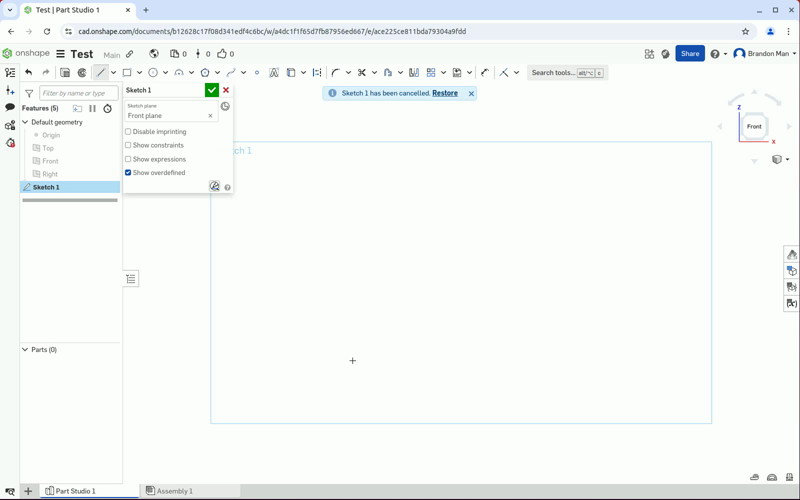
click(352, 360)
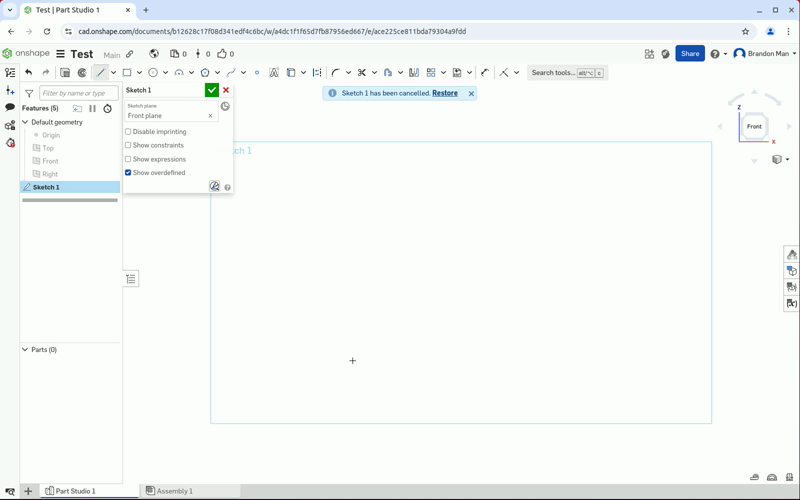
key_up(shift)
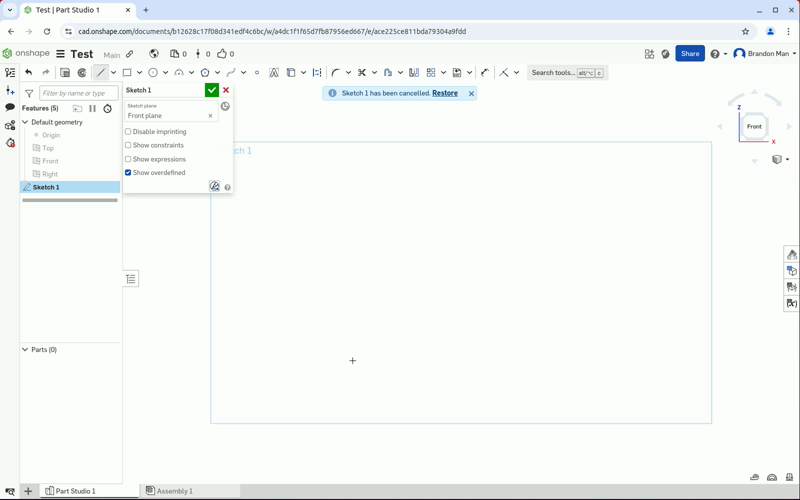
key_down(shift)
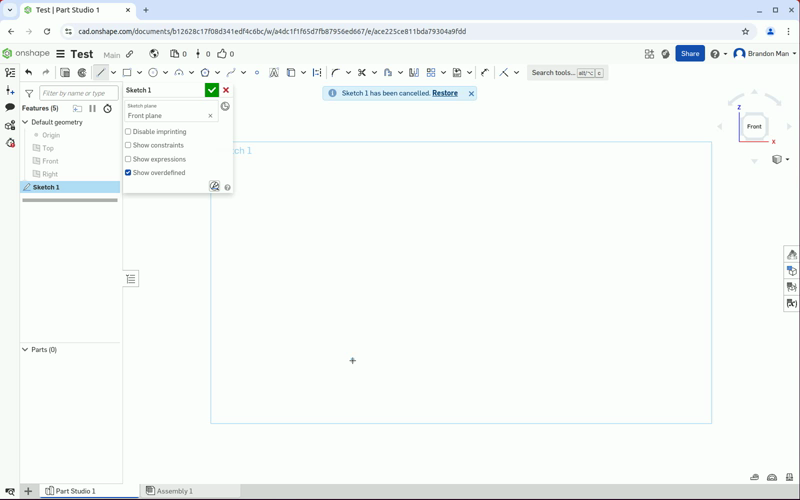
mouse_move(382, 360)
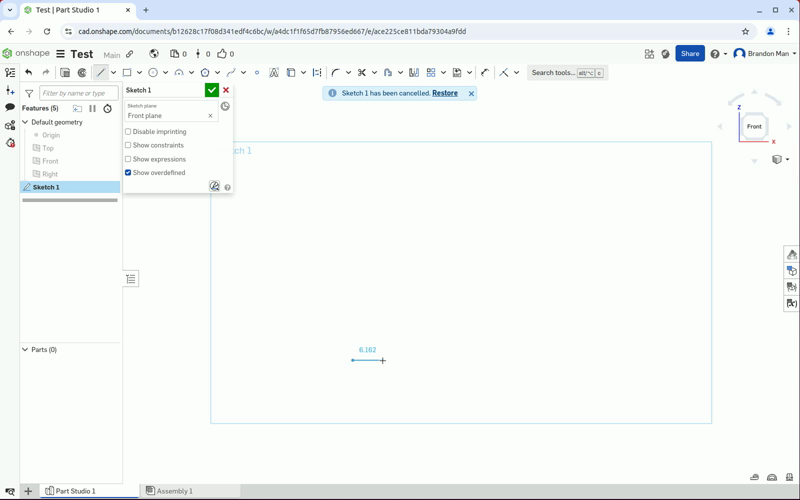
mouse_move(374, 360)
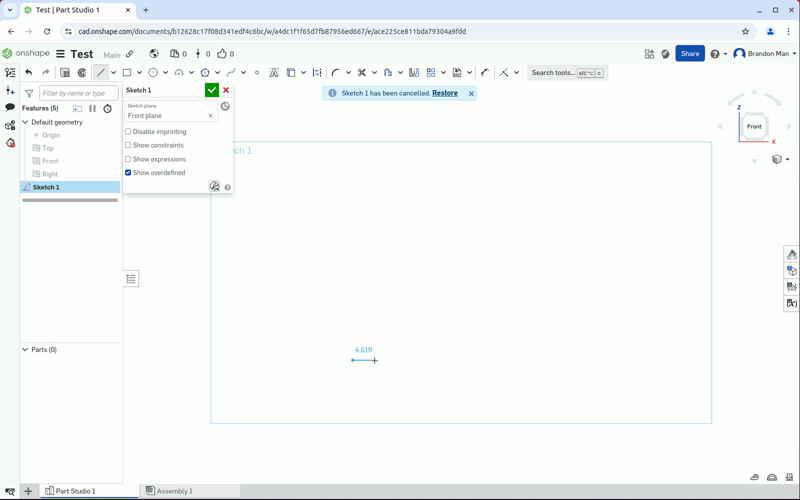
click(374, 360)
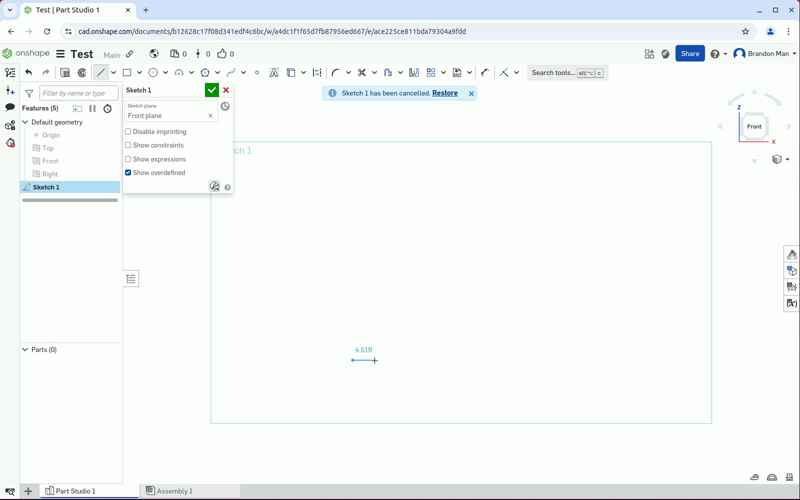
key_up(shift)
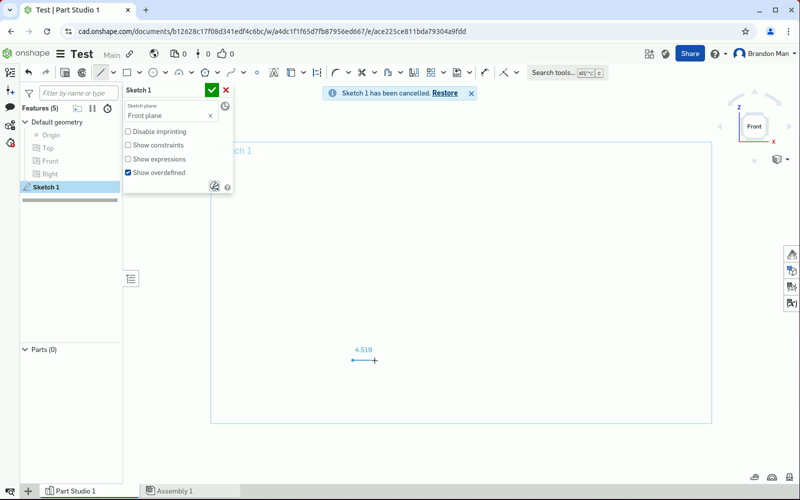
key_down(shift)
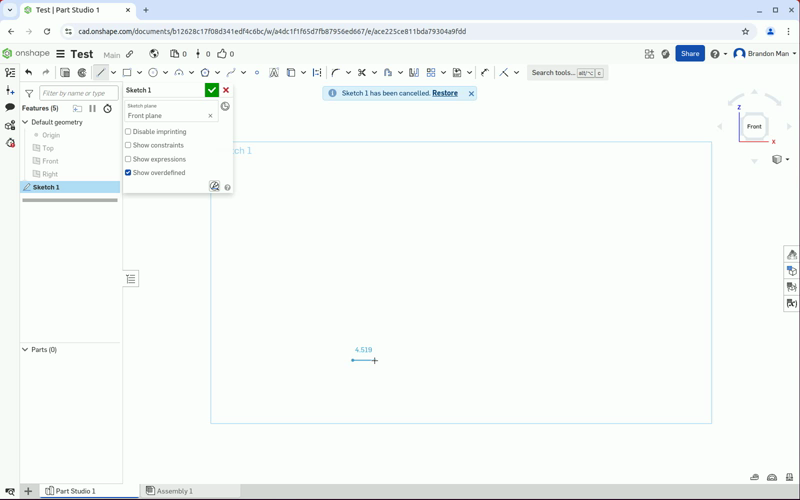
mouse_move(404, 360)
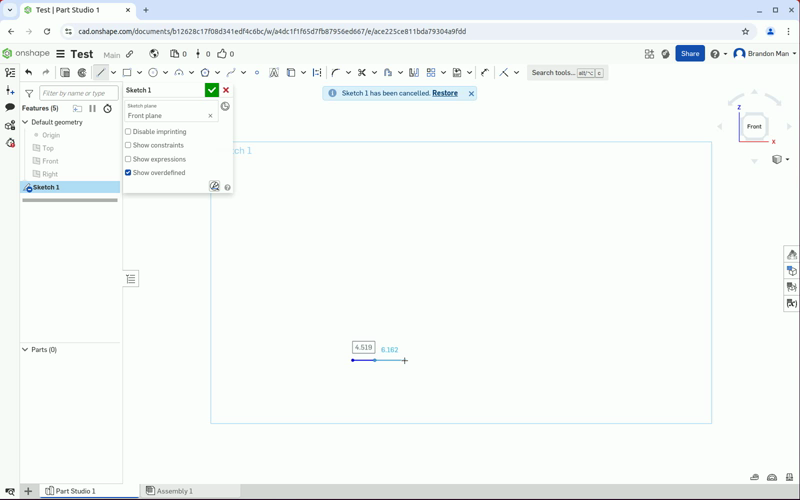
mouse_move(386, 319)
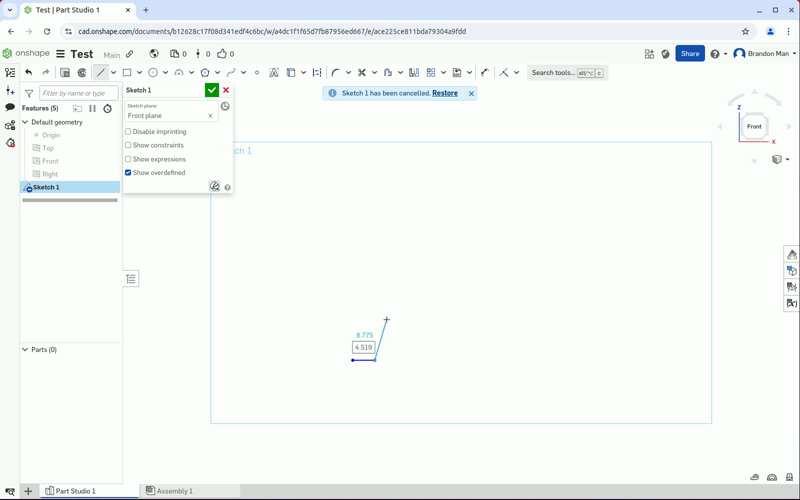
click(386, 319)
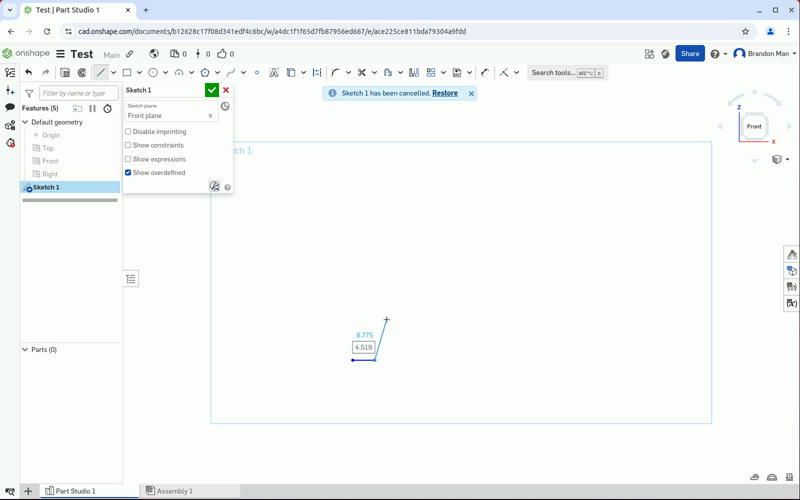
key_up(shift)
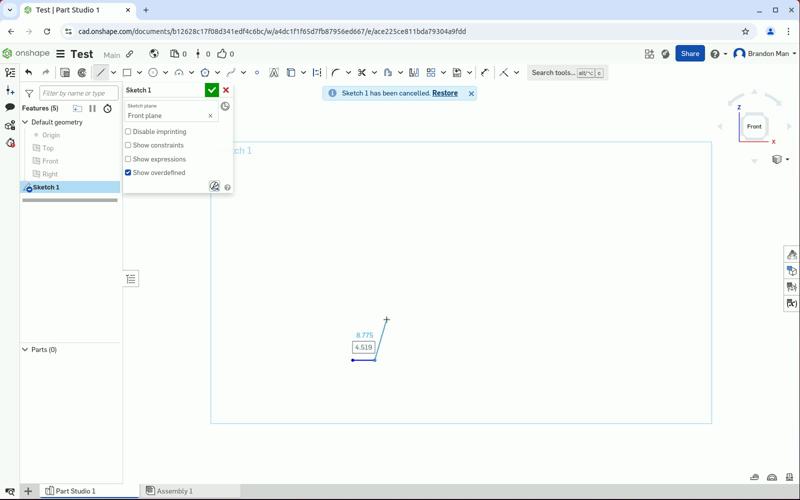
key_down(shift)
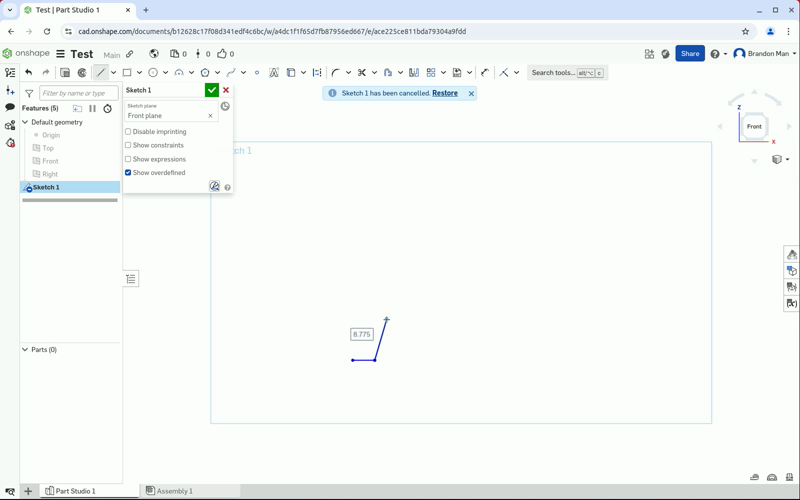
mouse_move(417, 319)
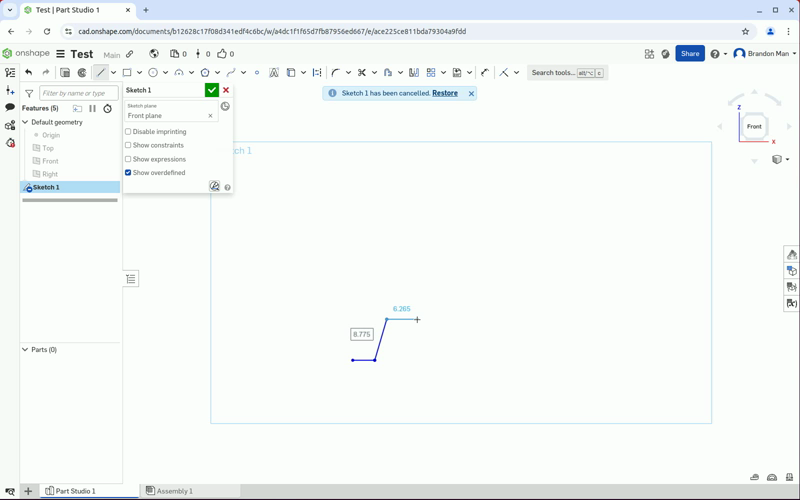
mouse_move(398, 360)
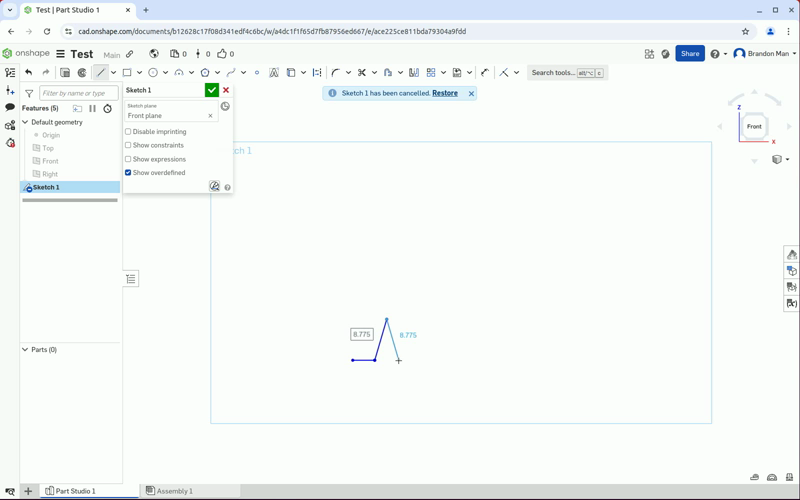
click(398, 360)
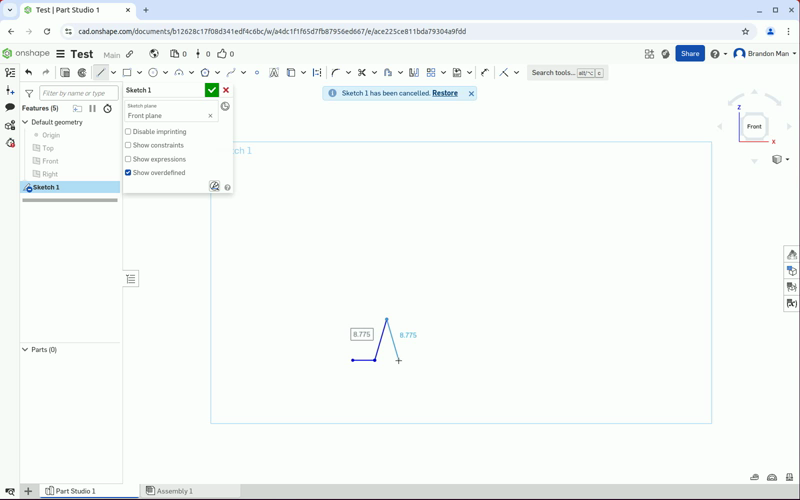
key_up(shift)
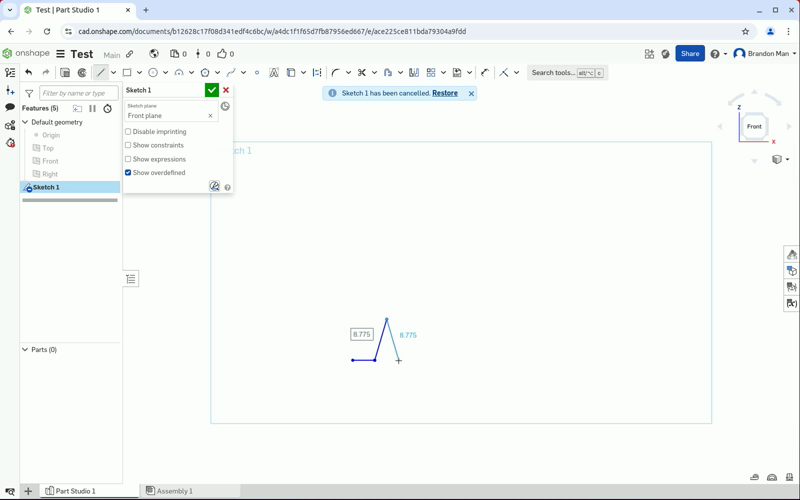
key_down(shift)
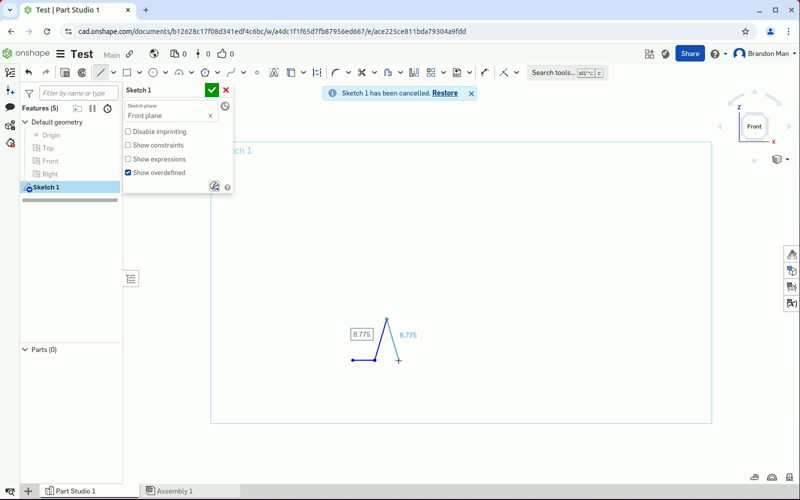
mouse_move(428, 360)
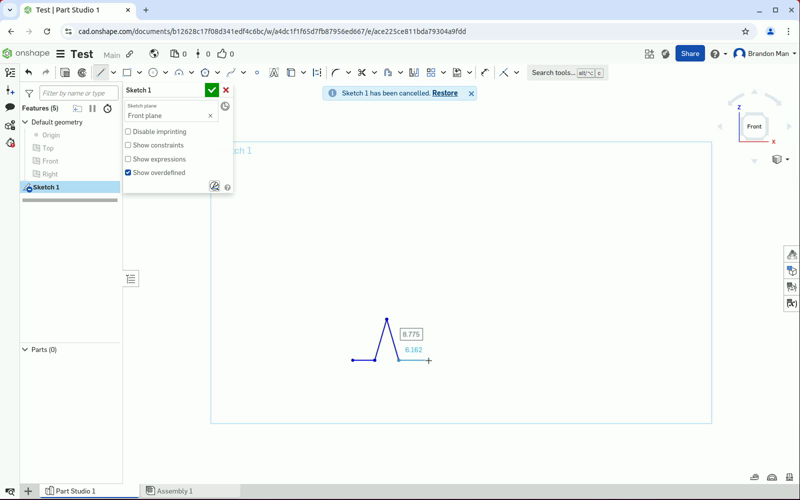
mouse_move(420, 360)
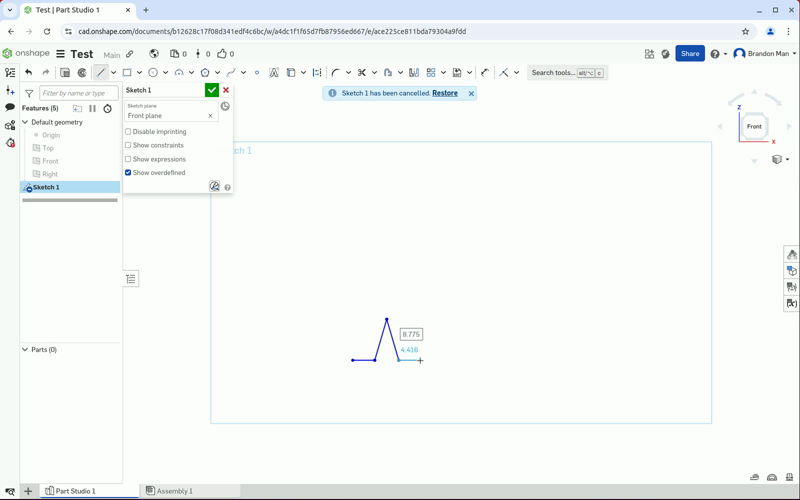
click(420, 360)
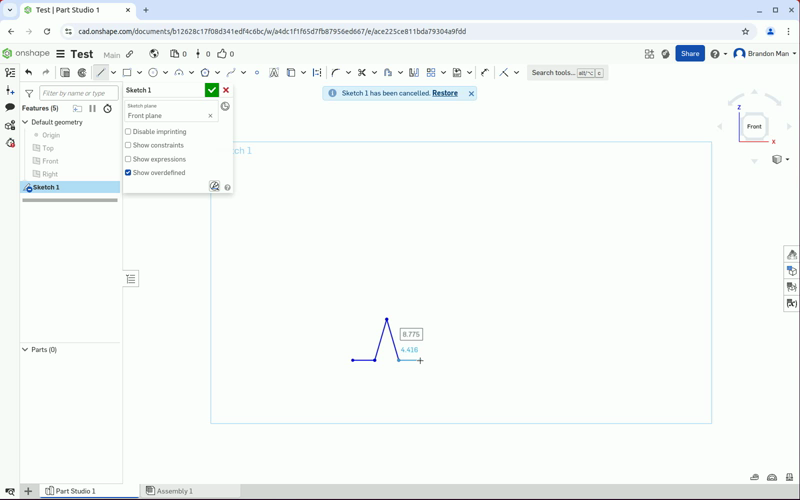
key_up(shift)
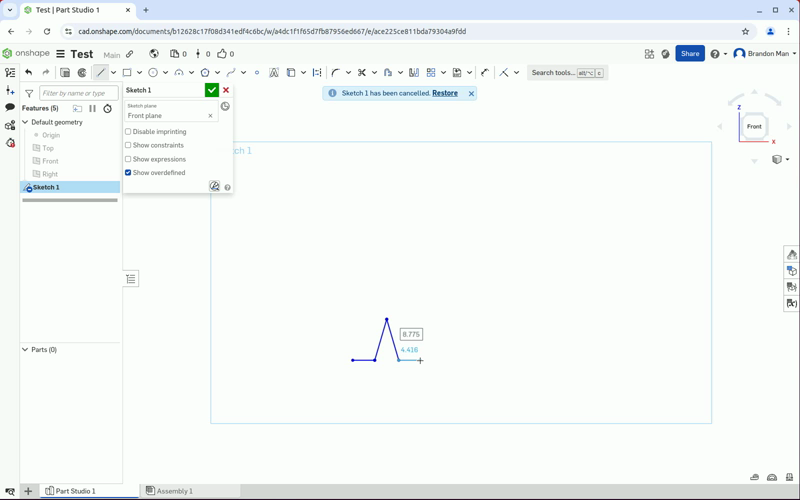
key_down(shift)
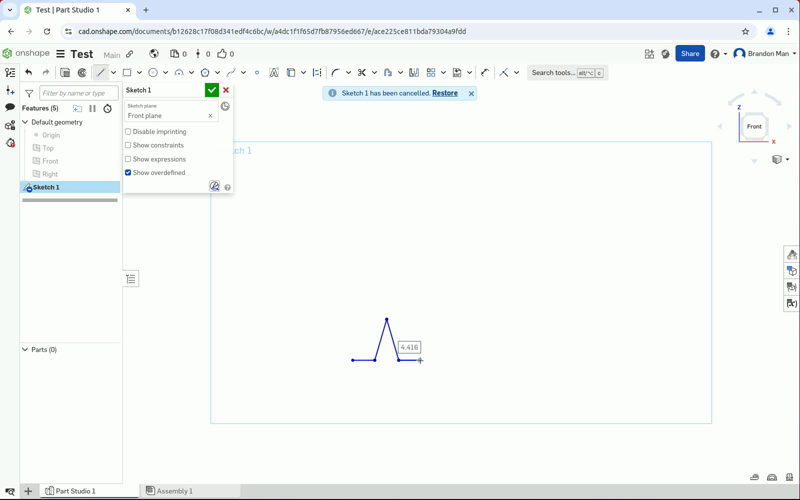
mouse_move(450, 360)
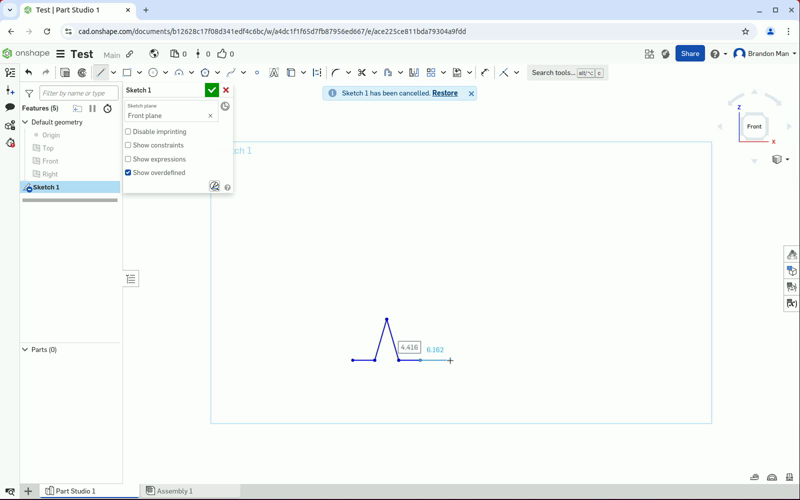
mouse_move(407, 305)
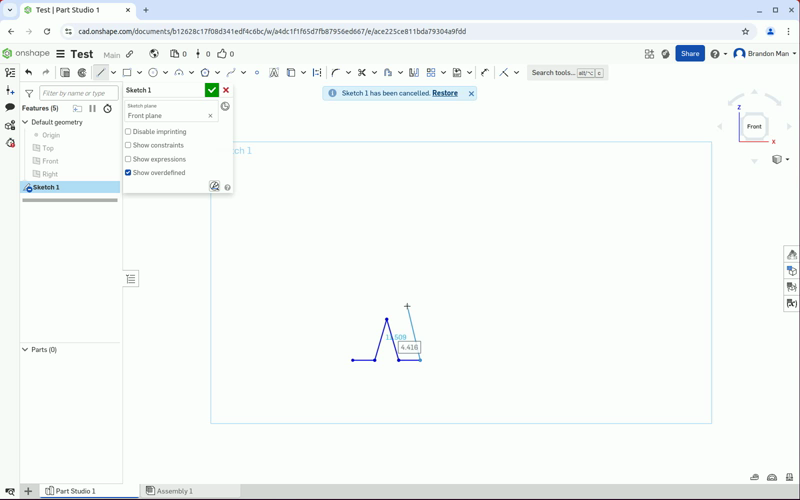
click(407, 305)
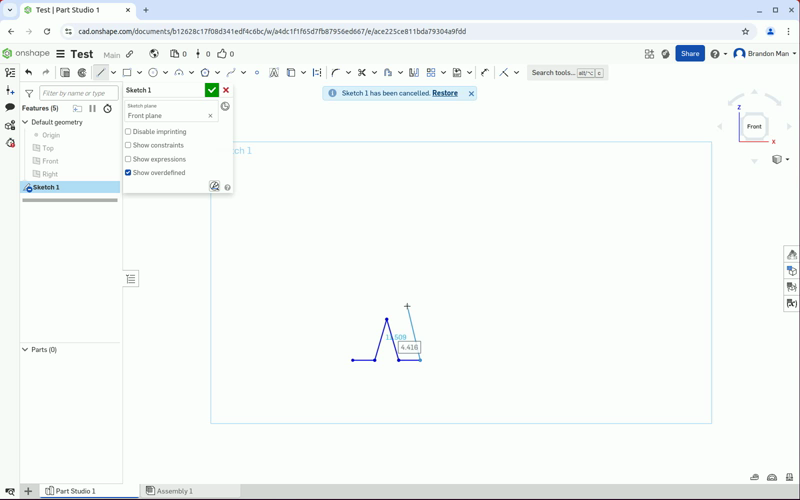
key_up(shift)
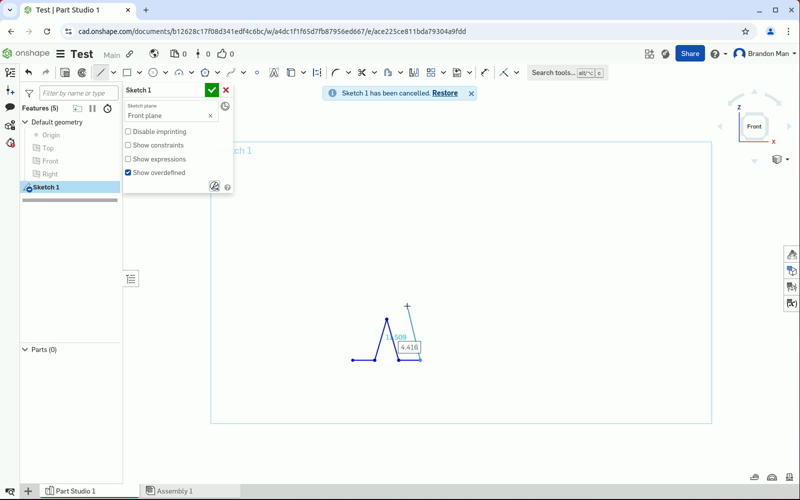
key_down(shift)
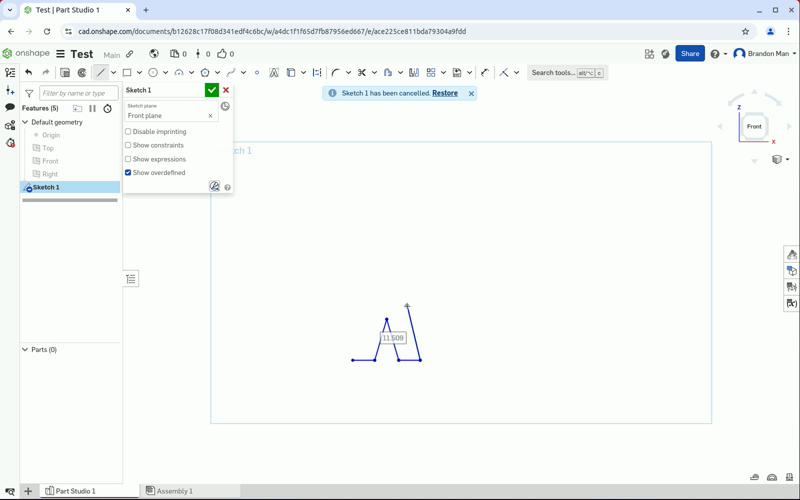
mouse_move(437, 305)
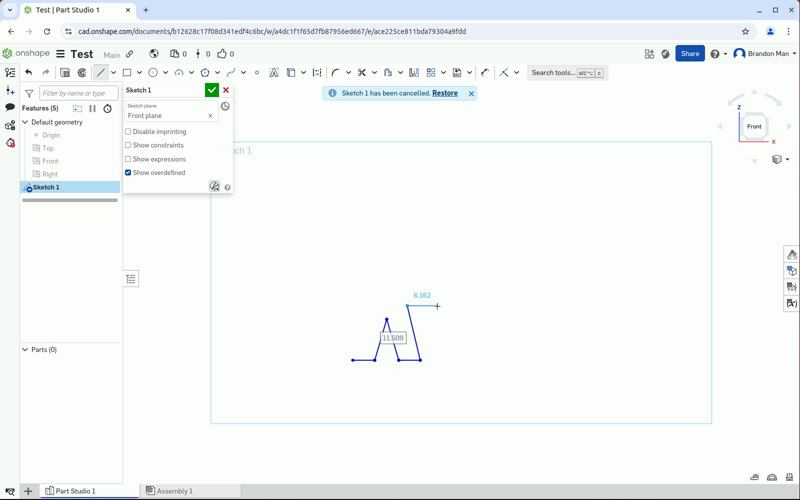
mouse_move(367, 305)
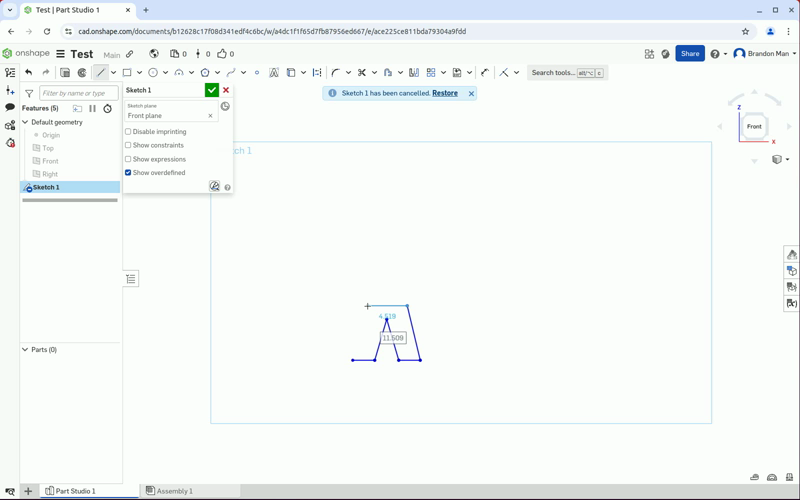
click(367, 305)
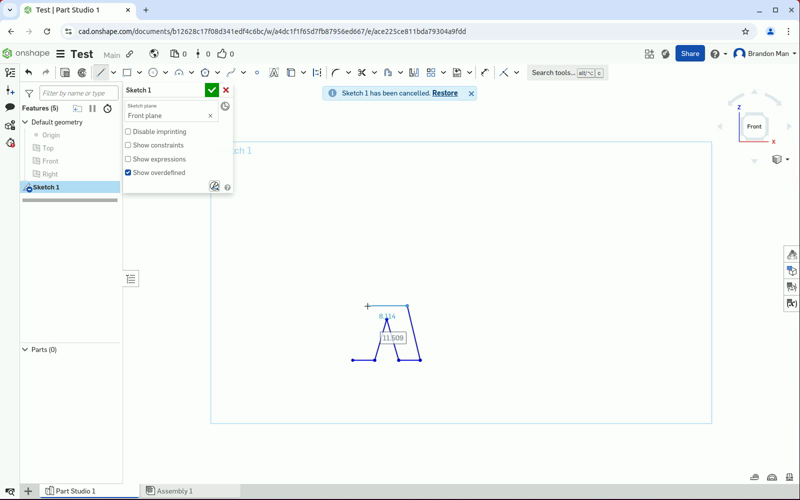
key_up(shift)
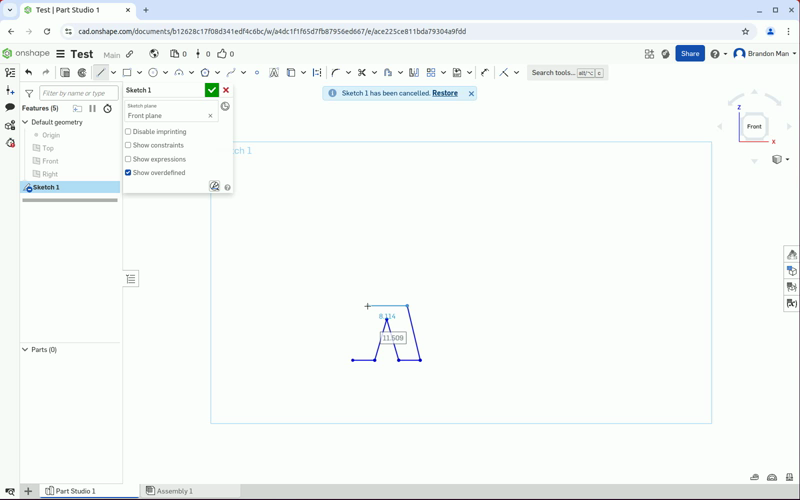
mouse_move(397, 305)
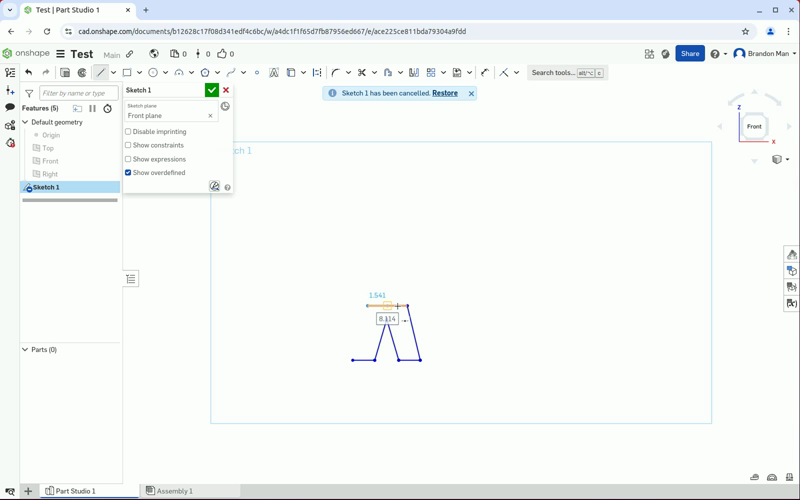
key_down(shift)
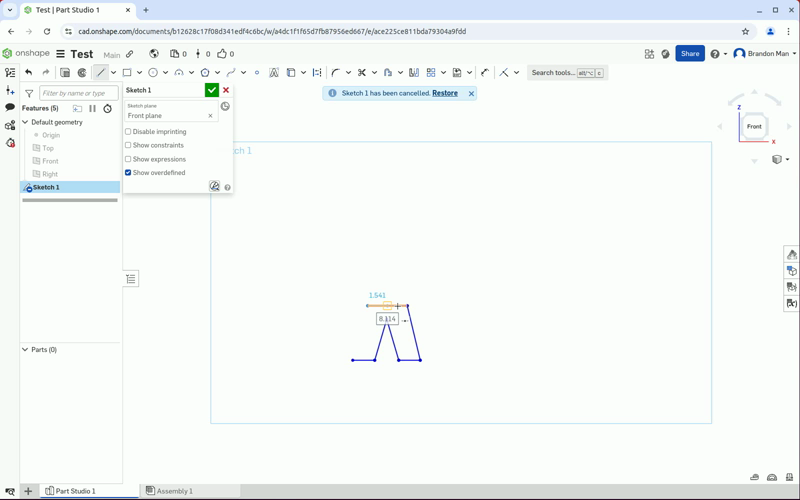
mouse_move(352, 360)
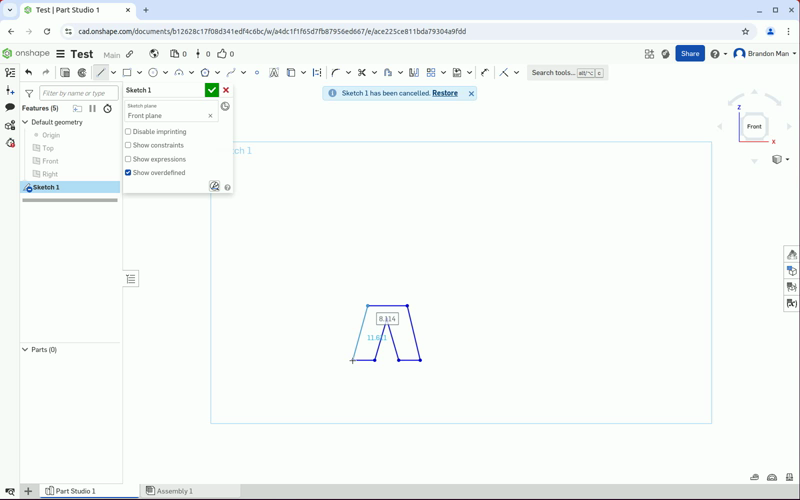
key_up(shift)
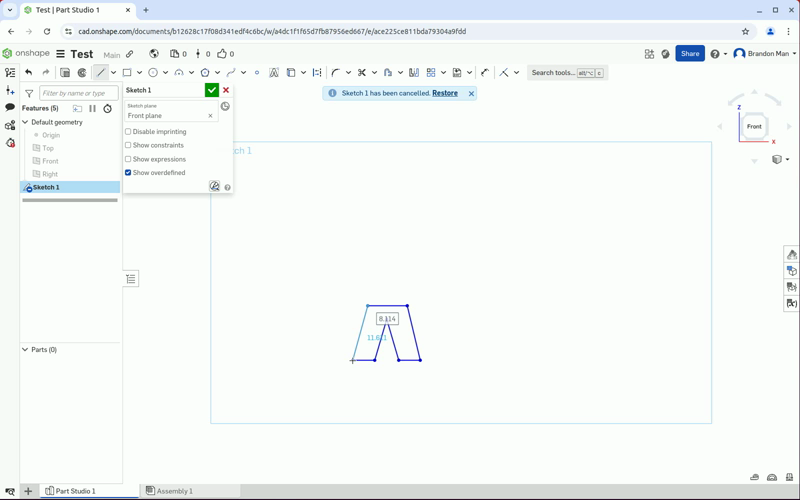
click(352, 360)
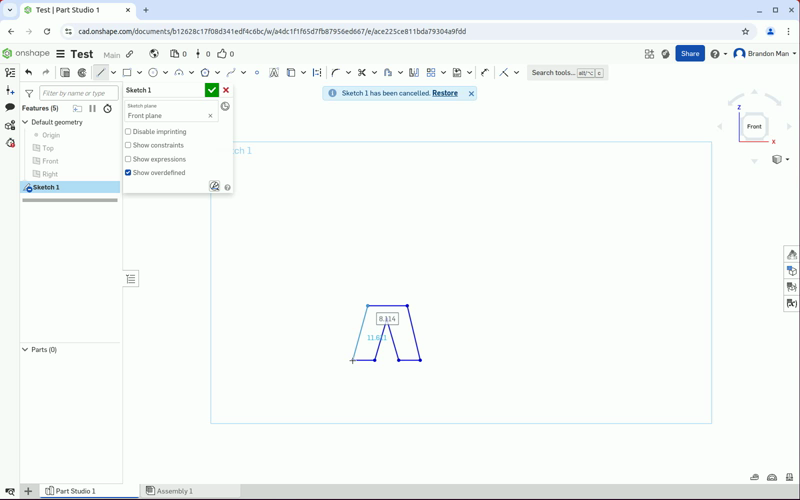
key(esc)
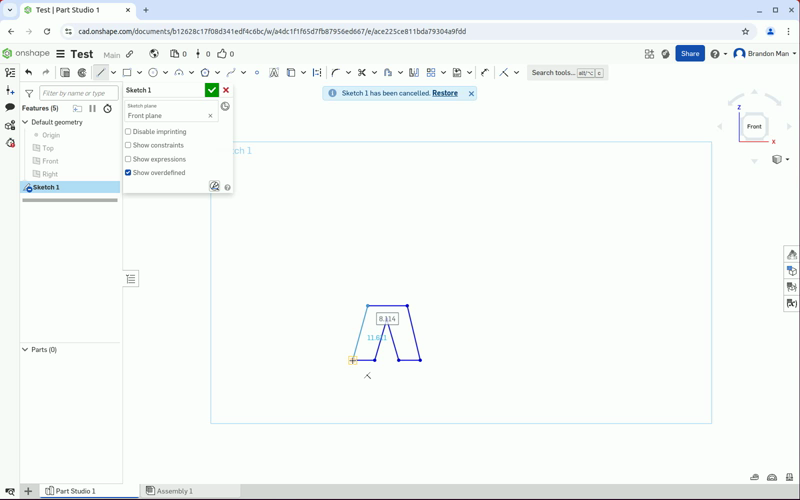
mouse_move(403, 327)
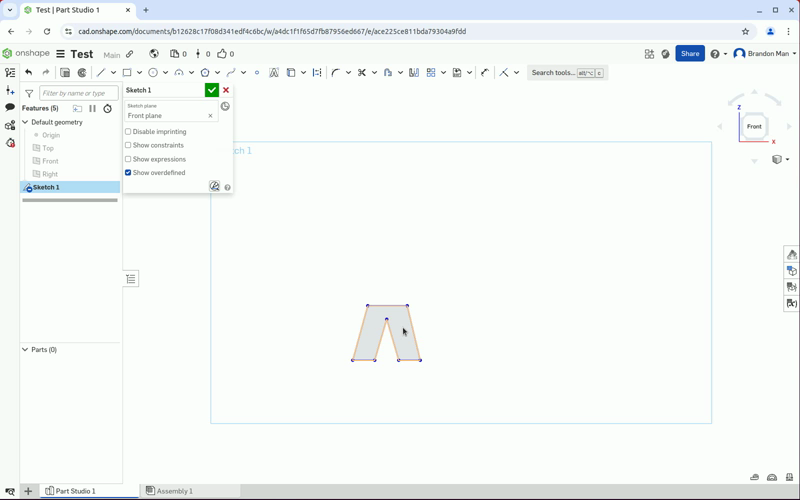
click(403, 327)
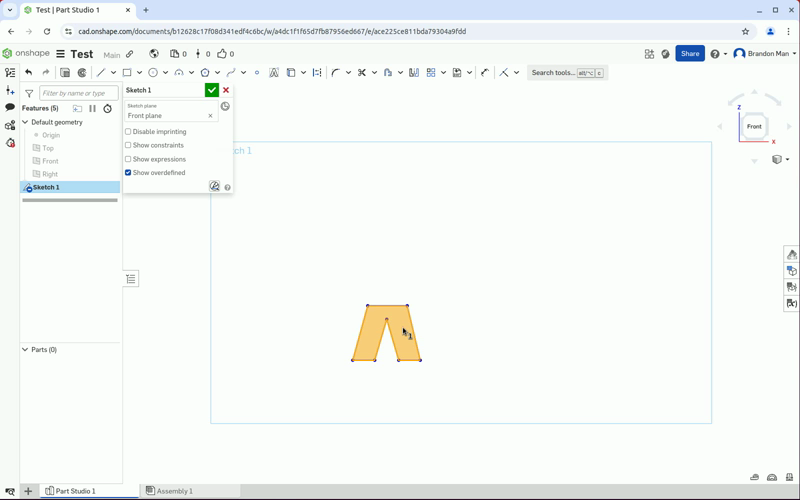
mouse_move(73, 352)
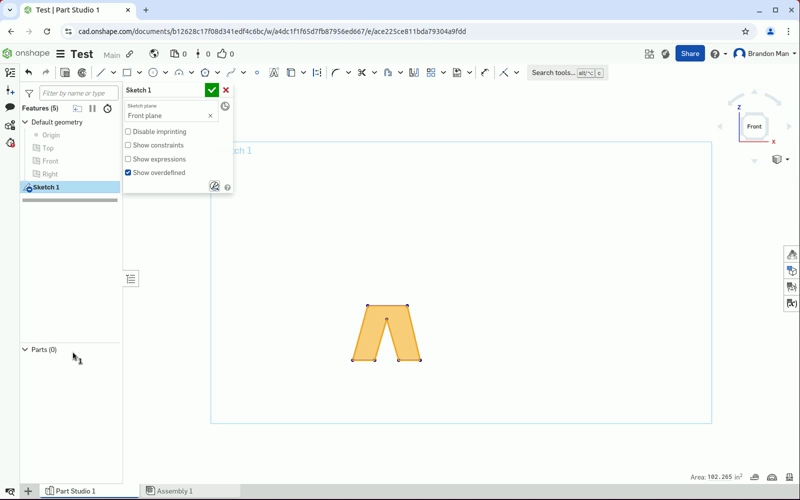
key(shift+y)
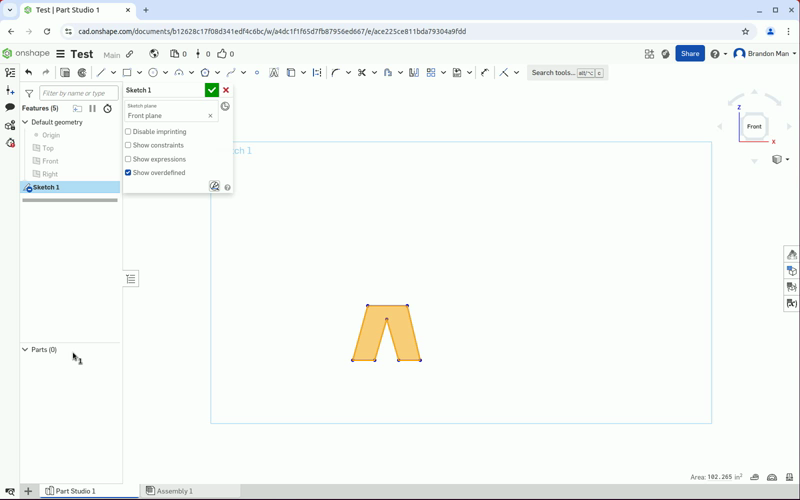
key(shift+e)
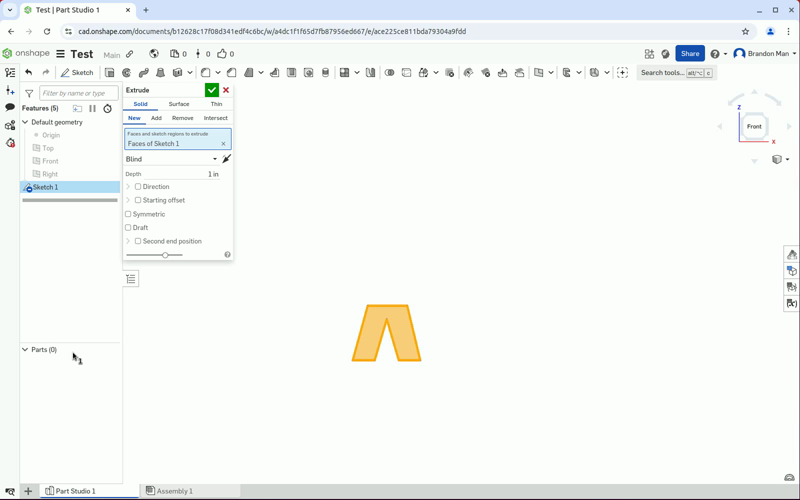
mouse_move(143, 106)
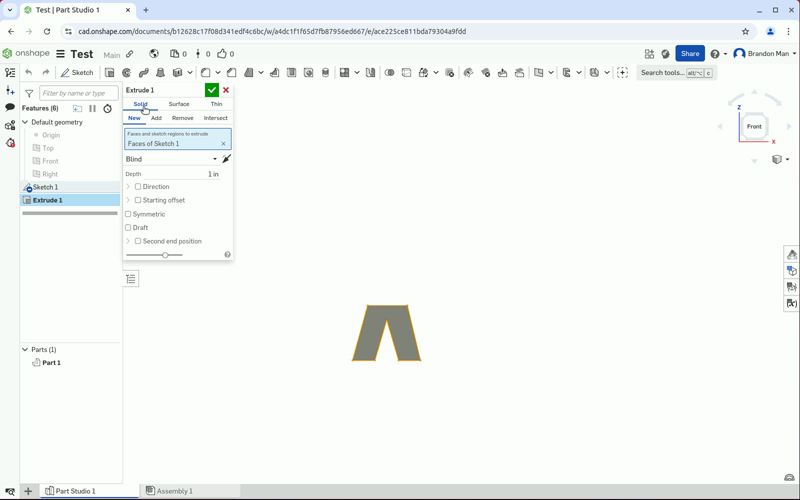
click(143, 106)
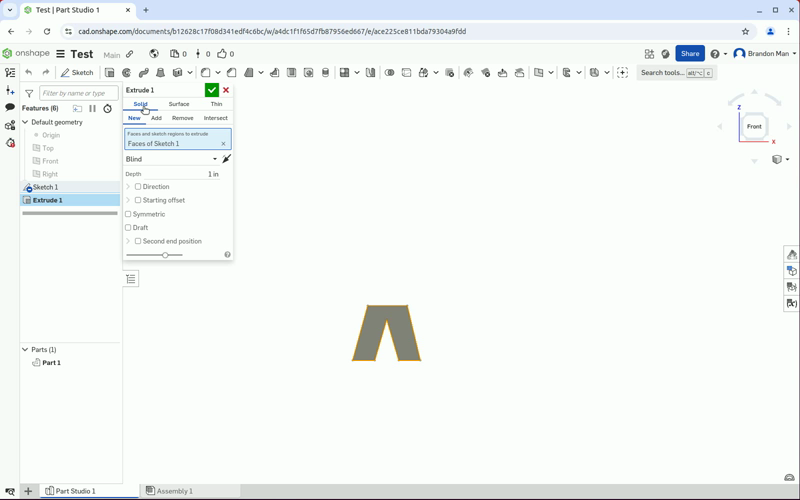
mouse_move(137, 120)
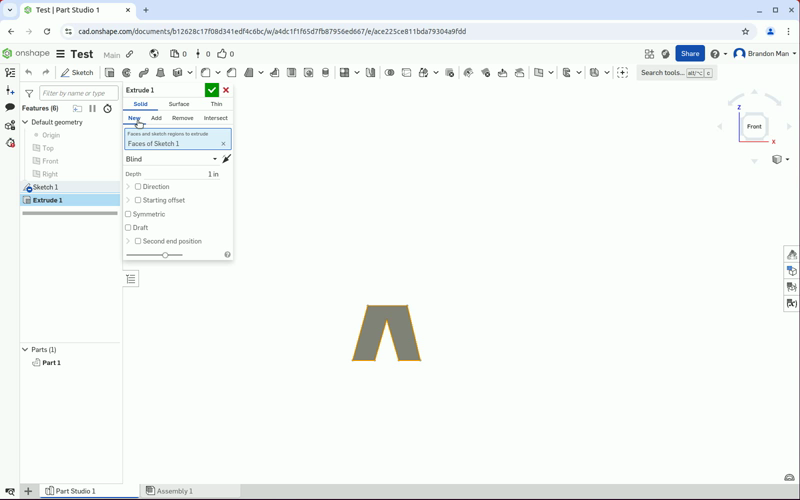
click(137, 120)
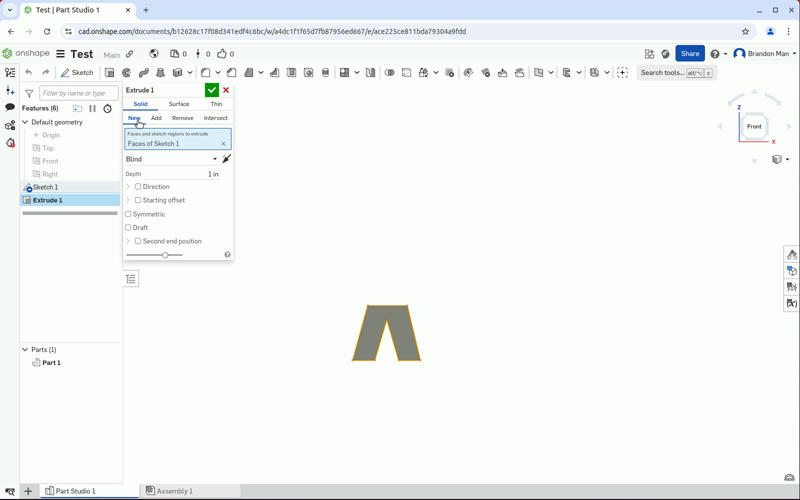
key(tab, 4)
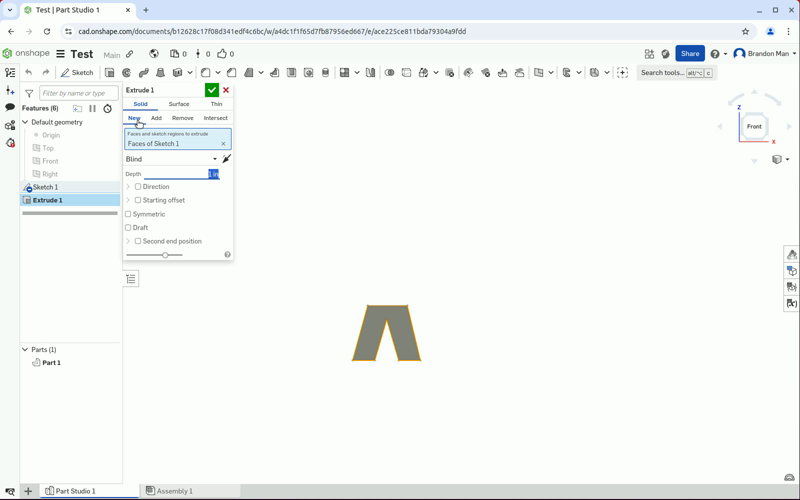
text(1.685)
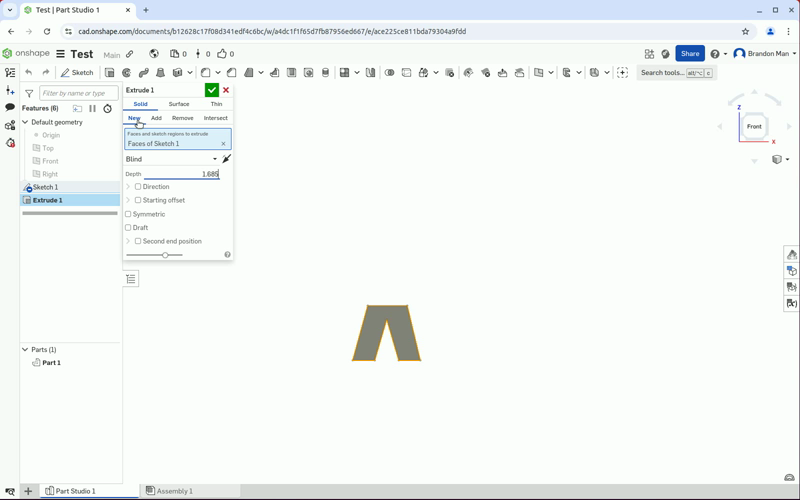
key(enter)
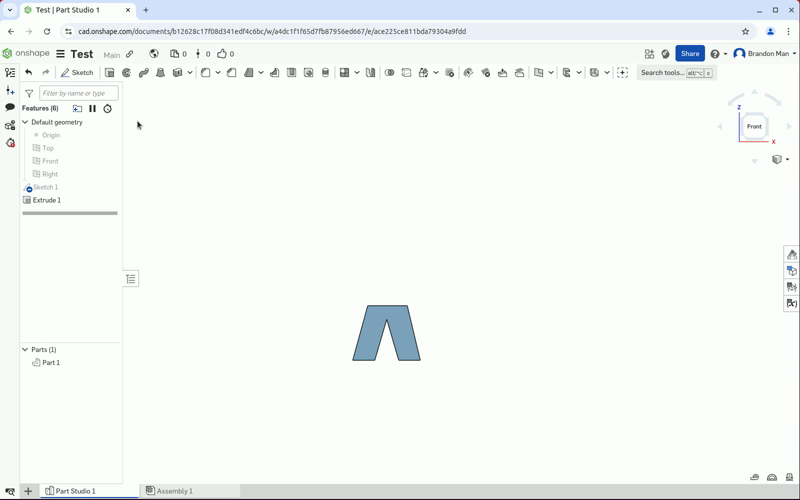
key(shift+h)
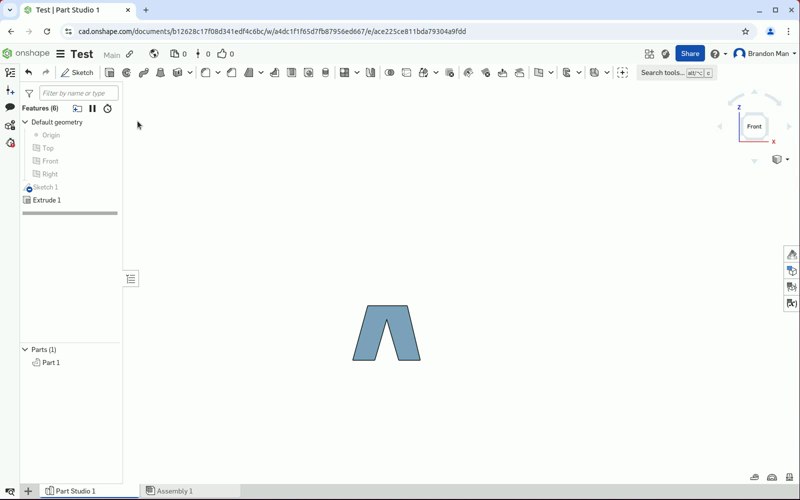
key(shift+h)
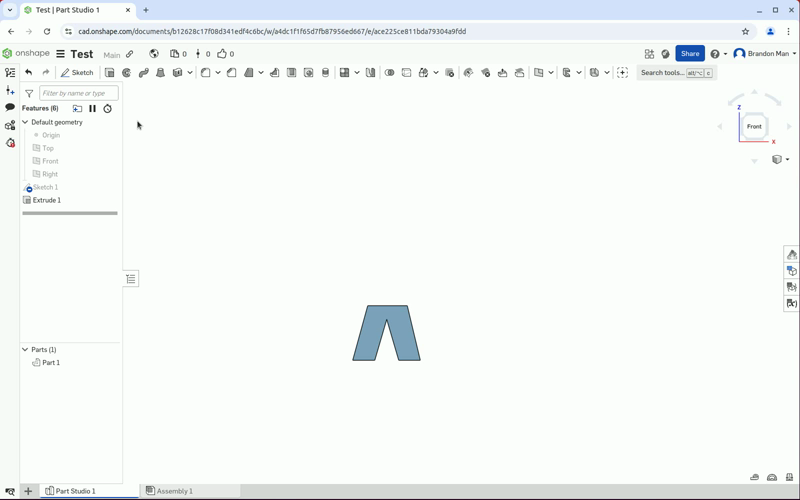
mouse_move(73, 189)
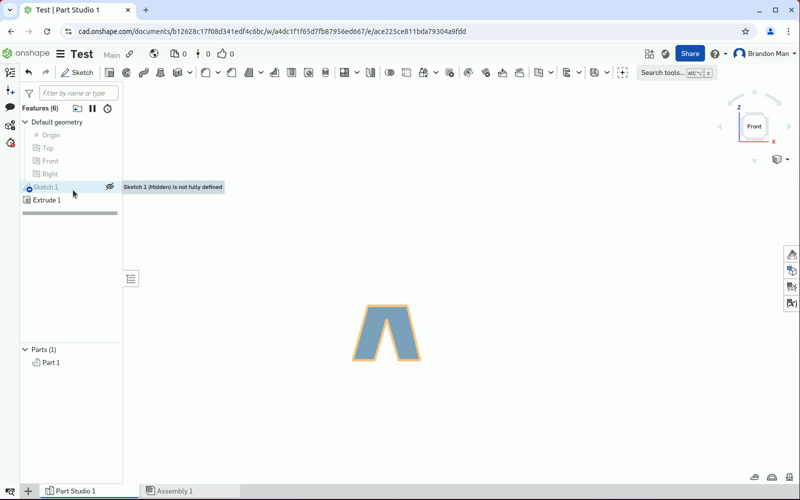
click(73, 189)
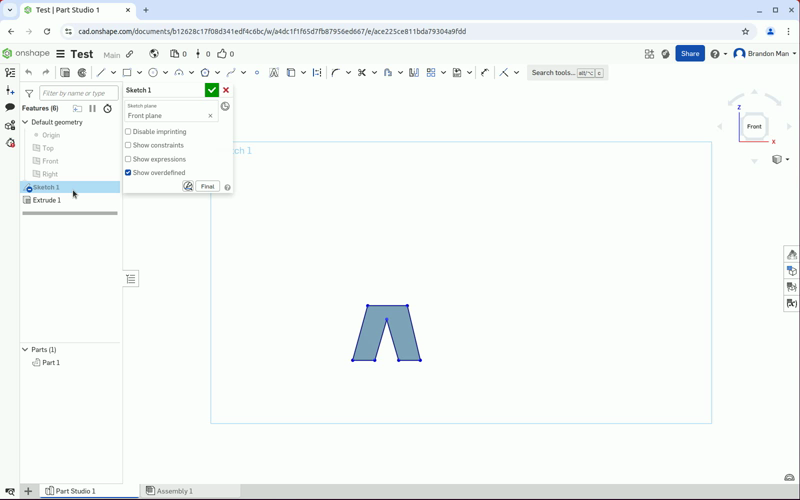
mouse_move(229, 92)
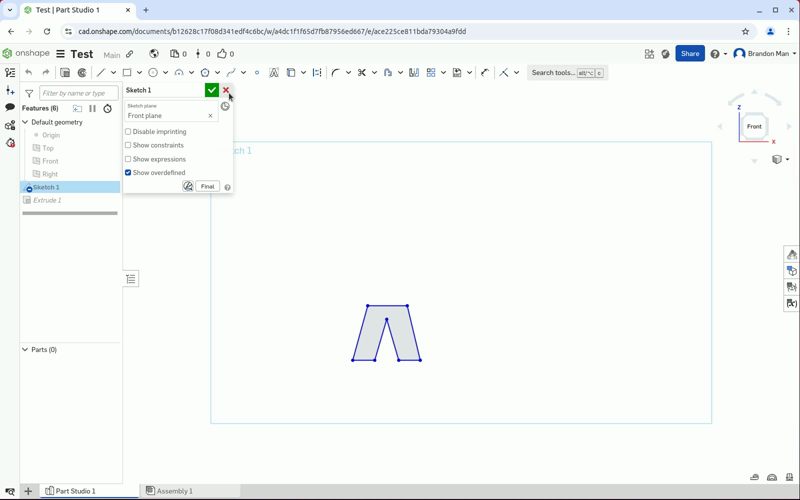
click(229, 92)
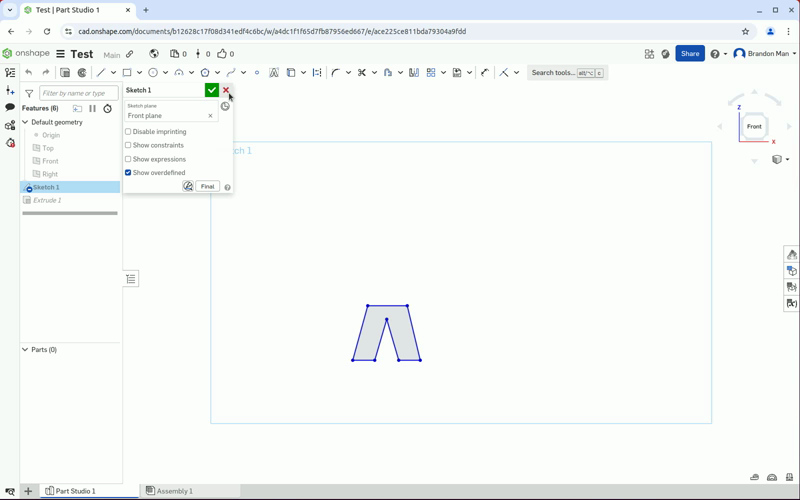
key(shift+s)
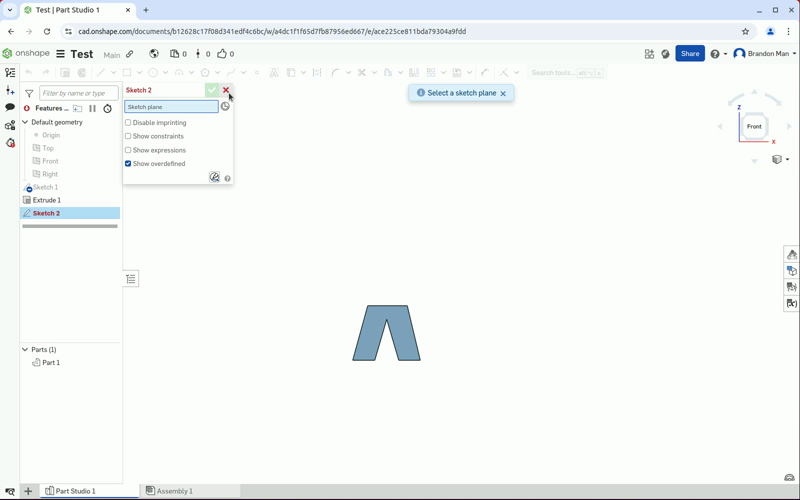
mouse_move(73, 163)
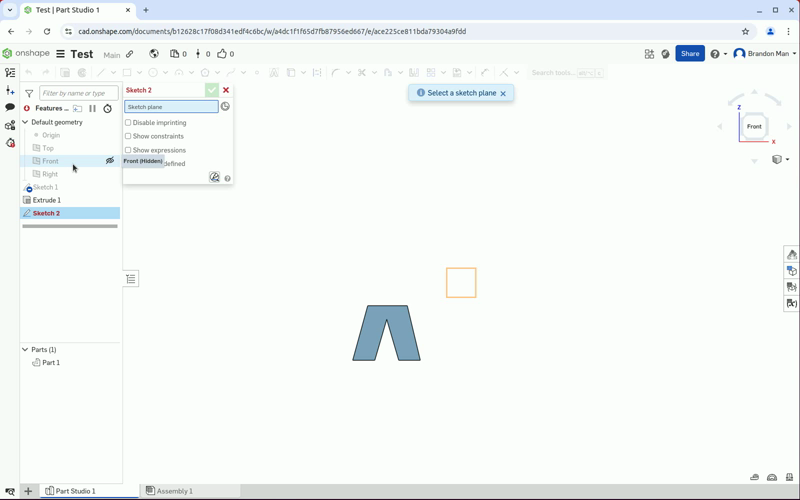
click(73, 163)
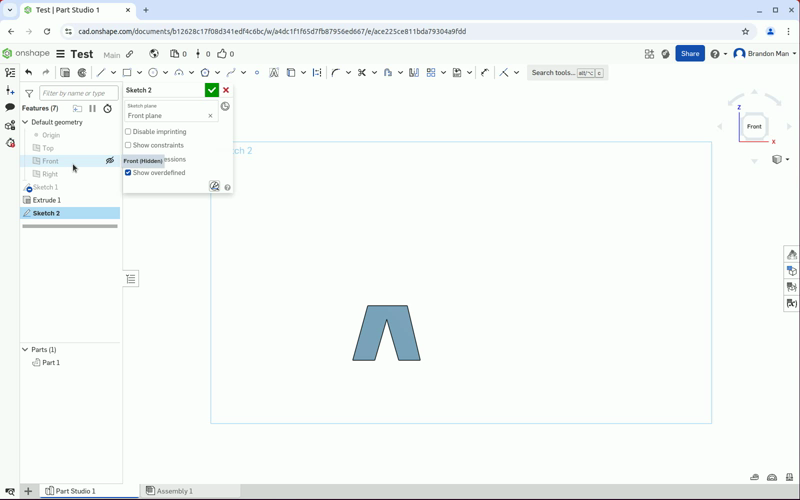
mouse_move(73, 352)
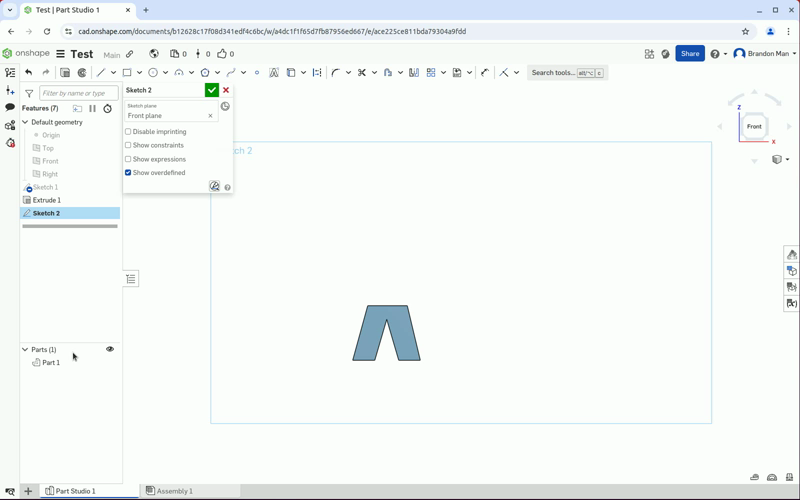
key(y)
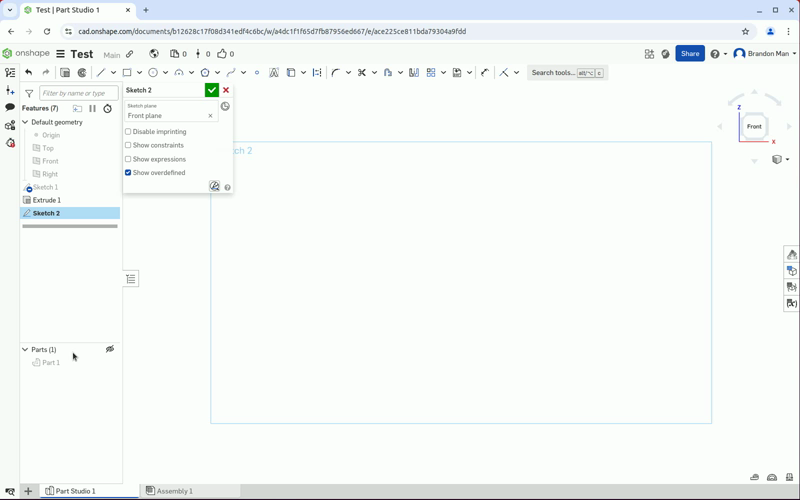
key(a)
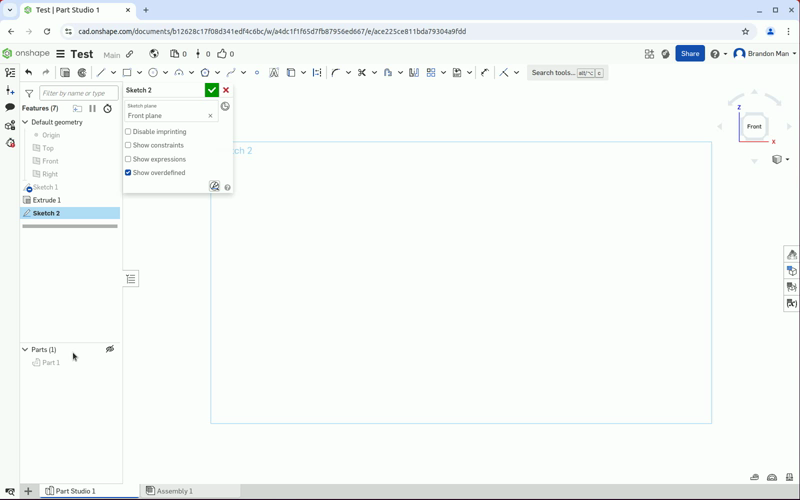
key_down(shift)
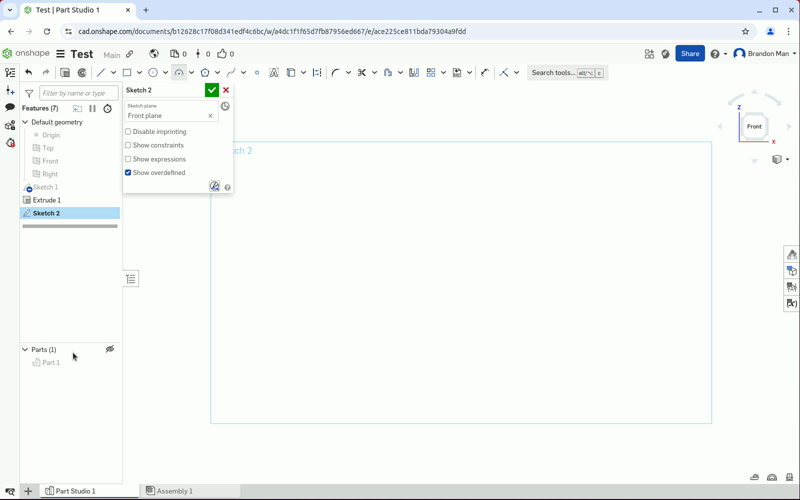
mouse_move(368, 268)
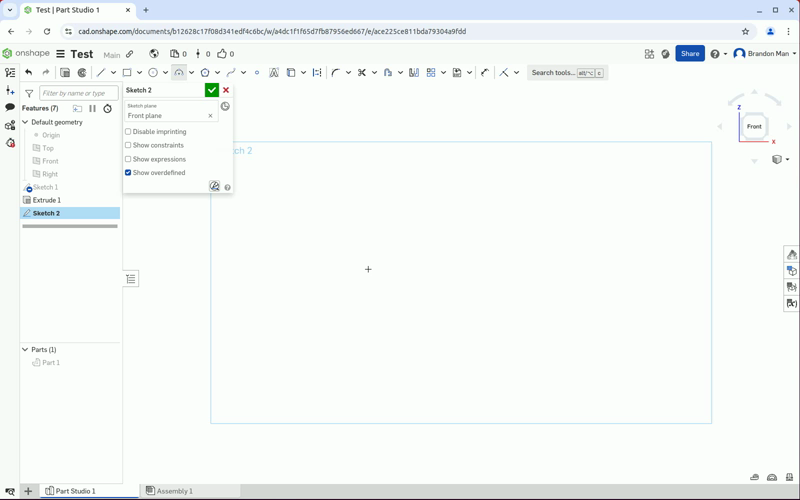
click(368, 268)
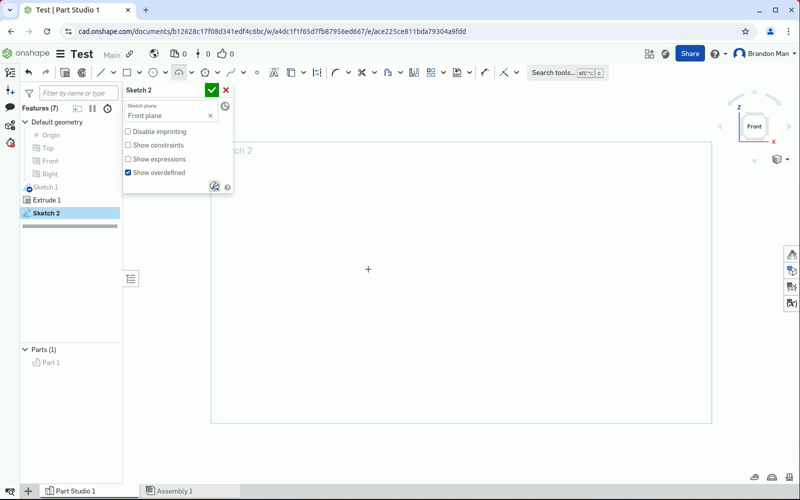
key_up(shift)
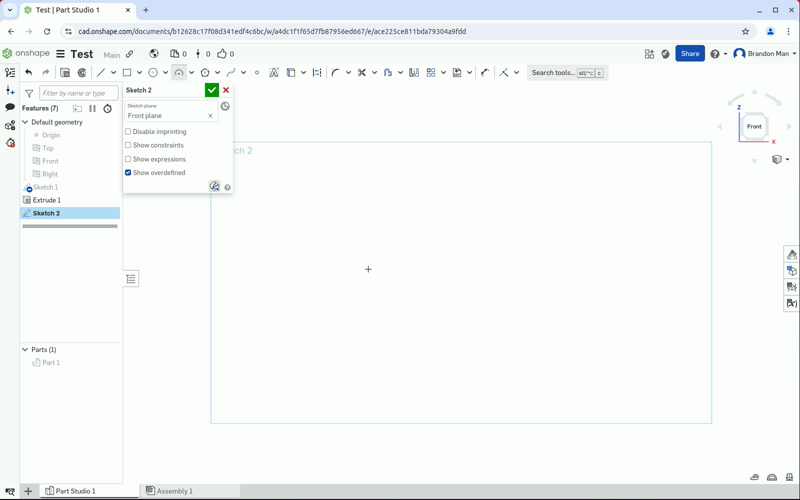
key_down(shift)
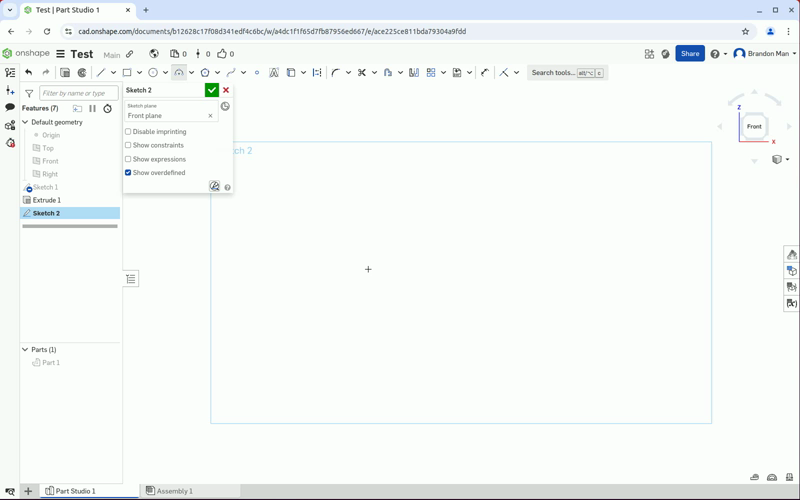
mouse_move(407, 268)
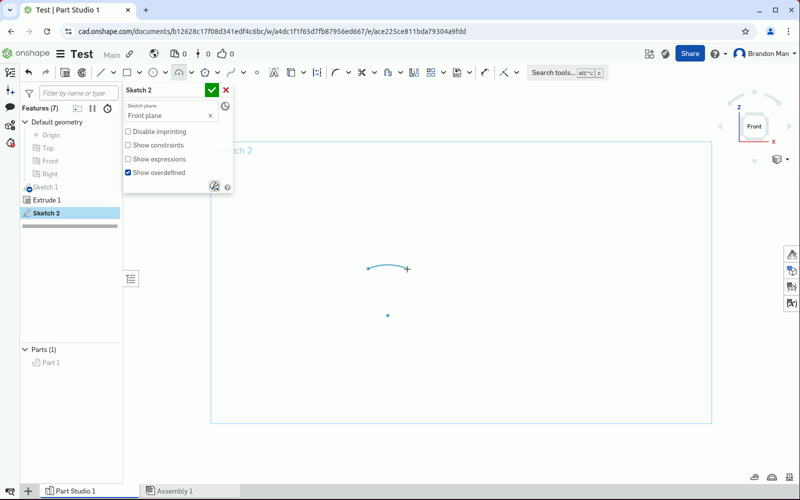
click(407, 268)
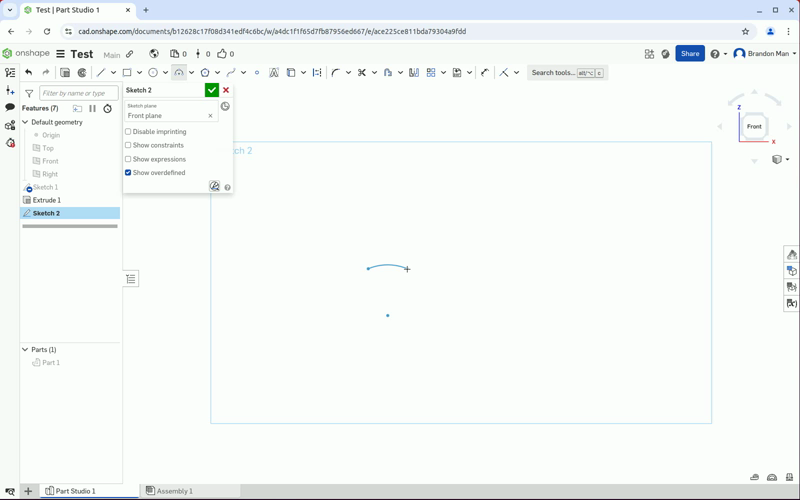
mouse_move(387, 196)
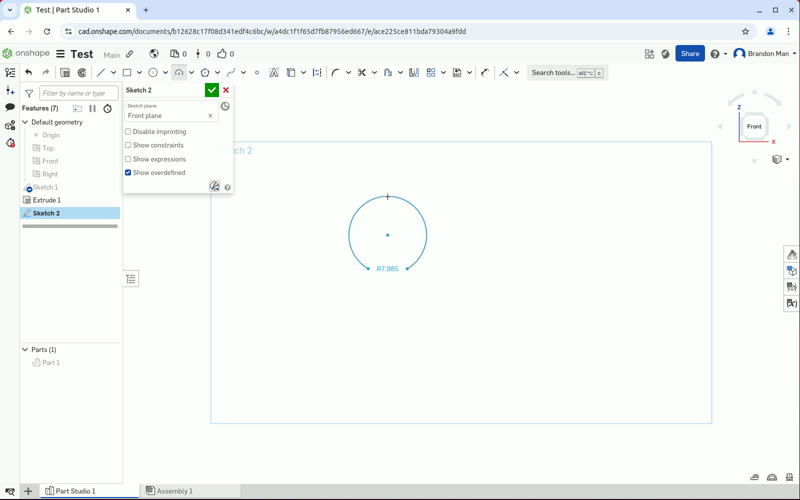
click(387, 196)
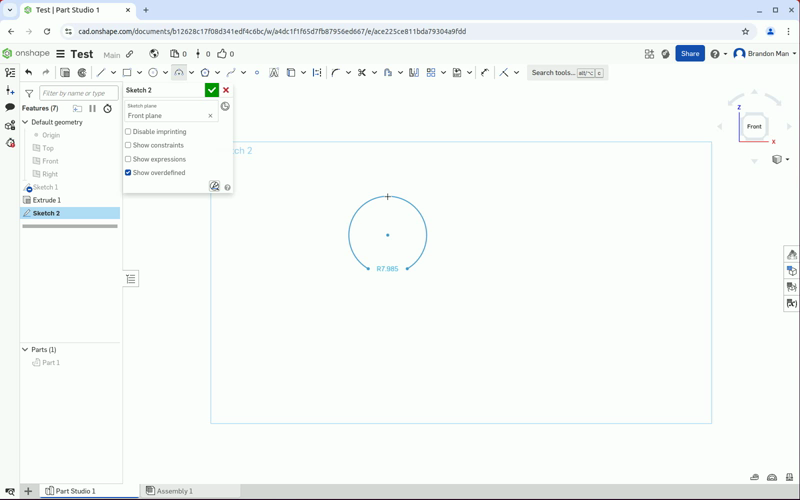
key_up(shift)
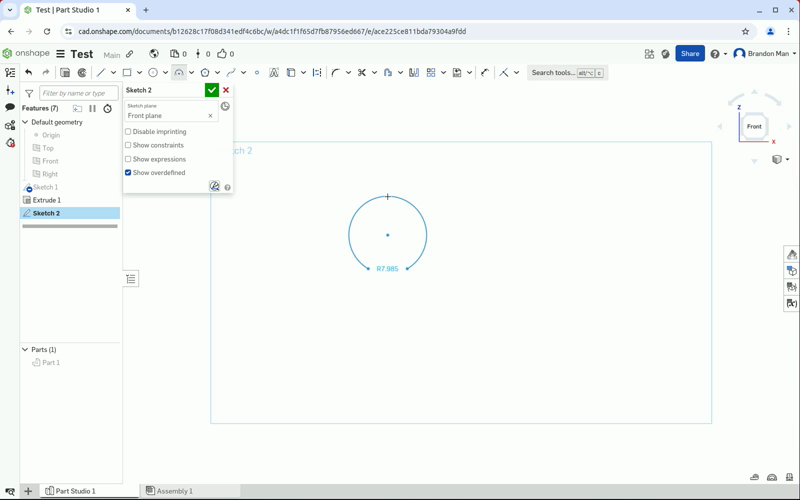
key(esc)
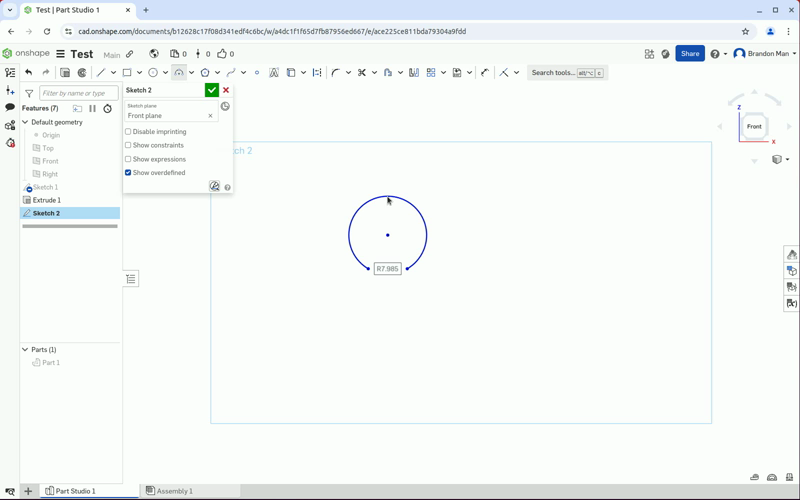
key(l)
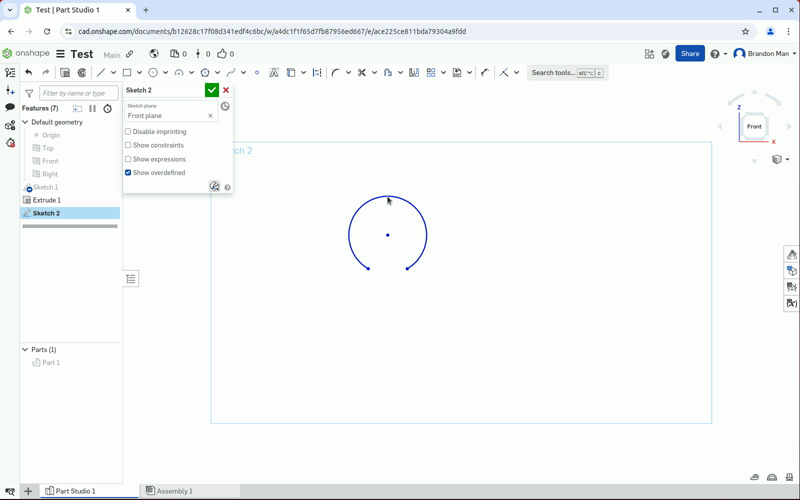
mouse_move(407, 268)
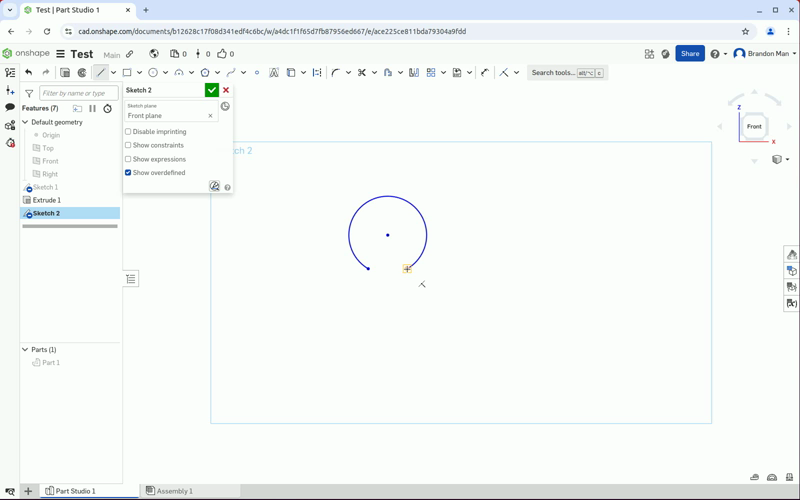
click(407, 268)
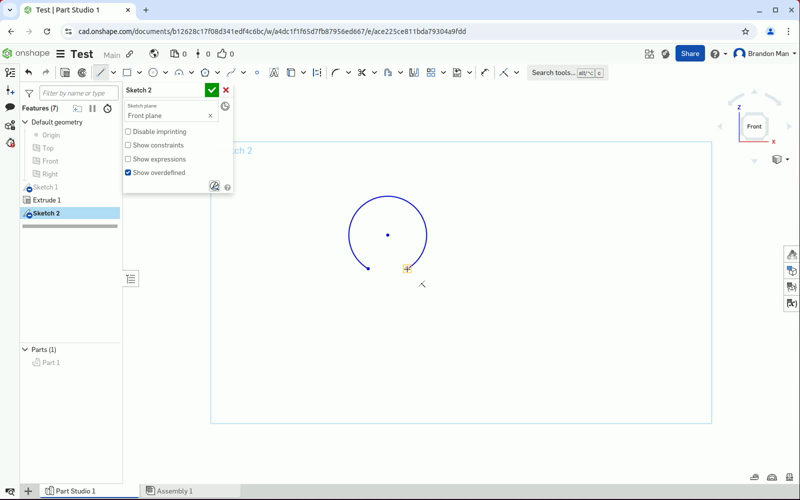
key_down(shift)
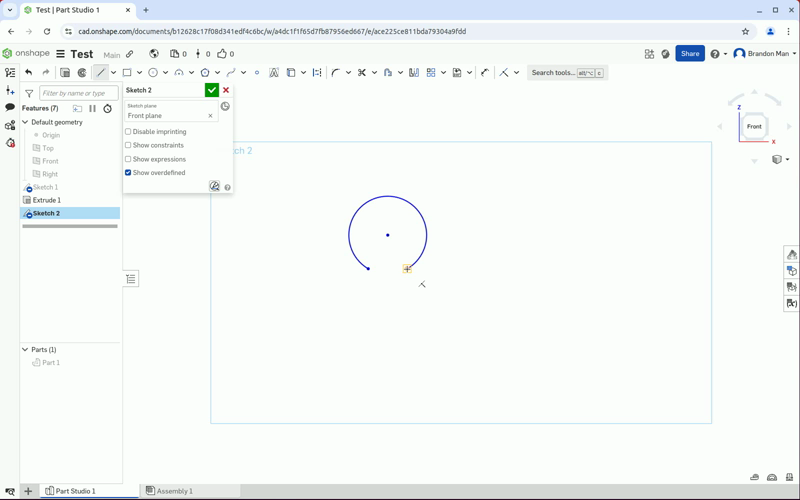
mouse_move(437, 268)
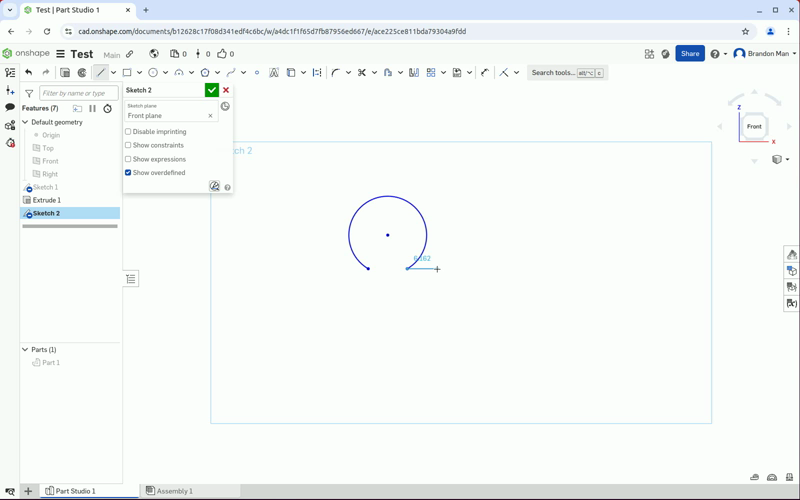
mouse_move(407, 258)
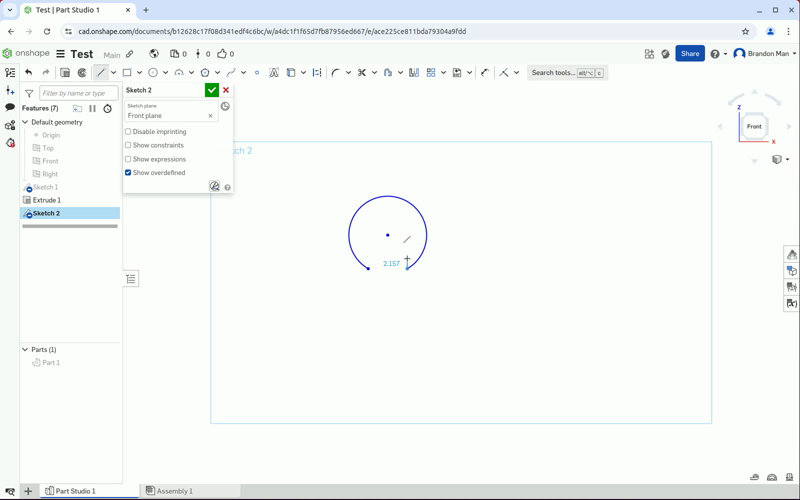
click(407, 258)
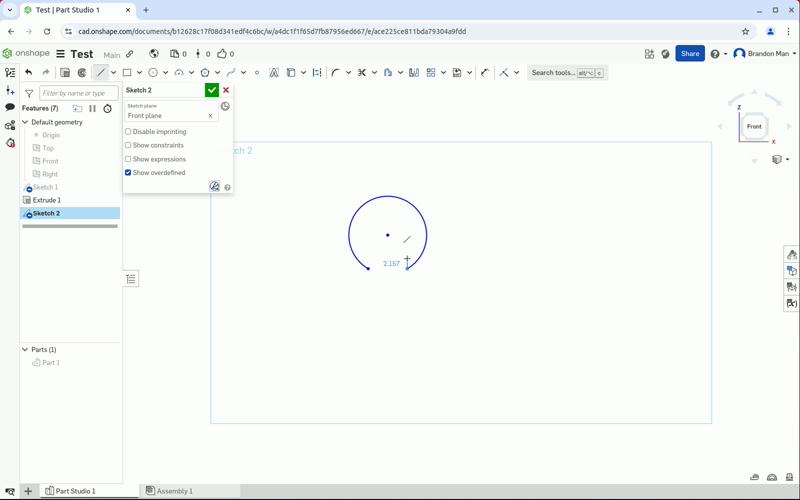
key_up(shift)
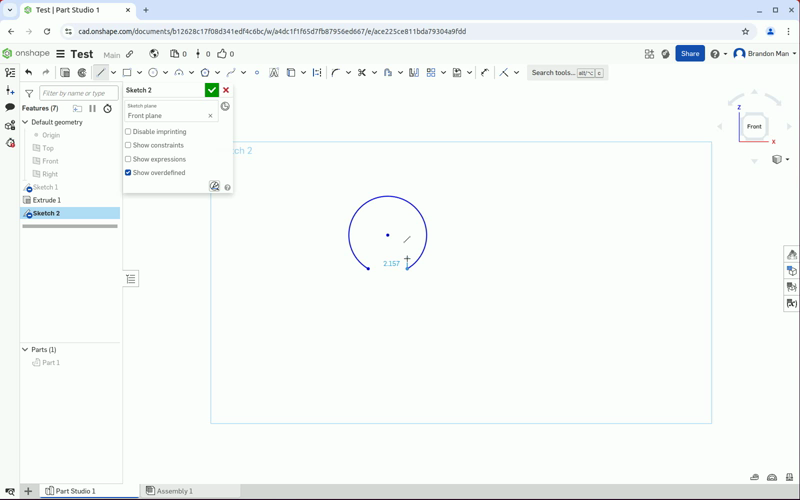
key(esc)
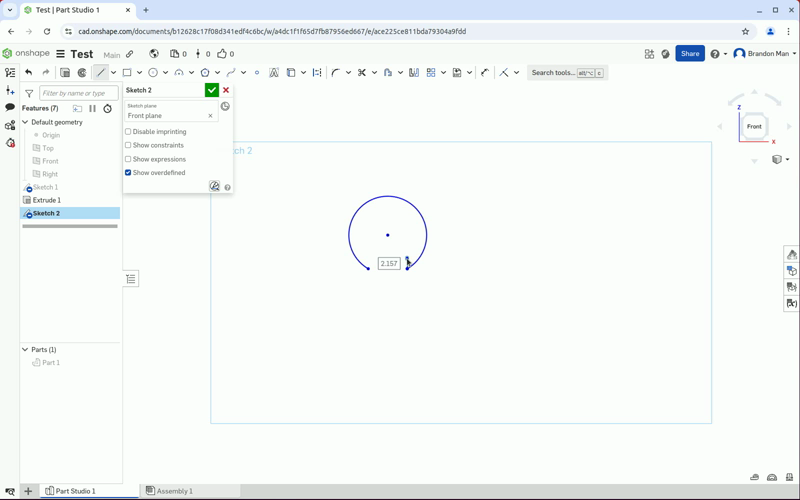
key(a)
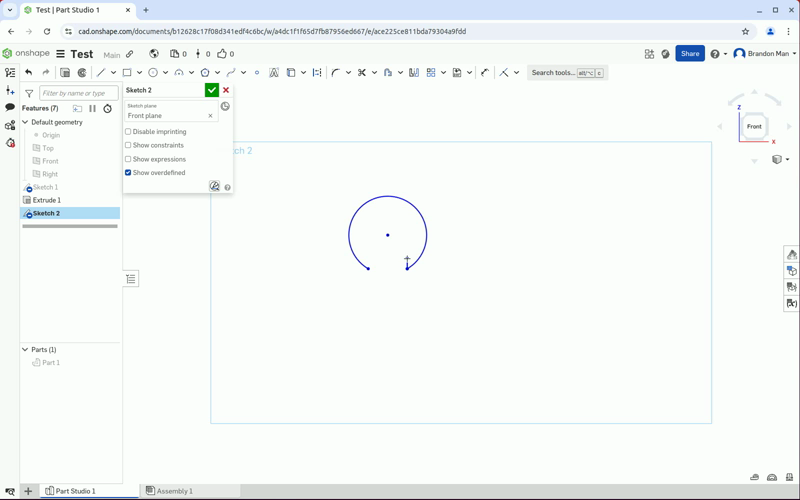
mouse_move(407, 258)
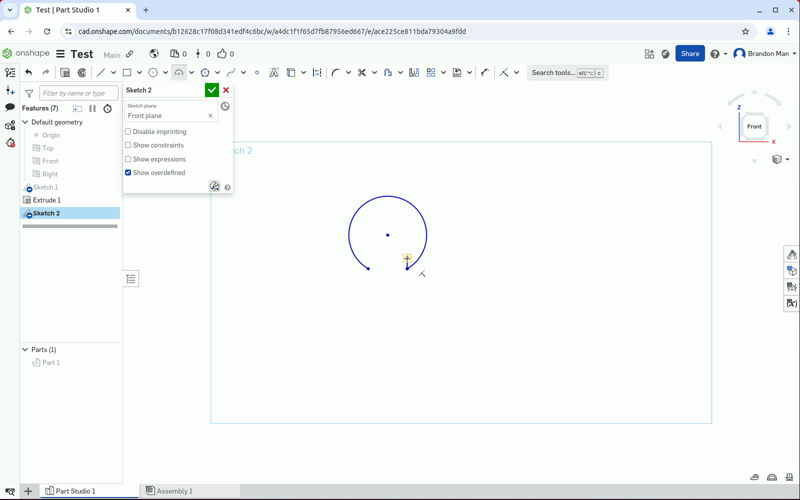
click(407, 258)
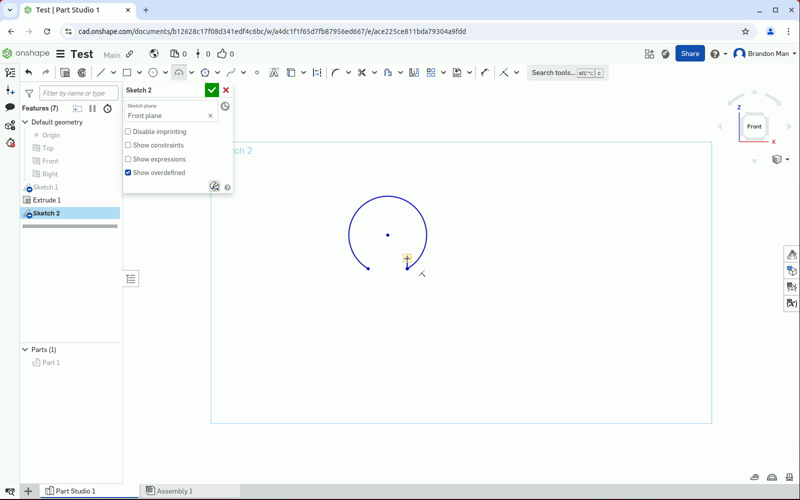
key_down(shift)
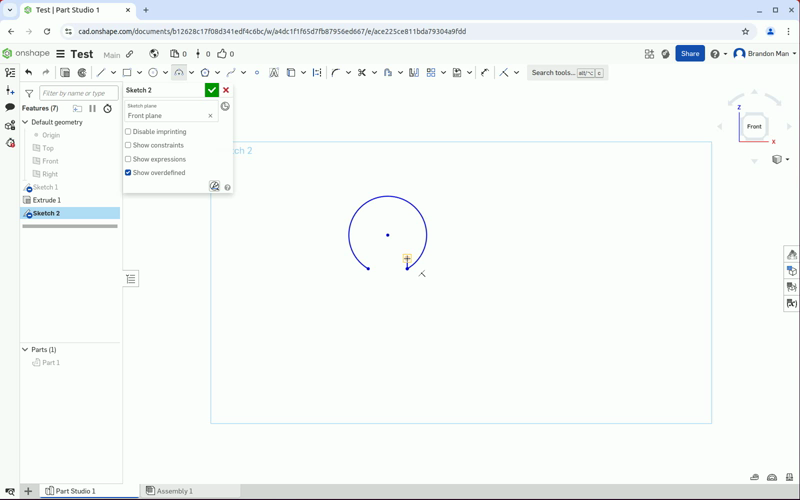
mouse_move(368, 258)
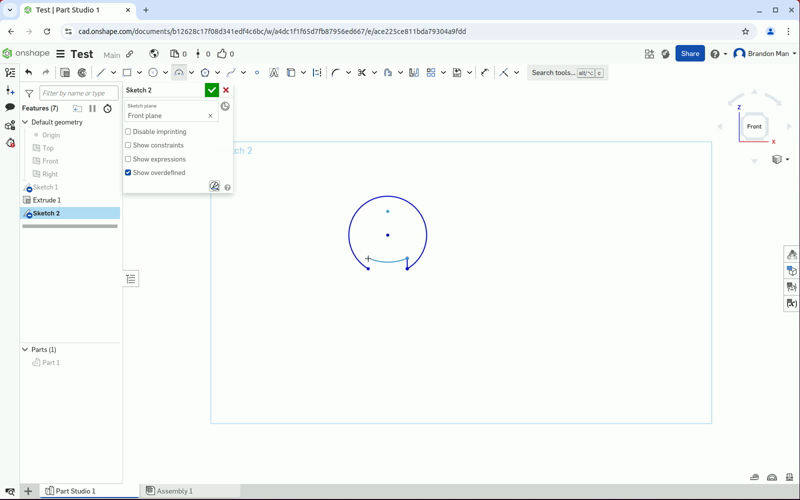
click(368, 258)
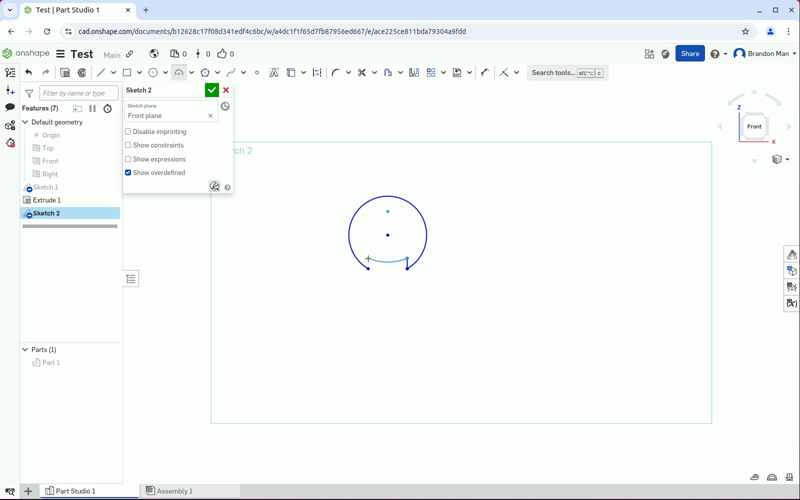
mouse_move(387, 205)
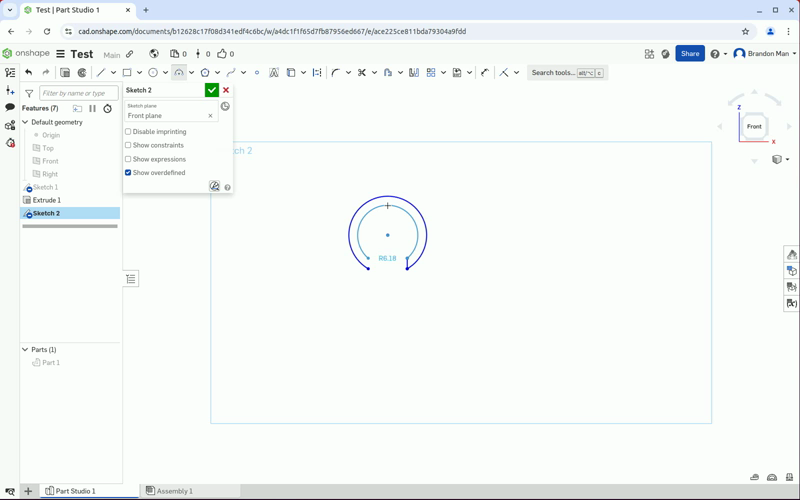
click(387, 205)
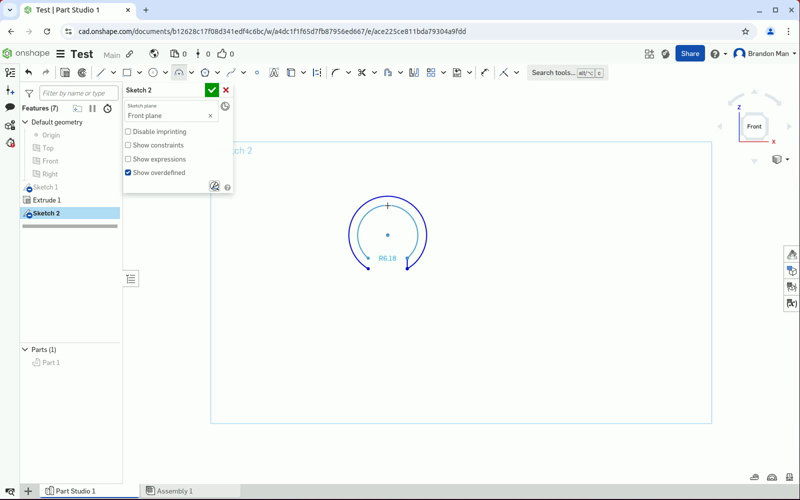
key_up(shift)
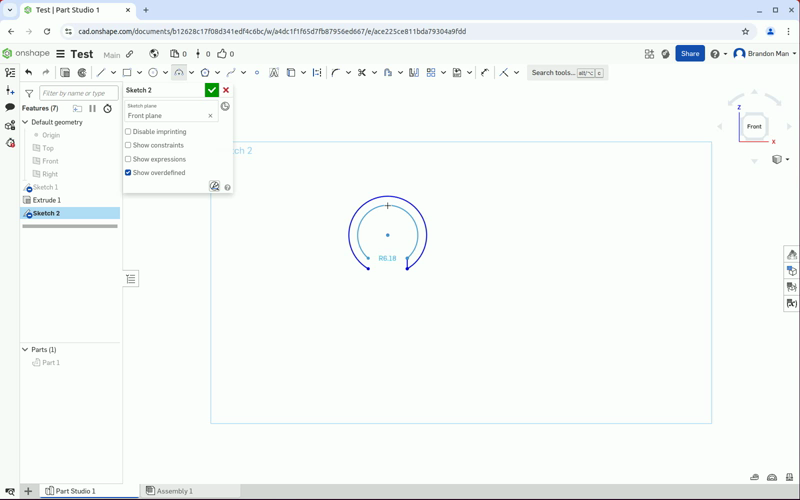
key(esc)
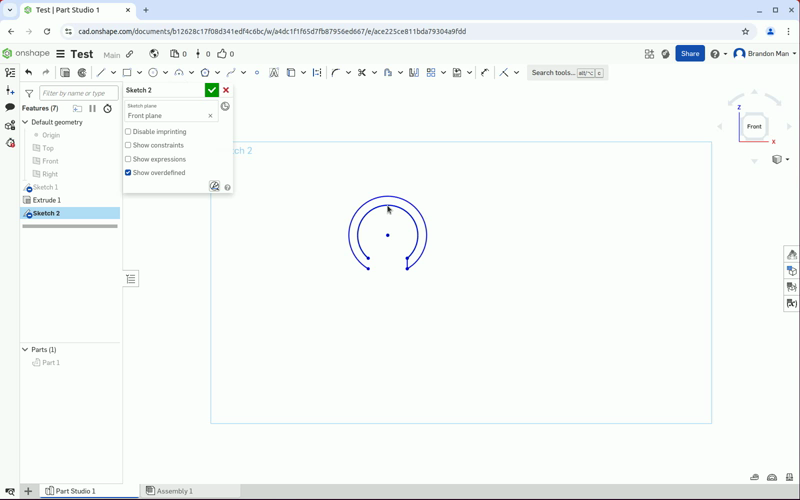
key(l)
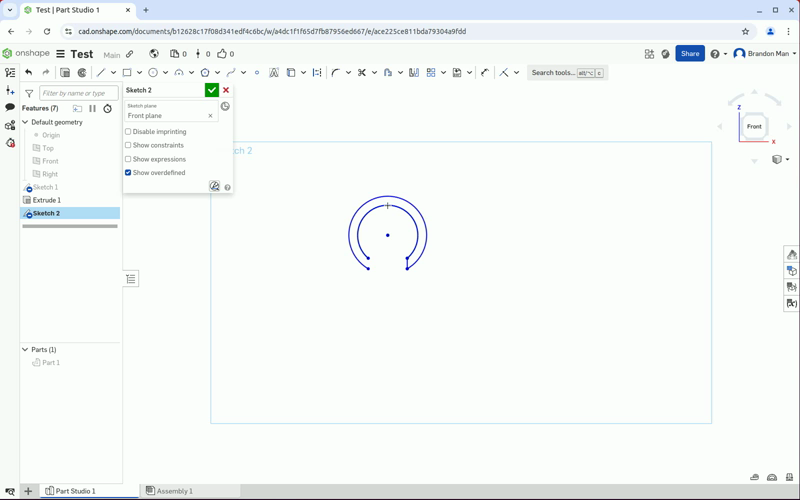
mouse_move(368, 258)
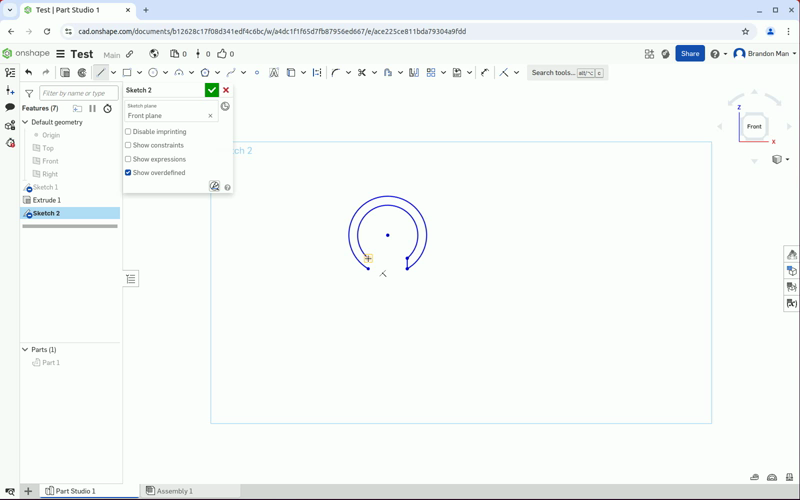
click(368, 258)
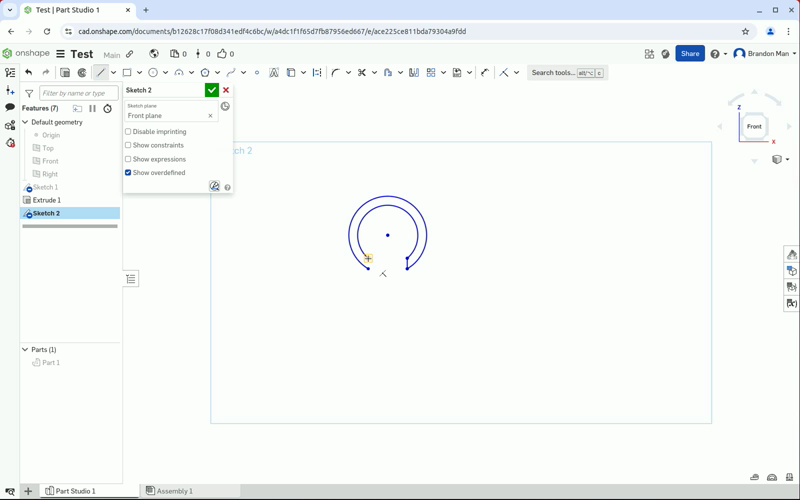
mouse_move(398, 258)
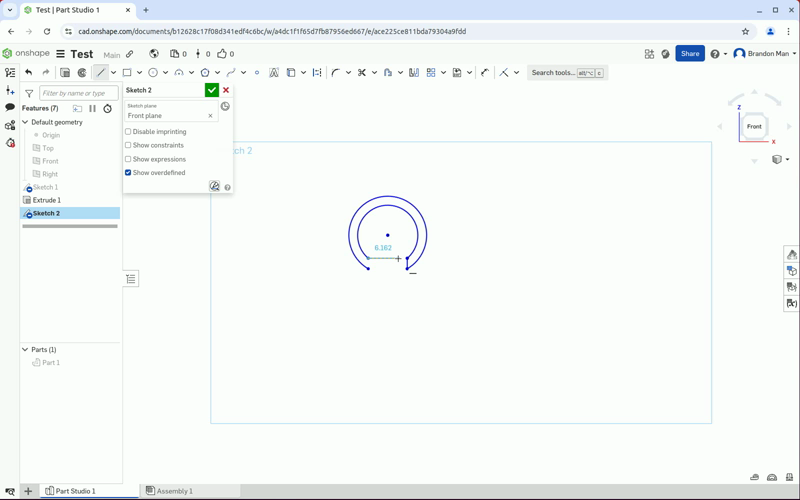
key_down(shift)
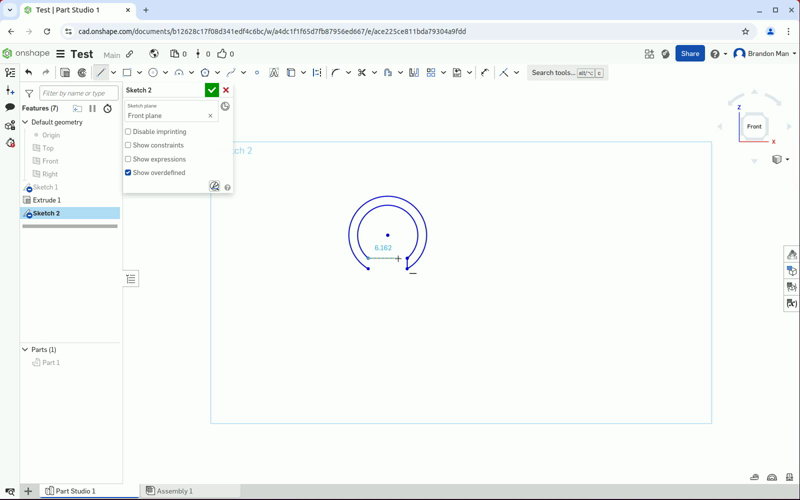
mouse_move(368, 268)
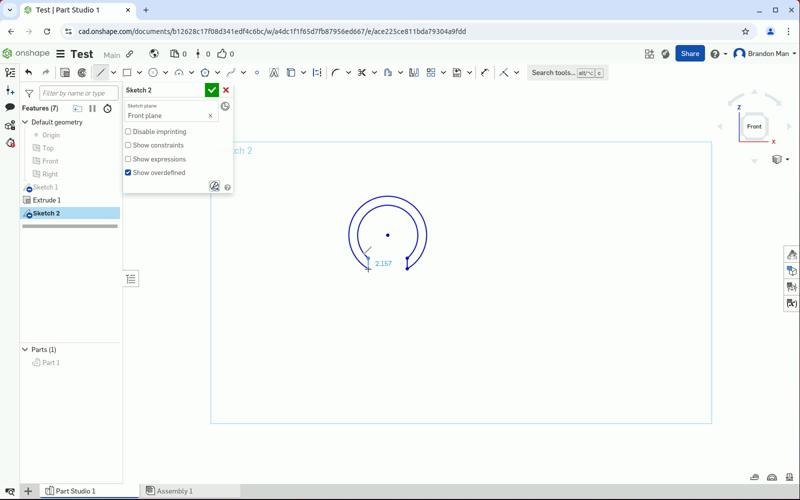
key_up(shift)
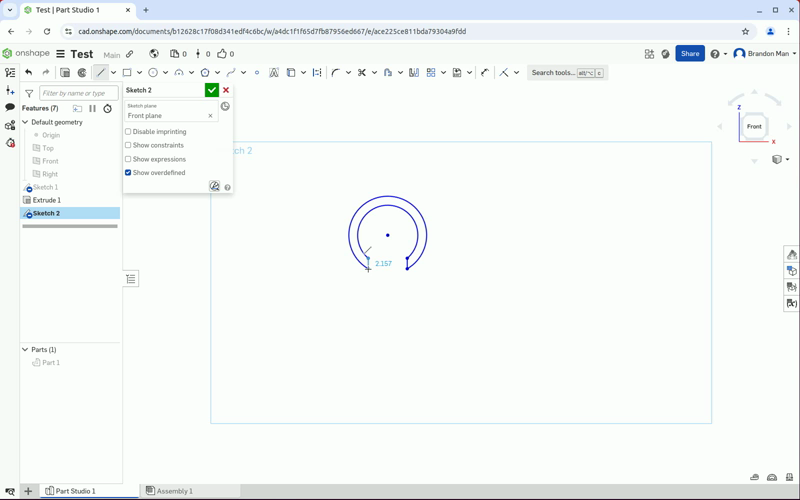
click(368, 268)
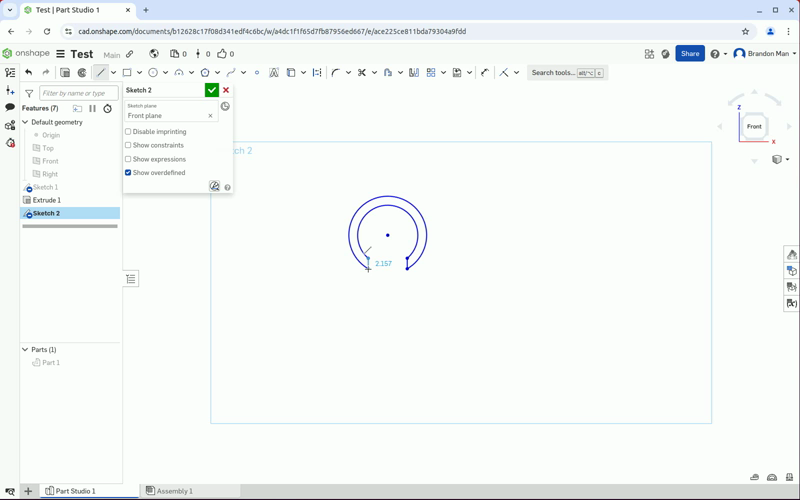
key(esc)
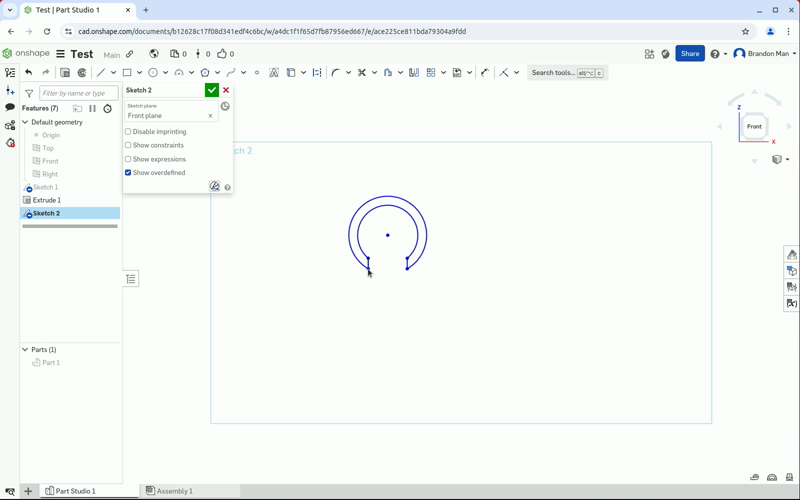
mouse_move(413, 259)
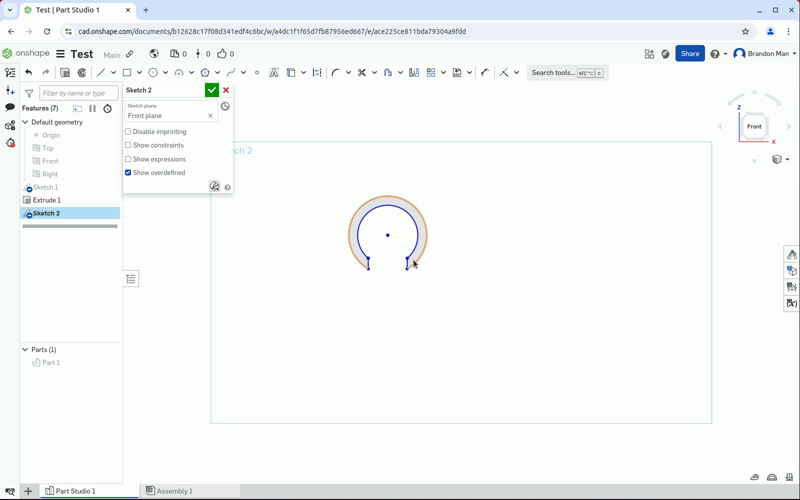
scroll(6)
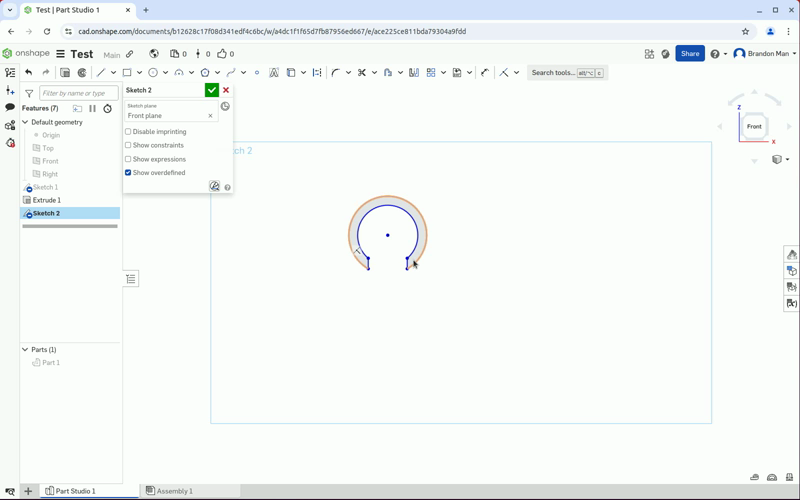
scroll(6)
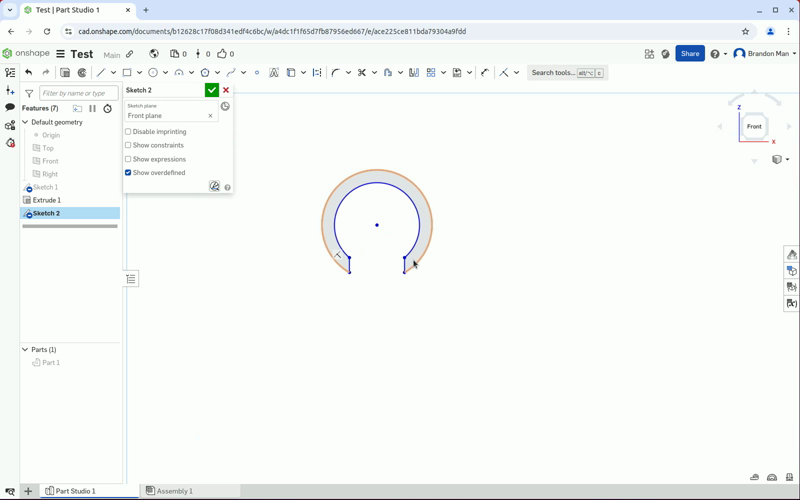
scroll(6)
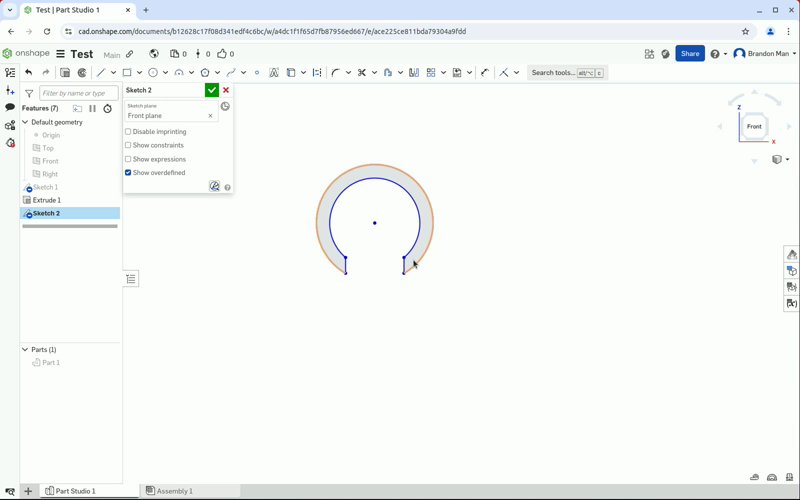
scroll(6)
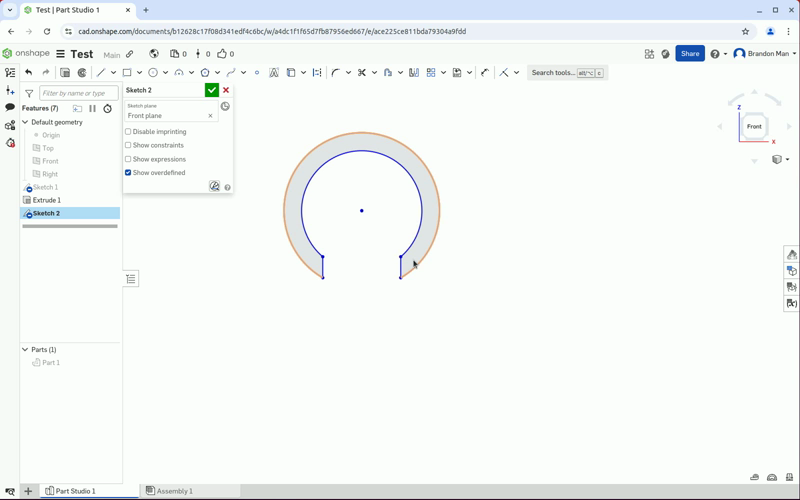
scroll(6)
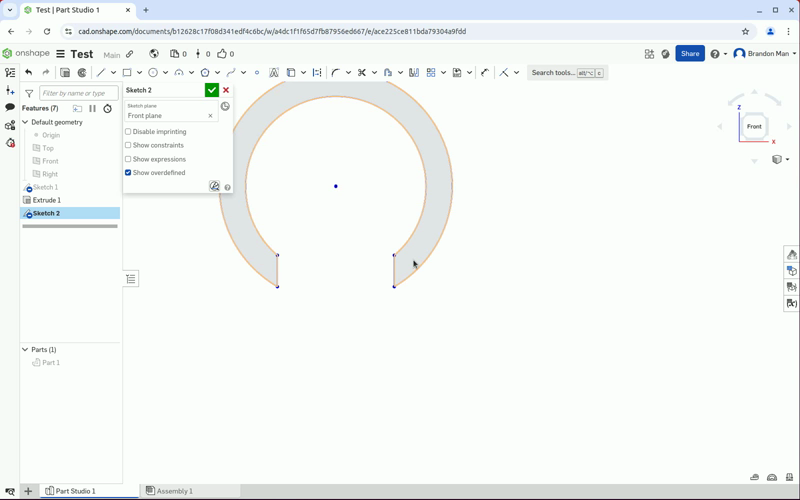
scroll(6)
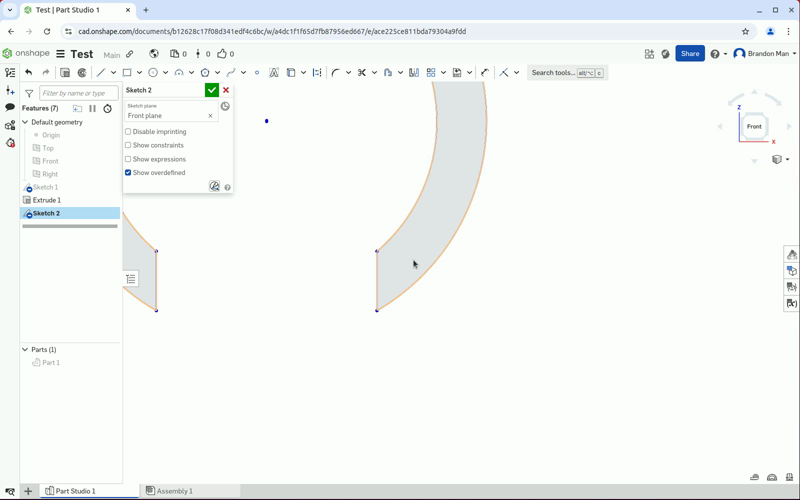
scroll(6)
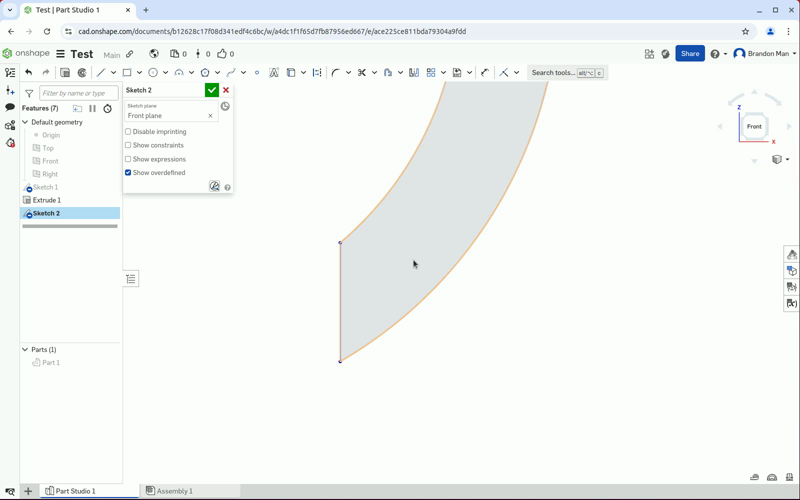
click(413, 259)
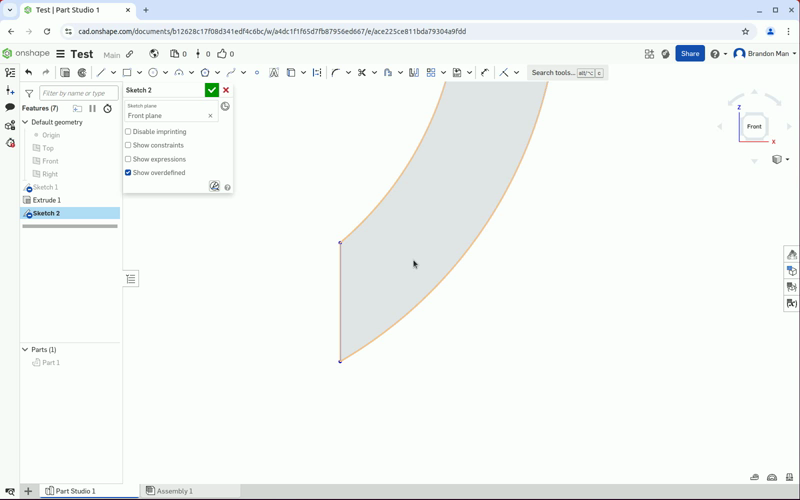
scroll(-6)
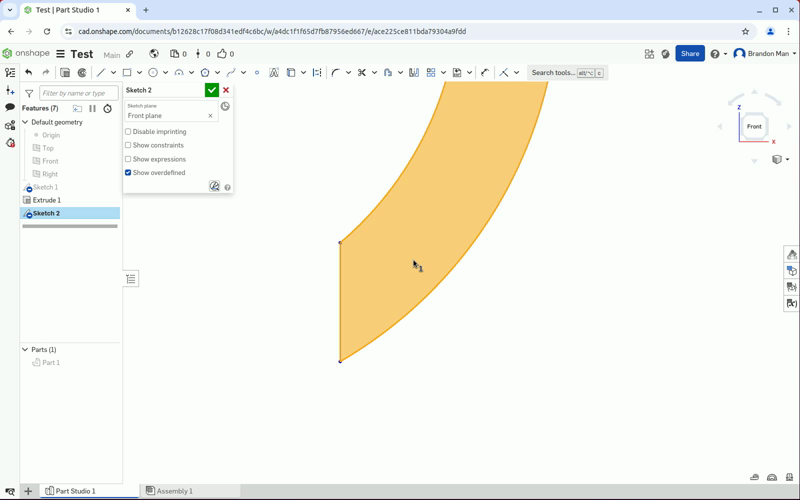
scroll(-6)
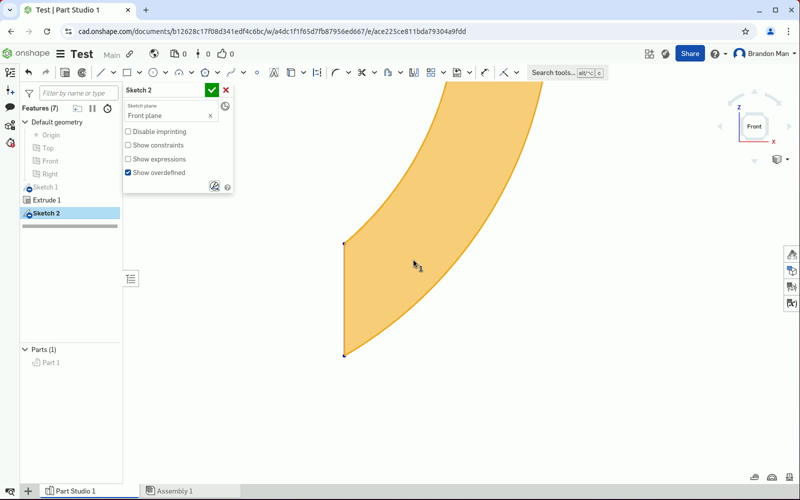
scroll(-6)
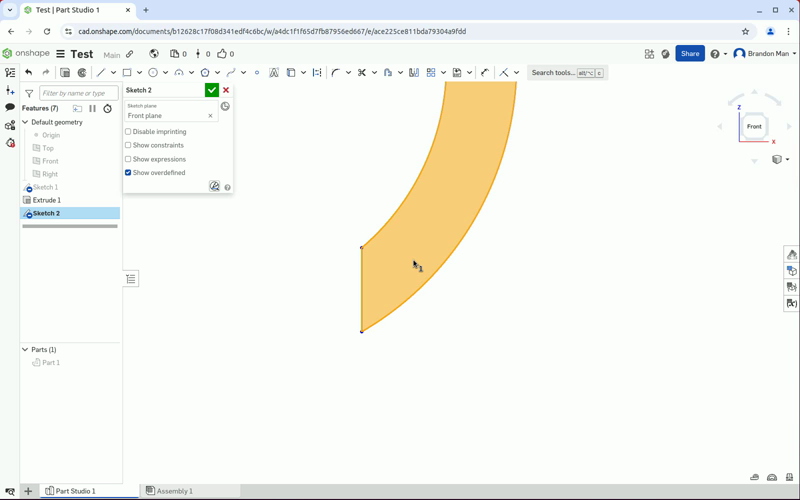
scroll(-6)
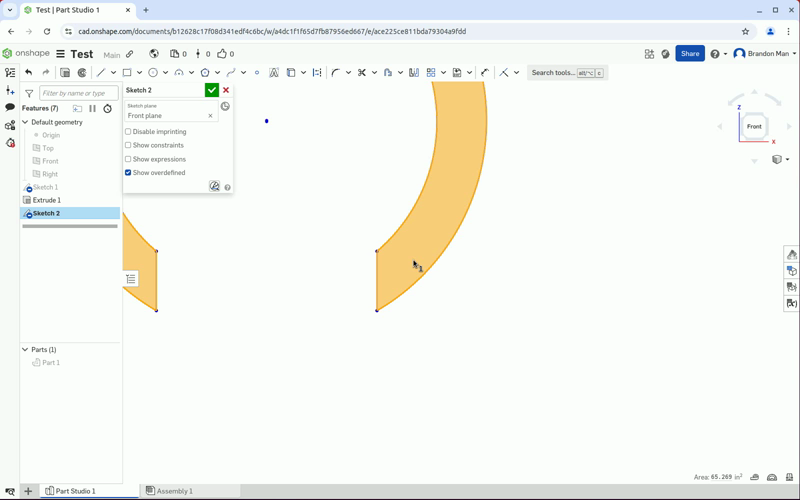
scroll(-6)
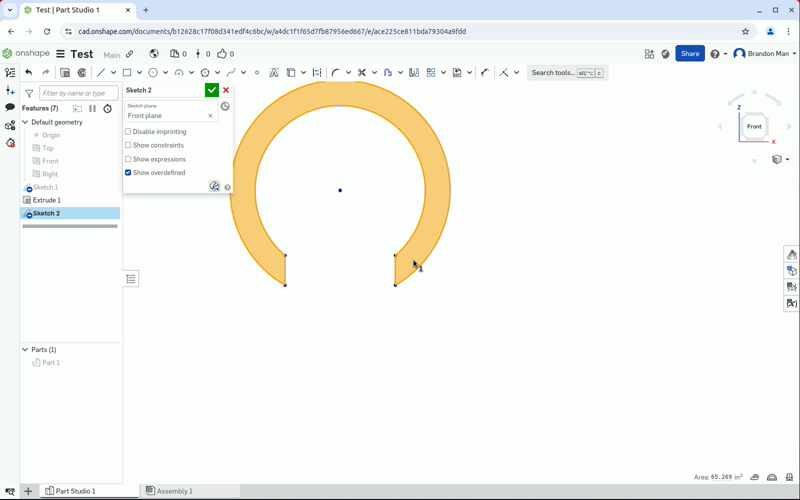
scroll(-6)
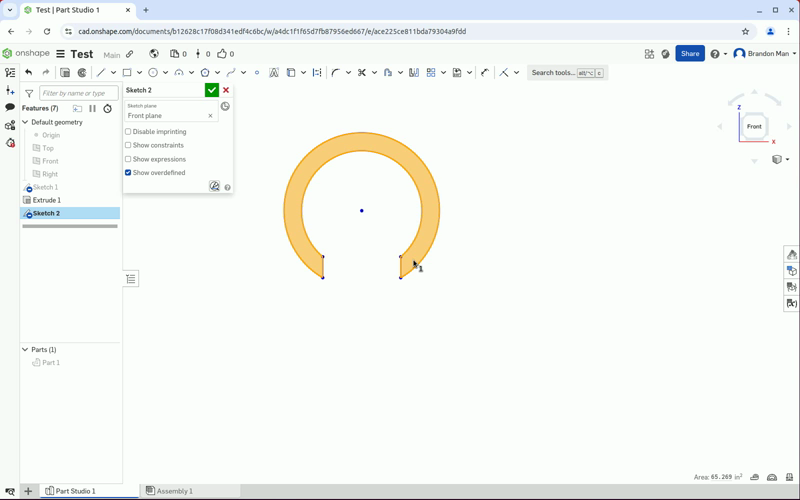
scroll(-6)
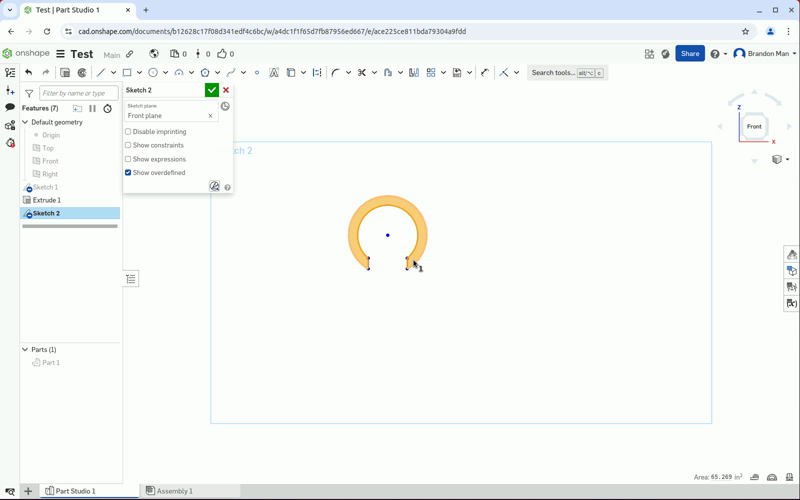
mouse_move(73, 352)
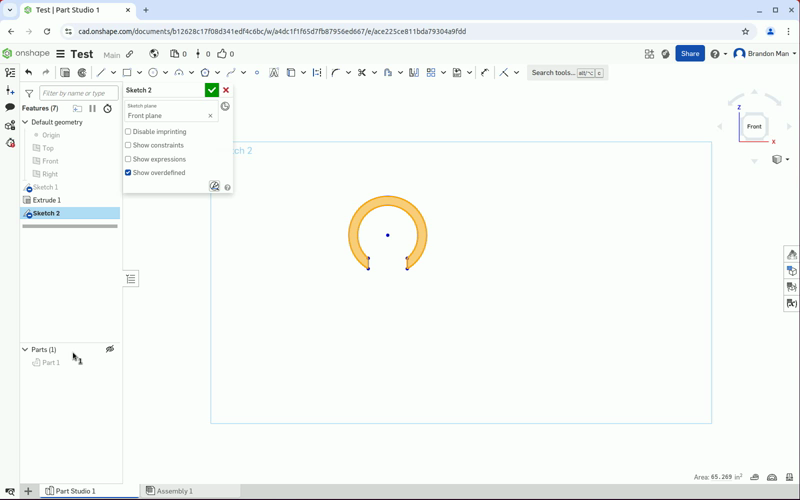
key(shift+y)
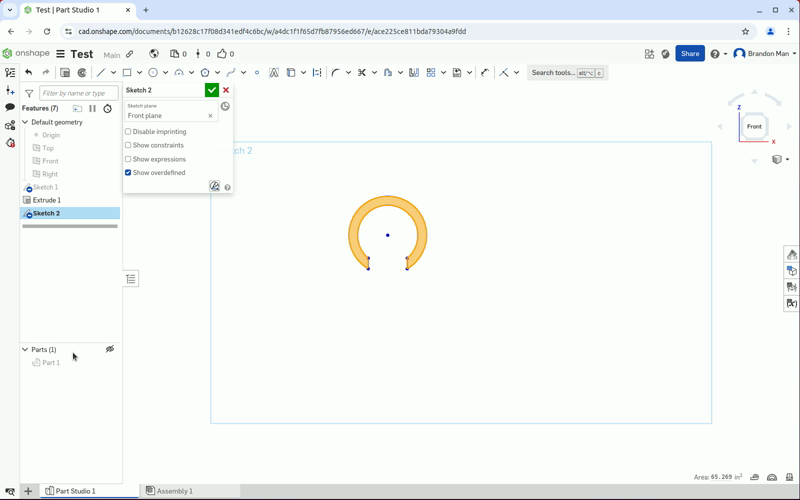
key(shift+e)
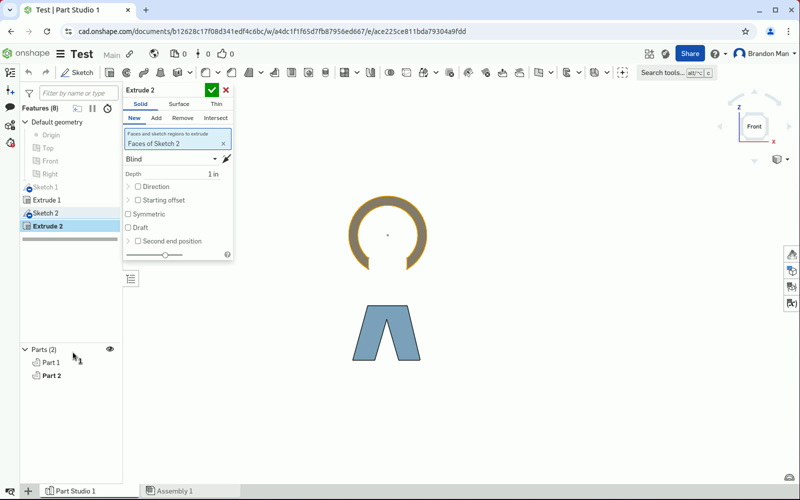
mouse_move(143, 106)
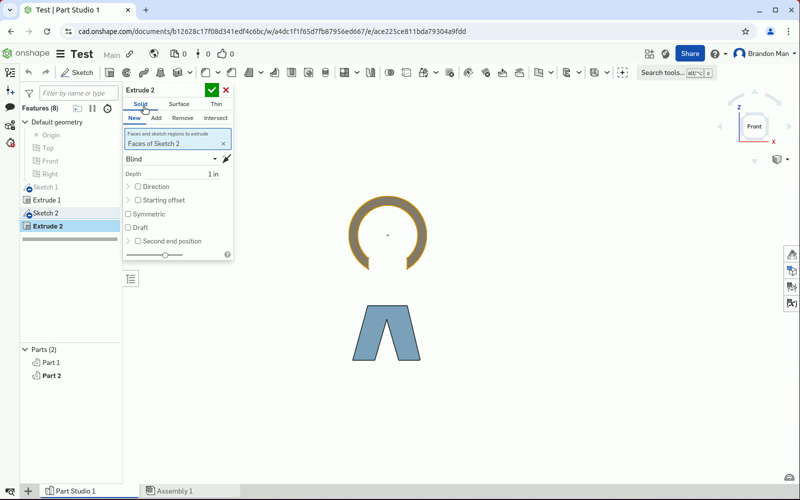
click(143, 106)
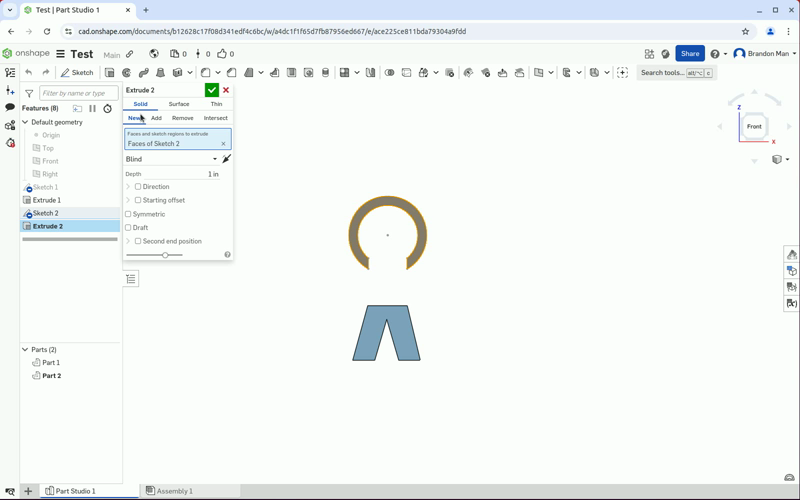
mouse_move(137, 120)
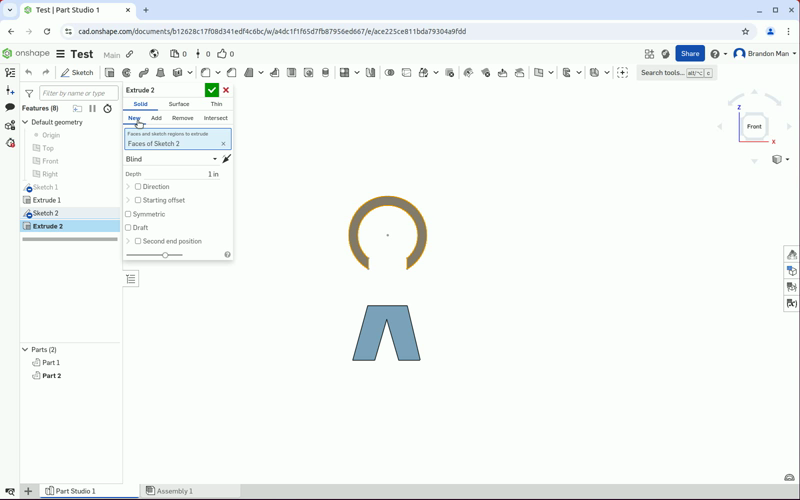
click(137, 120)
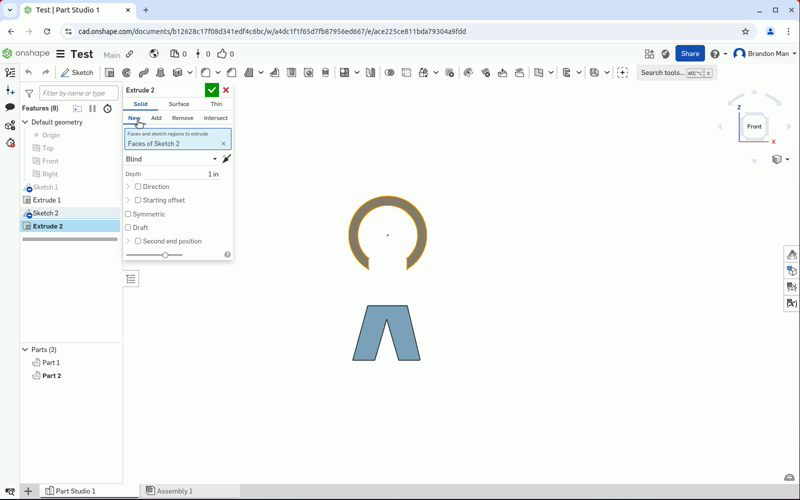
key(tab, 4)
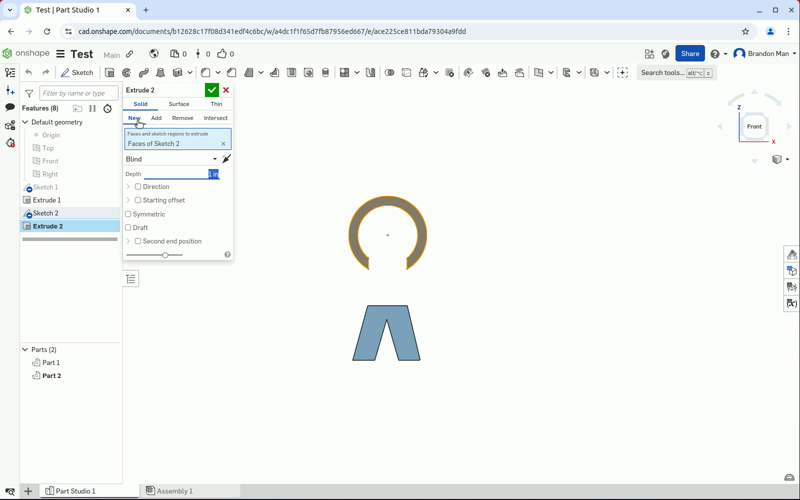
text(1.685)
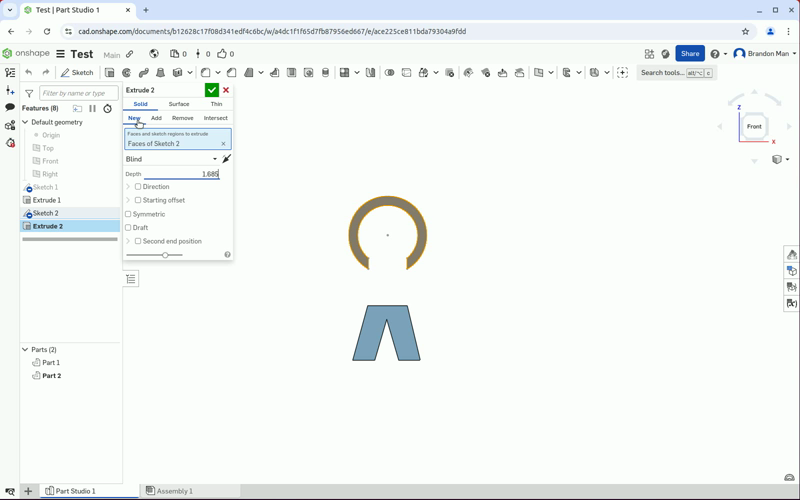
key(enter)
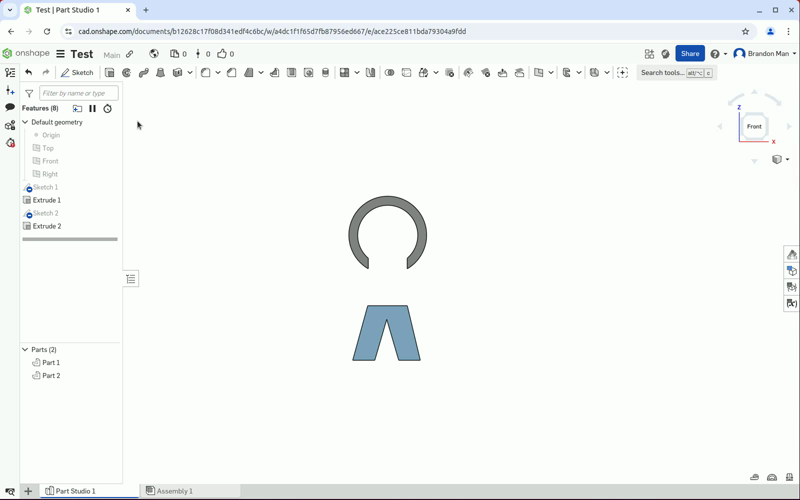
key(shift+h)
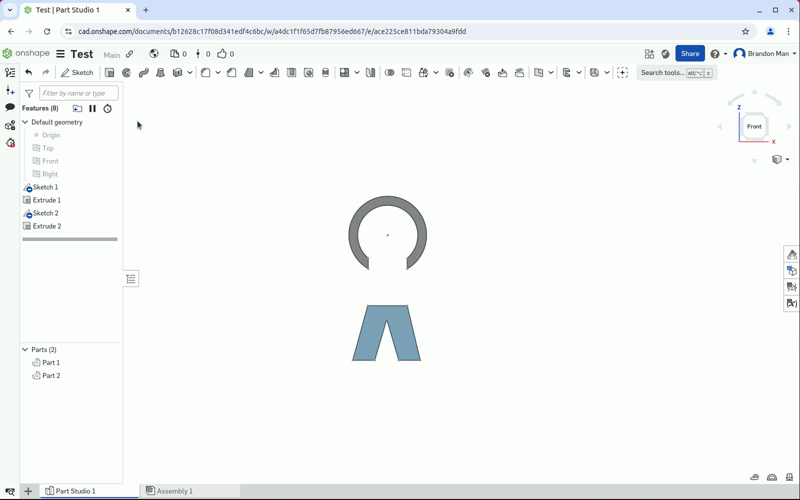
key(shift+h)
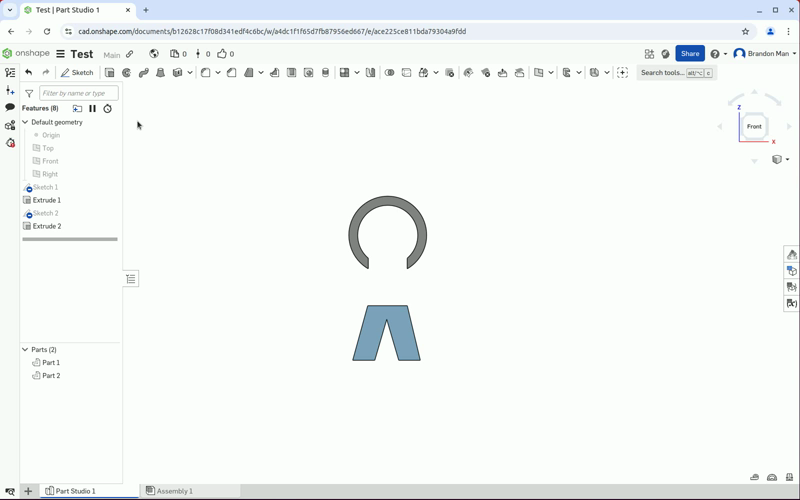
mouse_move(73, 189)
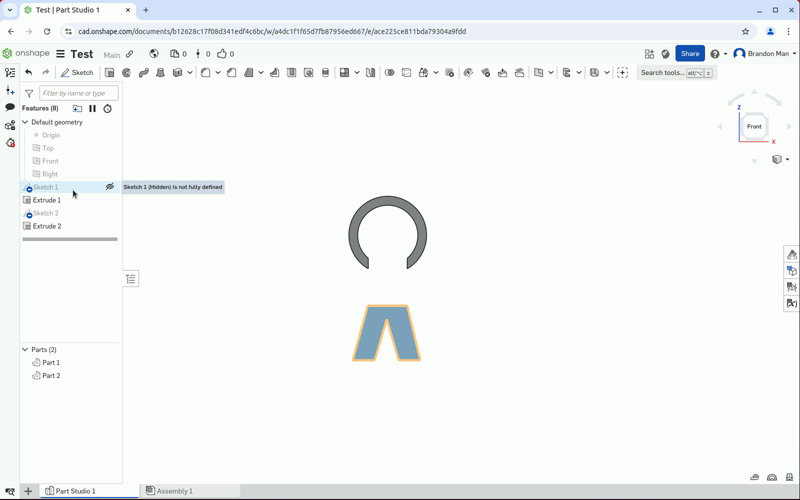
click(73, 189)
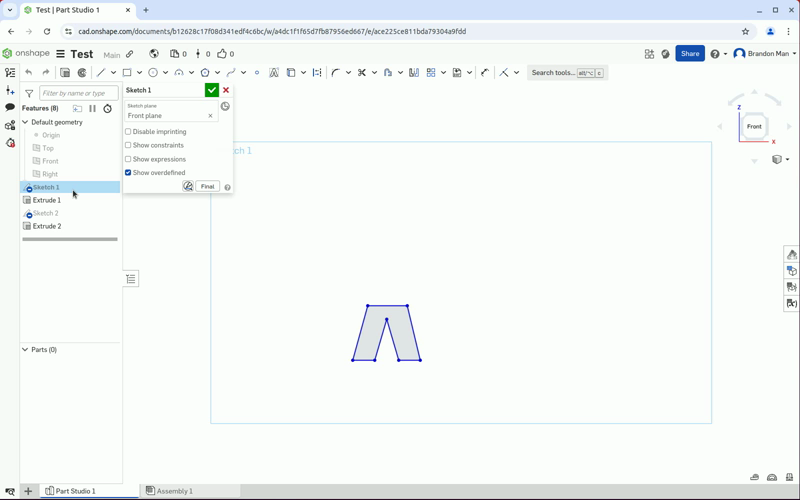
mouse_move(229, 92)
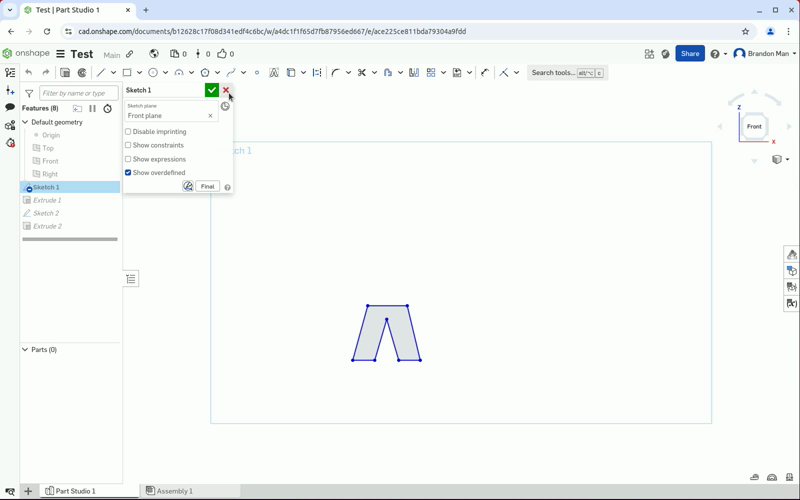
click(229, 92)
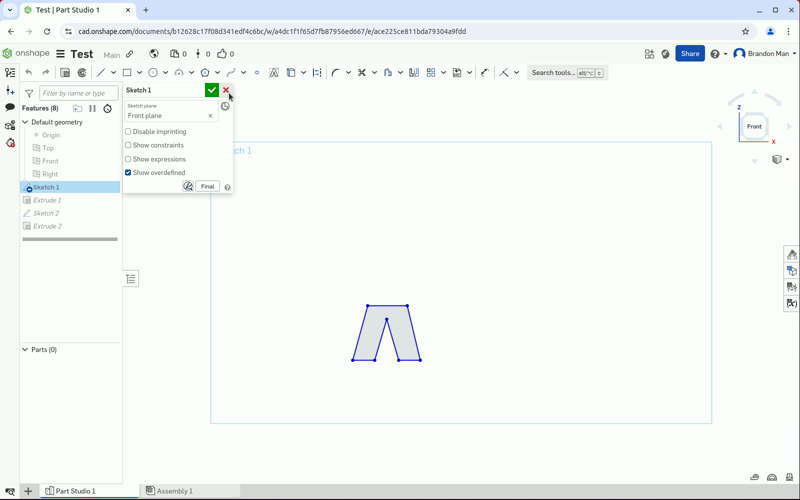
key(shift+s)
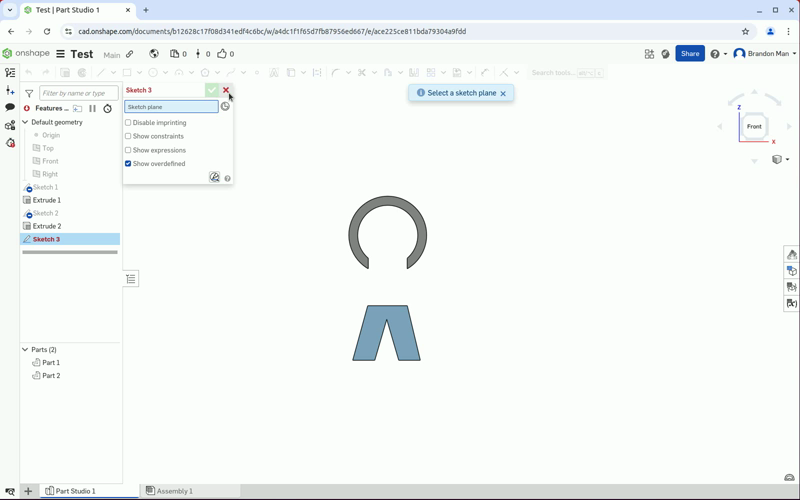
mouse_move(73, 163)
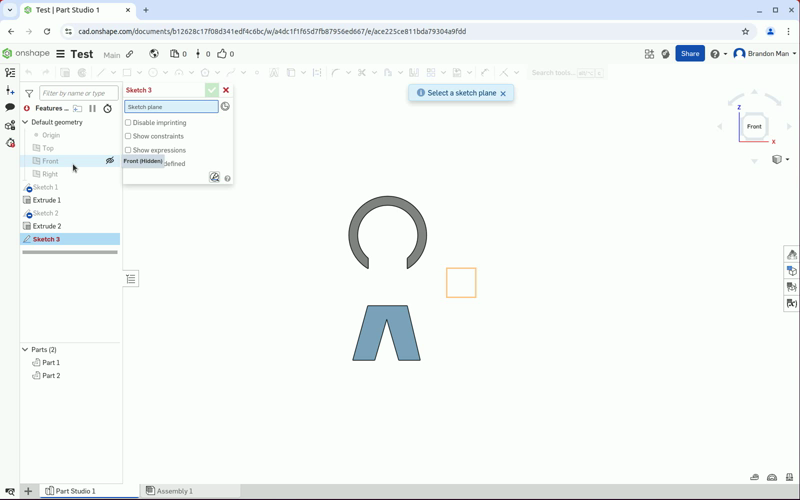
click(73, 163)
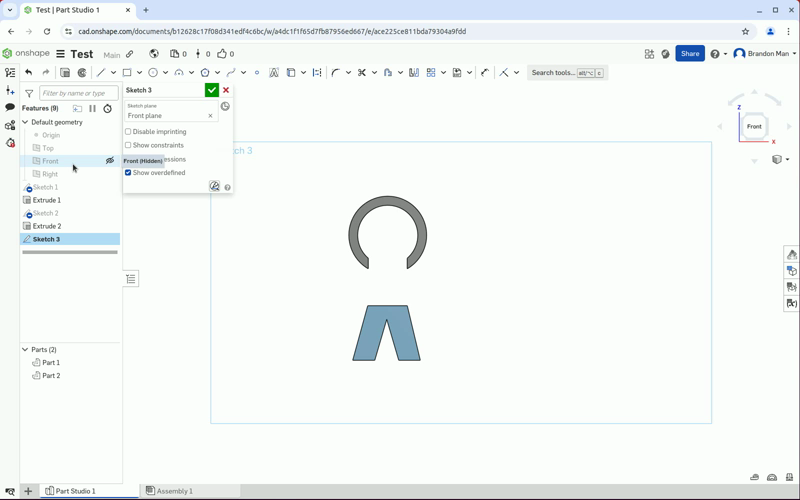
mouse_move(73, 352)
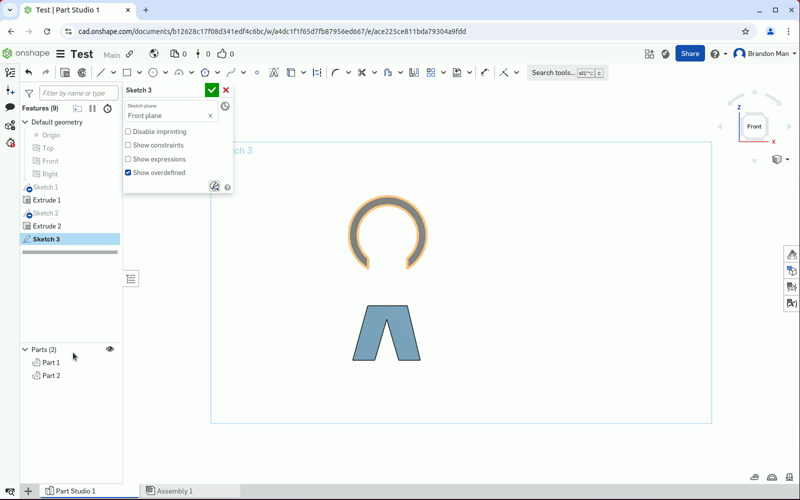
key(y)
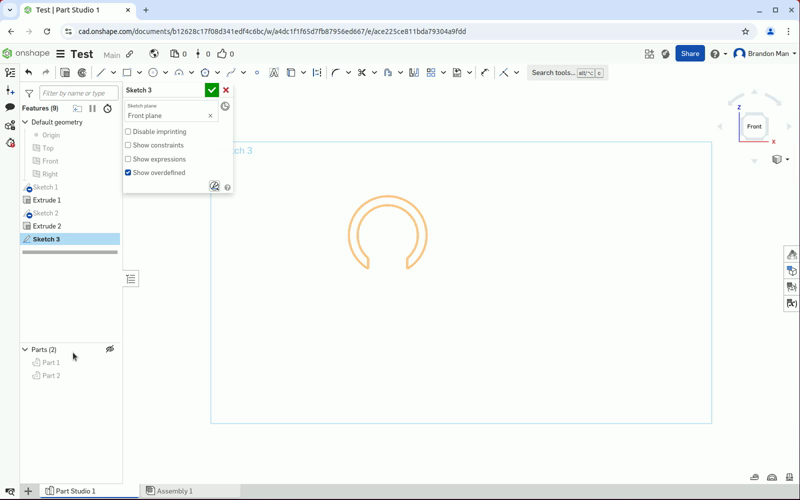
key(l)
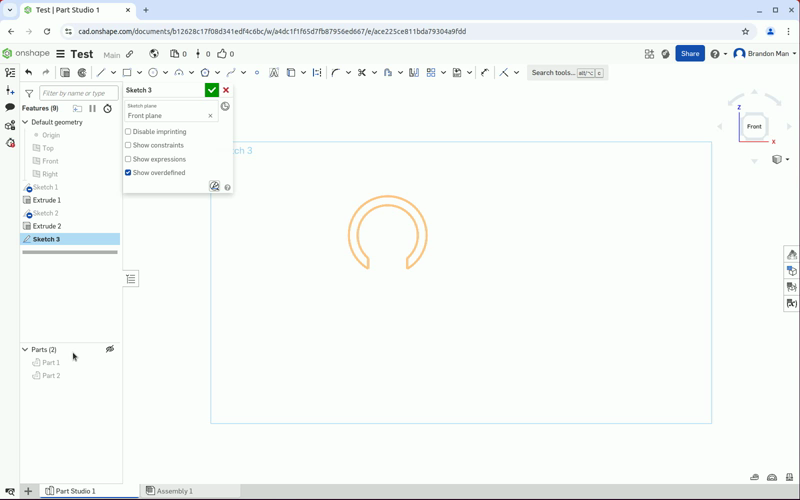
key_down(shift)
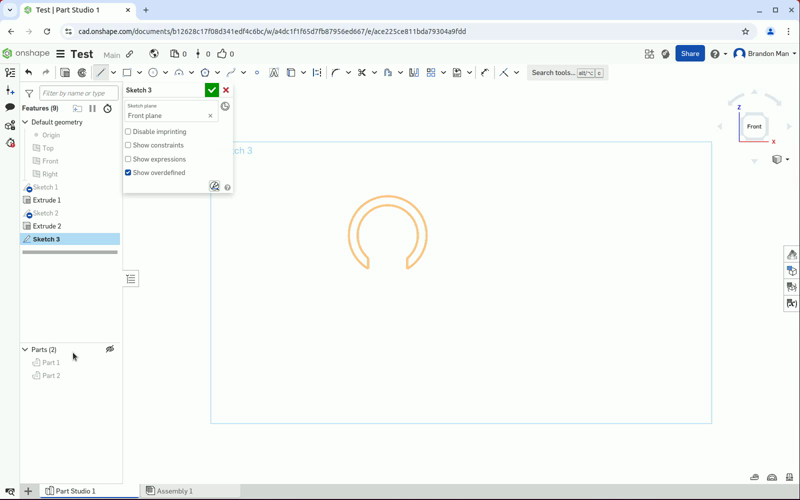
mouse_move(368, 307)
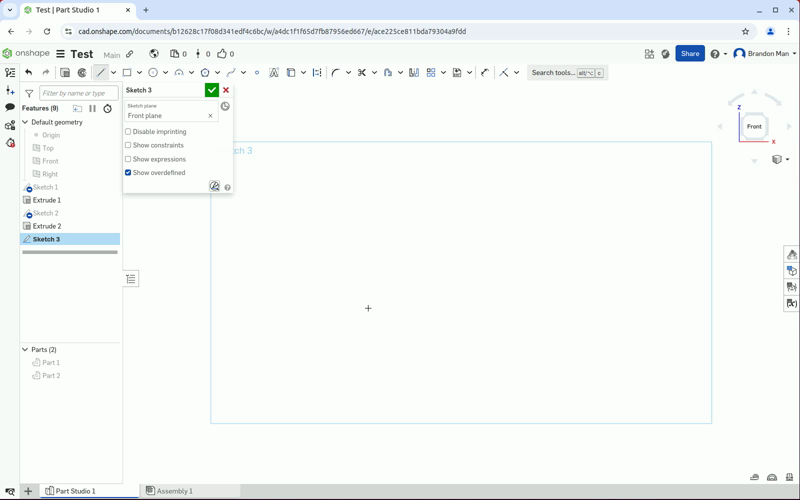
click(368, 307)
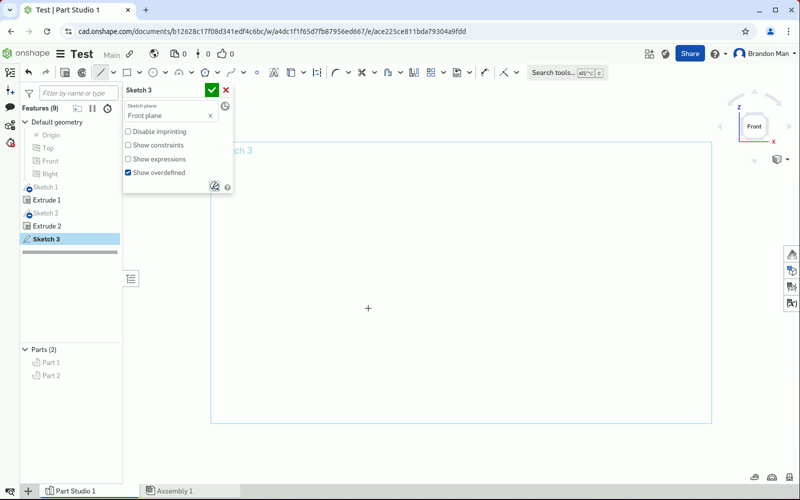
key_up(shift)
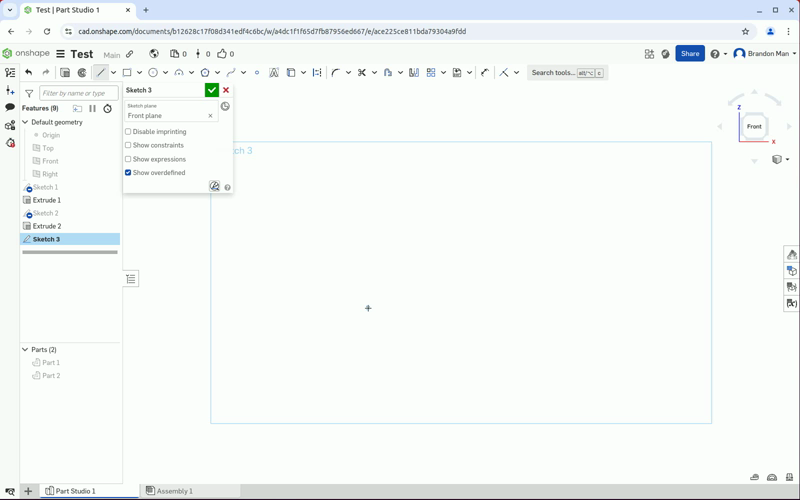
key_down(shift)
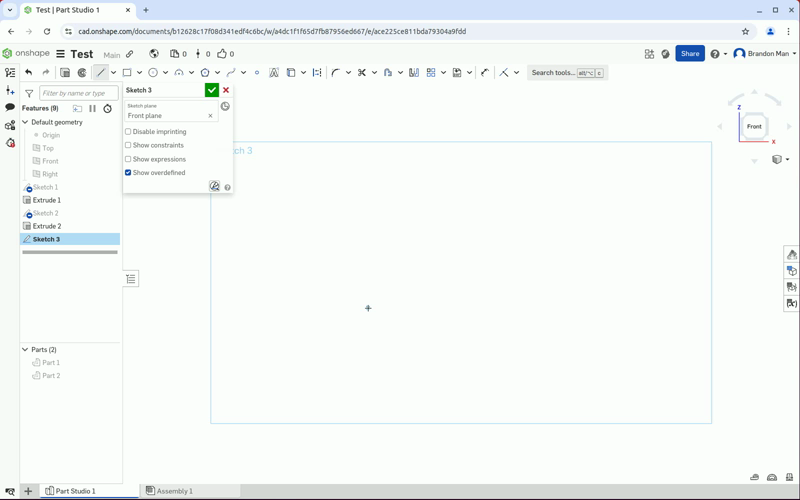
mouse_move(398, 307)
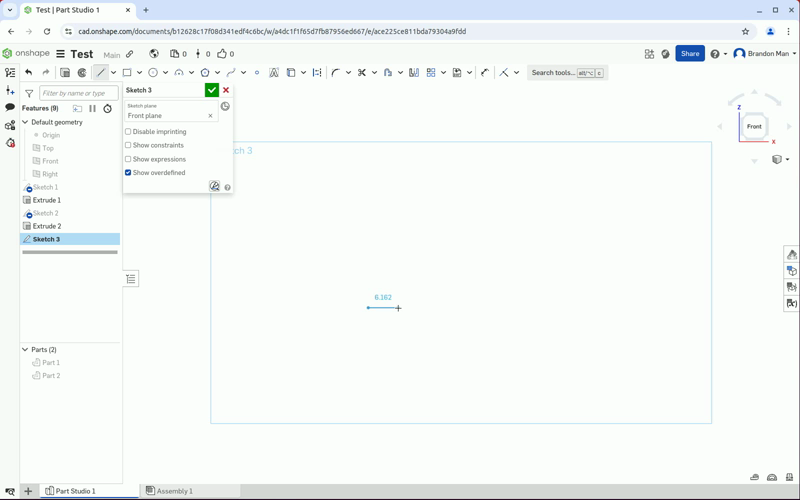
mouse_move(407, 307)
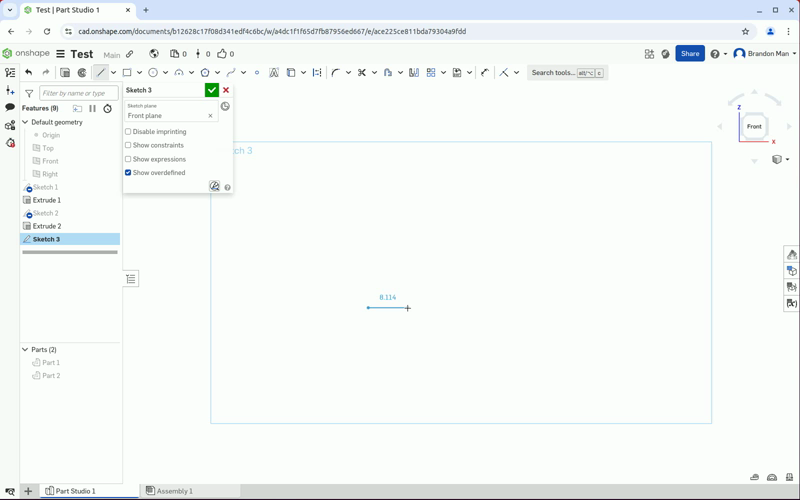
click(407, 307)
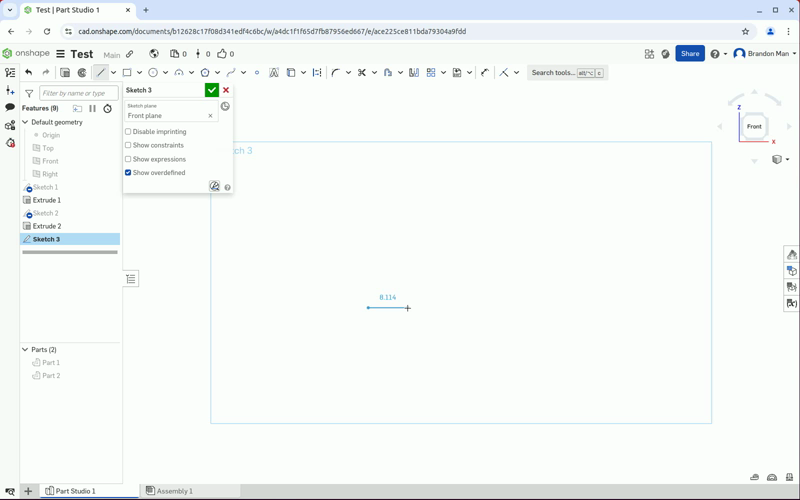
key_up(shift)
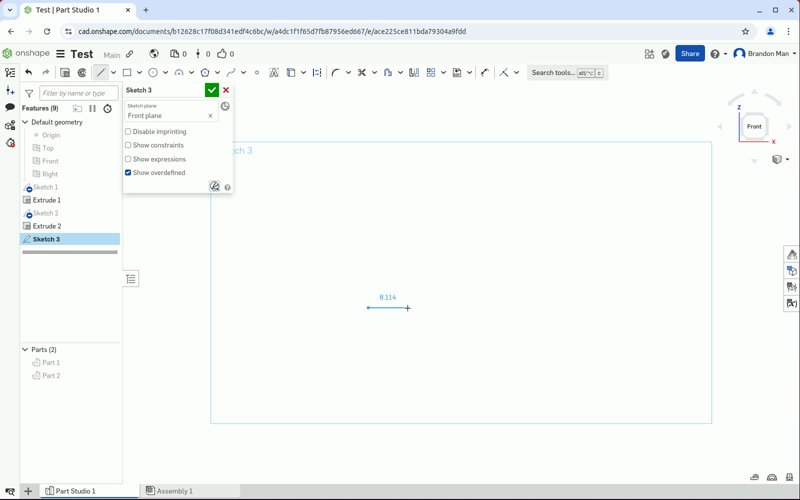
key_down(shift)
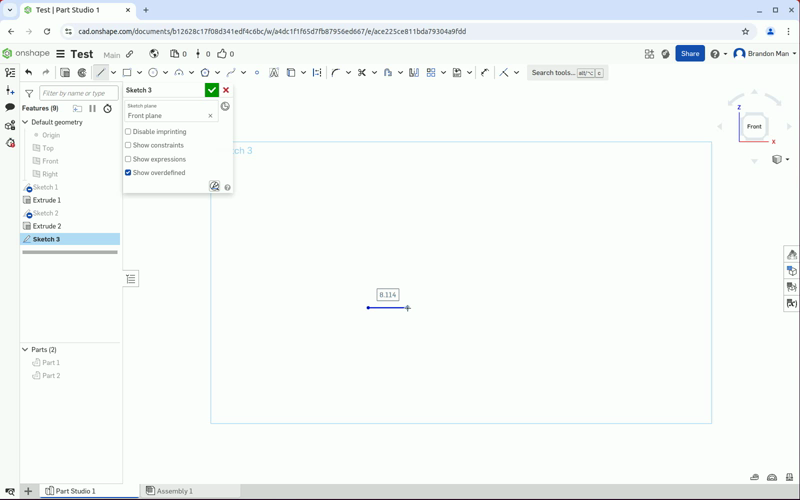
mouse_move(437, 307)
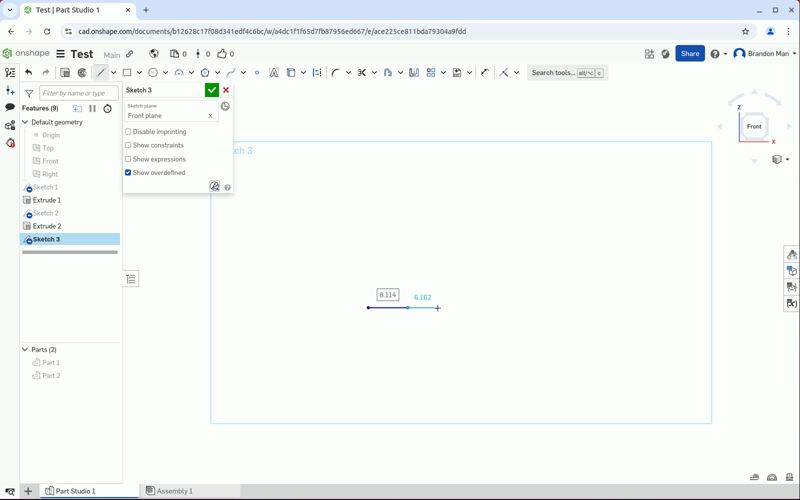
mouse_move(407, 268)
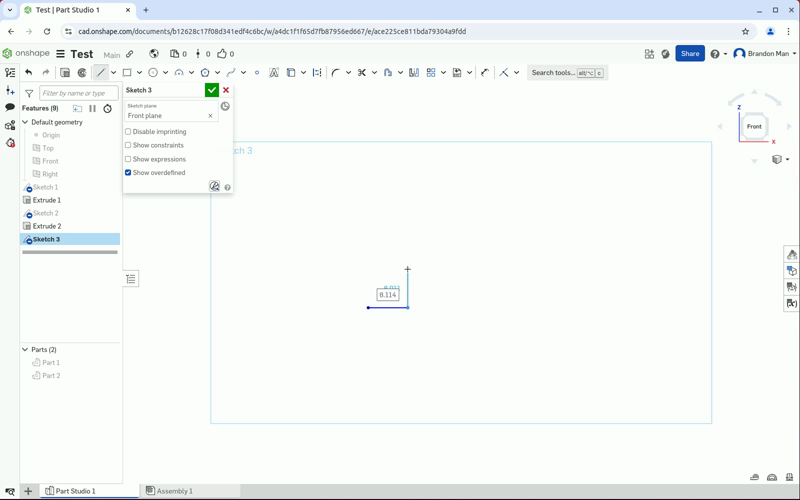
click(407, 268)
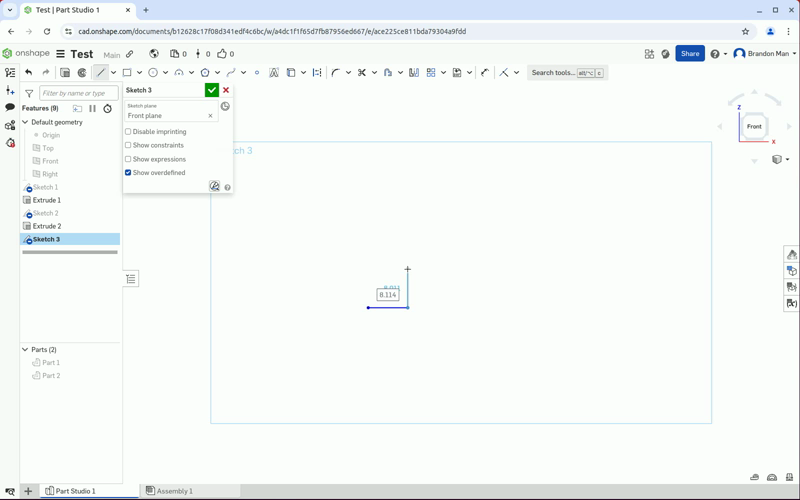
key_up(shift)
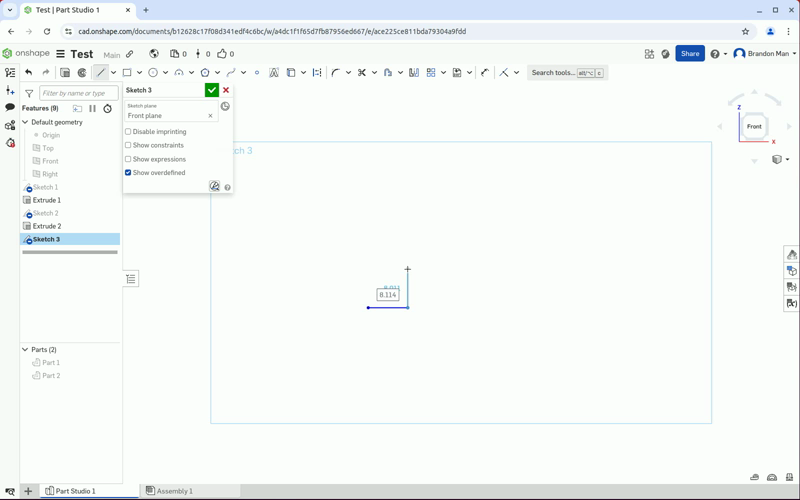
key_down(shift)
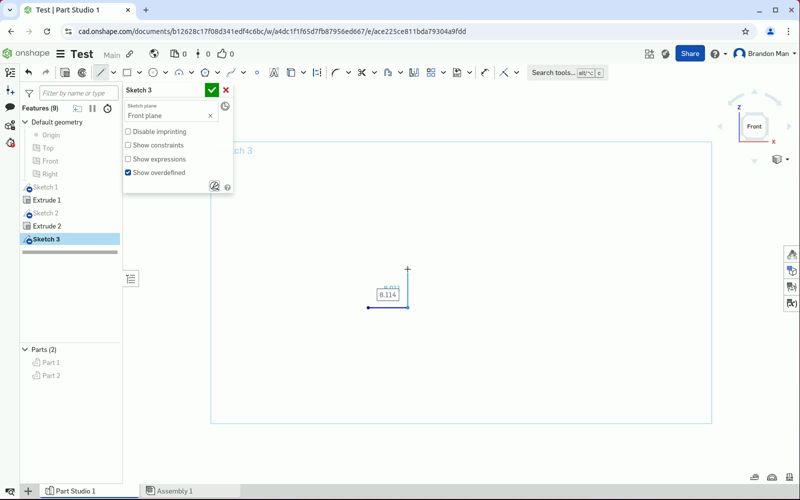
mouse_move(437, 268)
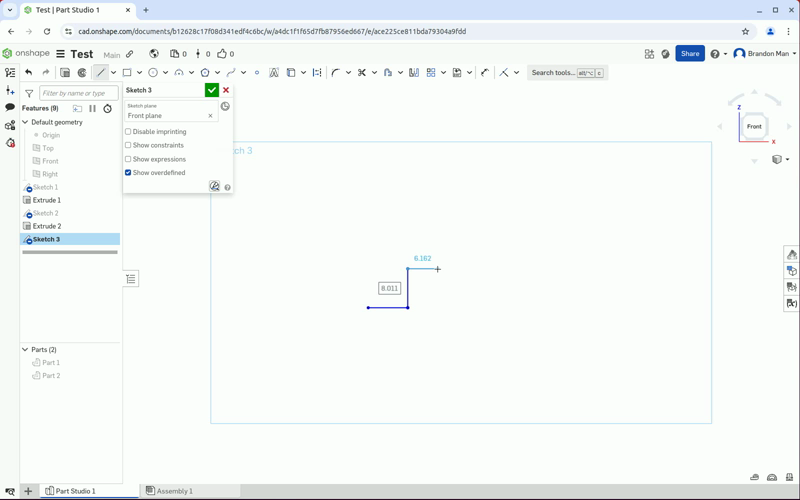
mouse_move(407, 257)
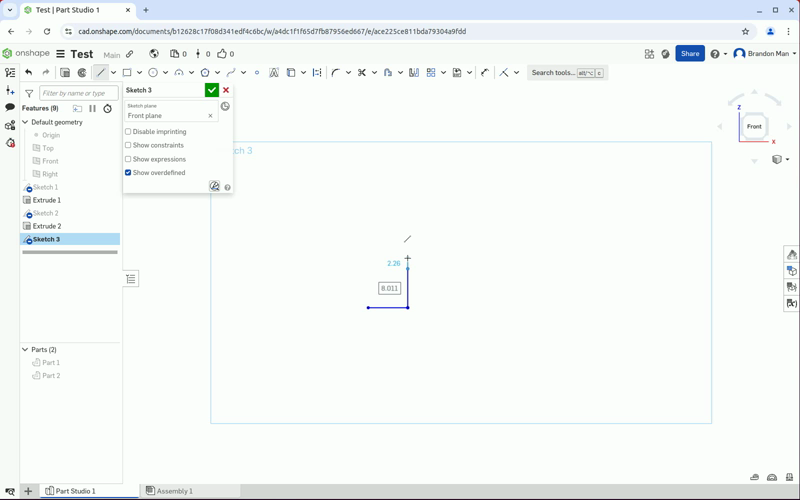
click(407, 257)
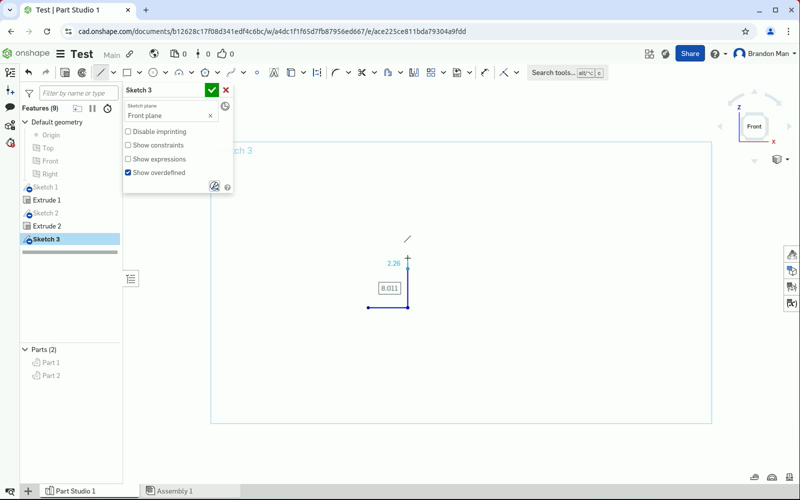
key_up(shift)
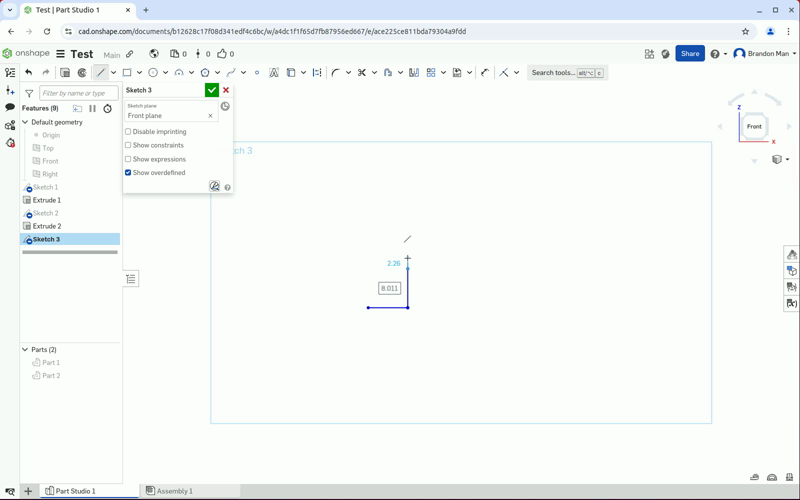
key_down(shift)
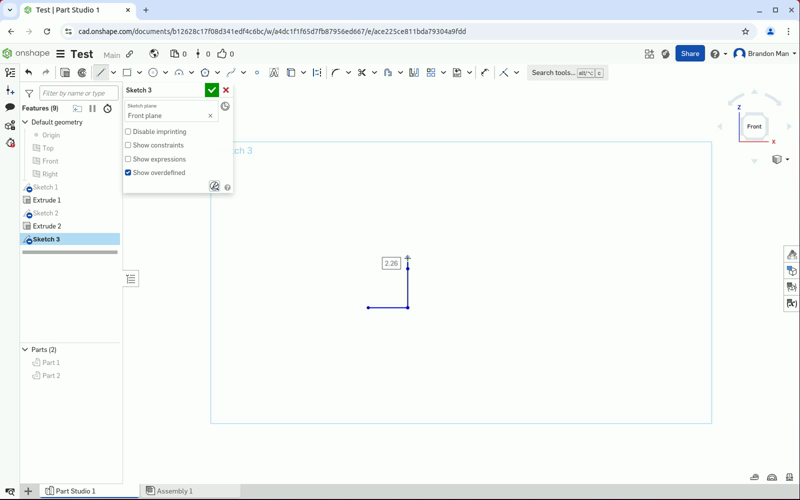
mouse_move(437, 257)
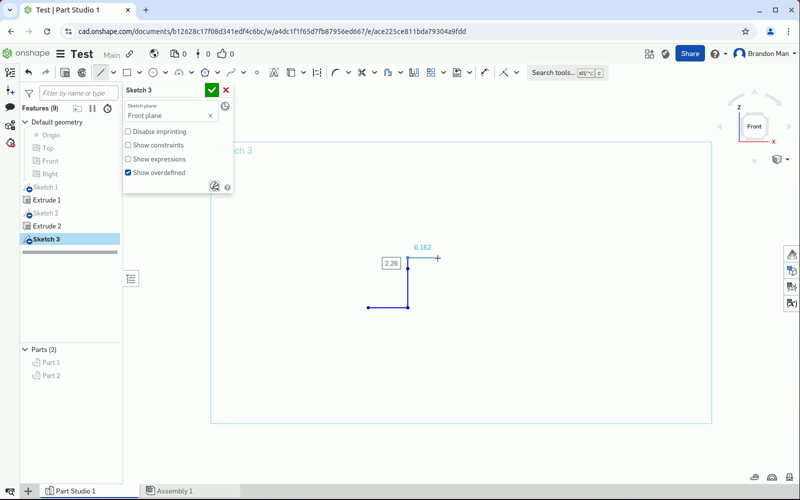
mouse_move(398, 257)
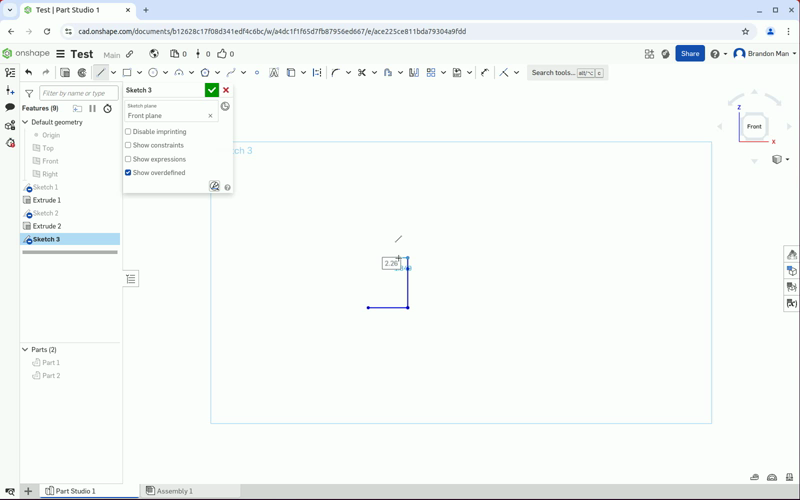
click(398, 257)
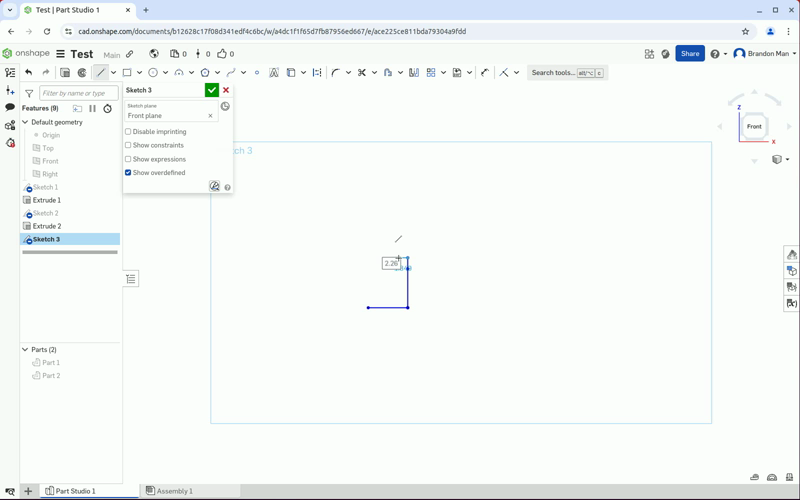
key_up(shift)
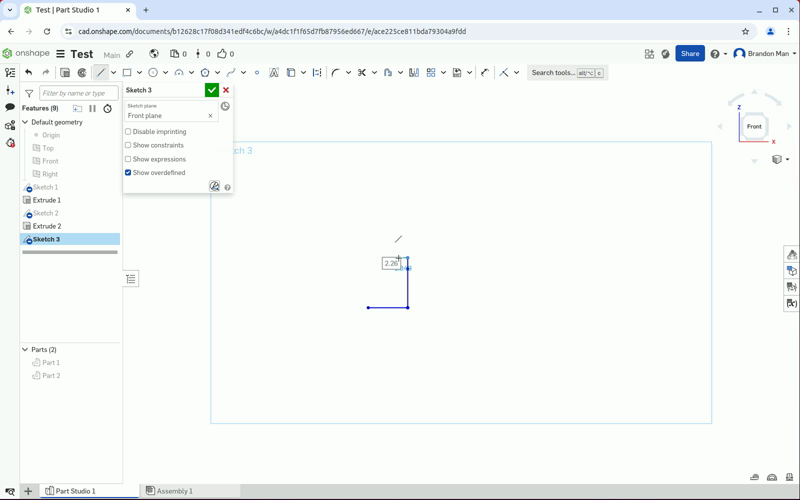
key_down(shift)
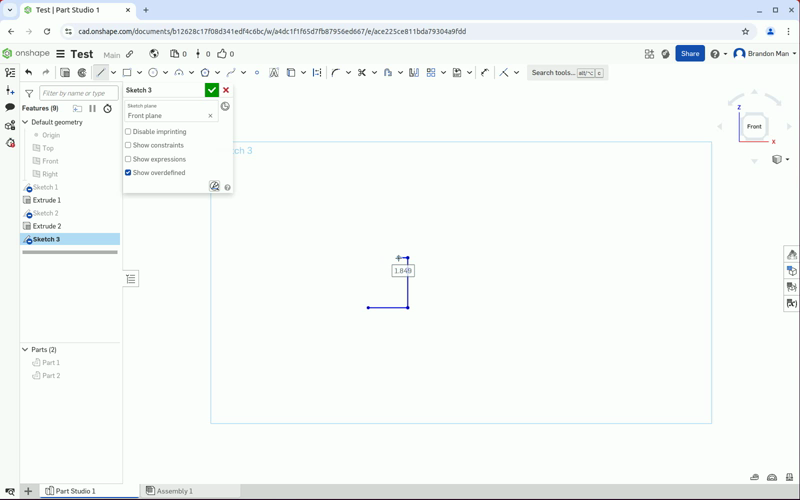
mouse_move(428, 257)
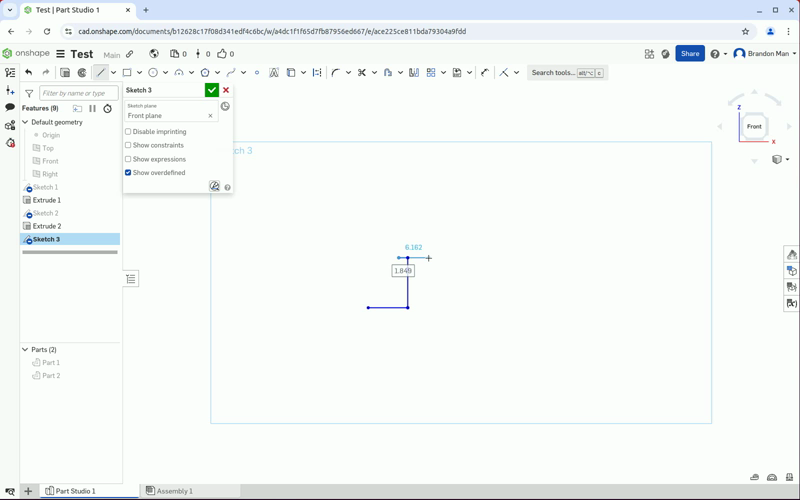
mouse_move(378, 257)
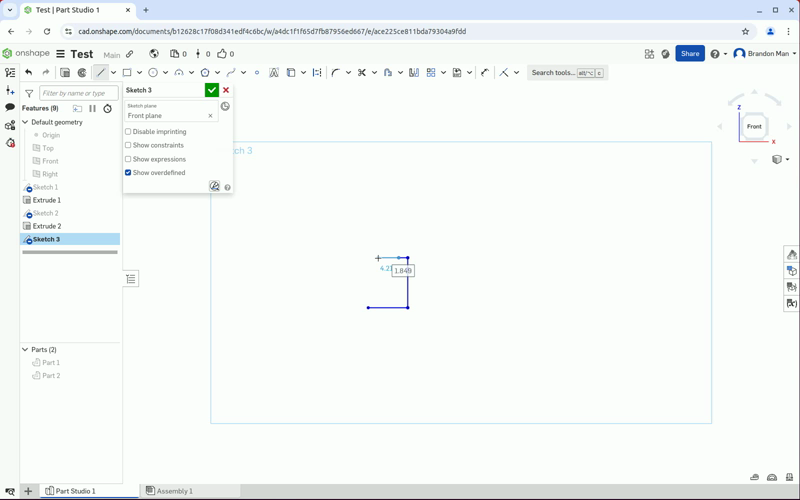
click(378, 257)
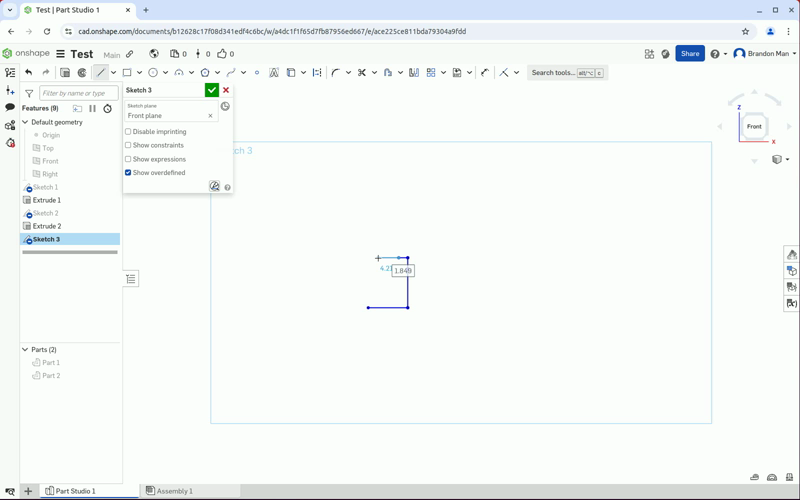
key_up(shift)
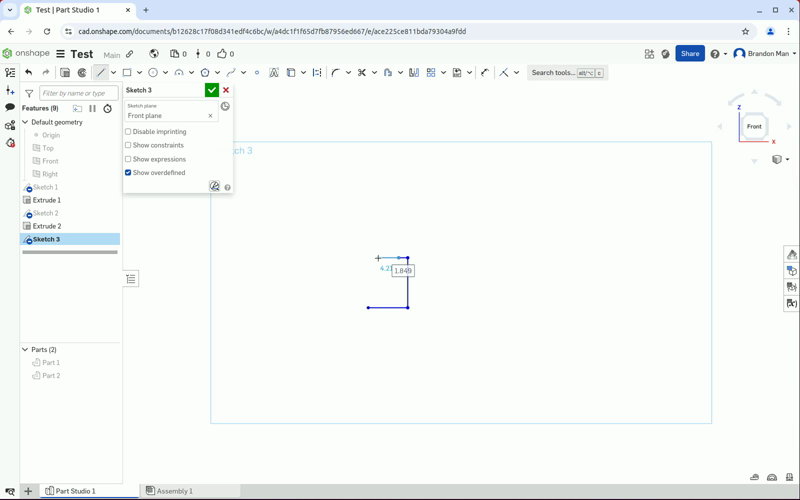
key_down(shift)
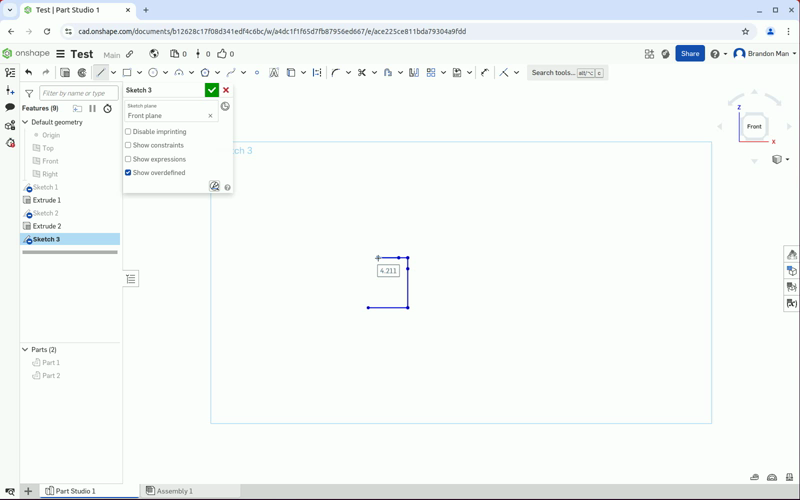
mouse_move(408, 257)
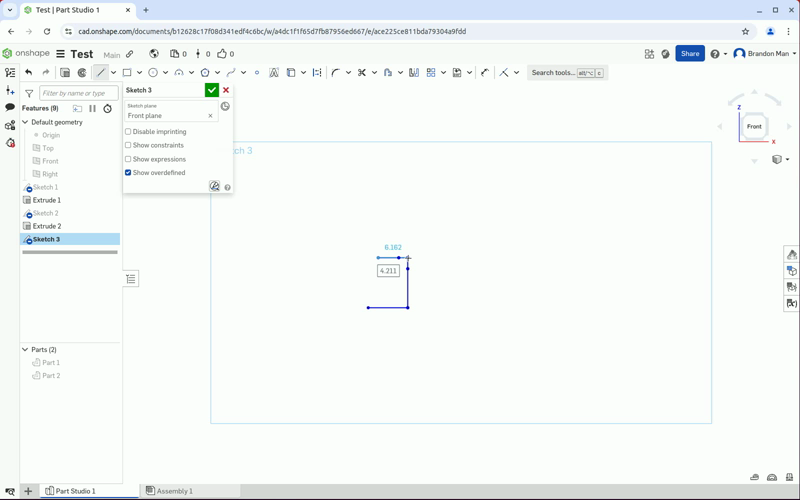
mouse_move(368, 257)
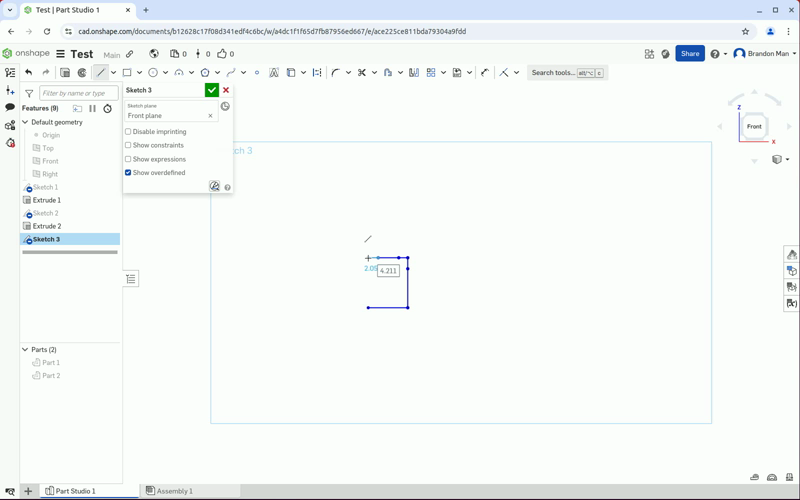
click(368, 257)
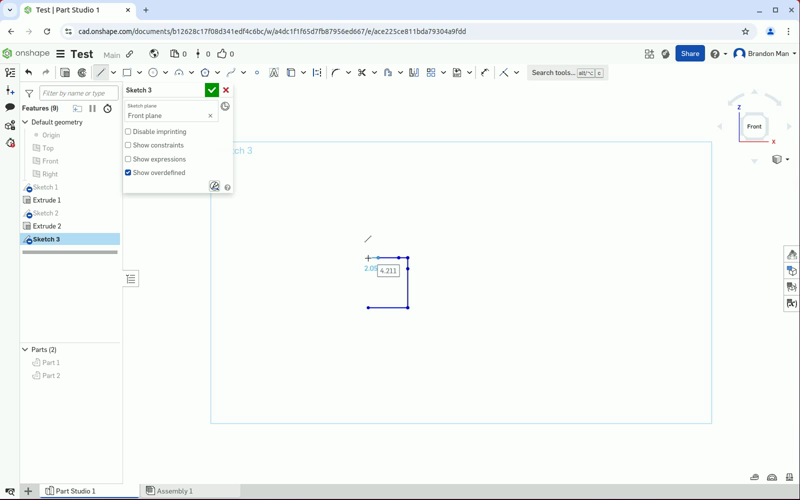
key_up(shift)
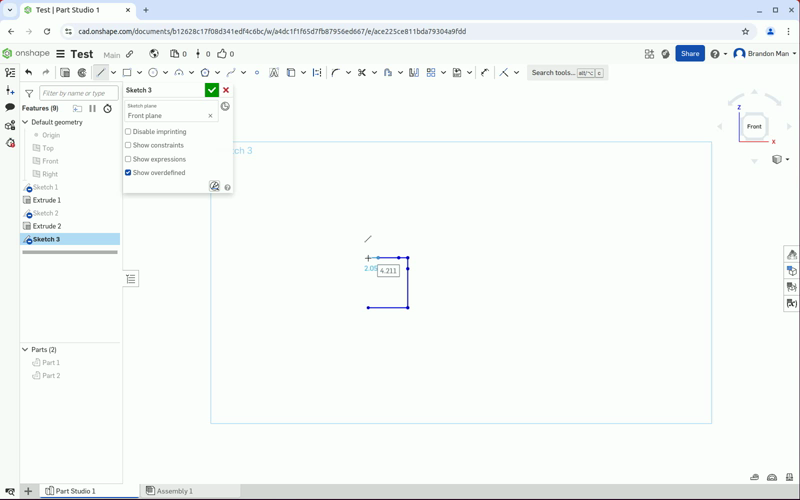
key_down(shift)
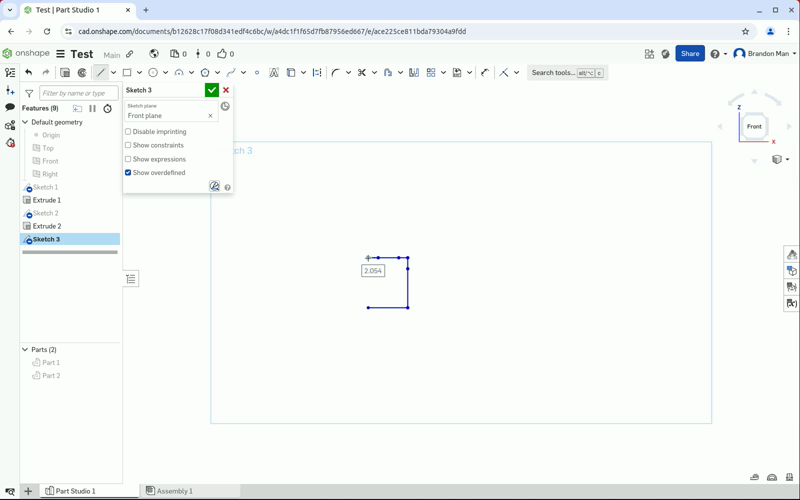
mouse_move(398, 257)
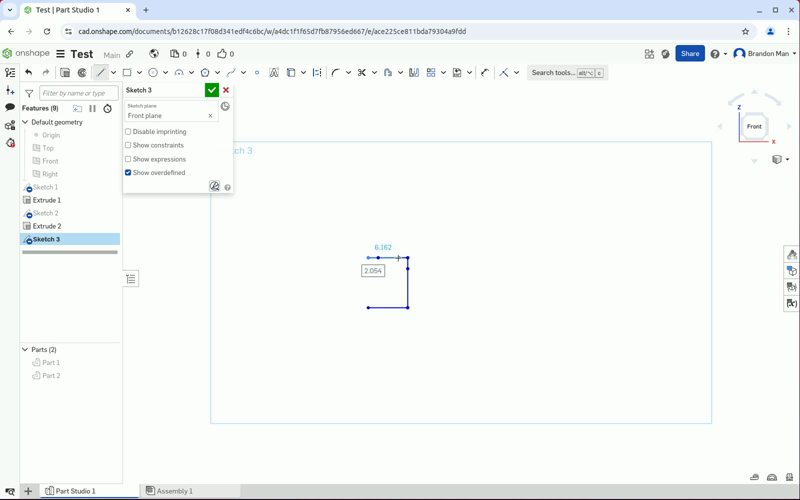
mouse_move(368, 268)
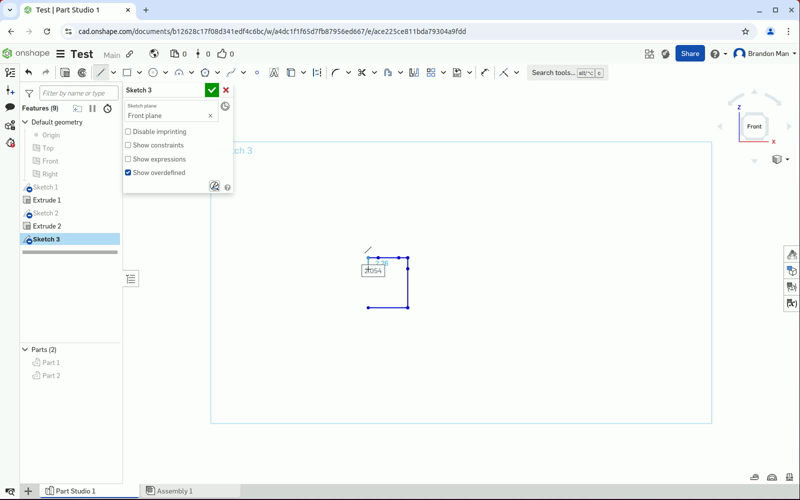
click(368, 268)
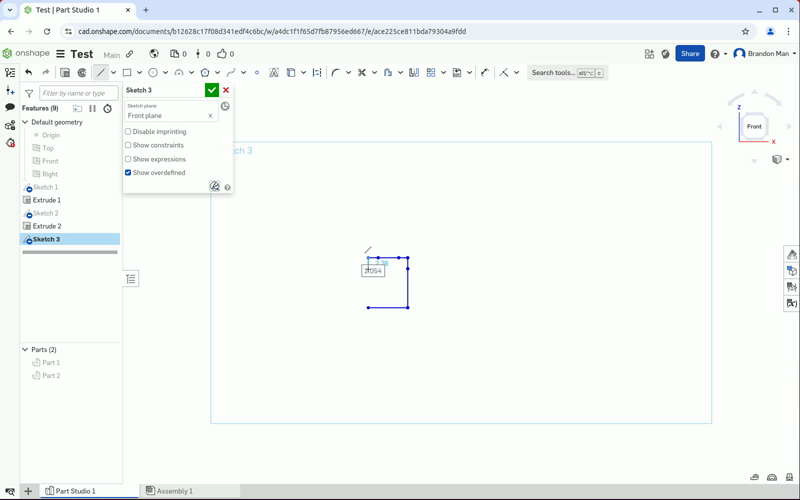
key_up(shift)
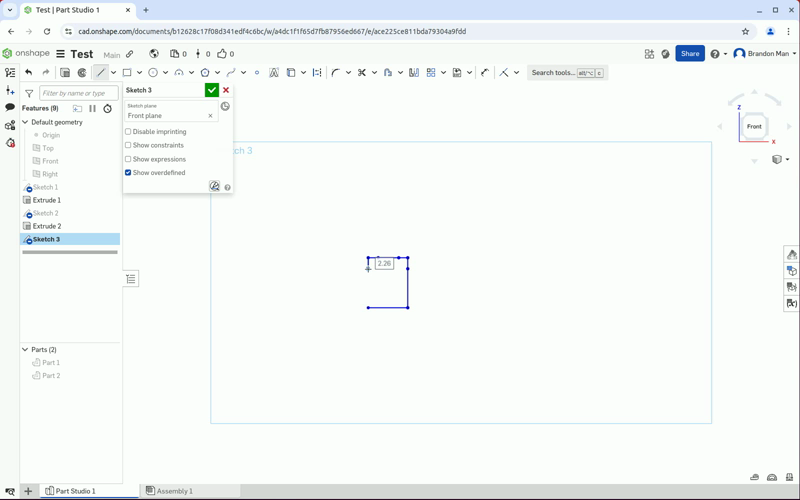
mouse_move(398, 268)
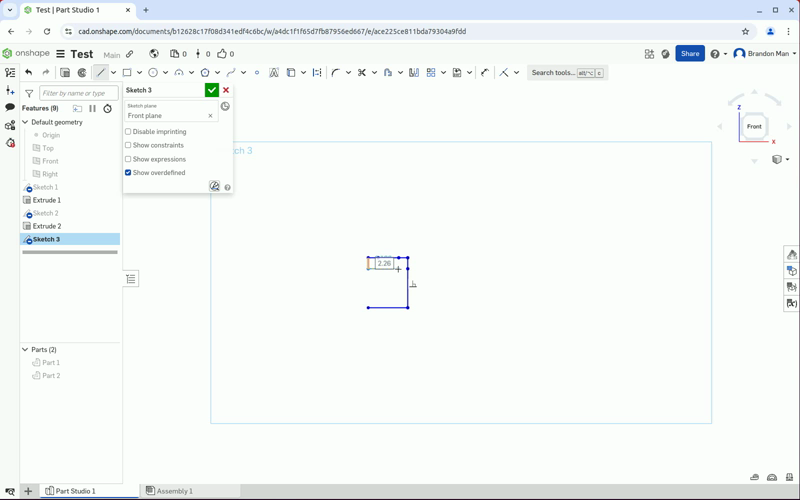
key_down(shift)
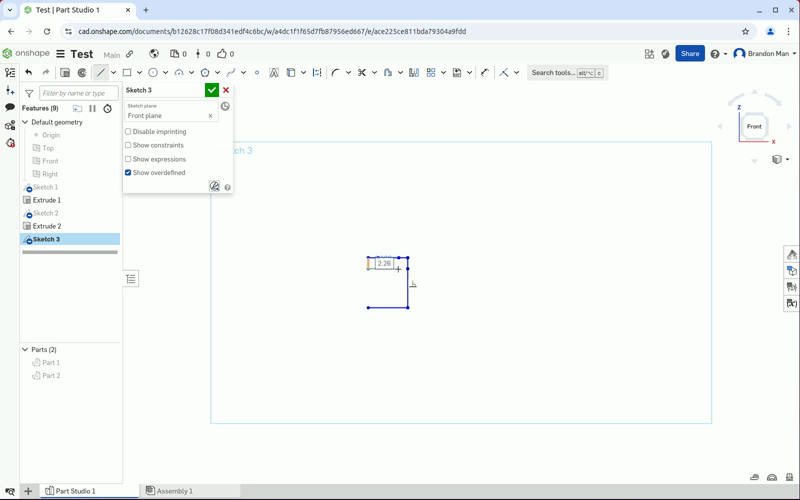
mouse_move(368, 307)
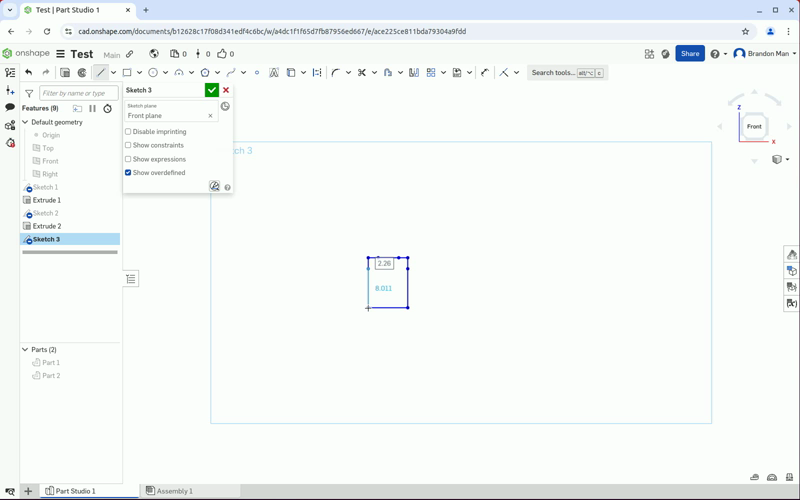
key_up(shift)
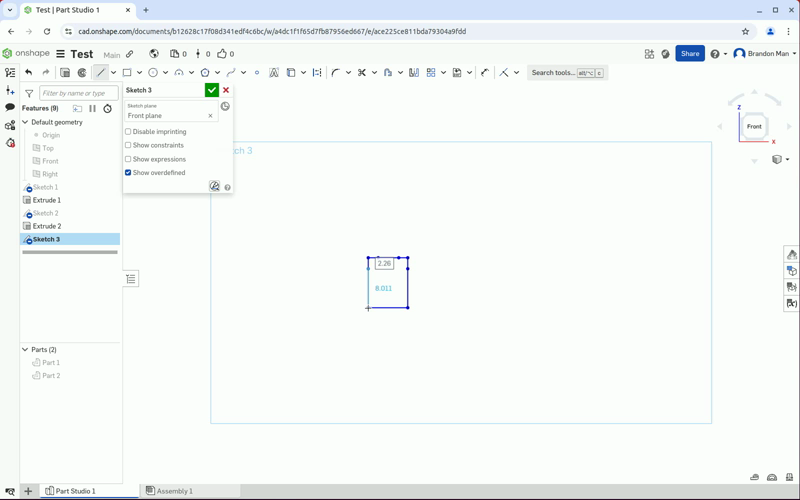
click(368, 307)
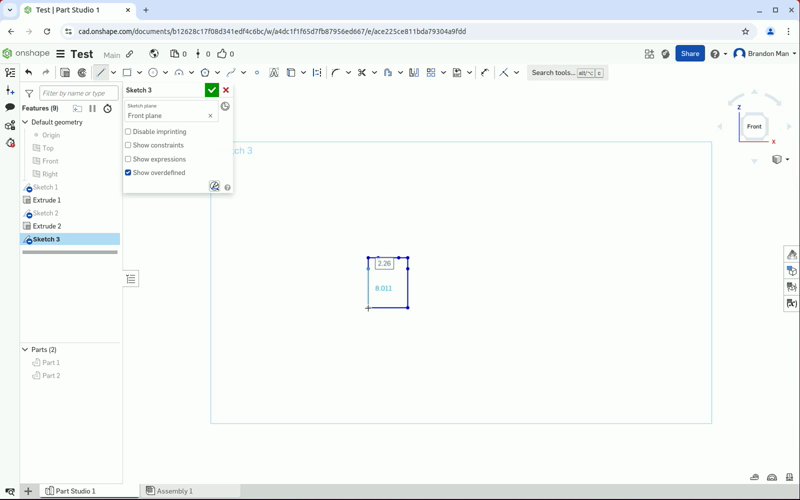
key(esc)
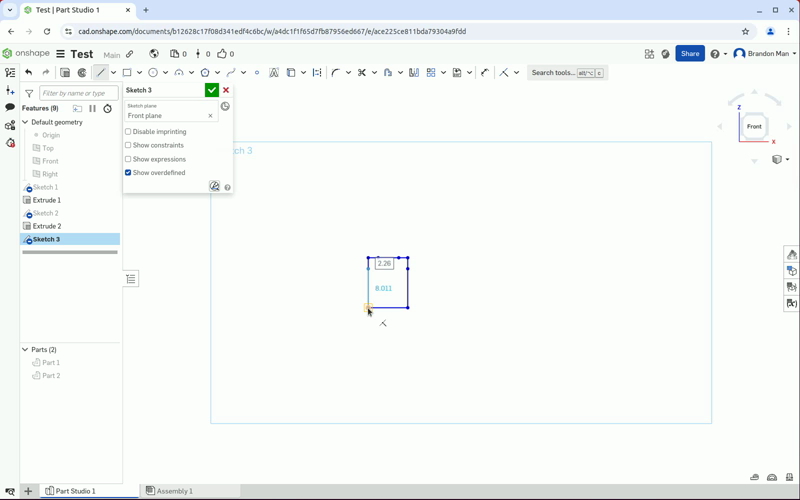
mouse_move(393, 269)
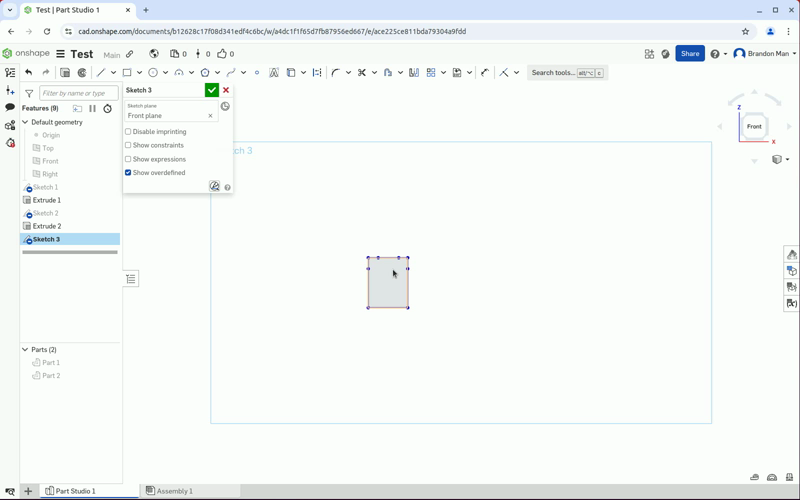
click(393, 269)
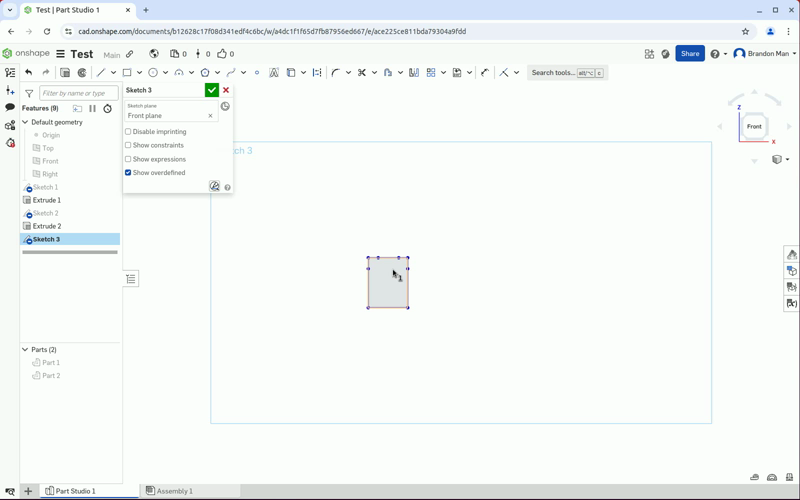
mouse_move(73, 352)
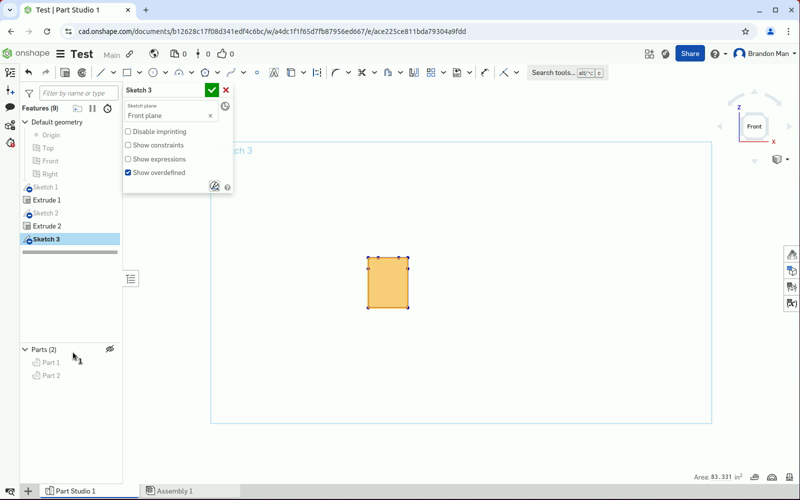
key(shift+y)
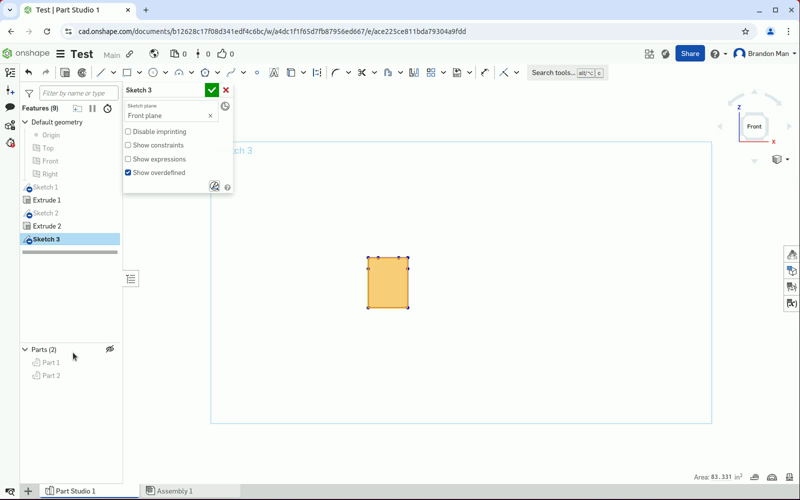
key(shift+e)
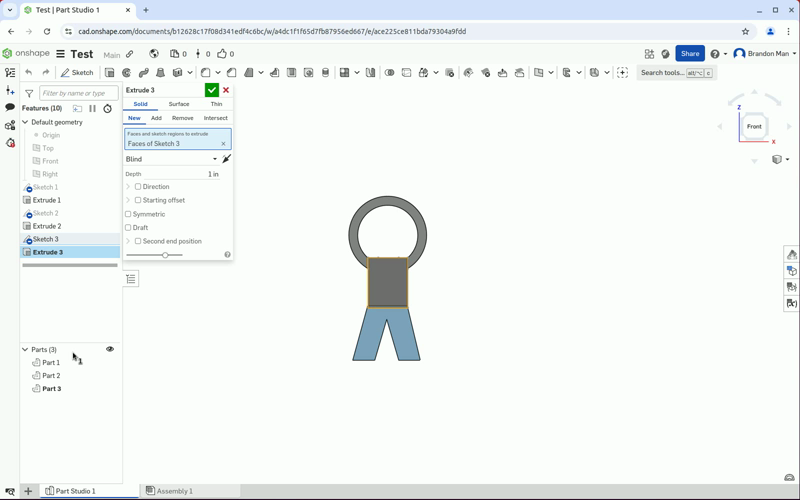
mouse_move(143, 106)
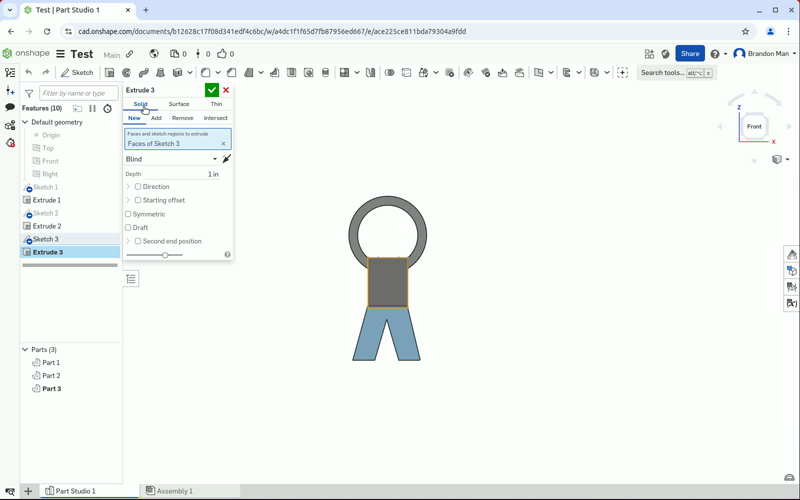
click(143, 106)
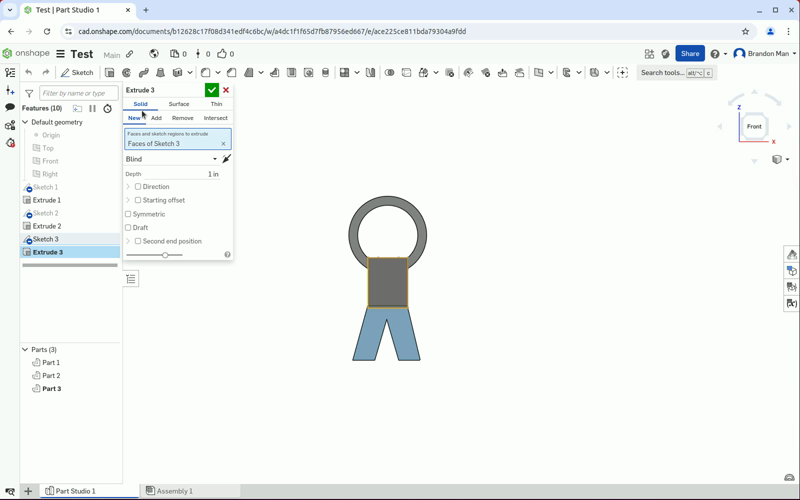
mouse_move(137, 120)
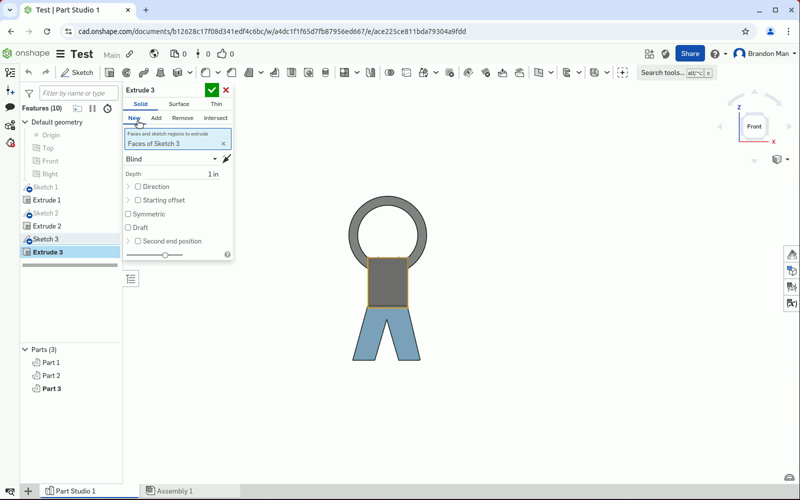
click(137, 120)
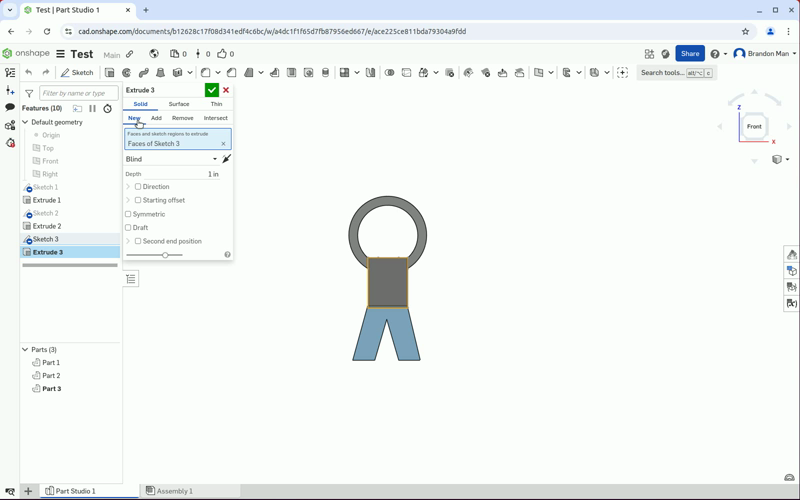
key(tab, 4)
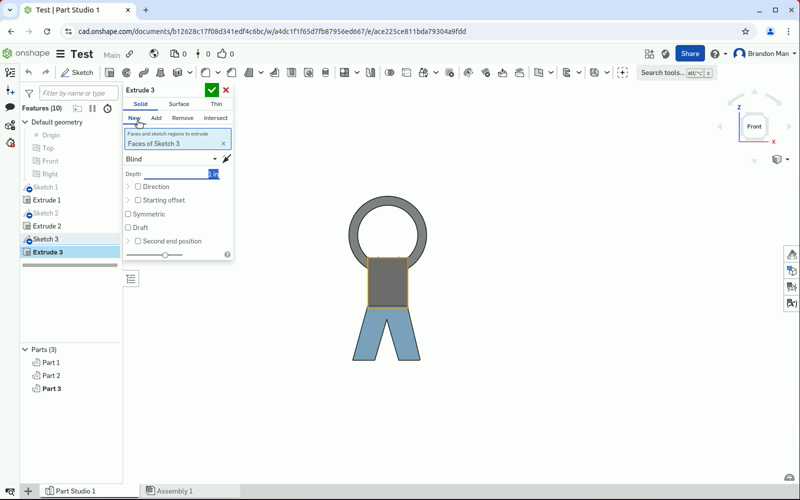
text(1.685)
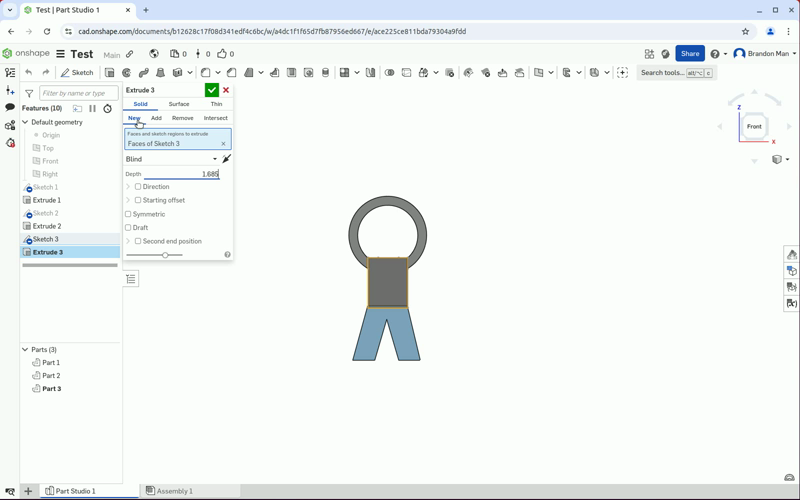
key(enter)
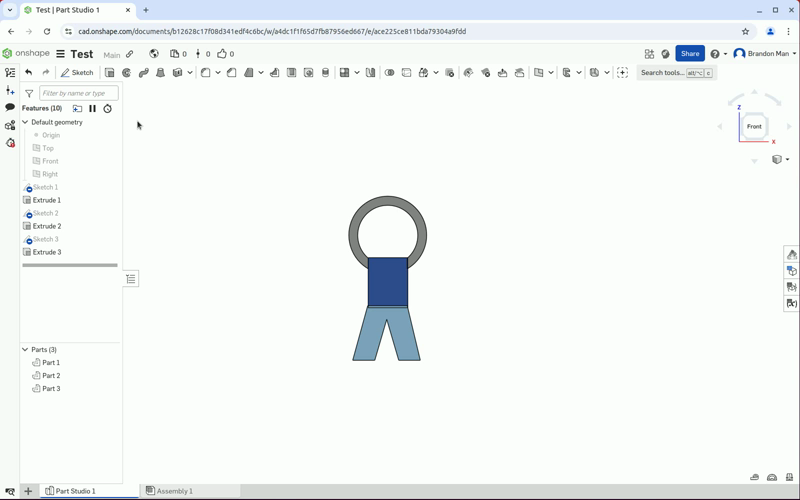
key(shift+h)
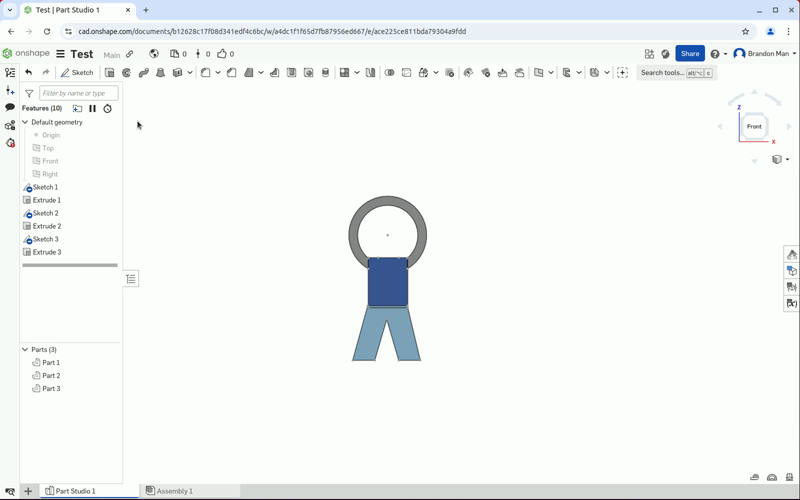
key(shift+h)
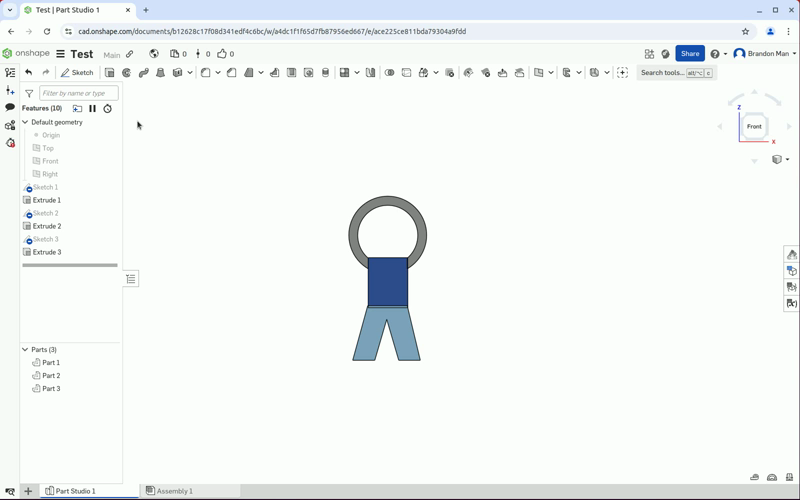
mouse_move(73, 189)
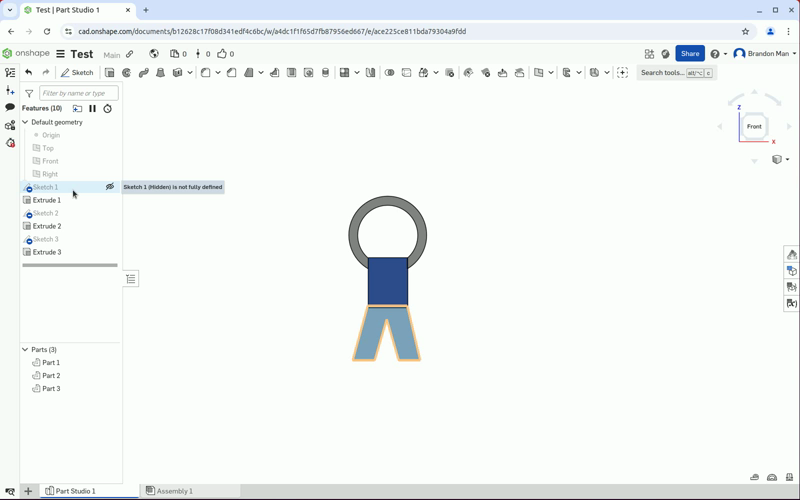
click(73, 189)
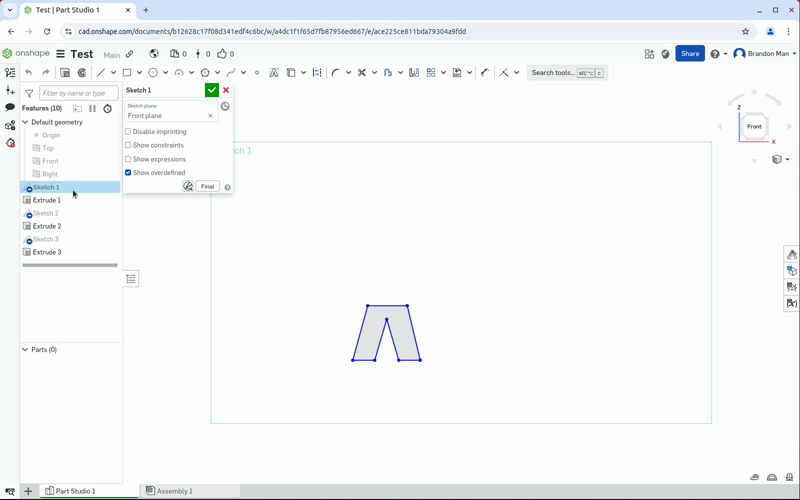
mouse_move(229, 92)
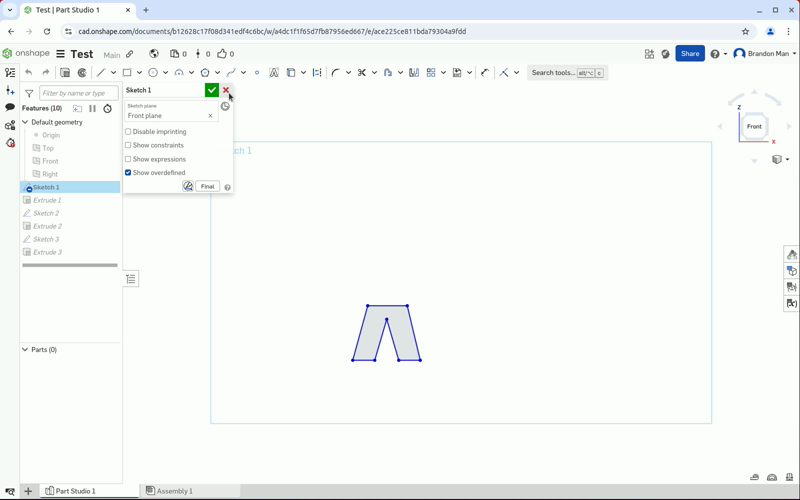
click(229, 92)
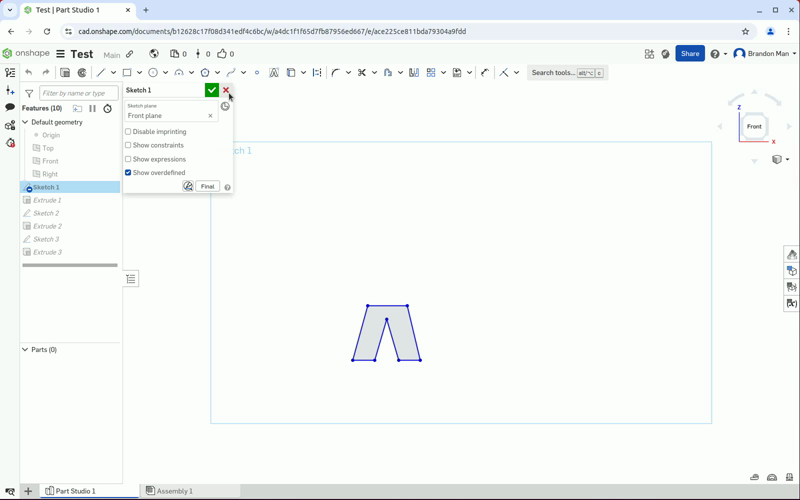
key(shift+s)
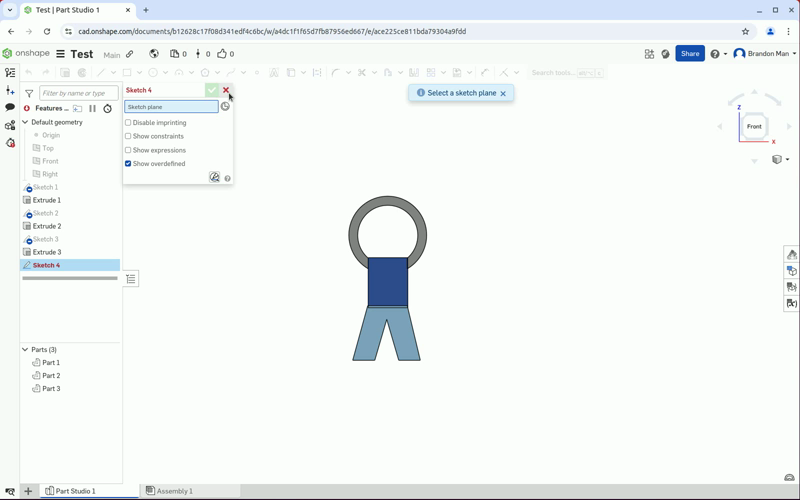
mouse_move(73, 163)
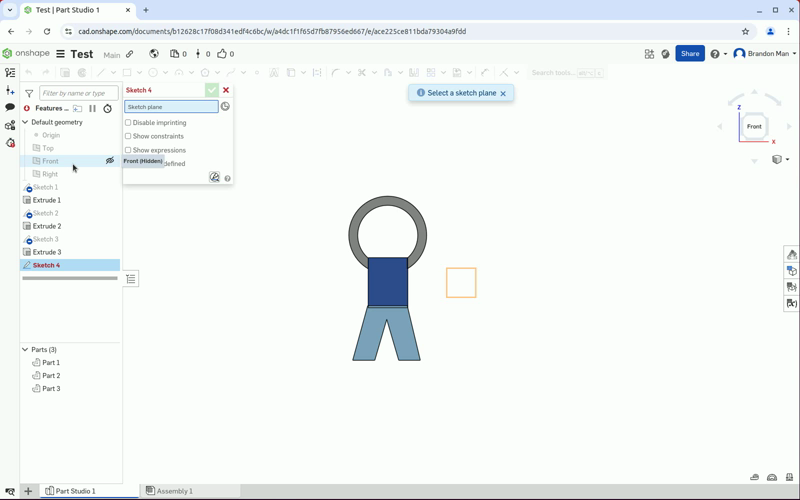
click(73, 163)
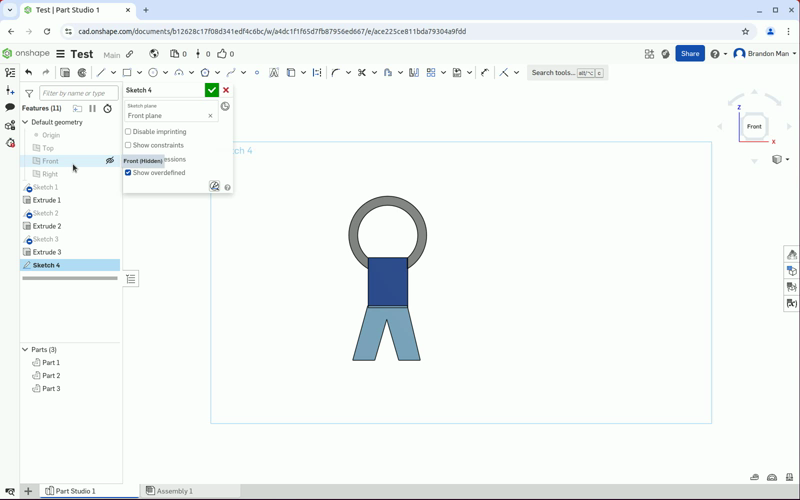
mouse_move(73, 352)
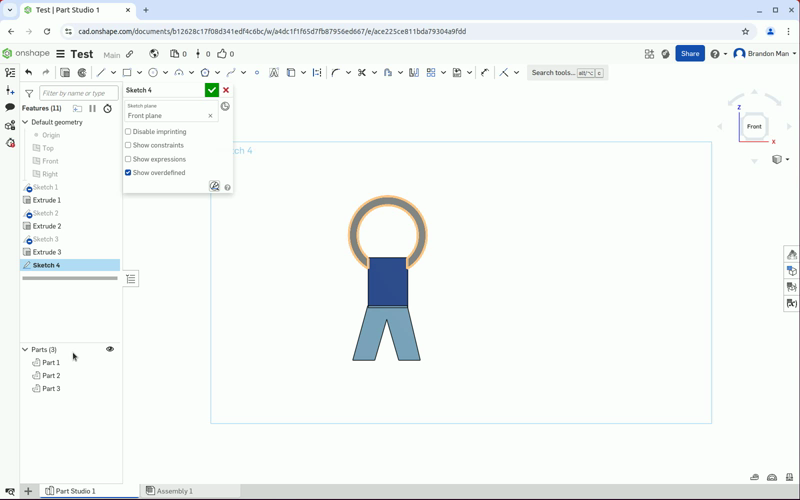
key(y)
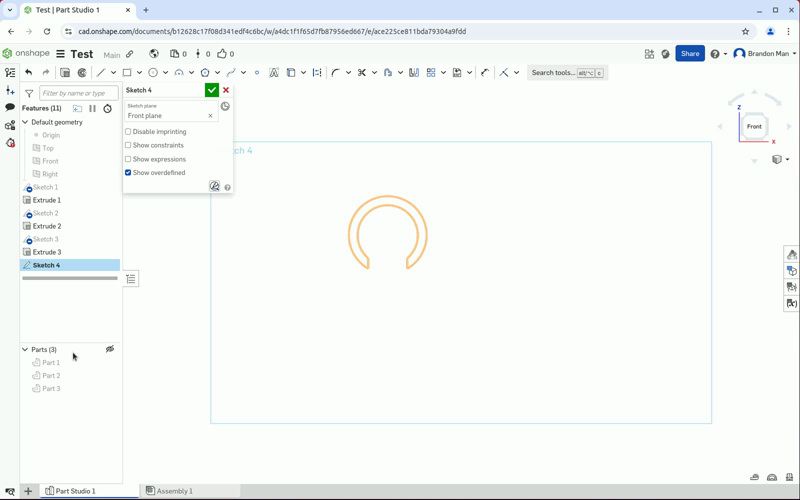
key(l)
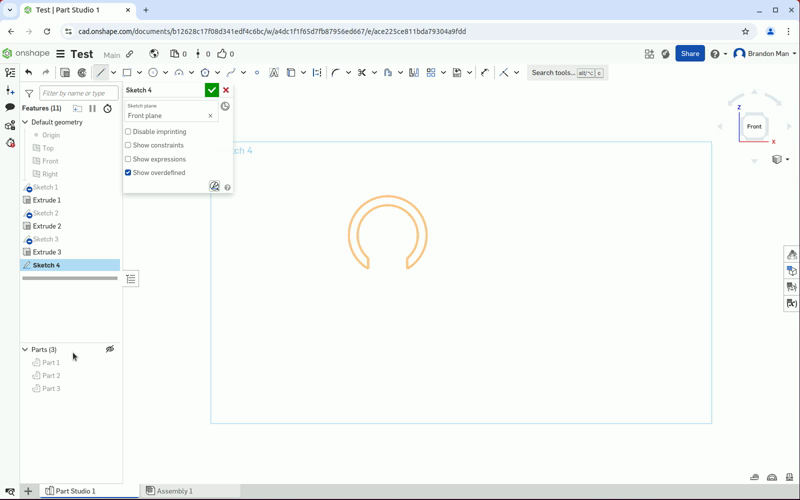
key_down(shift)
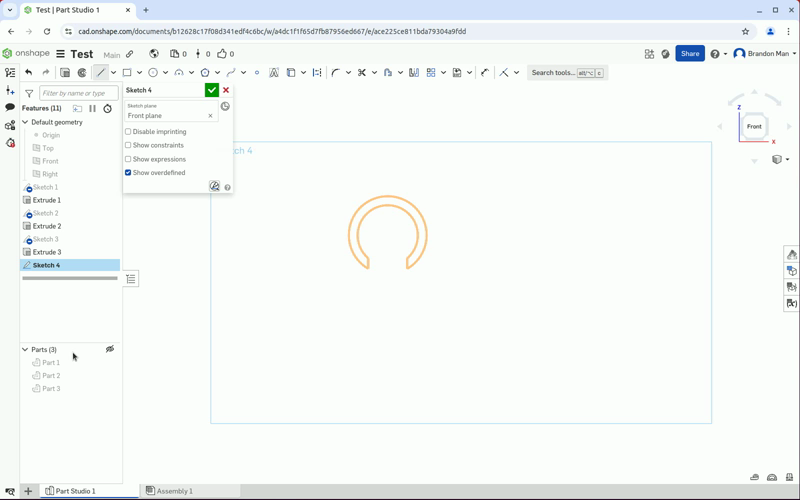
mouse_move(377, 258)
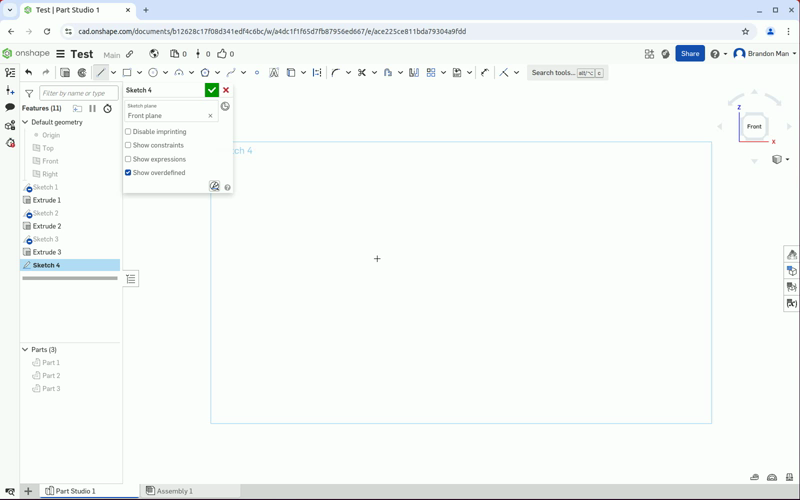
click(377, 258)
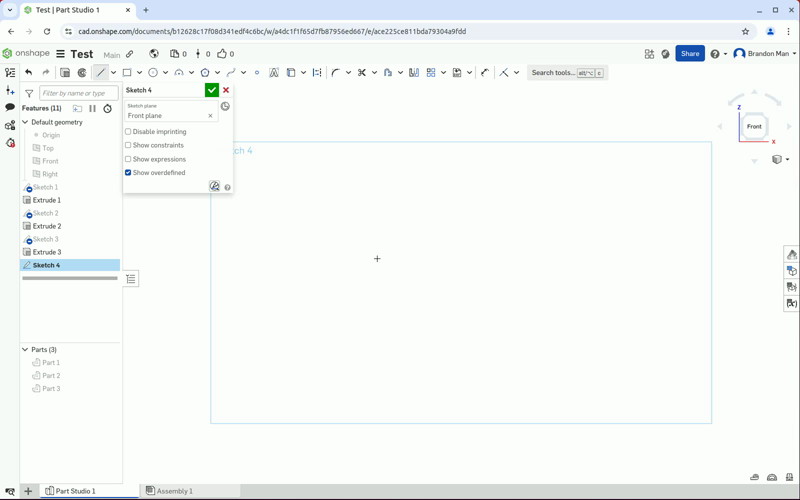
key_up(shift)
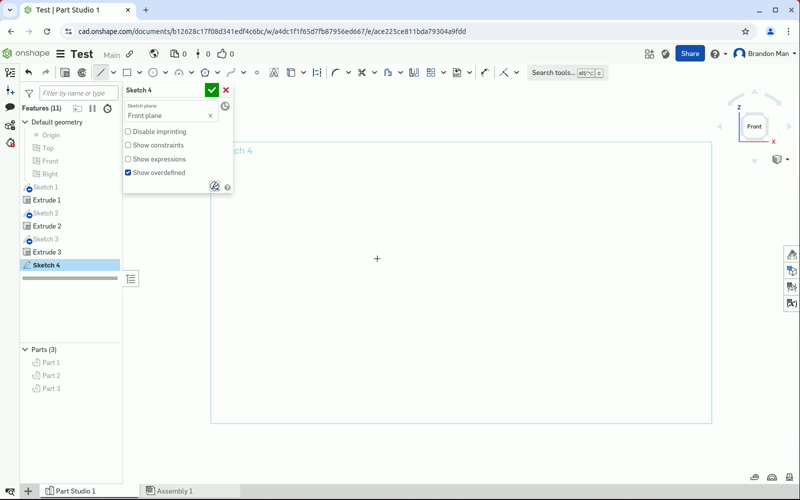
key_down(shift)
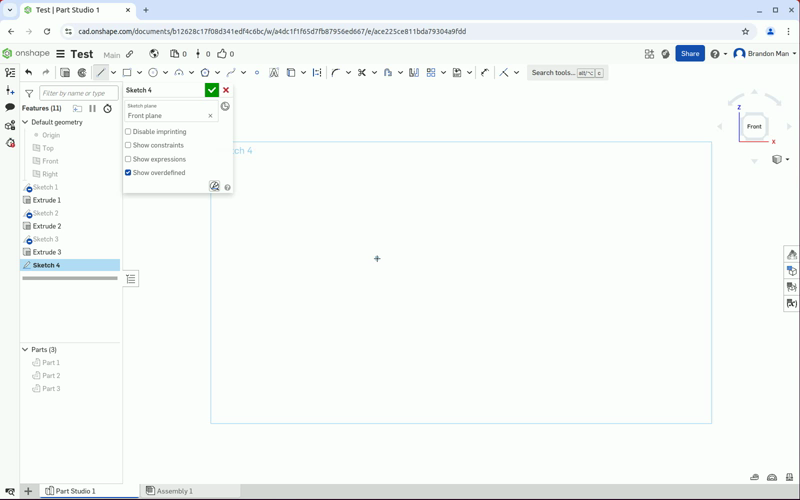
mouse_move(407, 258)
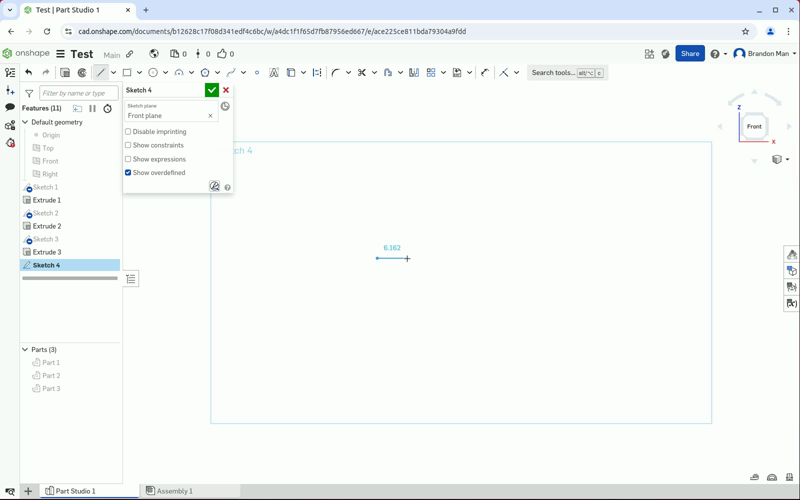
mouse_move(398, 258)
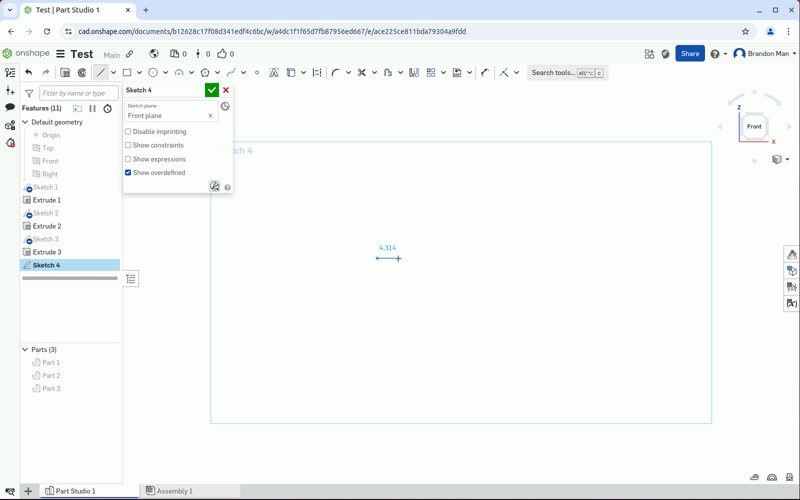
click(398, 258)
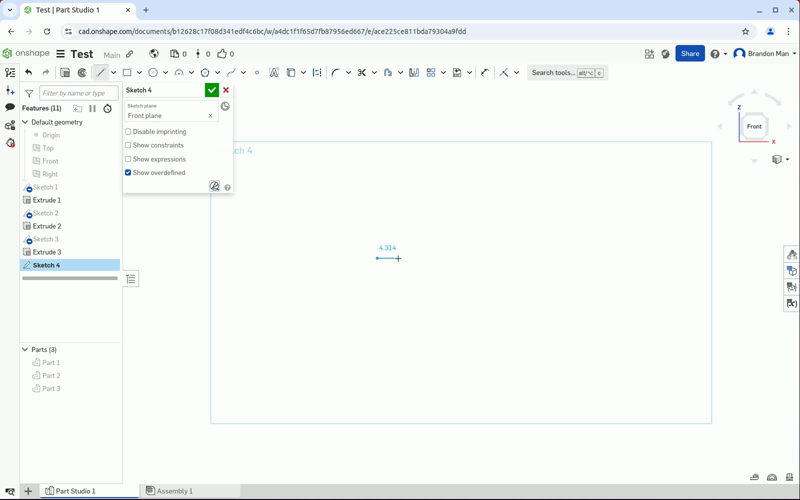
key_up(shift)
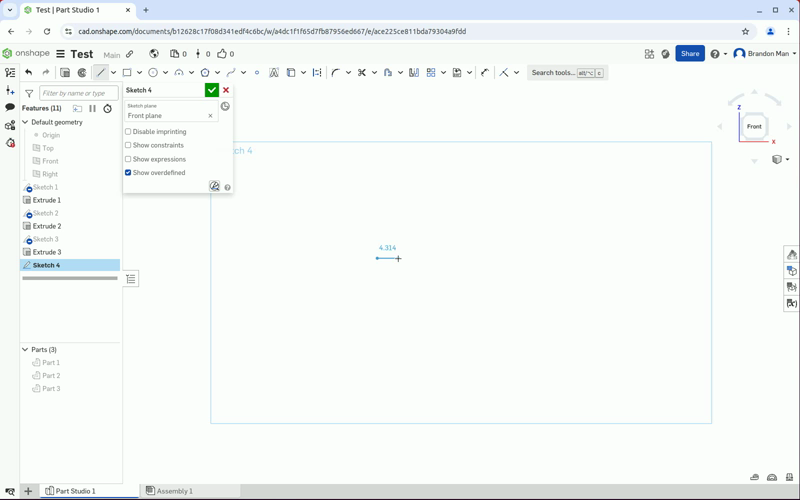
key_down(shift)
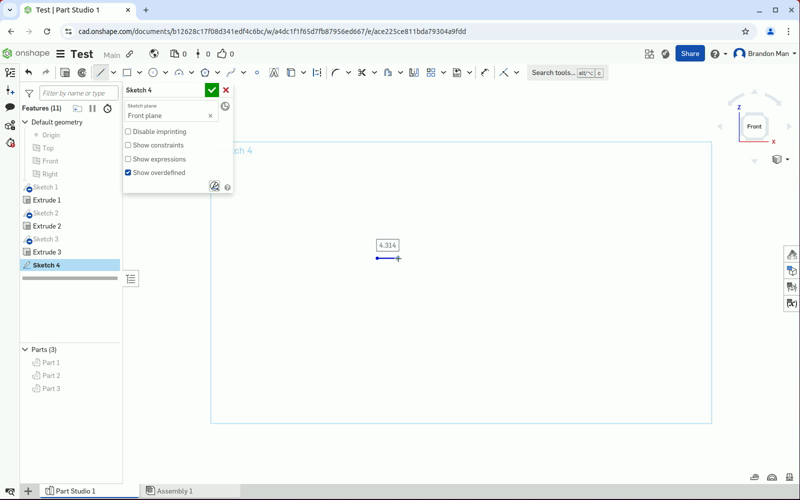
mouse_move(428, 258)
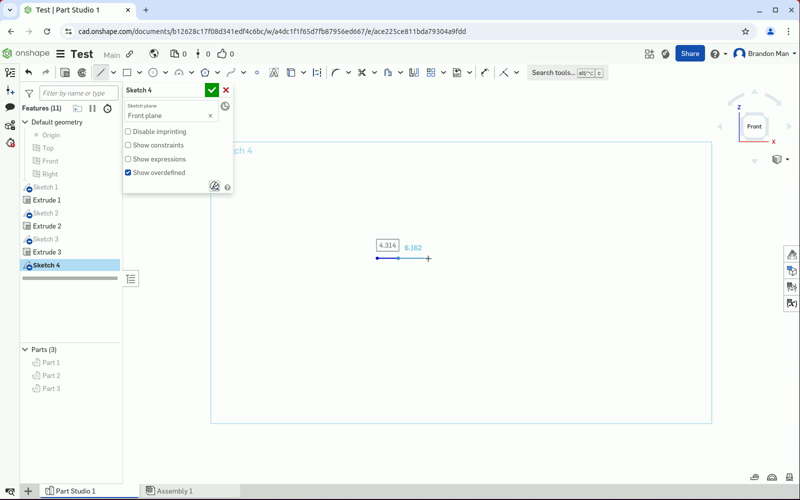
mouse_move(398, 251)
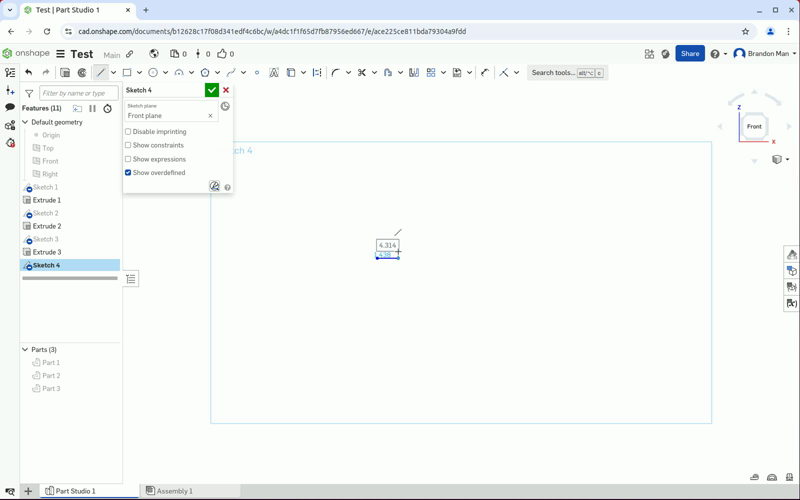
scroll(6)
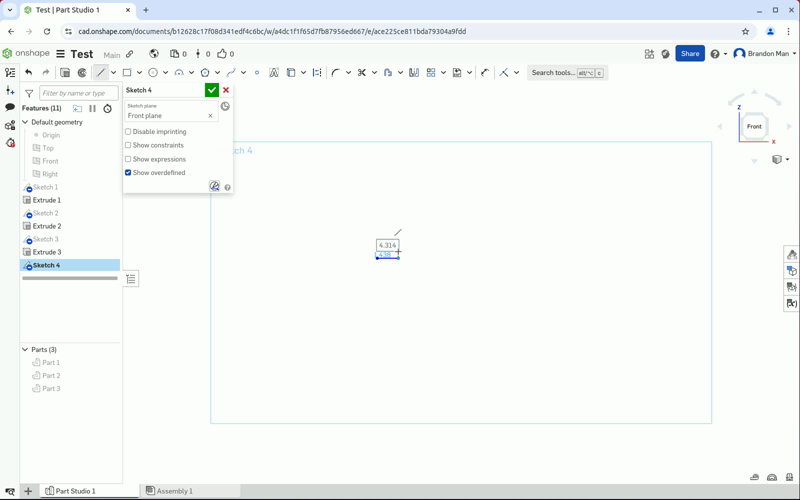
scroll(6)
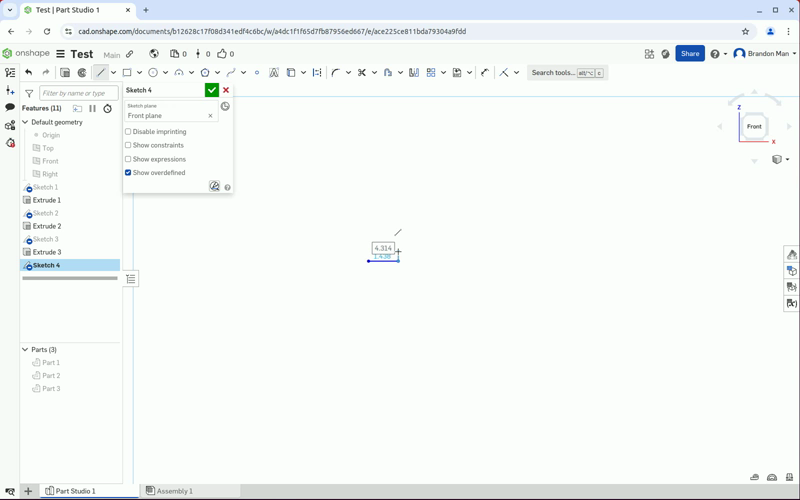
scroll(6)
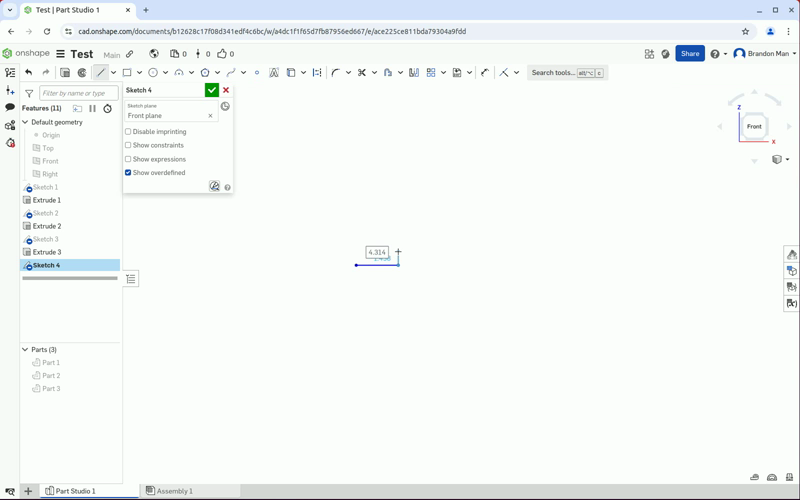
scroll(6)
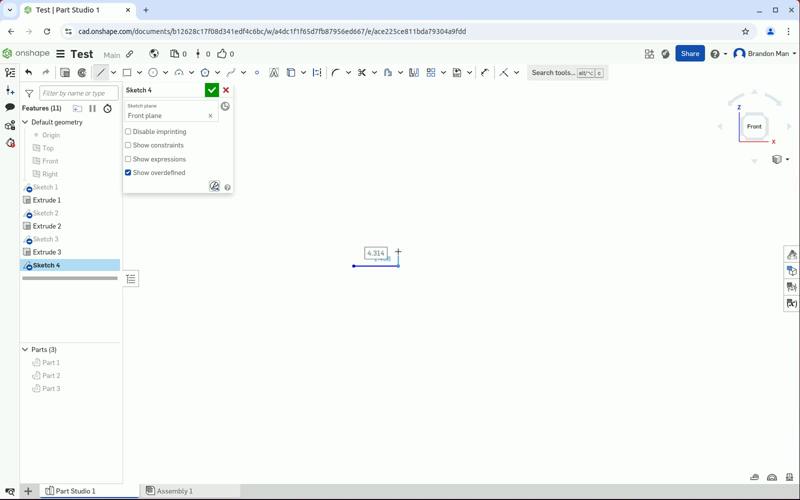
scroll(6)
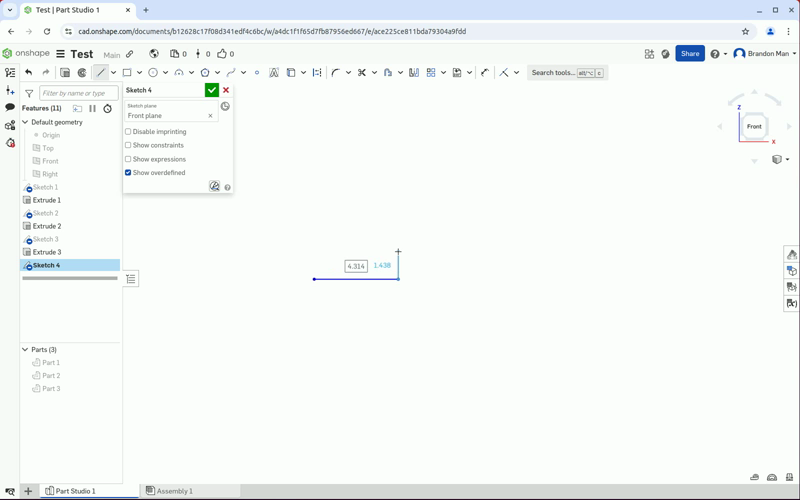
scroll(6)
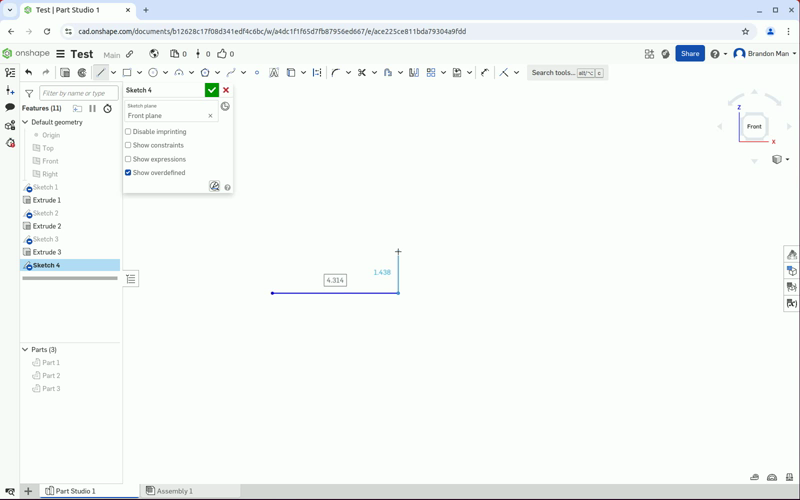
scroll(6)
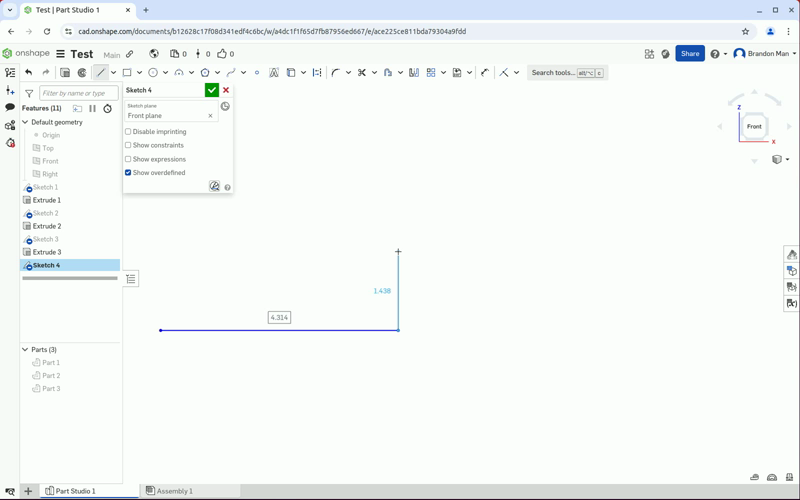
click(398, 251)
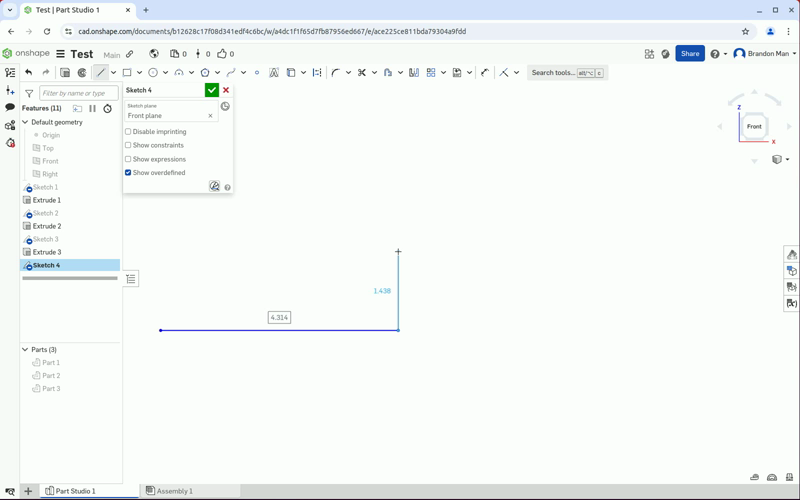
scroll(-6)
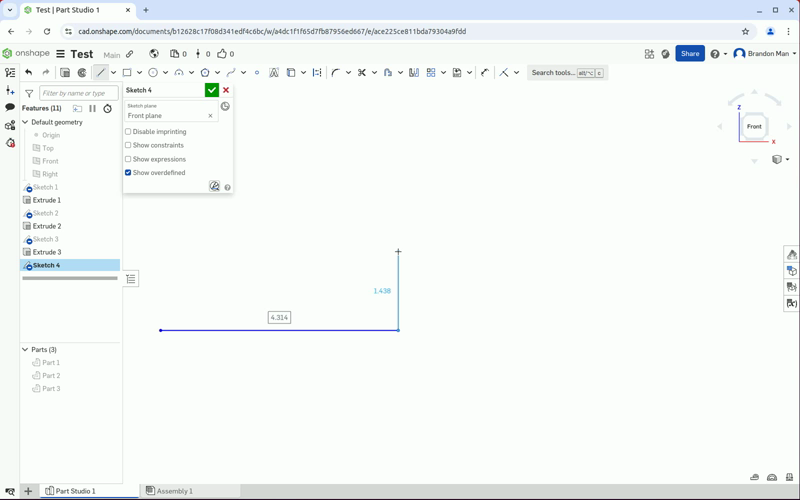
scroll(-6)
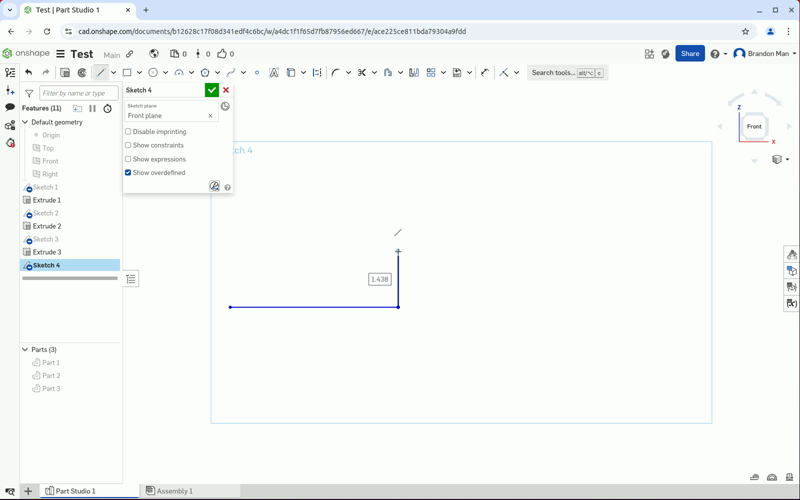
scroll(-6)
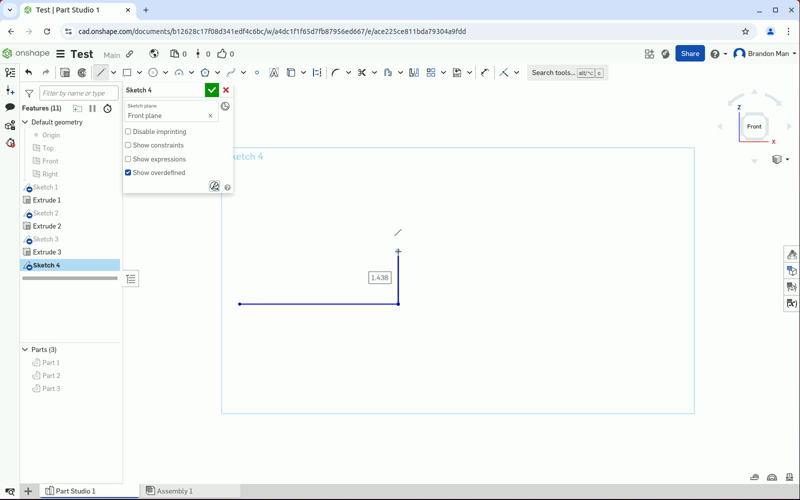
scroll(-6)
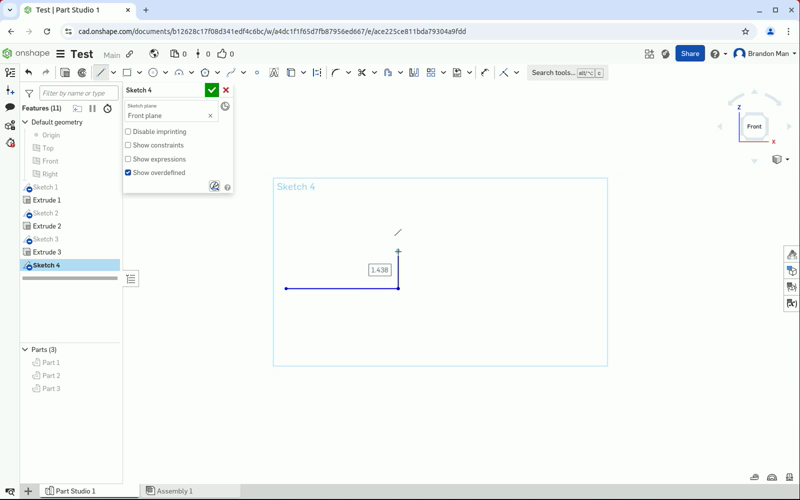
scroll(-6)
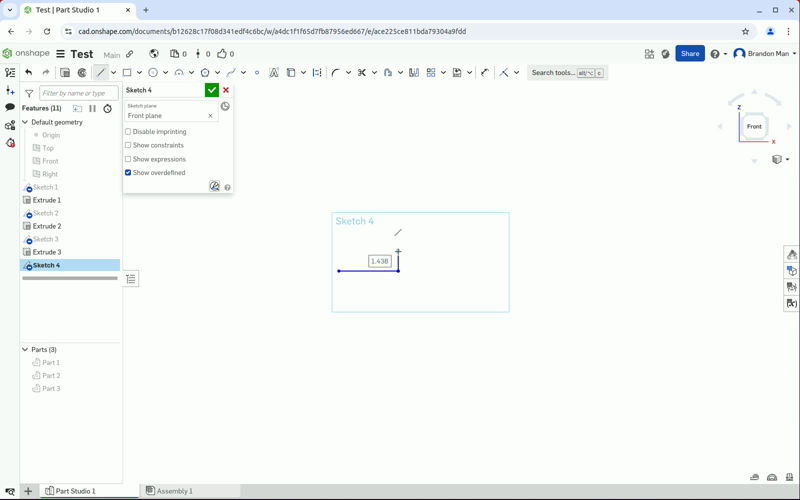
scroll(-6)
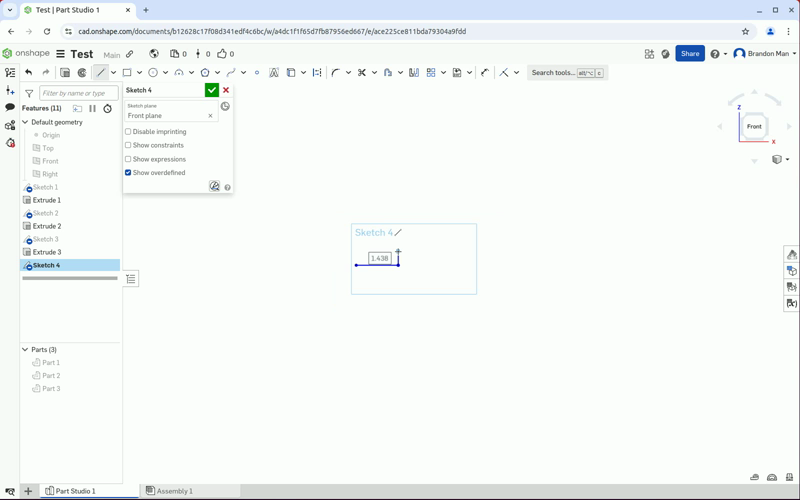
scroll(-6)
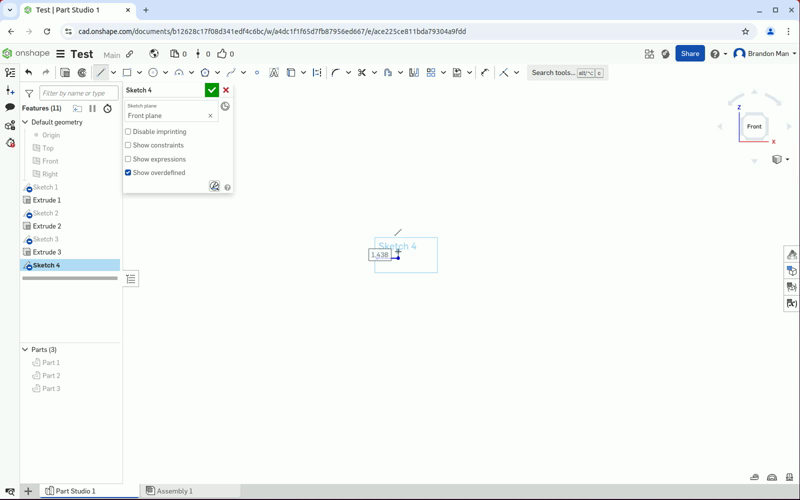
key_up(shift)
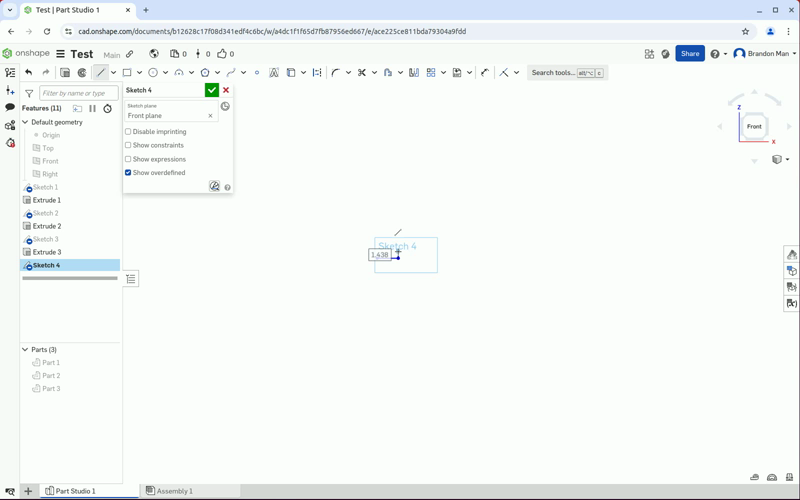
key_down(shift)
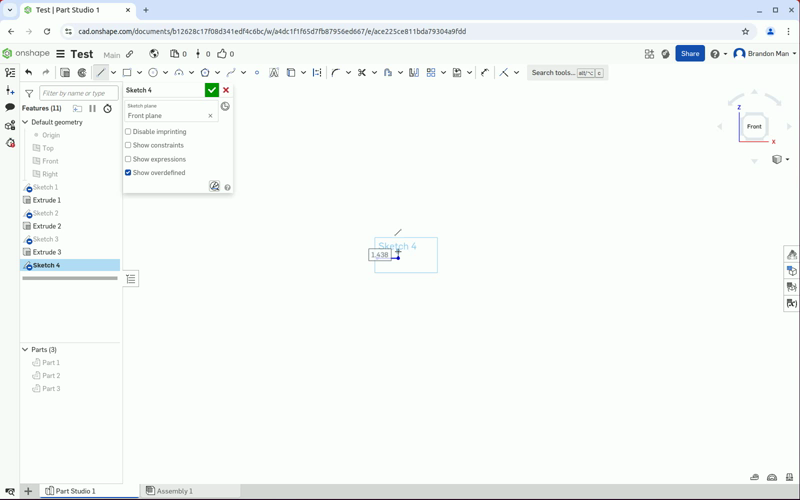
mouse_move(428, 251)
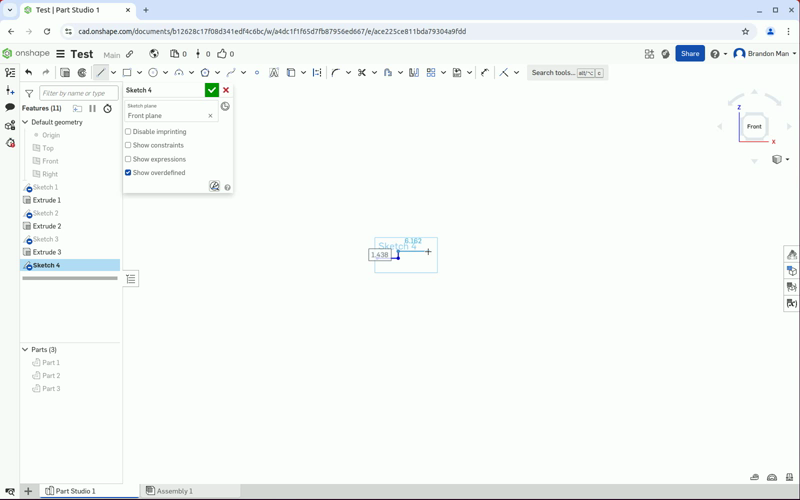
mouse_move(377, 251)
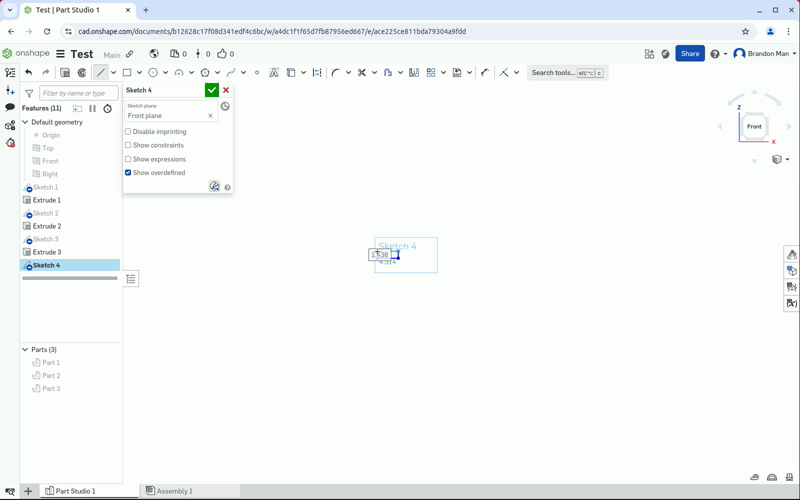
click(377, 251)
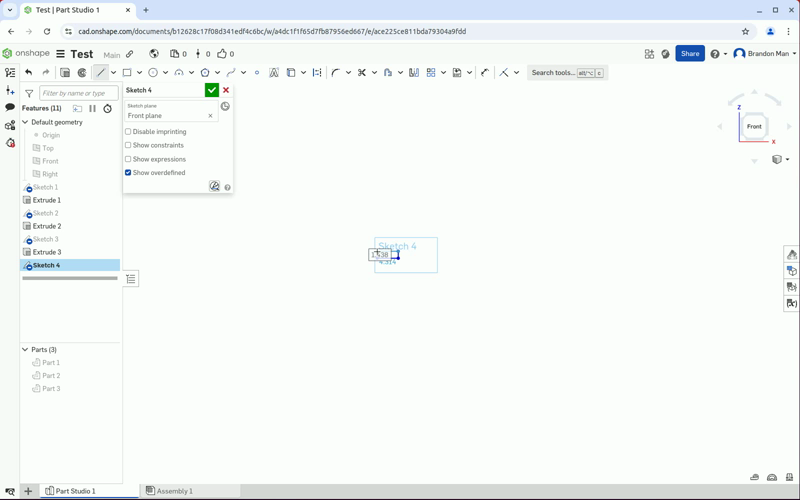
key_up(shift)
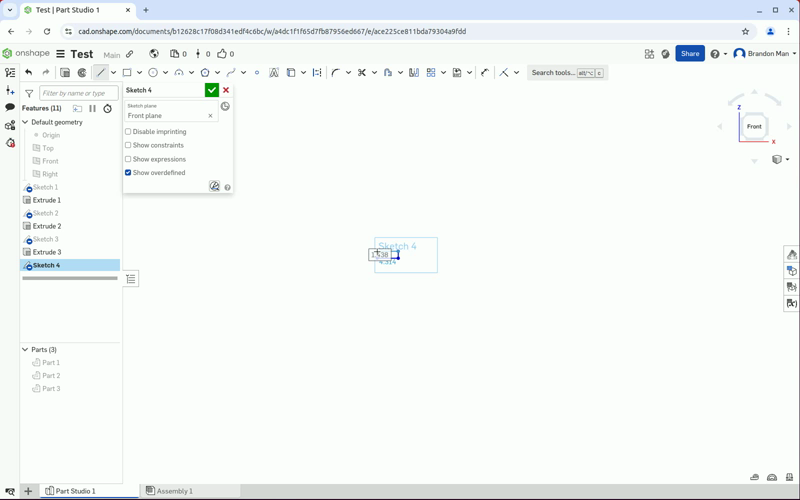
mouse_move(407, 251)
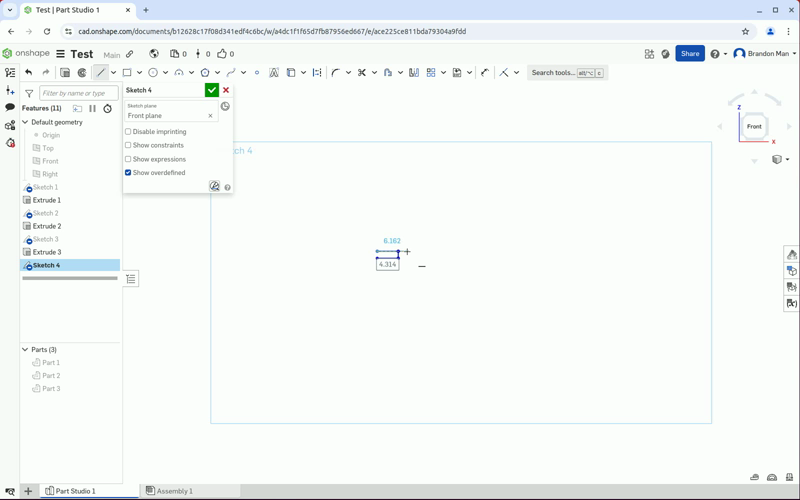
key_down(shift)
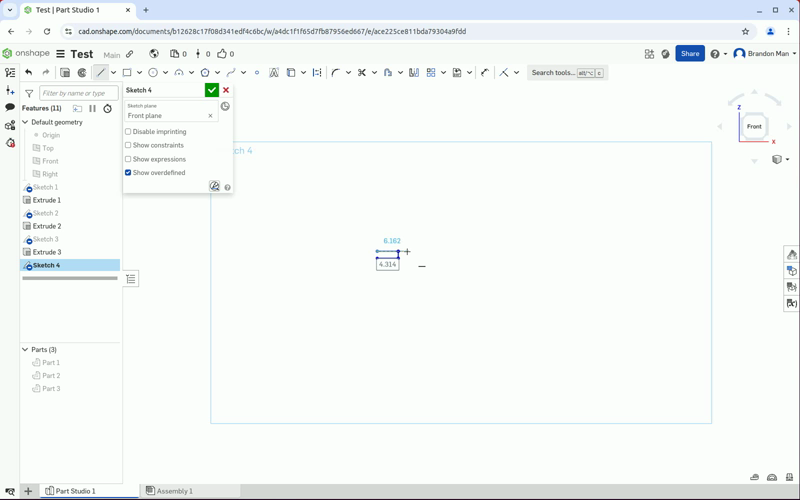
mouse_move(377, 258)
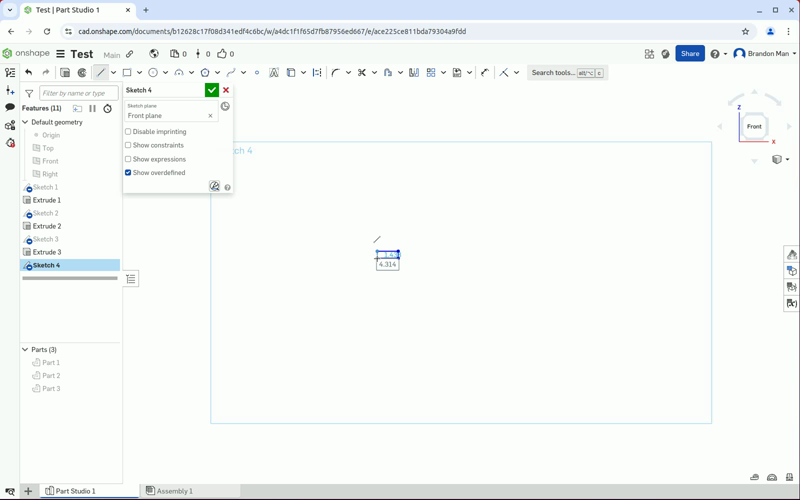
scroll(6)
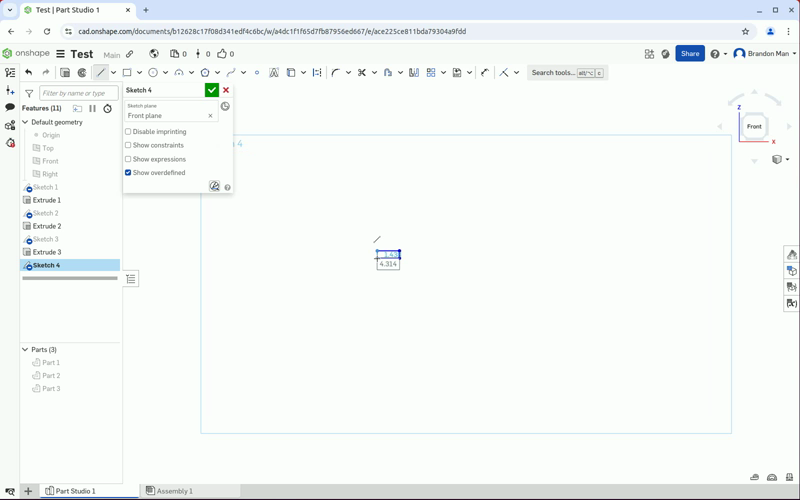
scroll(6)
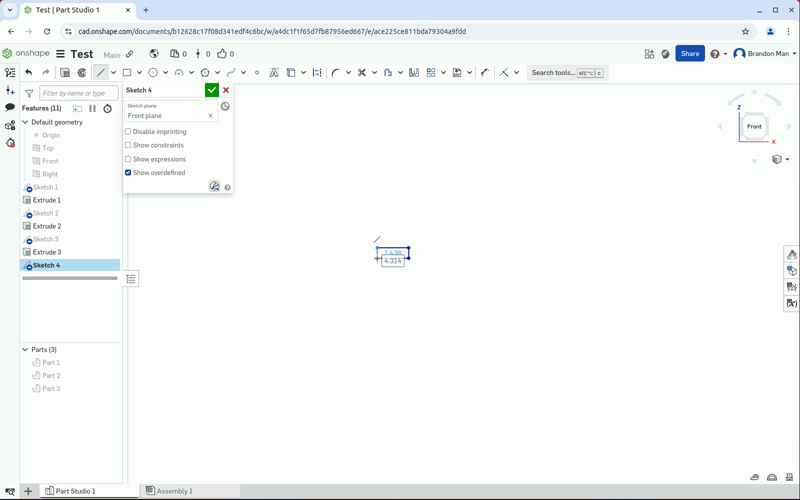
scroll(6)
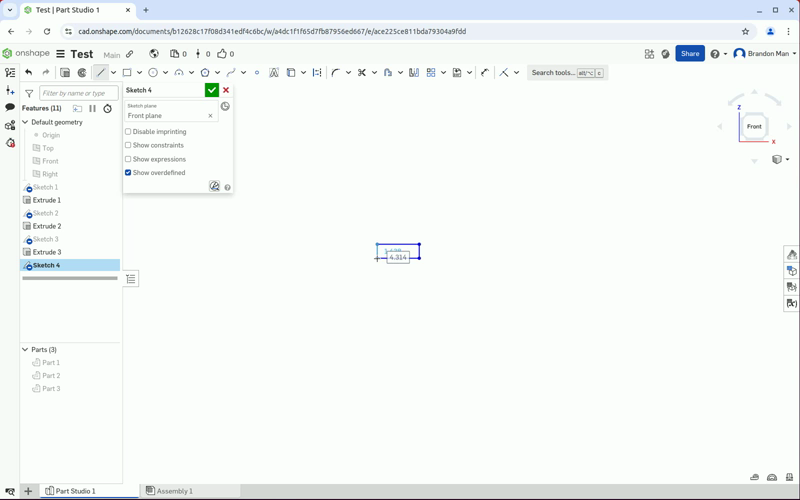
scroll(6)
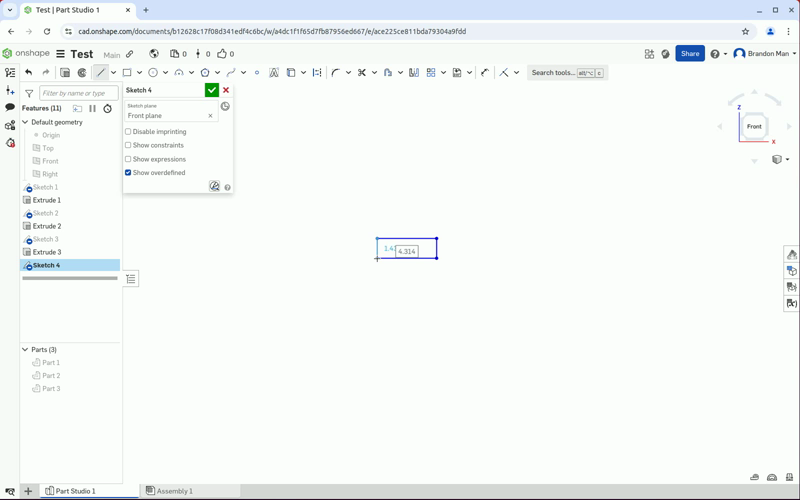
scroll(6)
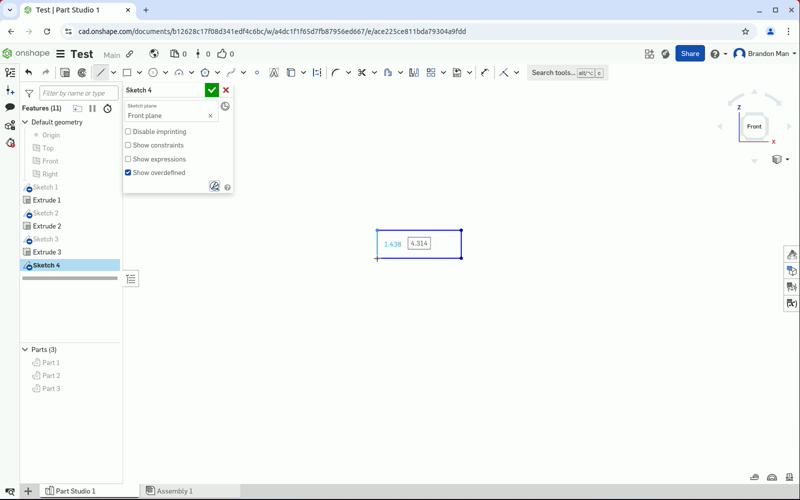
scroll(6)
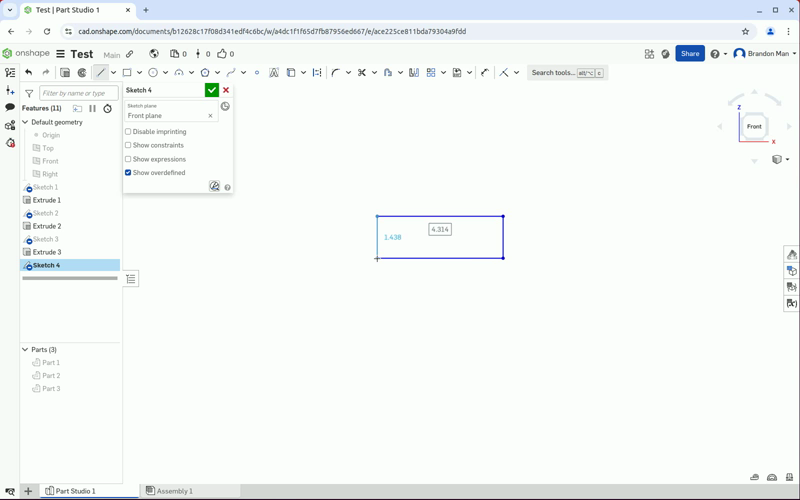
scroll(6)
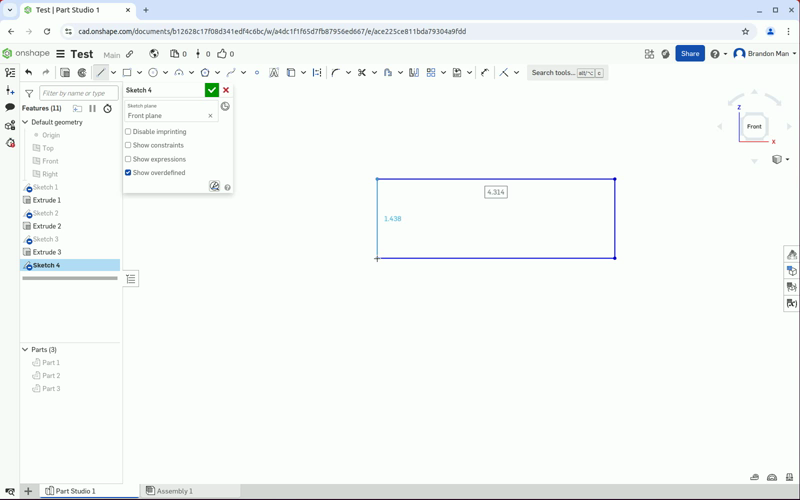
key_up(shift)
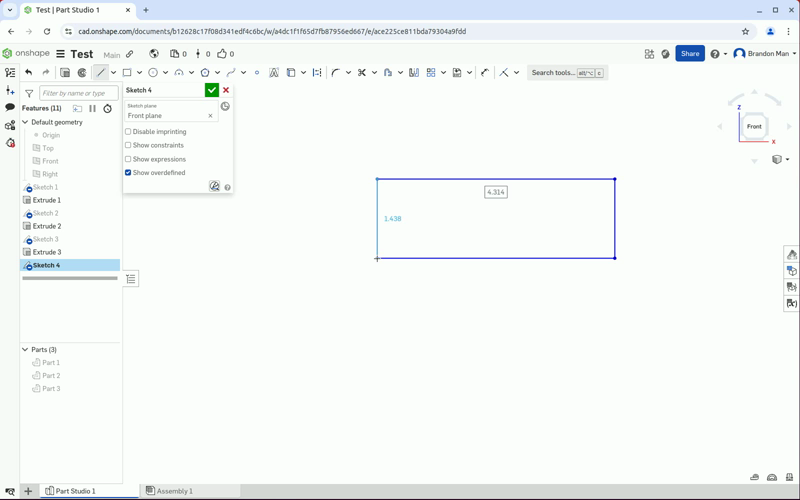
click(377, 258)
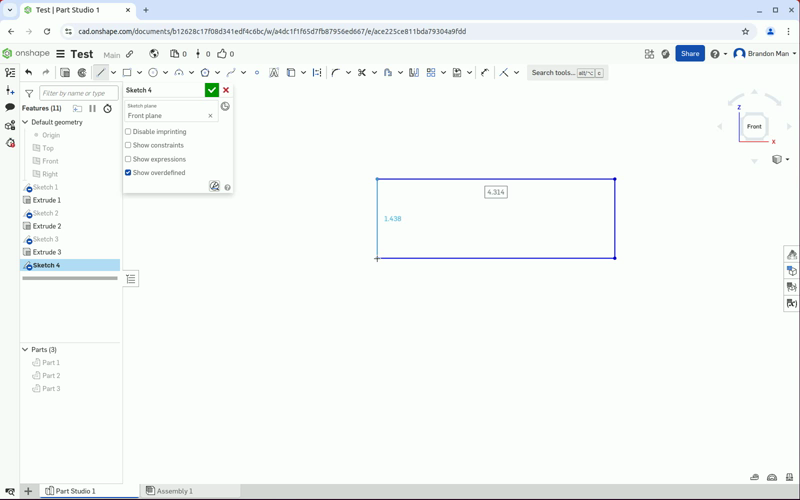
scroll(-6)
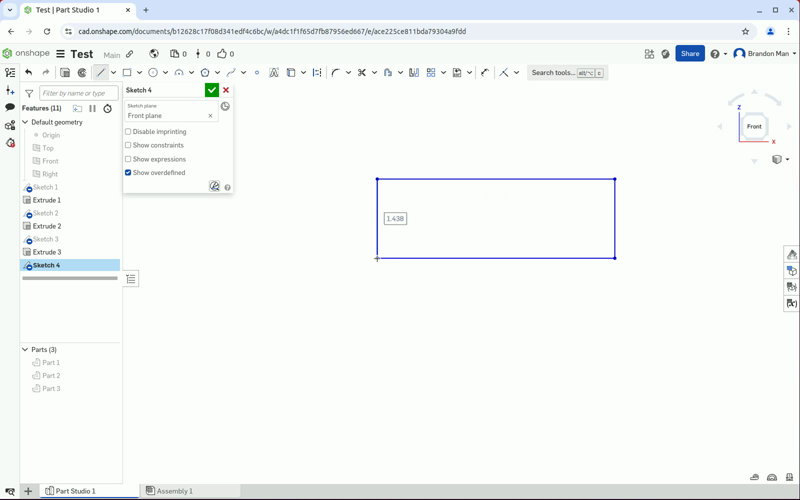
scroll(-6)
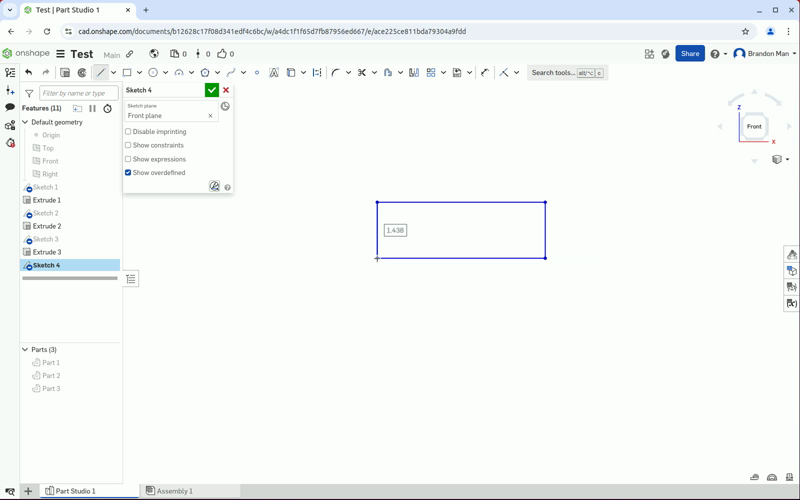
scroll(-6)
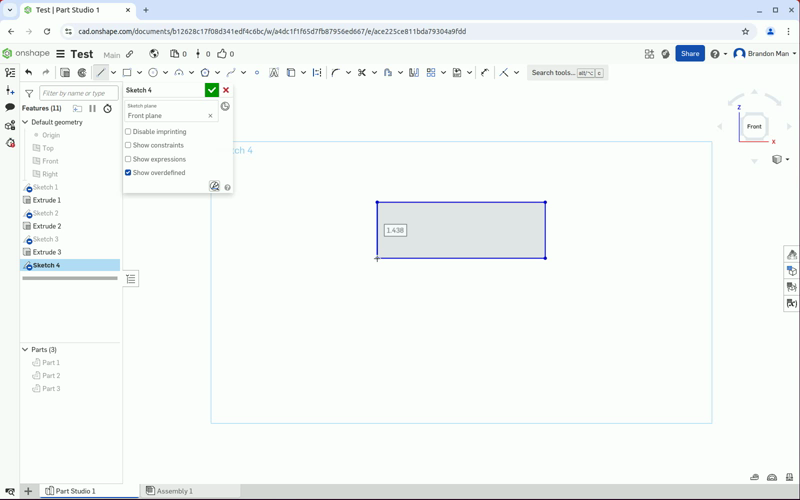
scroll(-6)
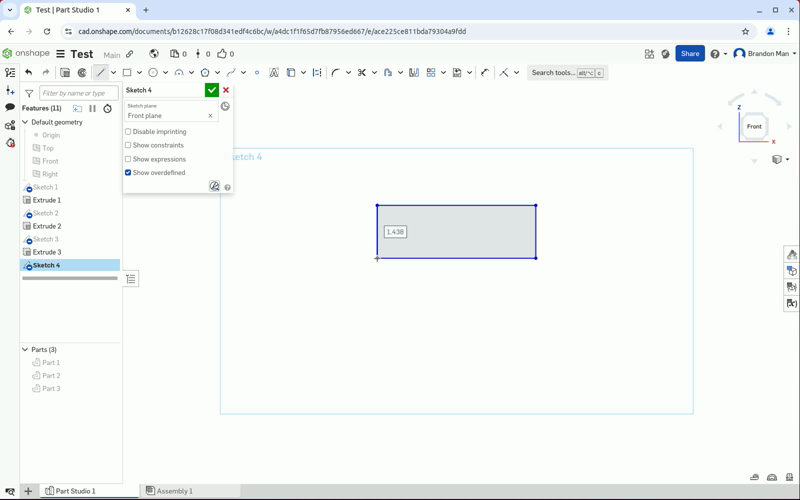
scroll(-6)
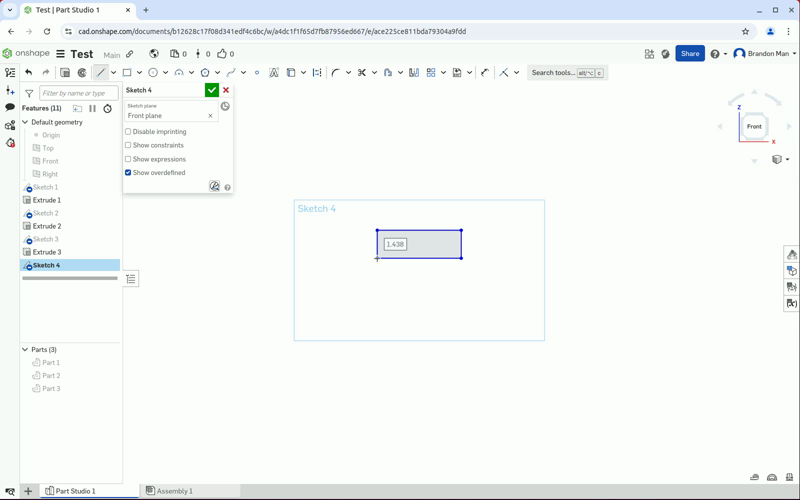
scroll(-6)
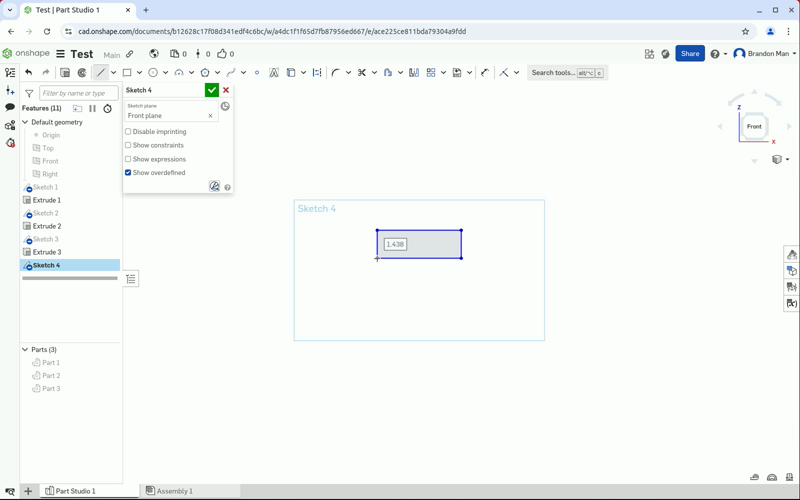
scroll(-6)
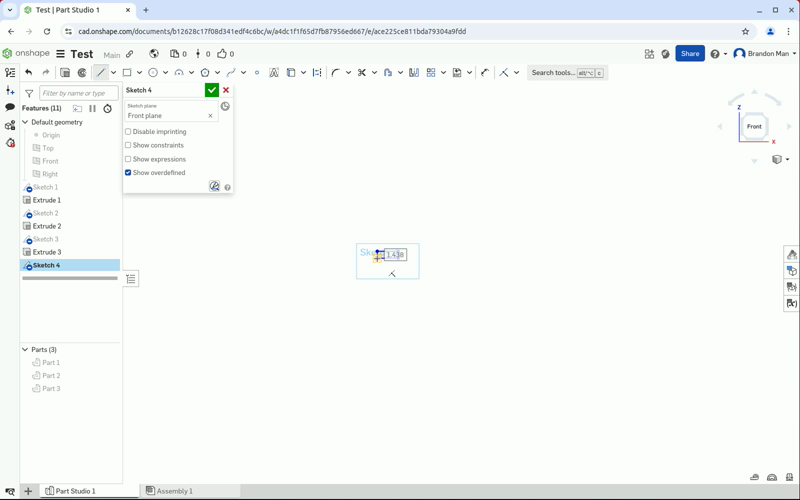
key(esc)
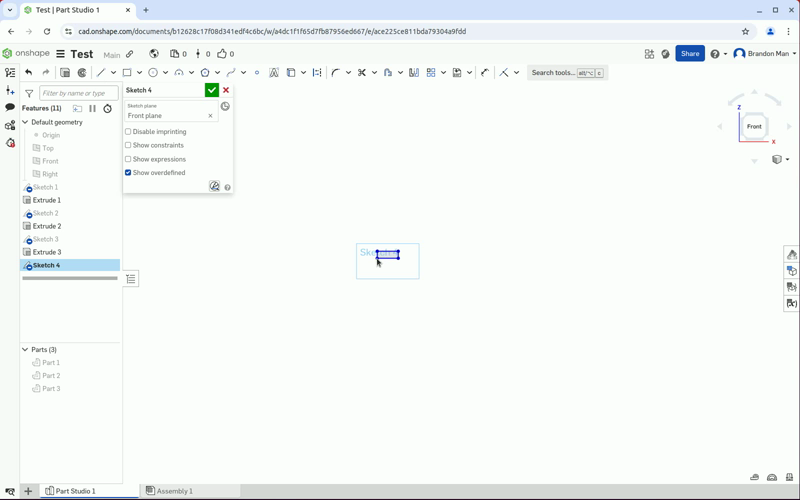
mouse_move(390, 252)
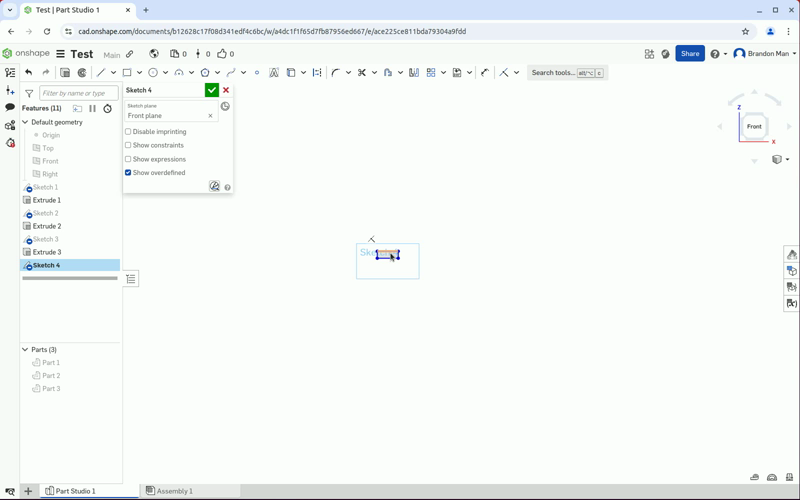
scroll(6)
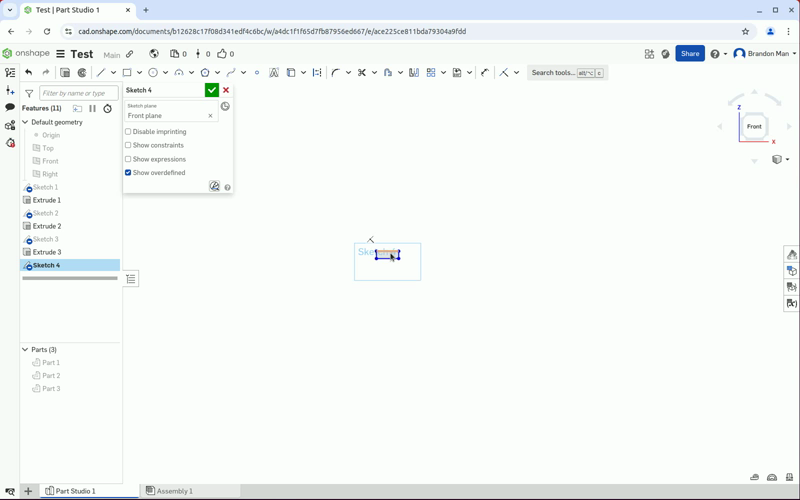
scroll(6)
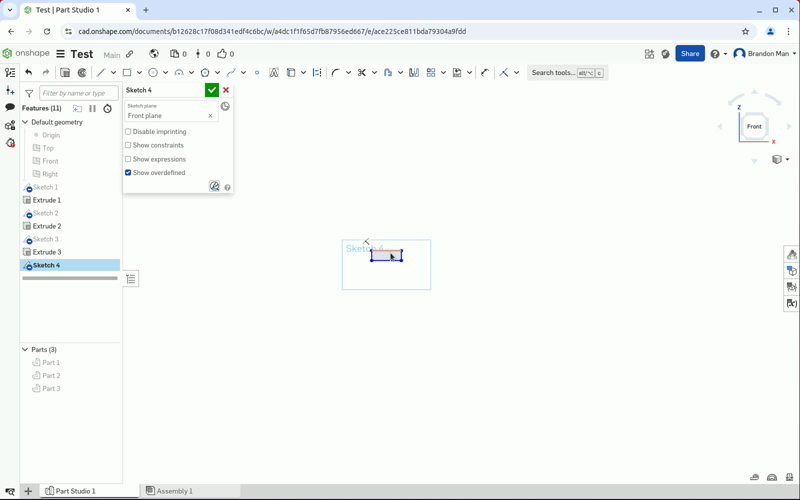
scroll(6)
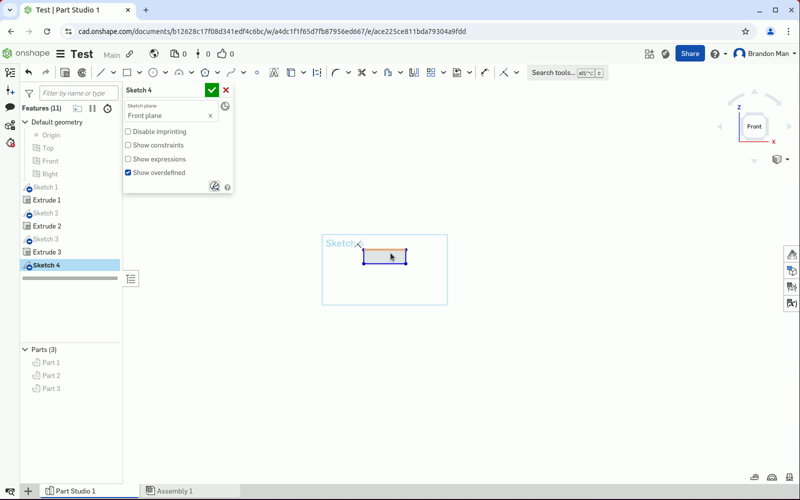
scroll(6)
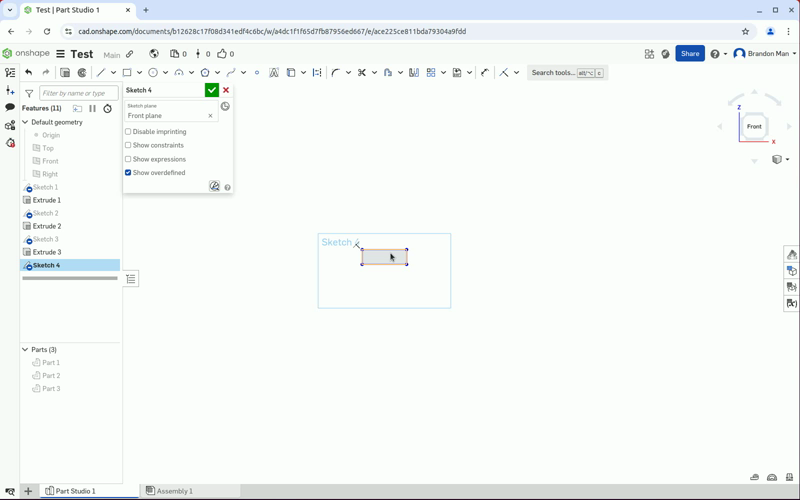
scroll(6)
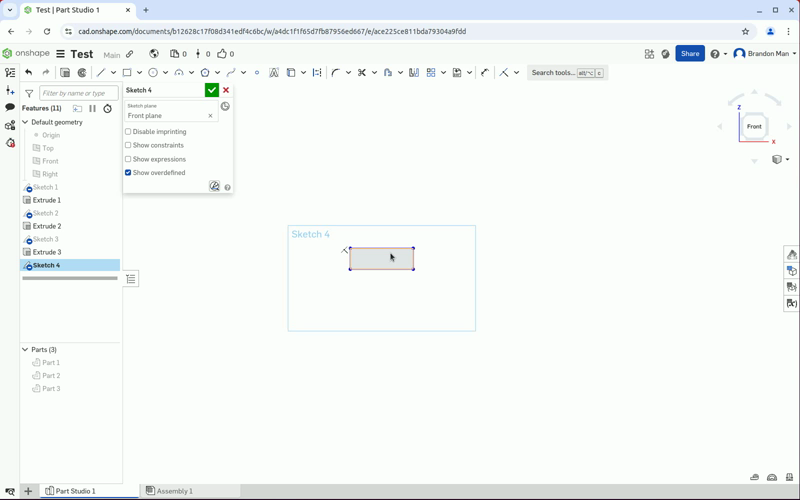
scroll(6)
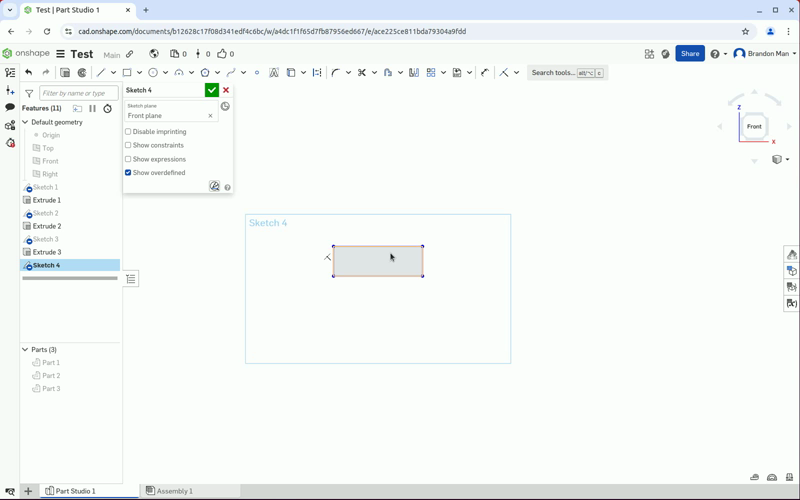
scroll(6)
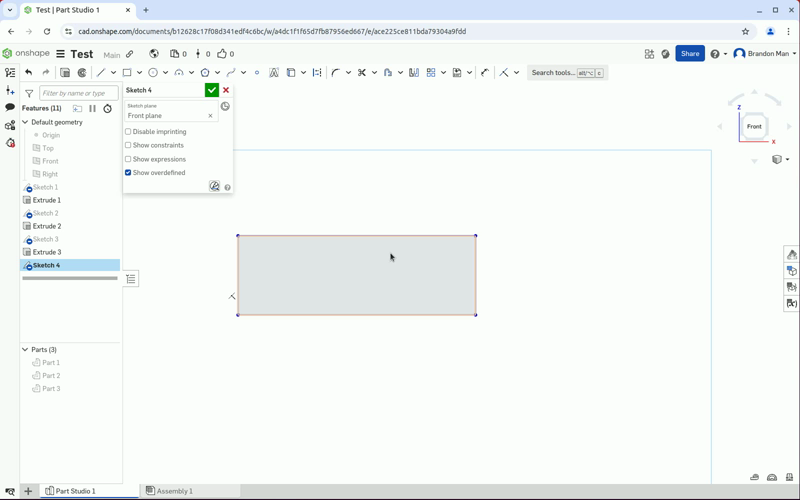
click(390, 252)
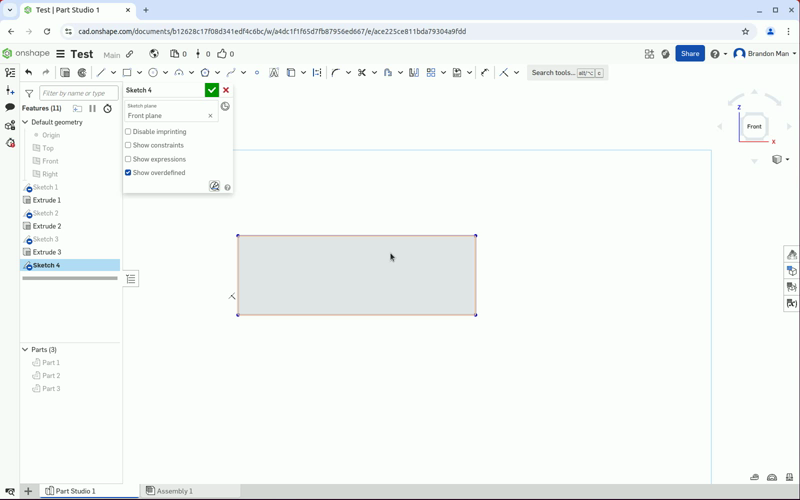
scroll(-6)
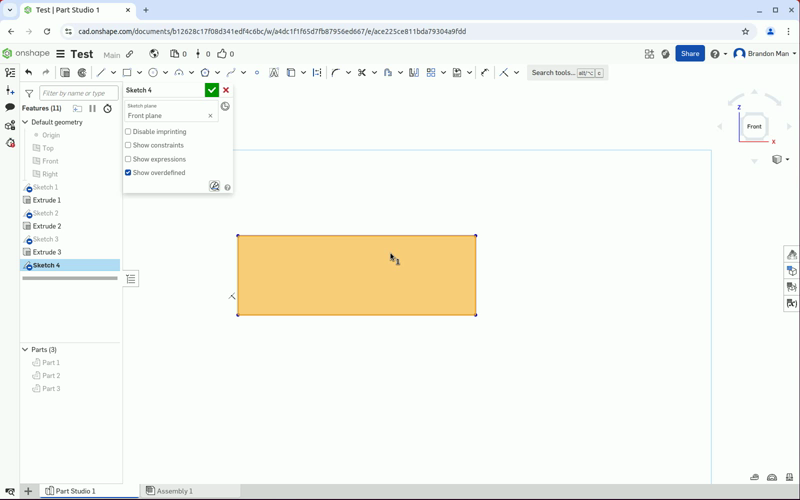
scroll(-6)
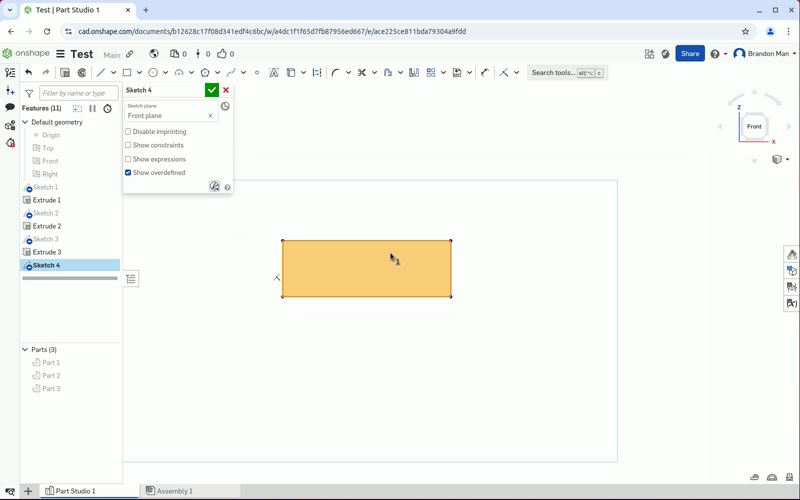
scroll(-6)
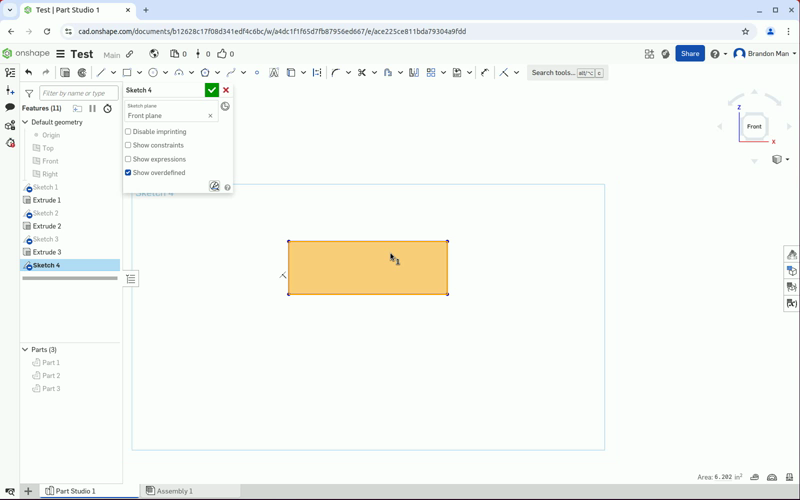
scroll(-6)
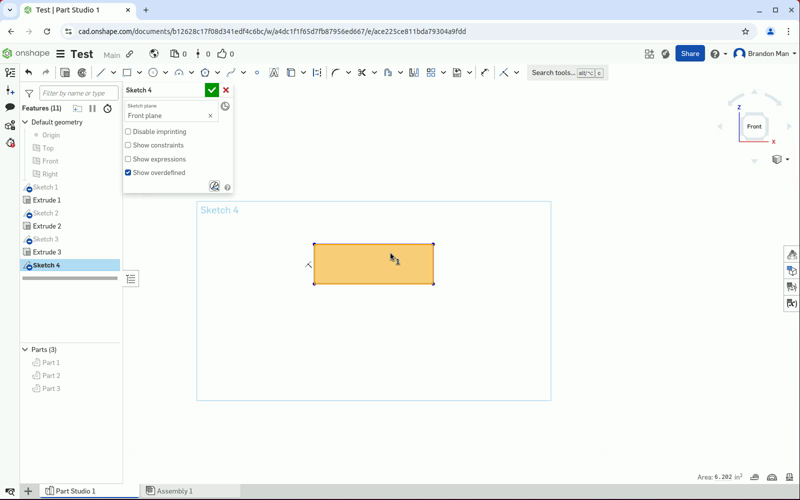
scroll(-6)
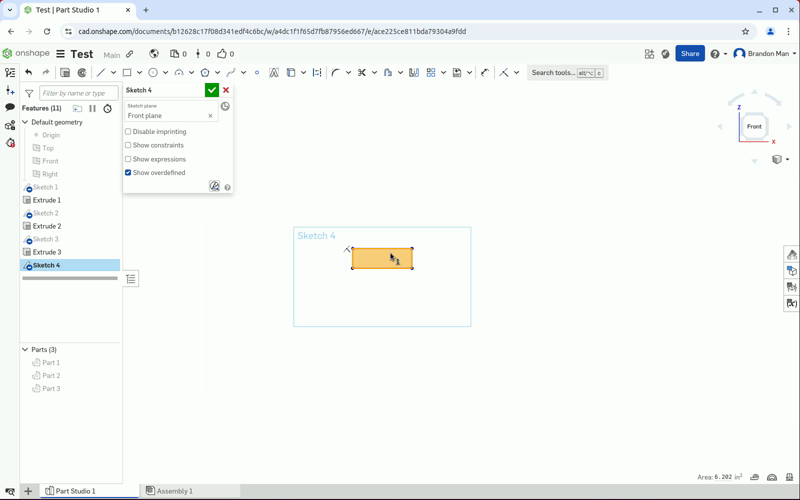
scroll(-6)
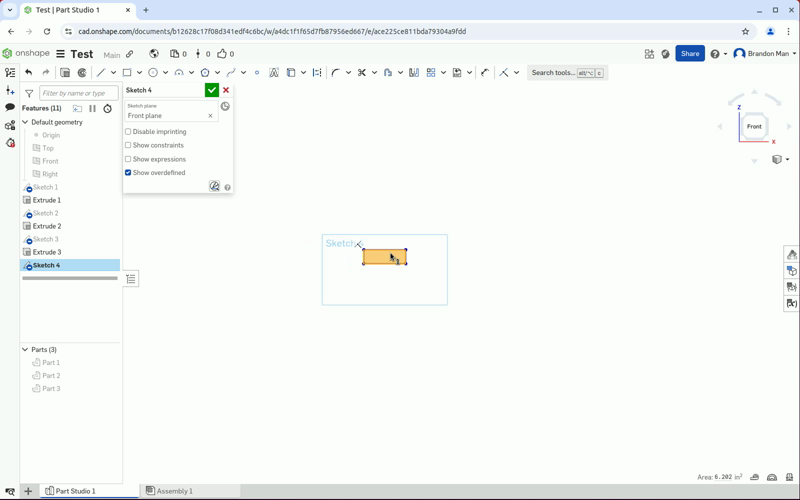
scroll(-6)
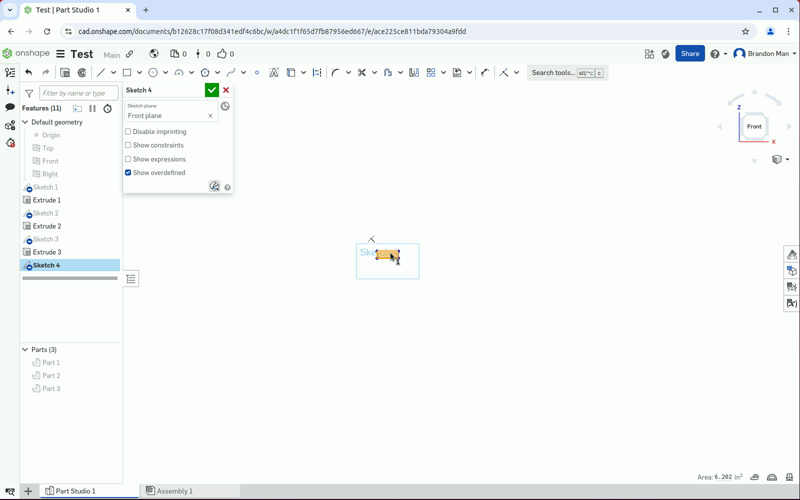
mouse_move(73, 352)
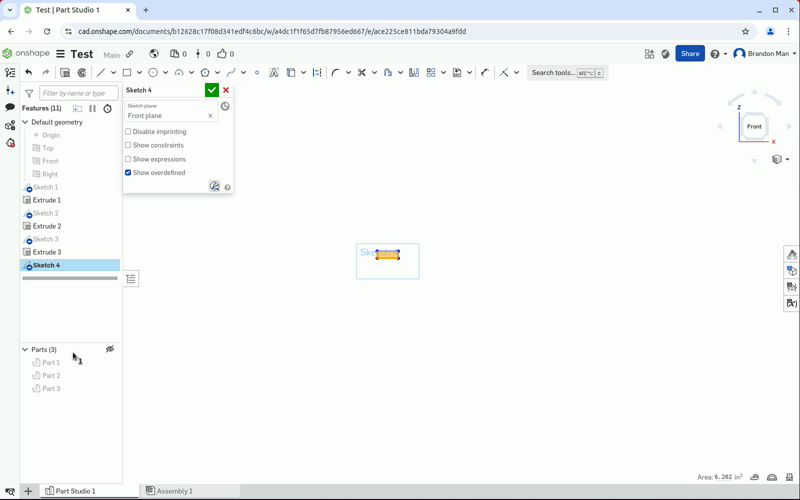
key(shift+y)
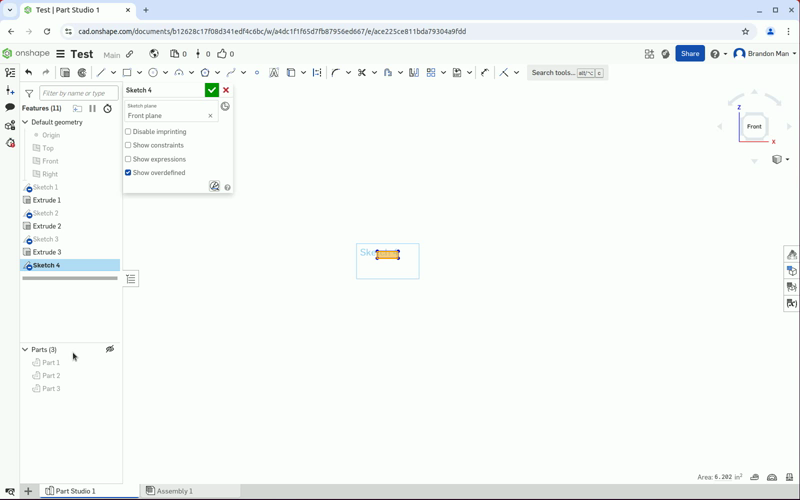
key(shift+e)
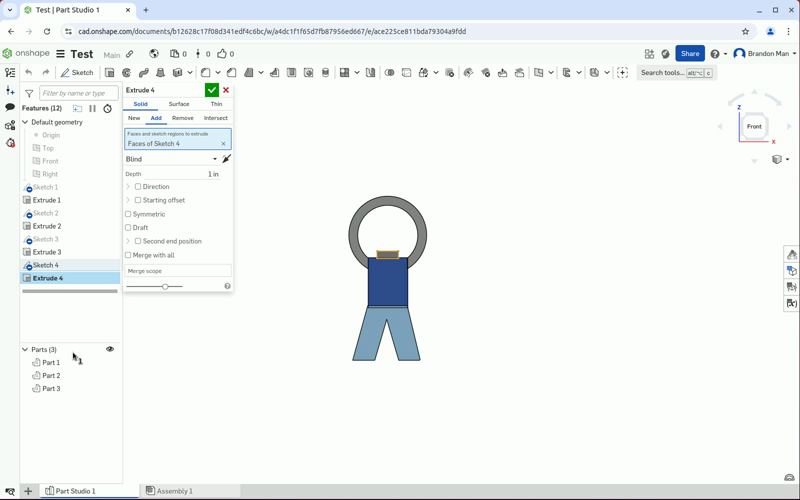
mouse_move(143, 106)
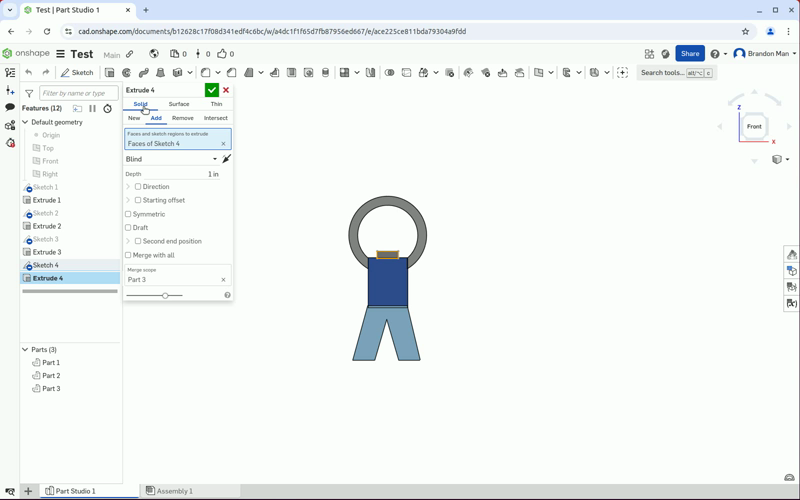
click(143, 106)
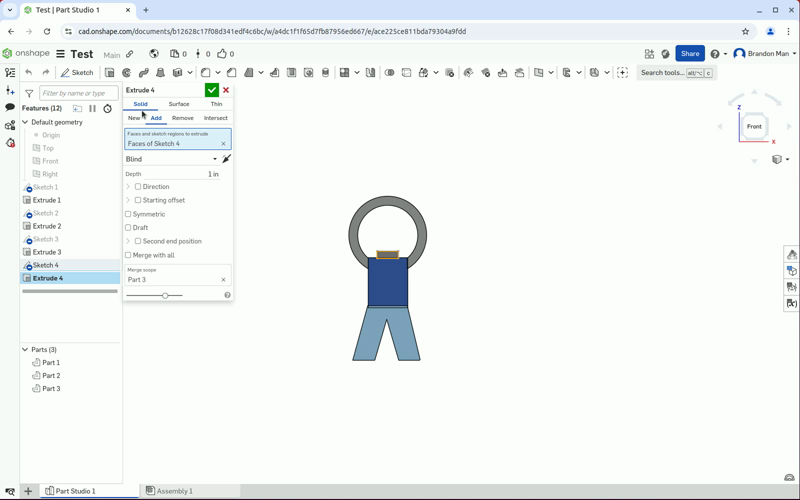
mouse_move(137, 120)
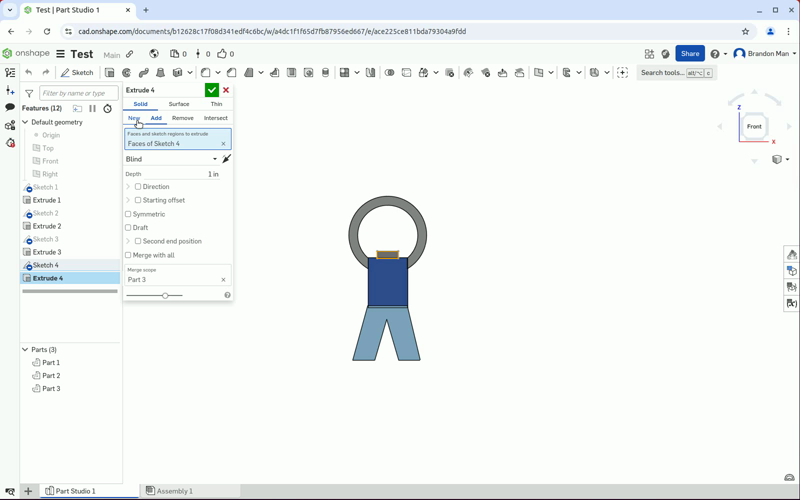
click(137, 120)
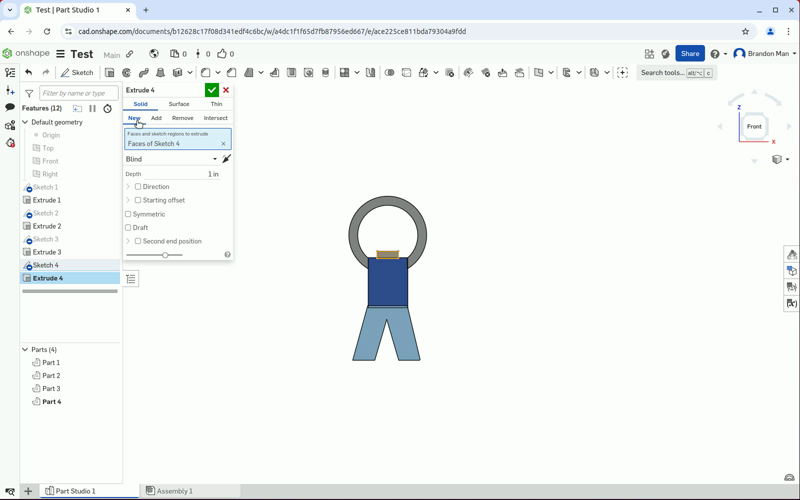
key(tab, 4)
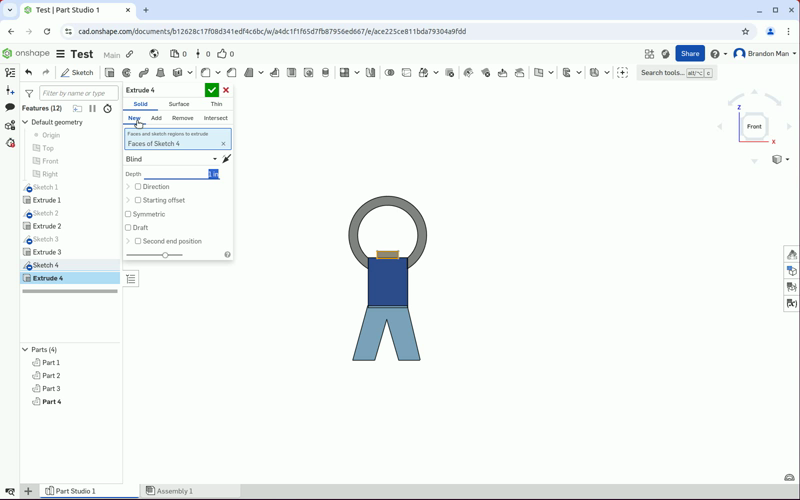
text(1.685)
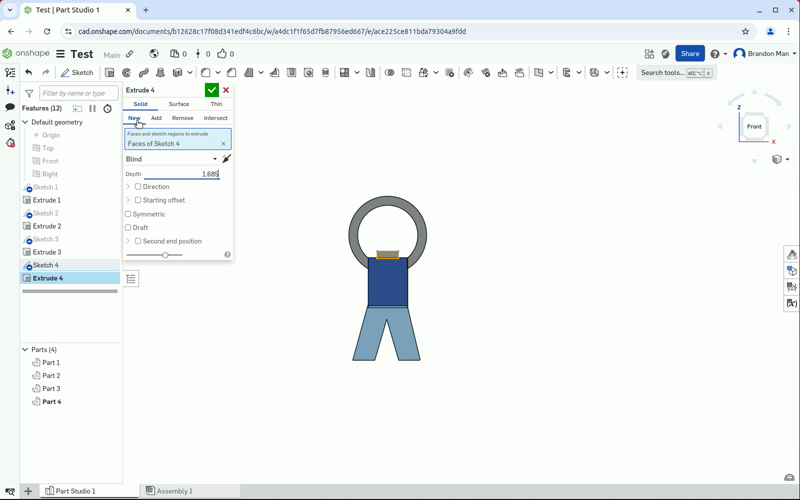
key(enter)
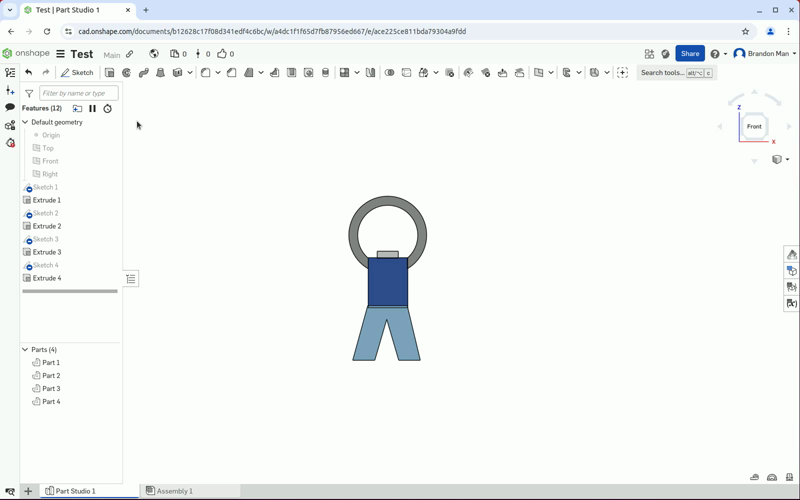
key(shift+h)
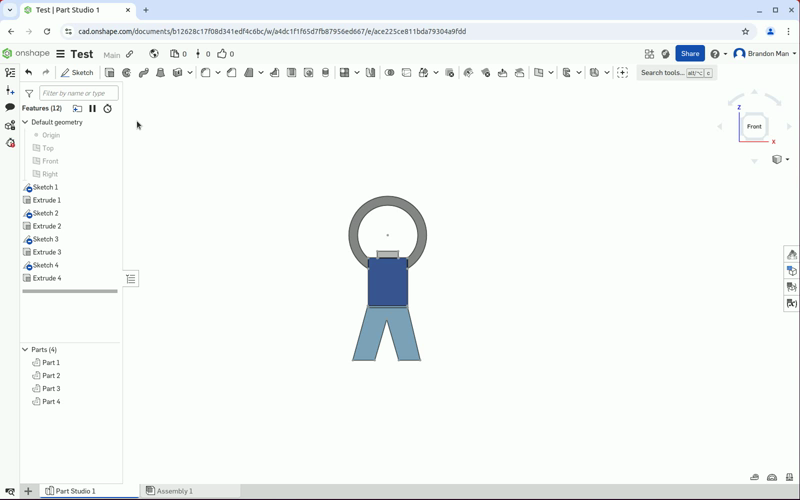
key(shift+h)
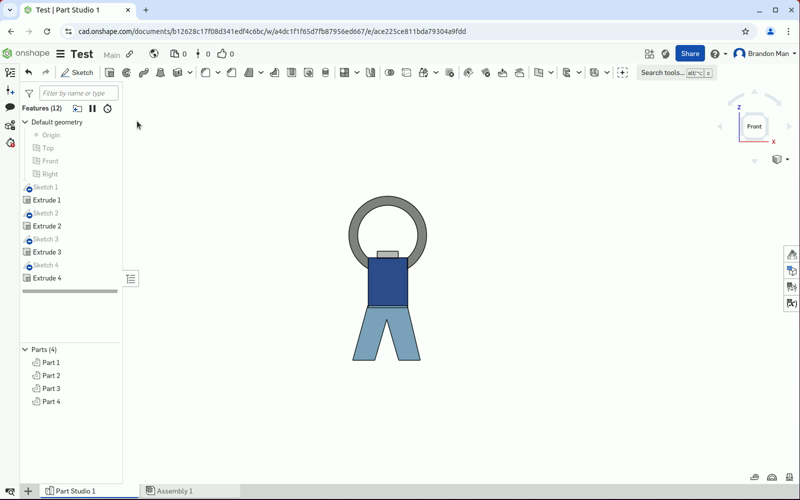
mouse_move(73, 189)
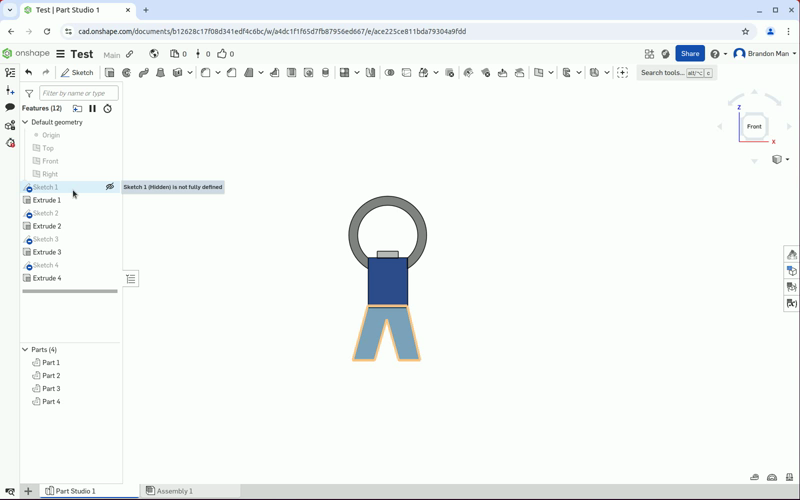
click(73, 189)
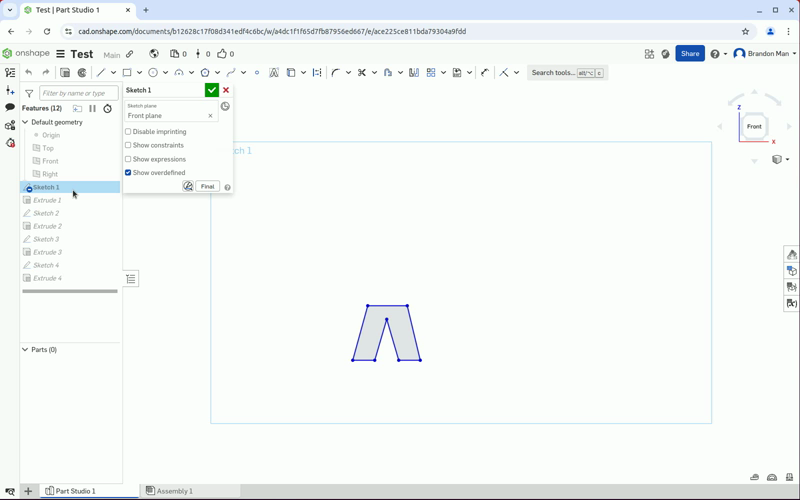
mouse_move(229, 92)
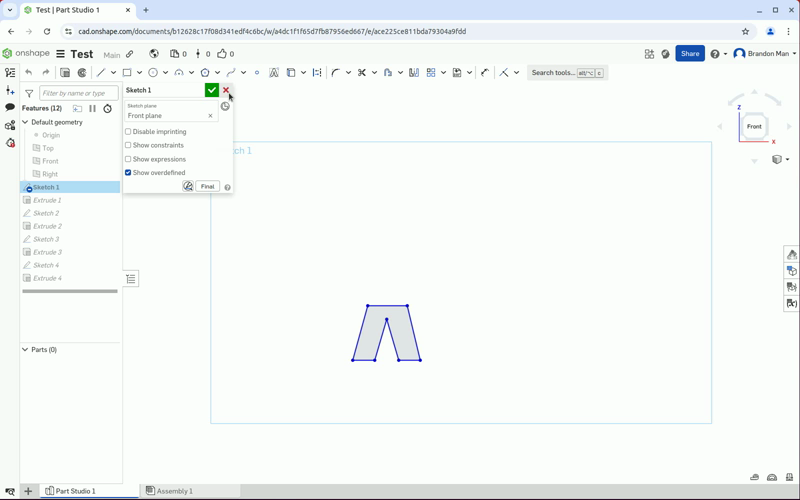
click(229, 92)
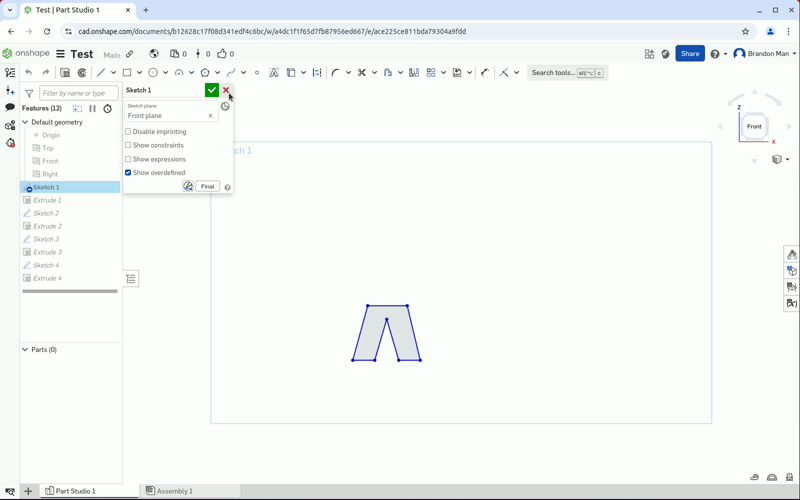
key(shift+s)
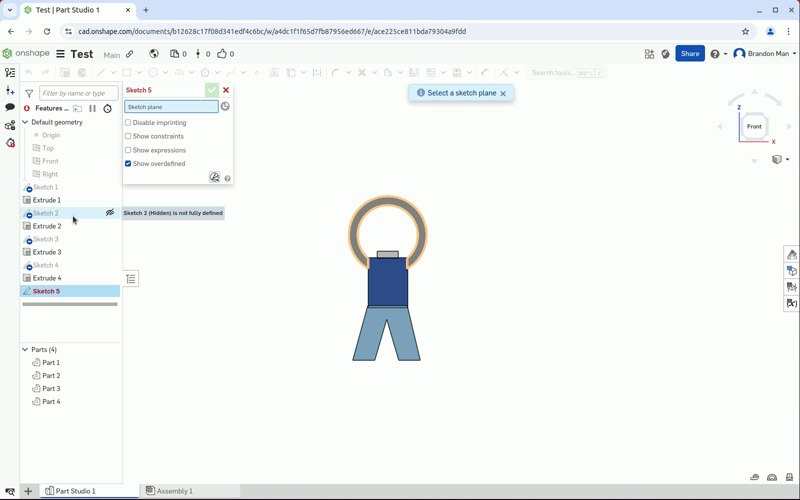
scroll(3)
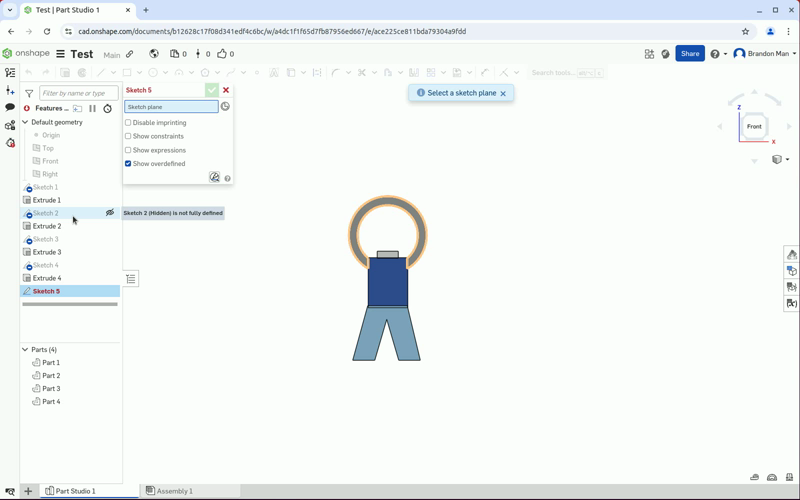
mouse_move(73, 163)
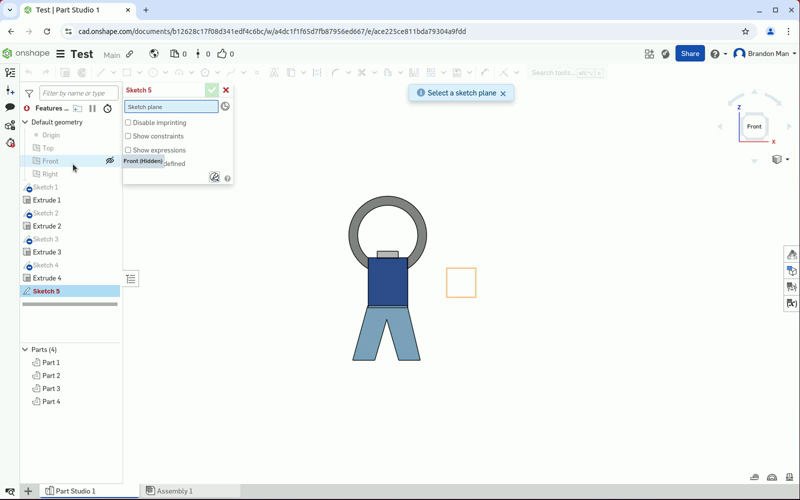
click(73, 163)
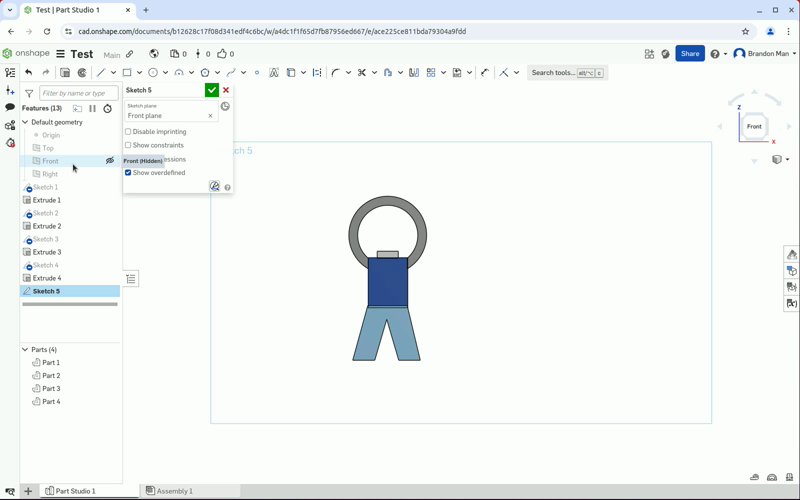
mouse_move(73, 352)
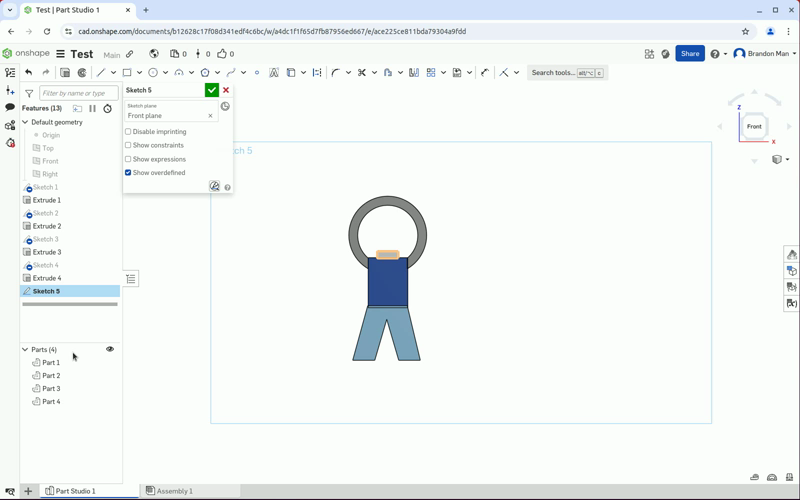
key(y)
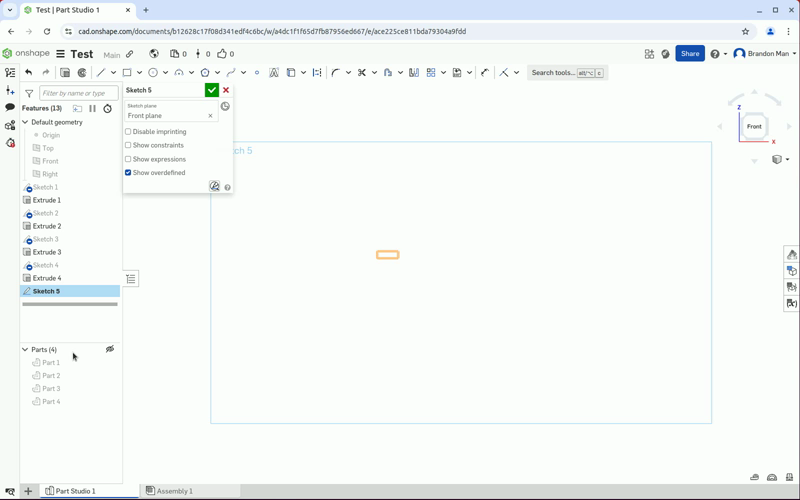
key(a)
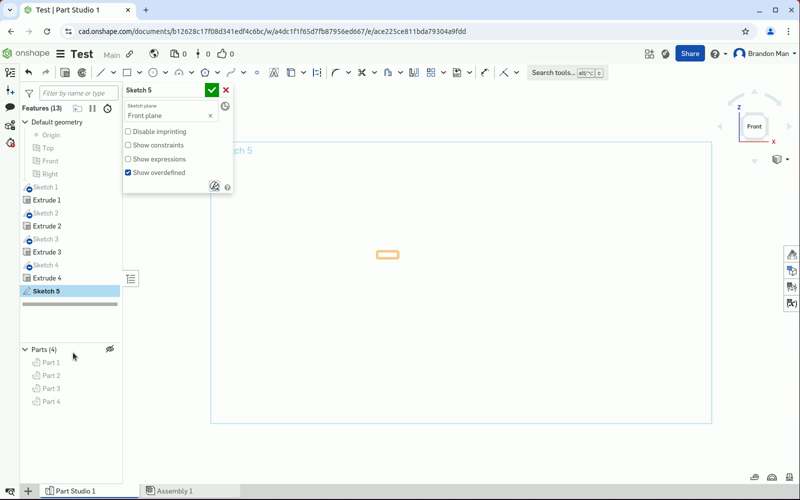
key_down(shift)
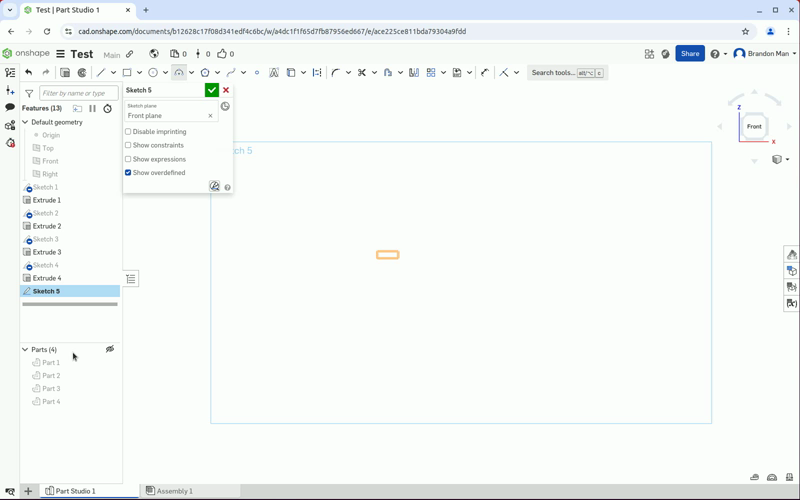
mouse_move(372, 232)
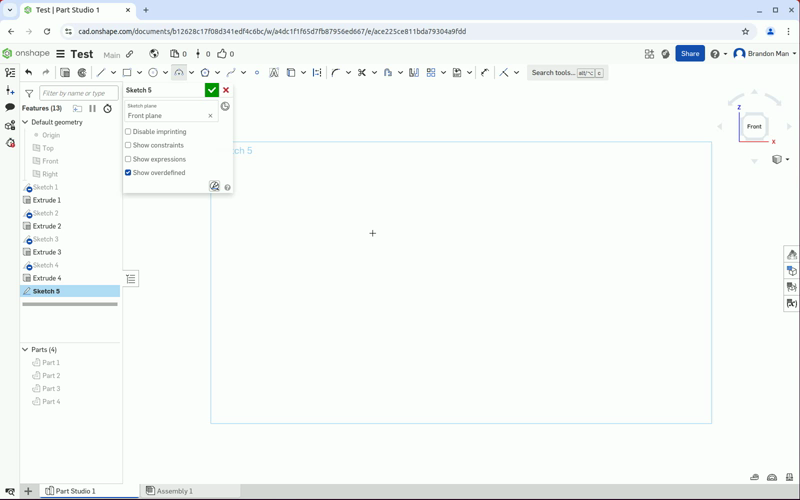
click(372, 232)
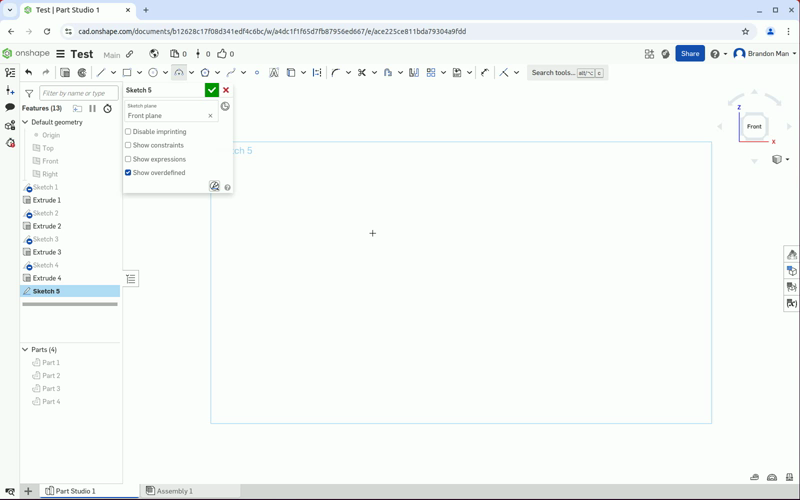
key_up(shift)
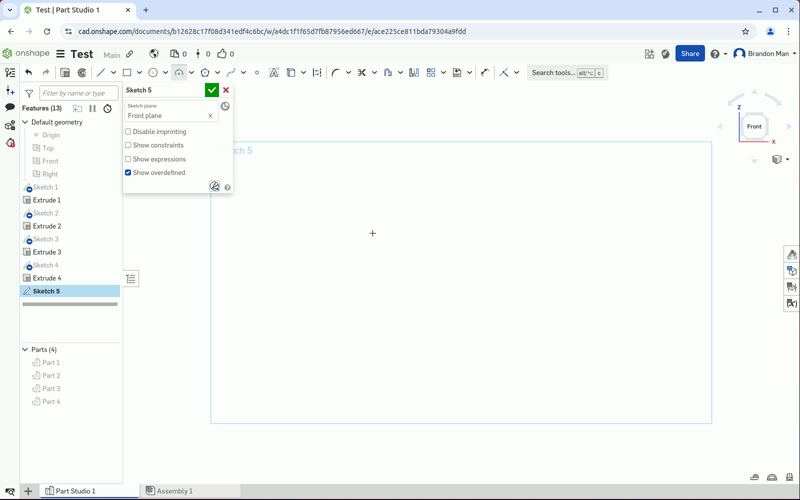
key_down(shift)
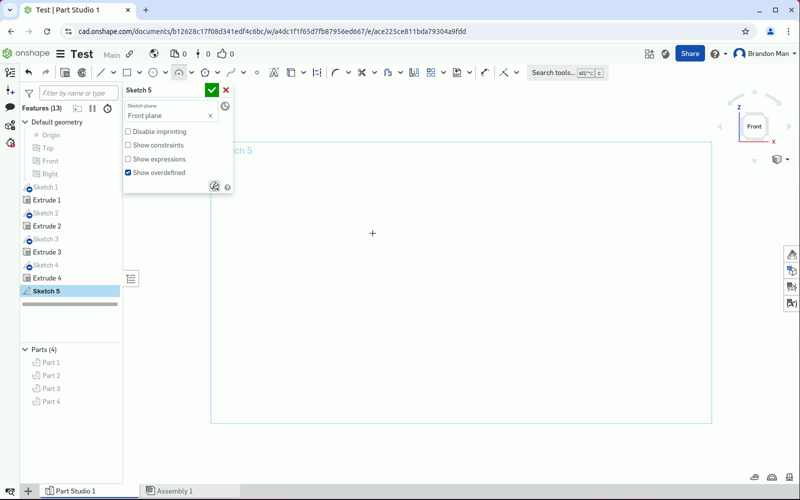
mouse_move(380, 223)
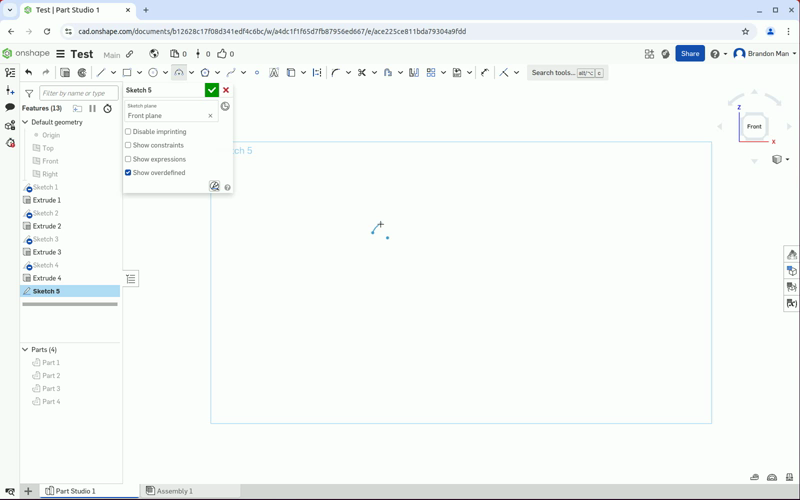
click(380, 223)
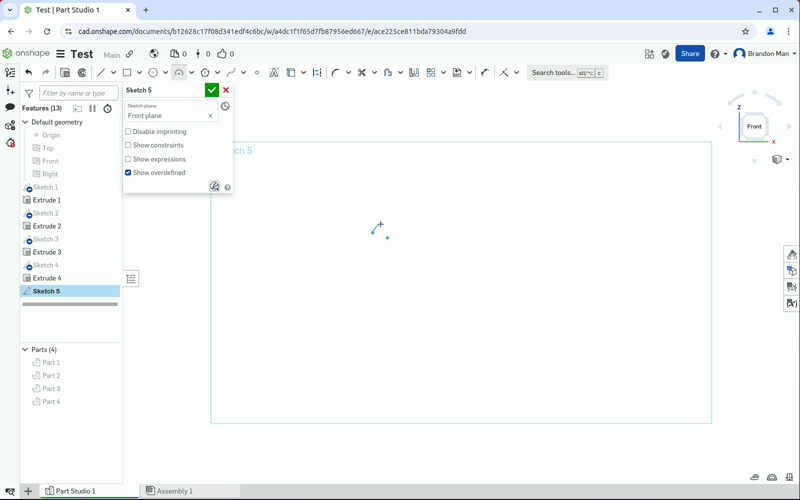
mouse_move(376, 227)
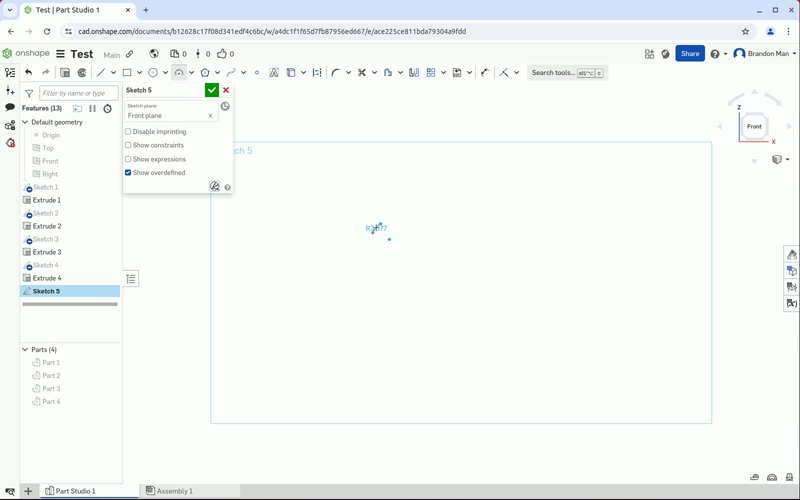
click(376, 227)
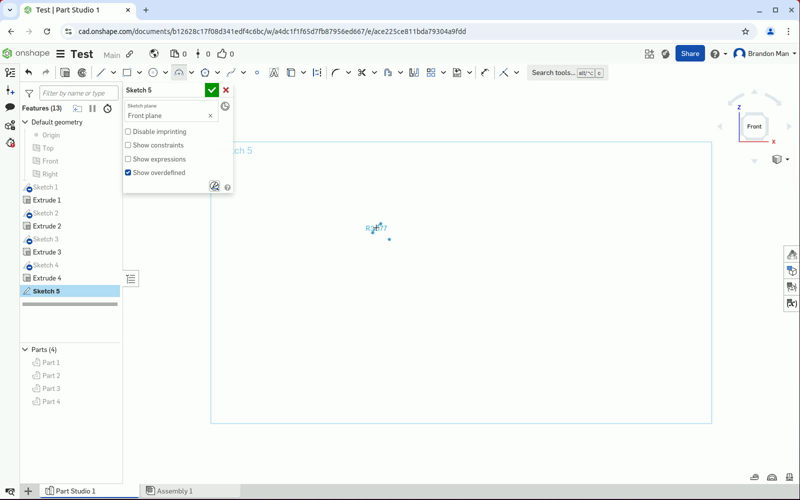
key_up(shift)
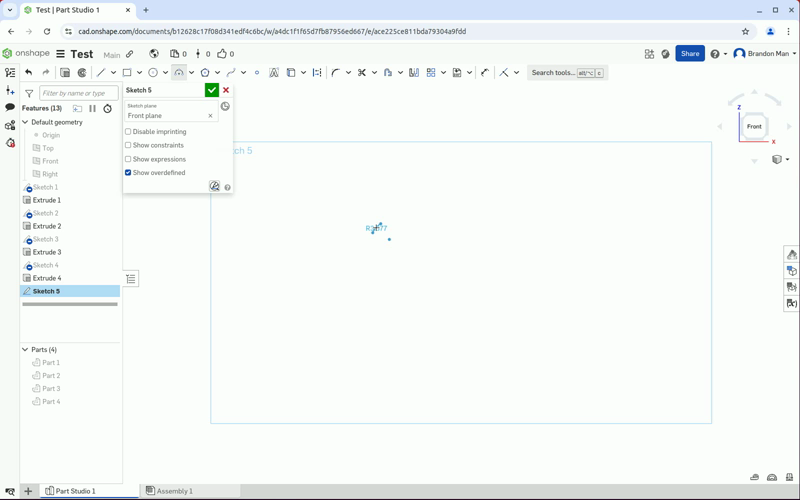
mouse_move(380, 223)
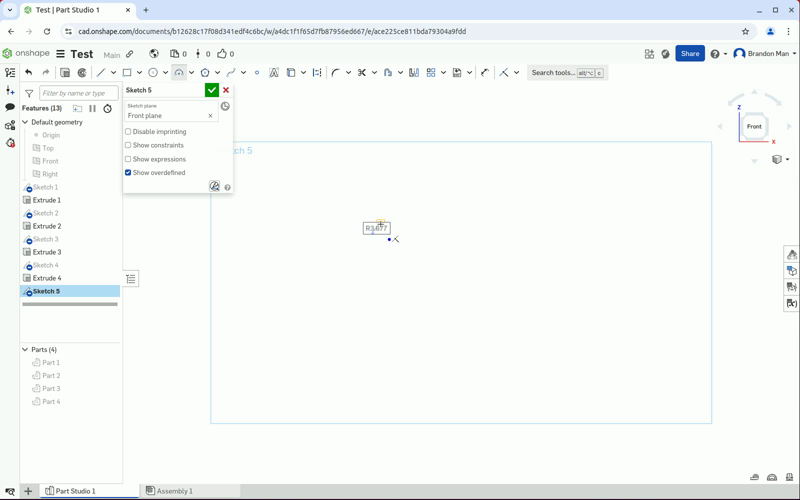
click(380, 223)
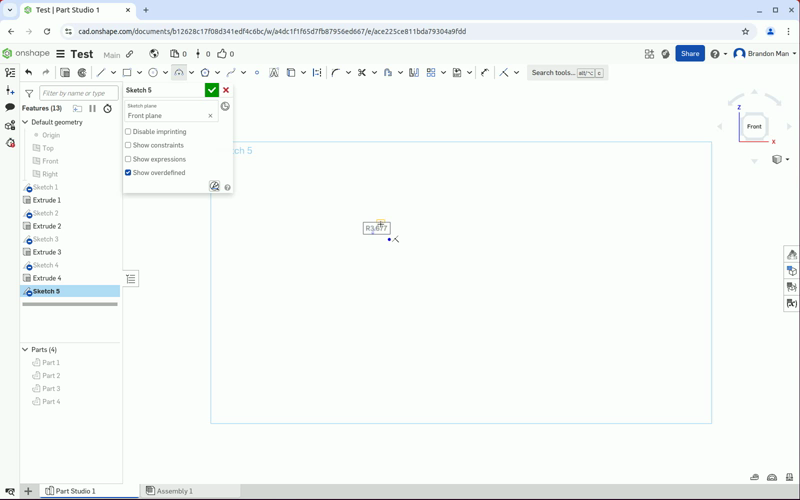
mouse_move(372, 232)
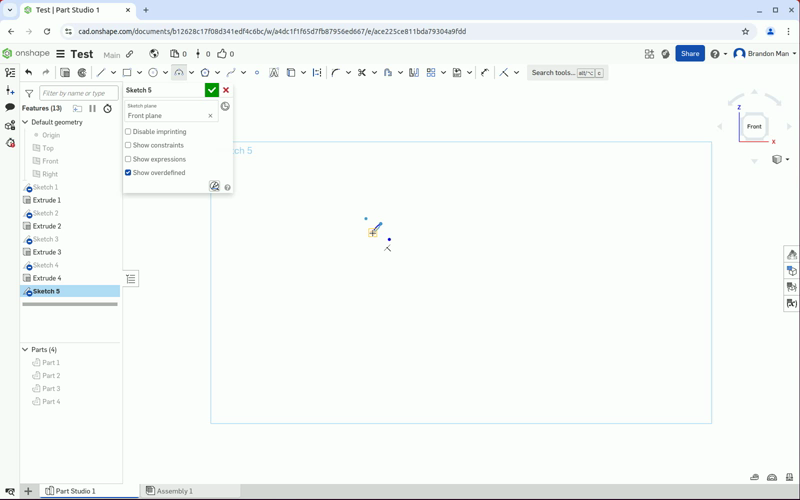
click(372, 232)
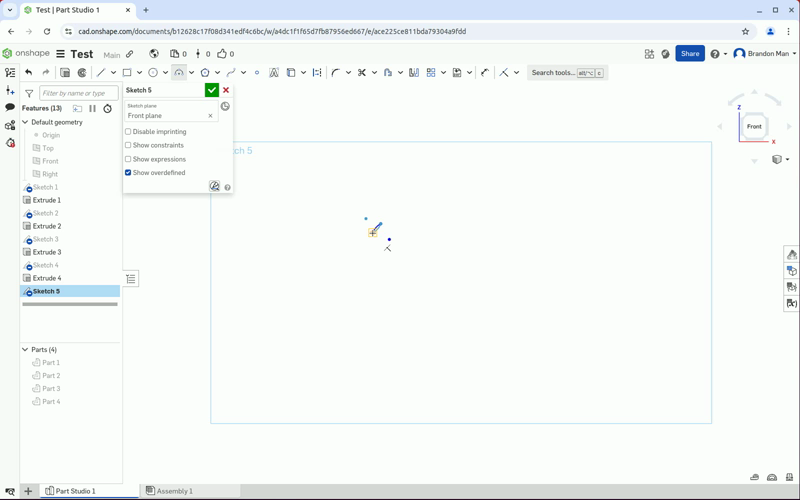
key_down(shift)
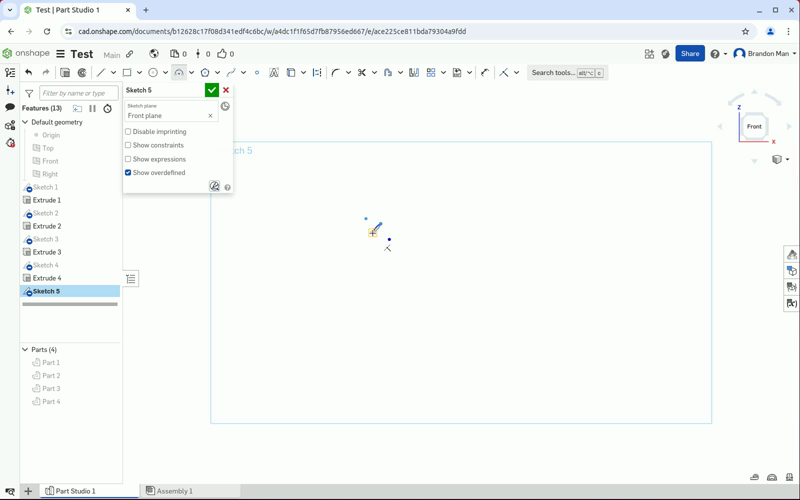
mouse_move(368, 220)
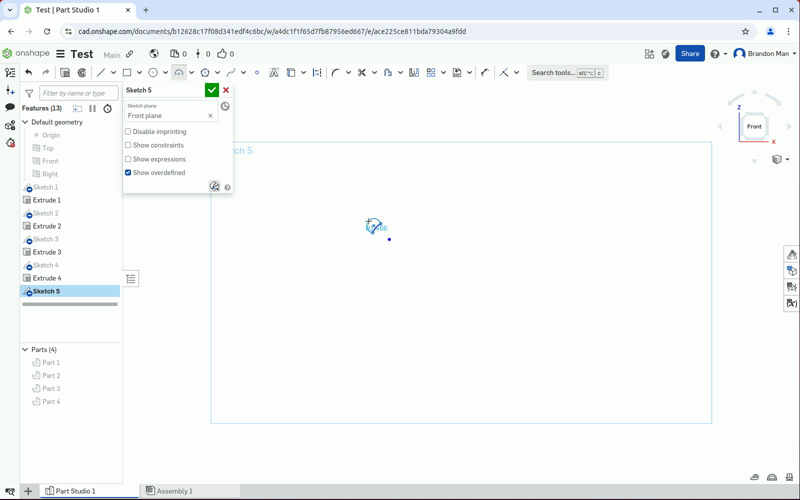
click(368, 220)
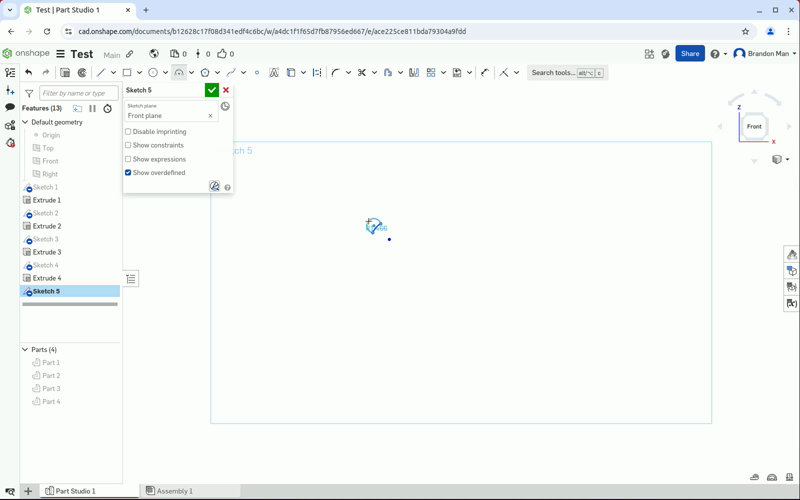
key_up(shift)
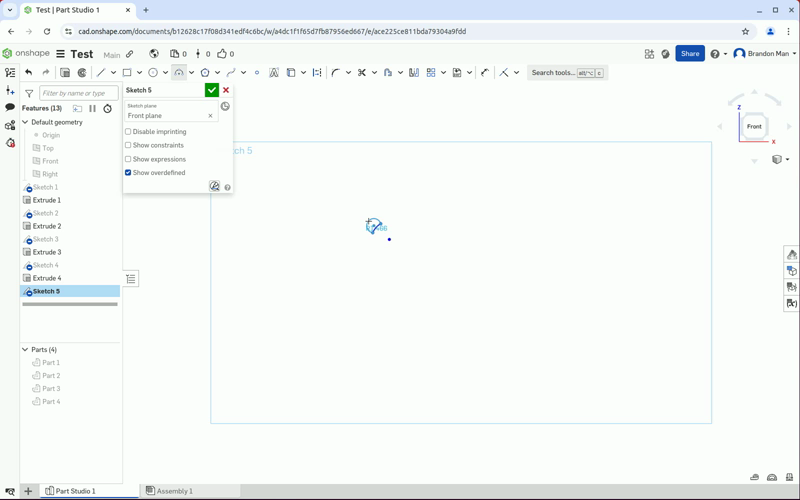
key(esc)
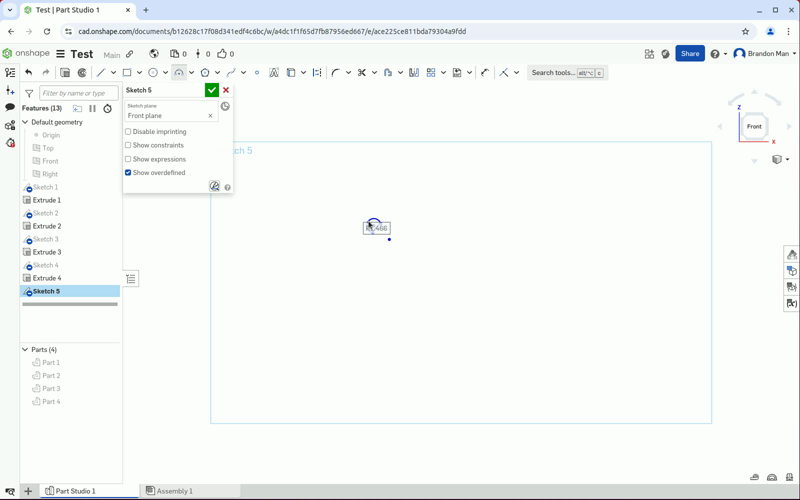
mouse_move(368, 223)
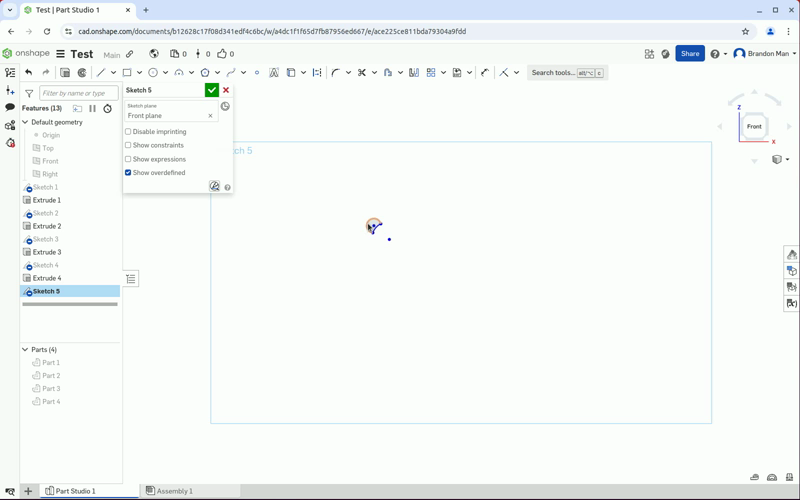
scroll(6)
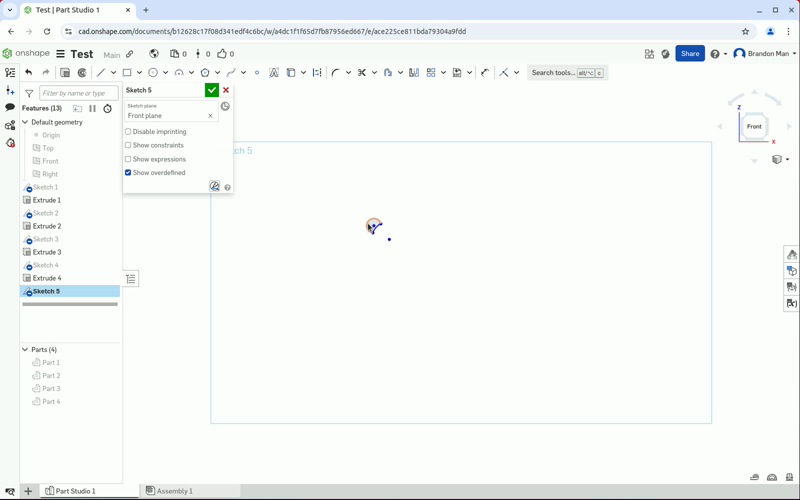
scroll(6)
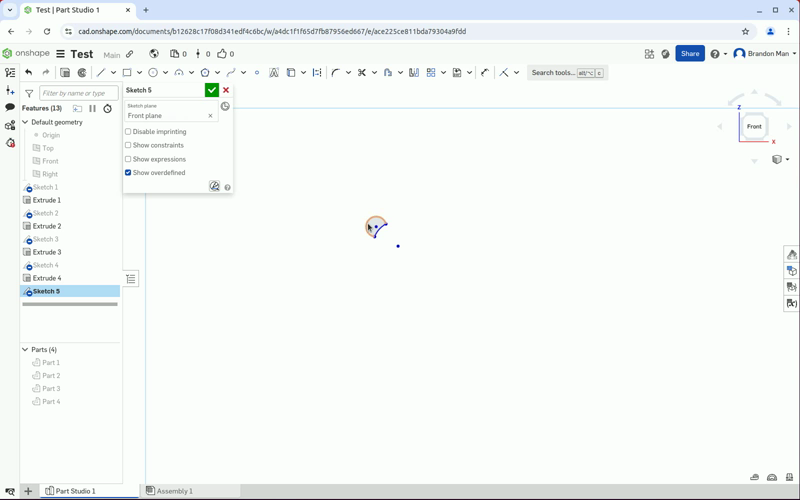
scroll(6)
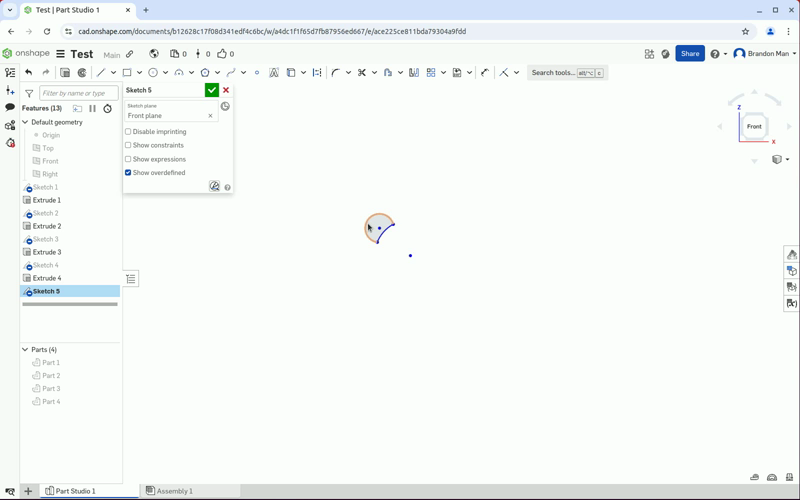
scroll(6)
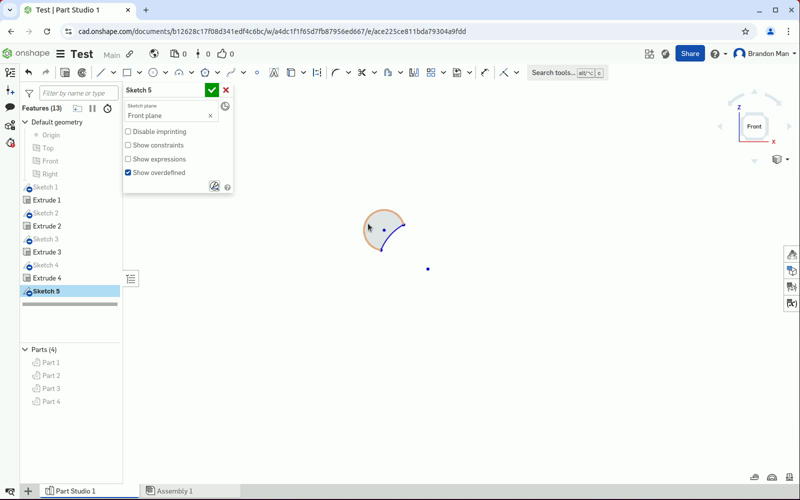
scroll(6)
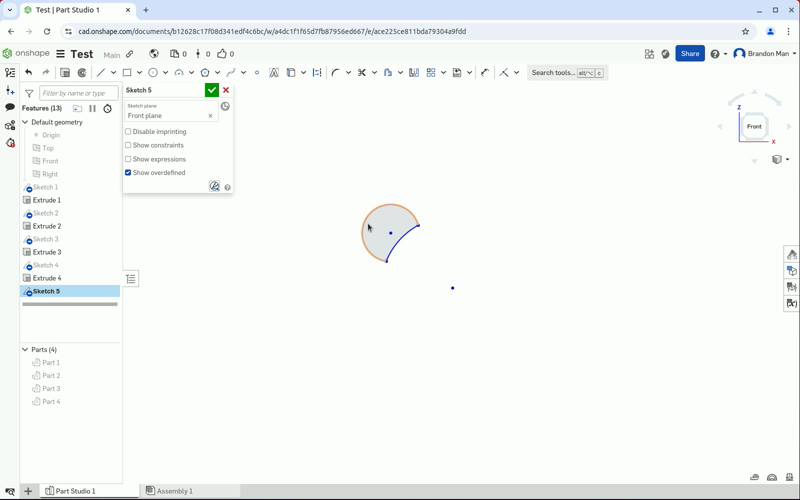
scroll(6)
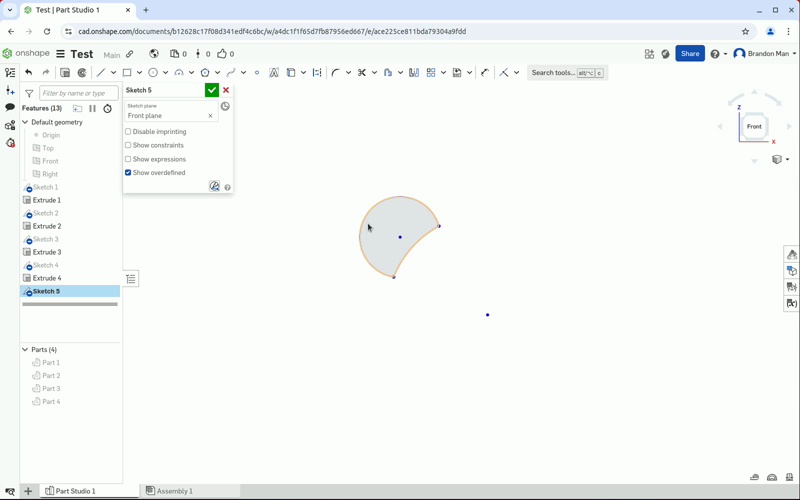
scroll(6)
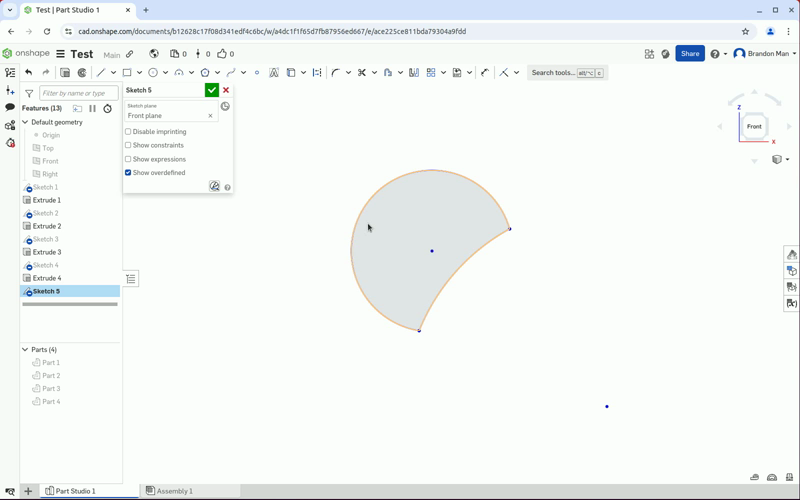
click(368, 223)
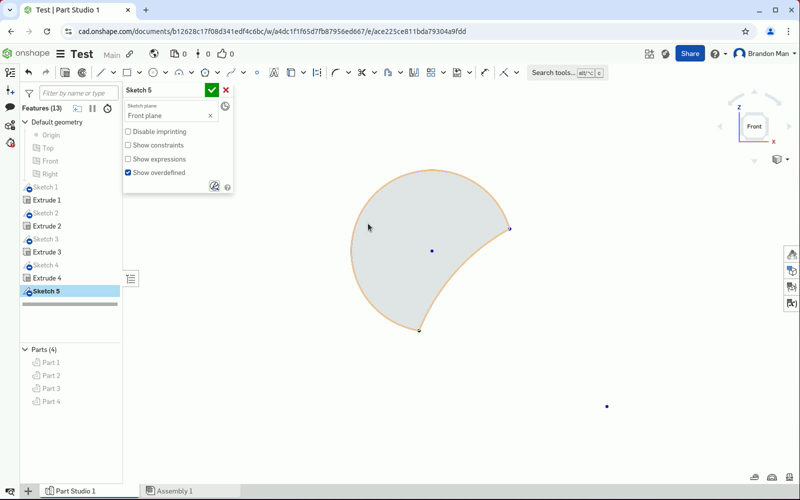
scroll(-6)
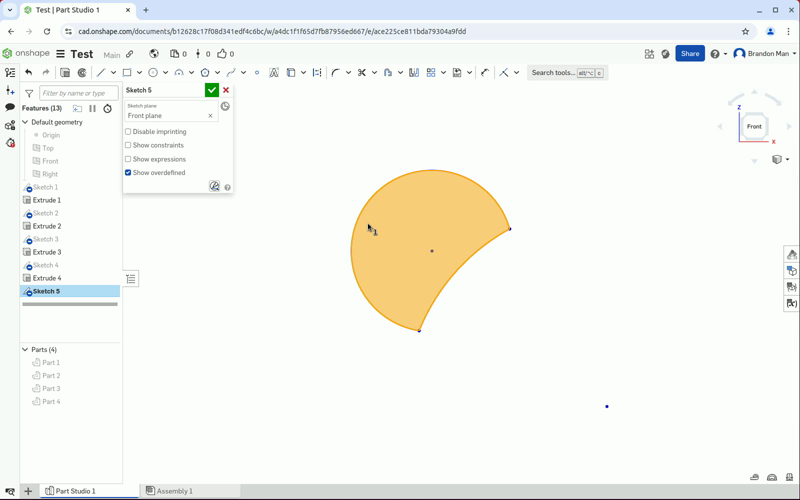
scroll(-6)
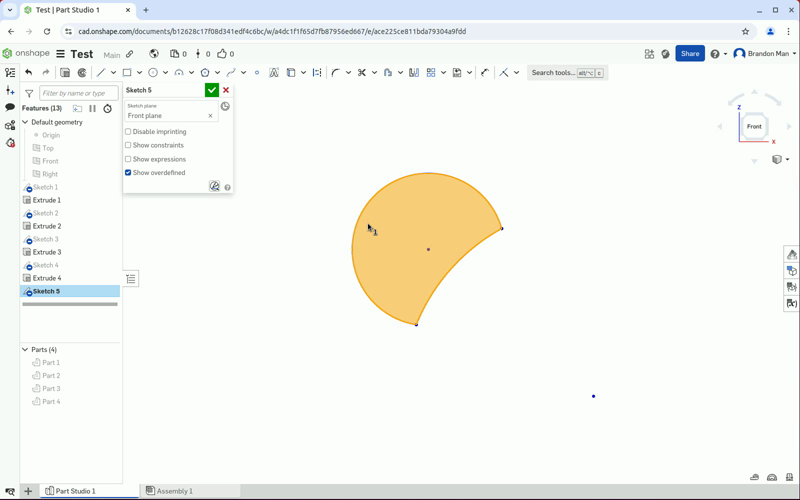
scroll(-6)
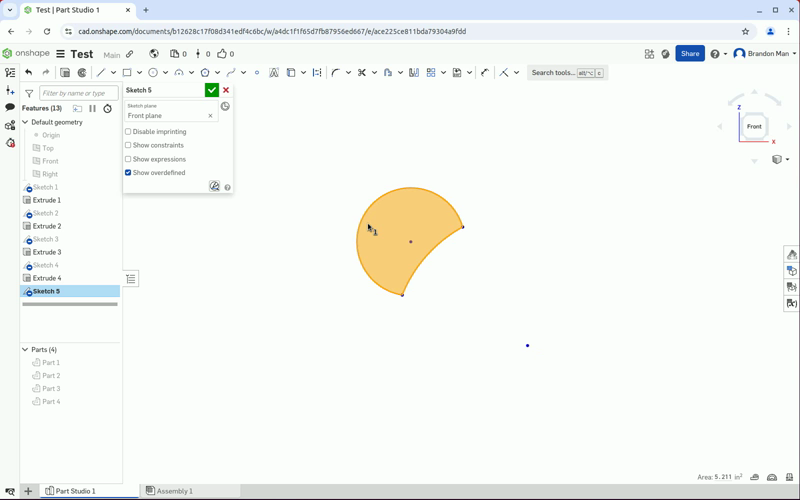
scroll(-6)
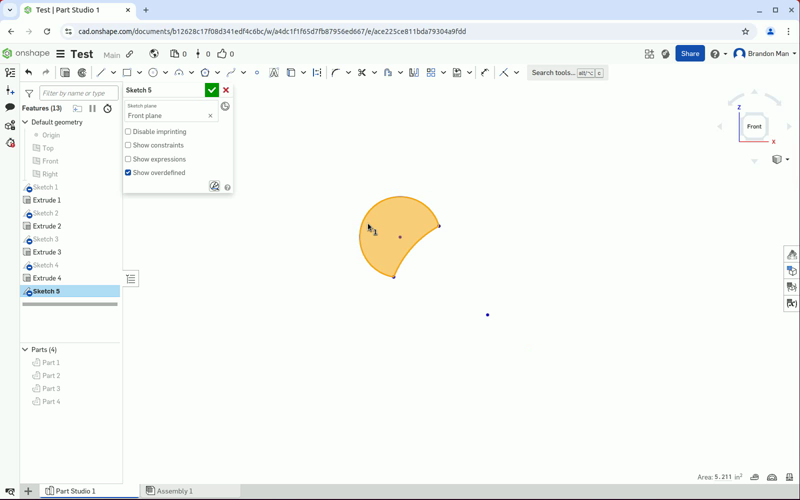
scroll(-6)
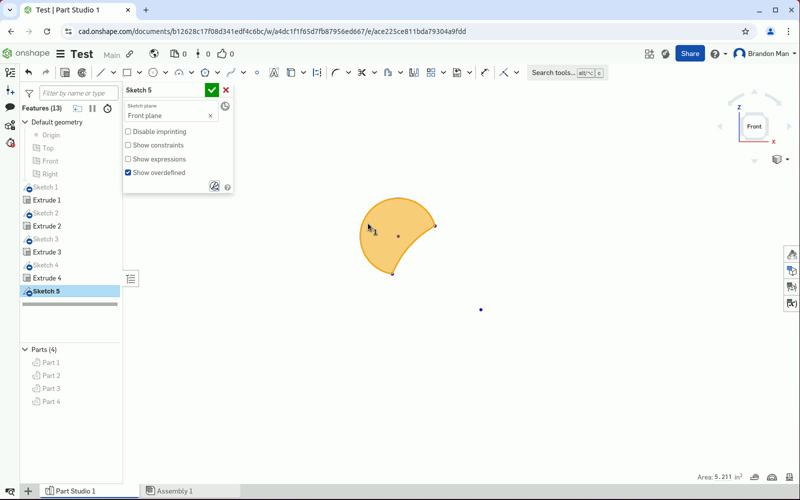
scroll(-6)
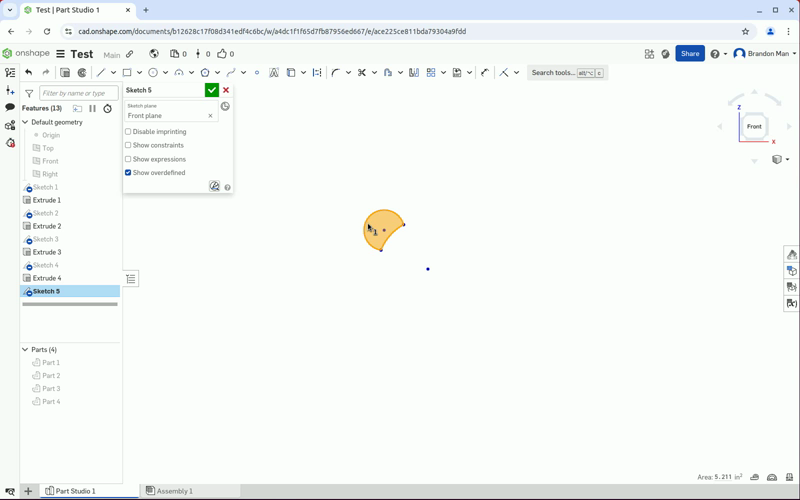
scroll(-6)
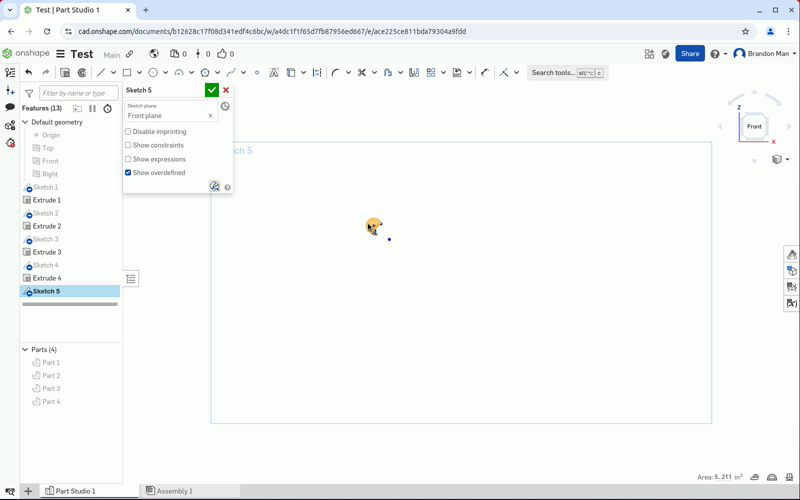
mouse_move(73, 352)
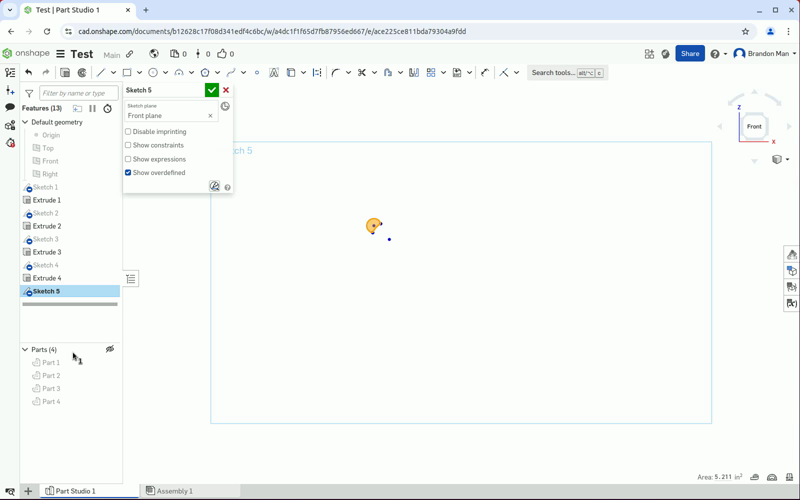
key(shift+y)
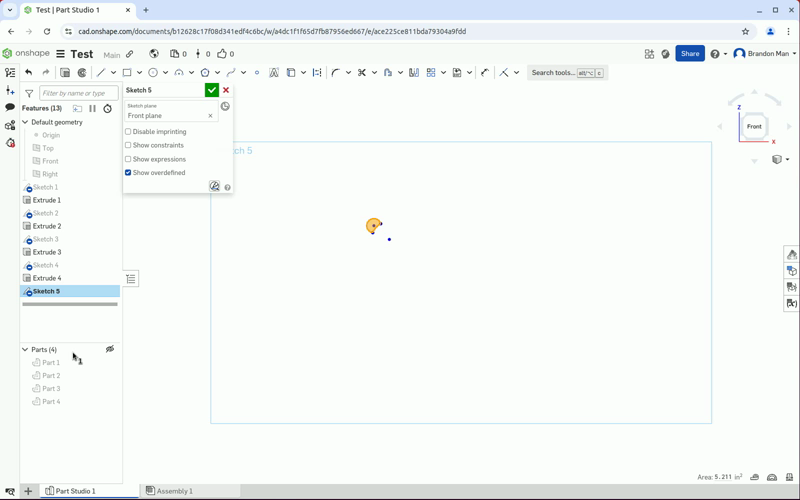
key(shift+e)
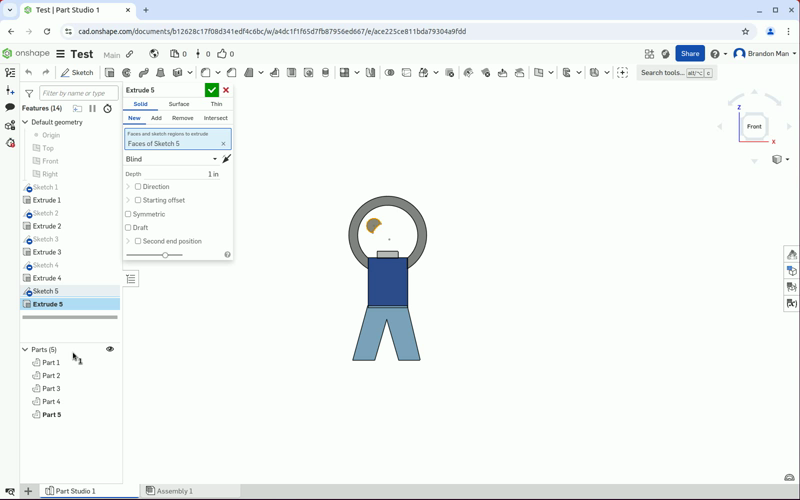
mouse_move(143, 106)
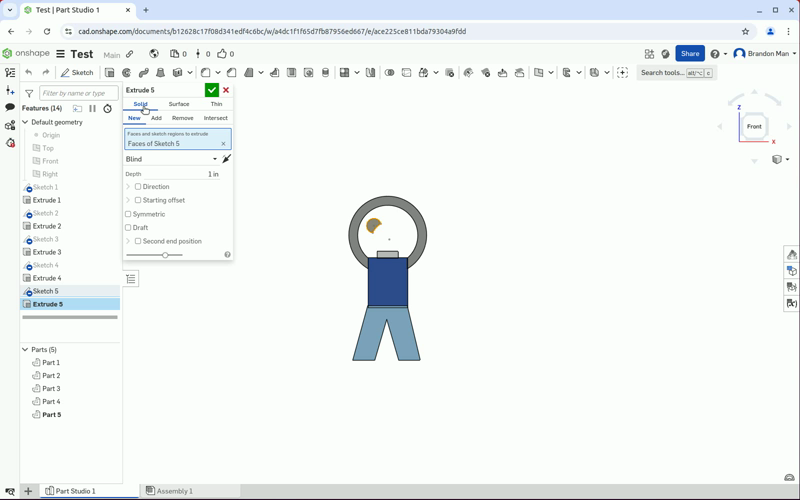
click(143, 106)
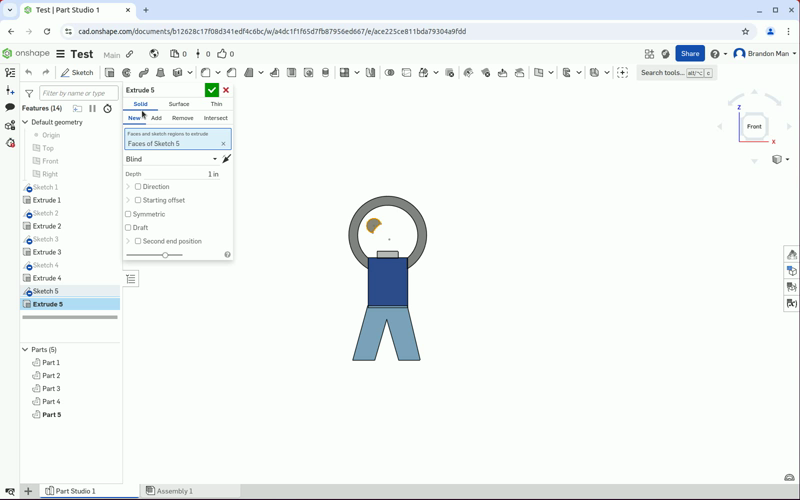
mouse_move(137, 120)
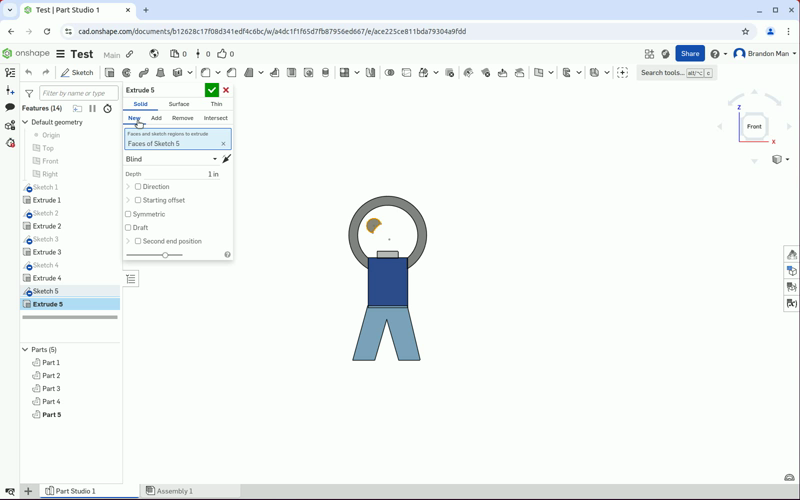
click(137, 120)
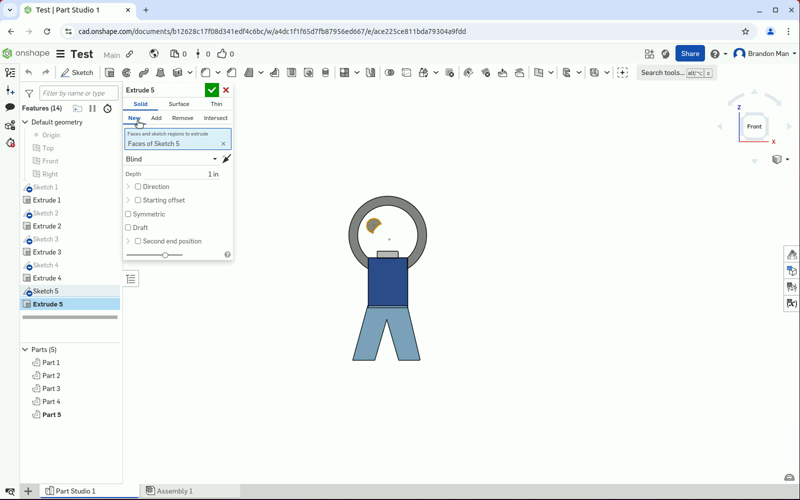
key(tab, 4)
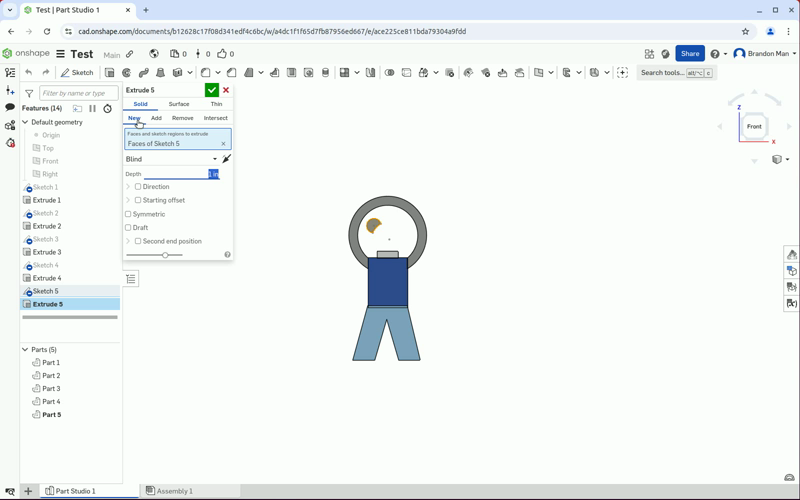
text(1.685)
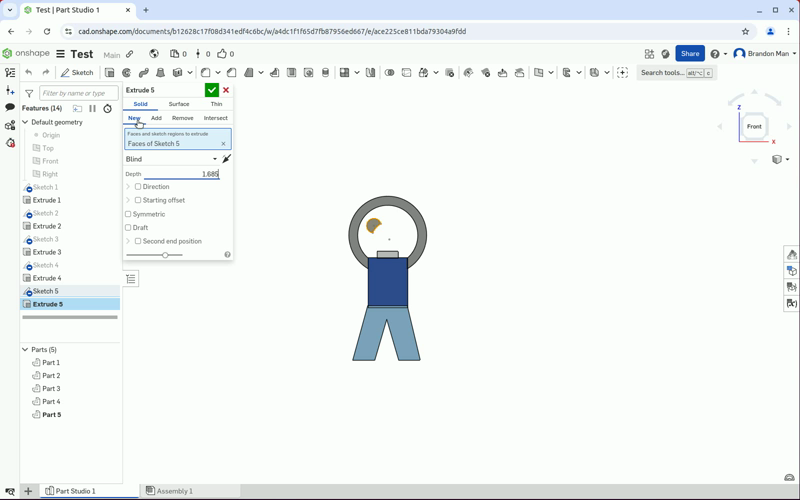
key(enter)
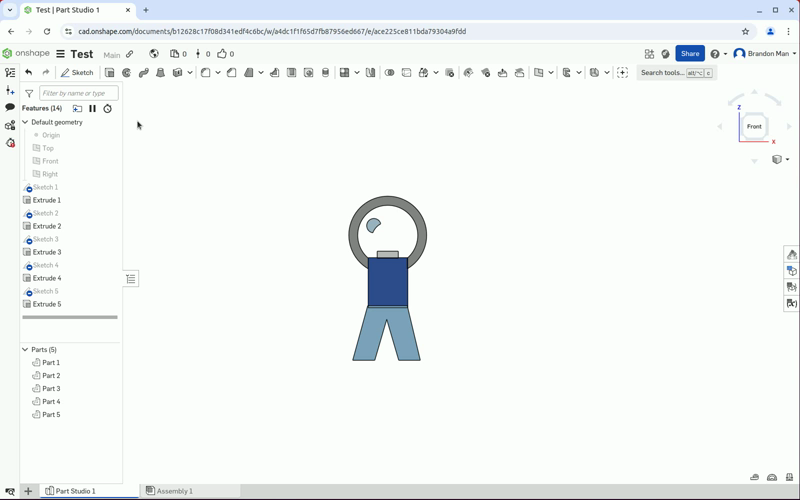
key(shift+h)
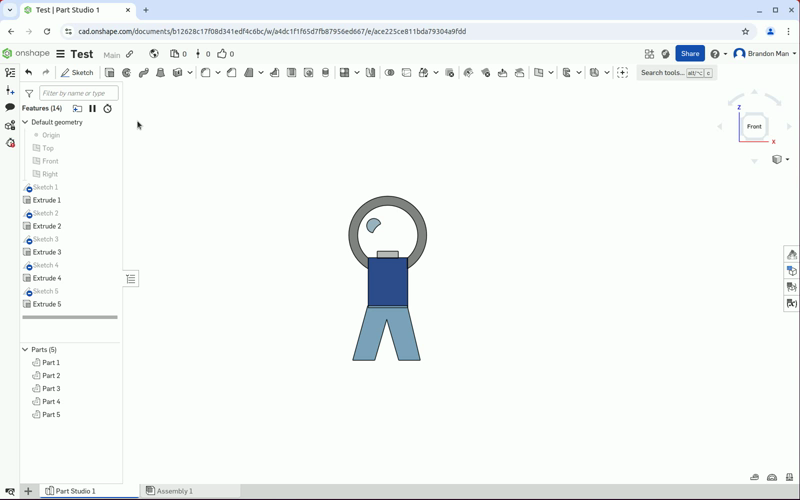
key(shift+h)
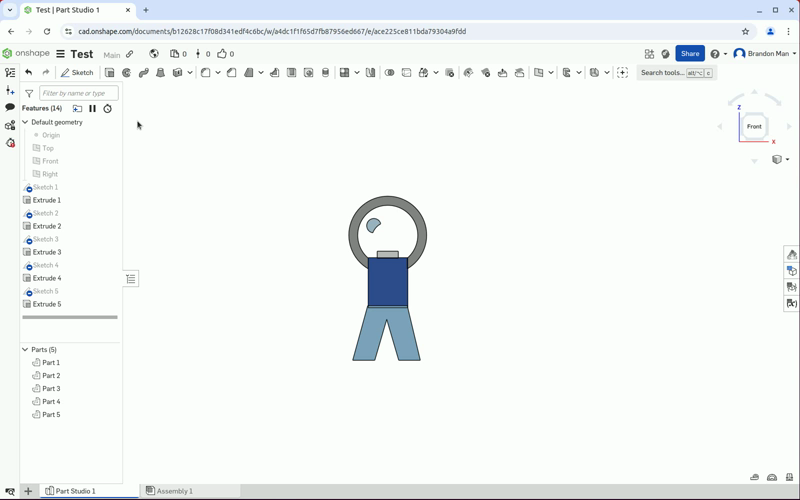
mouse_move(73, 189)
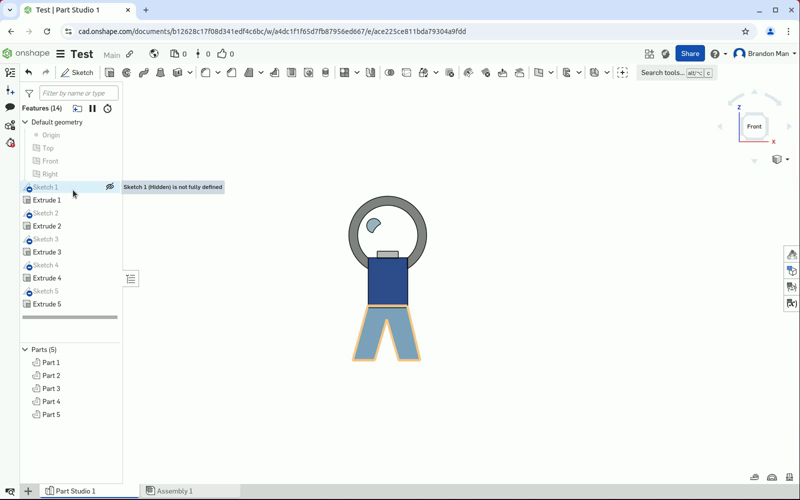
click(73, 189)
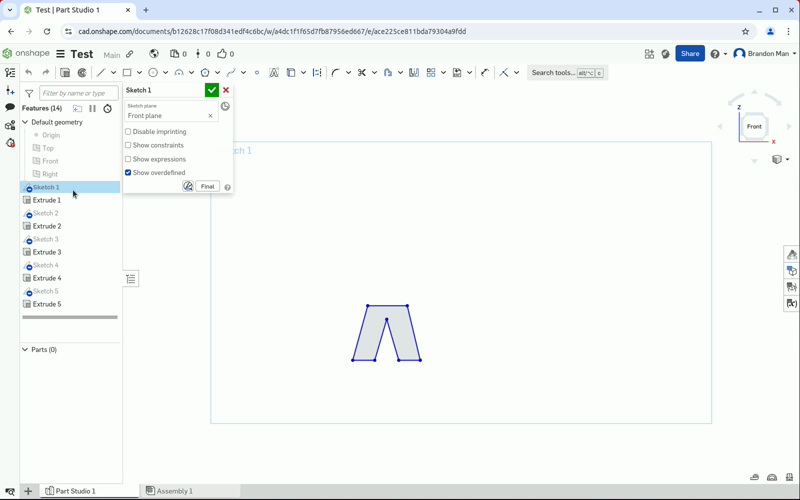
mouse_move(229, 92)
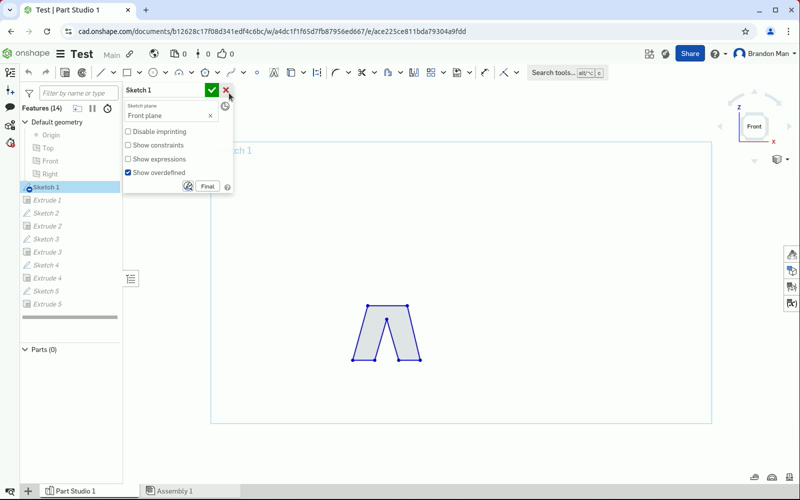
click(229, 92)
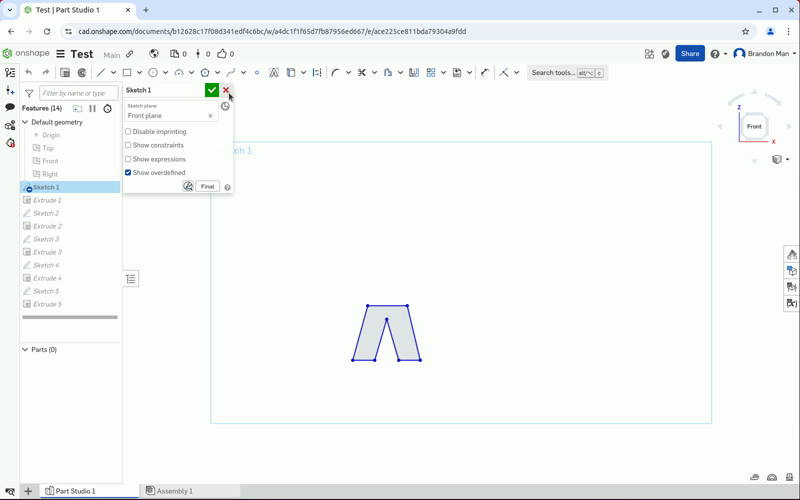
key(shift+s)
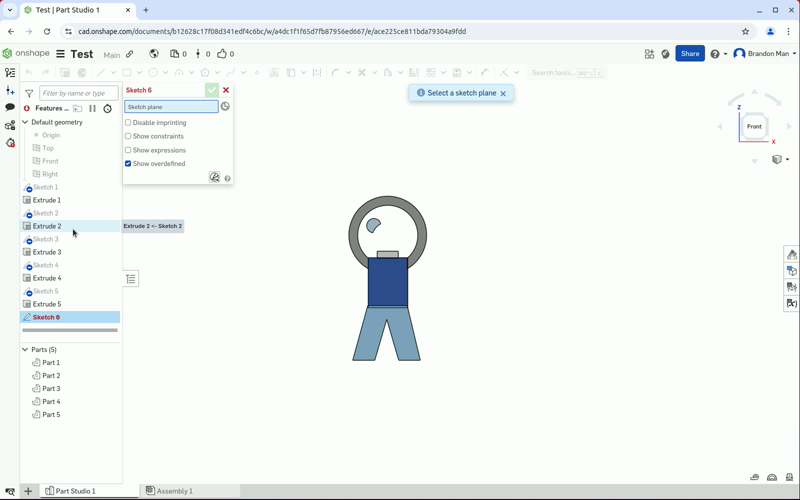
scroll(3)
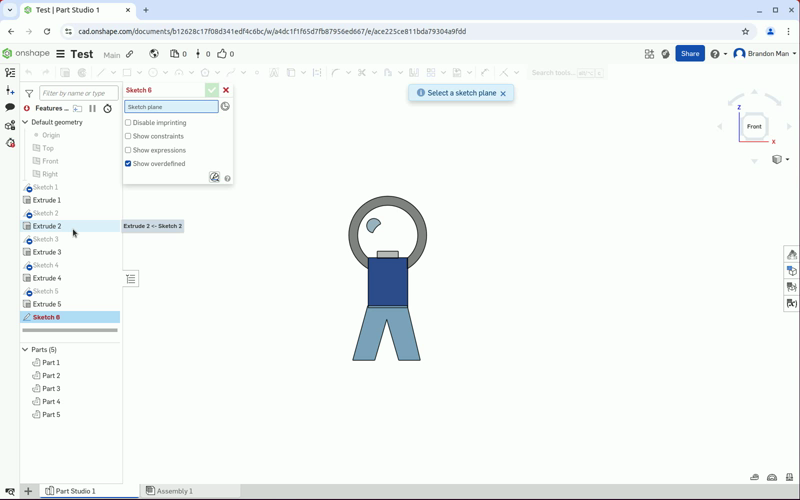
mouse_move(73, 163)
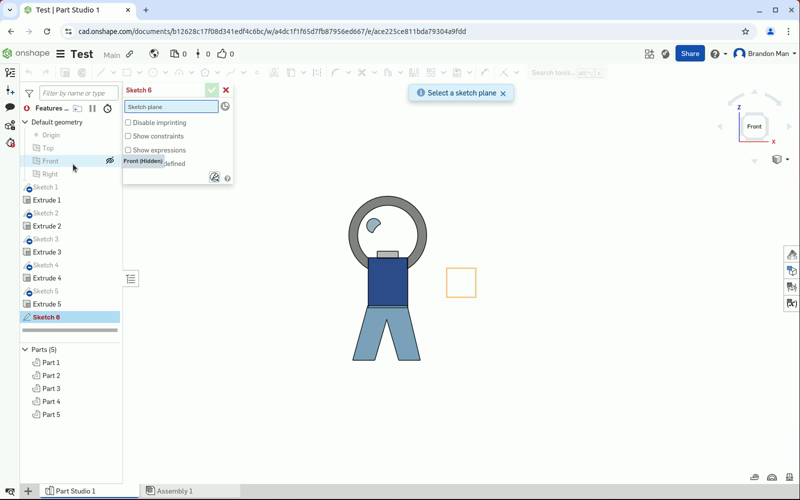
click(73, 163)
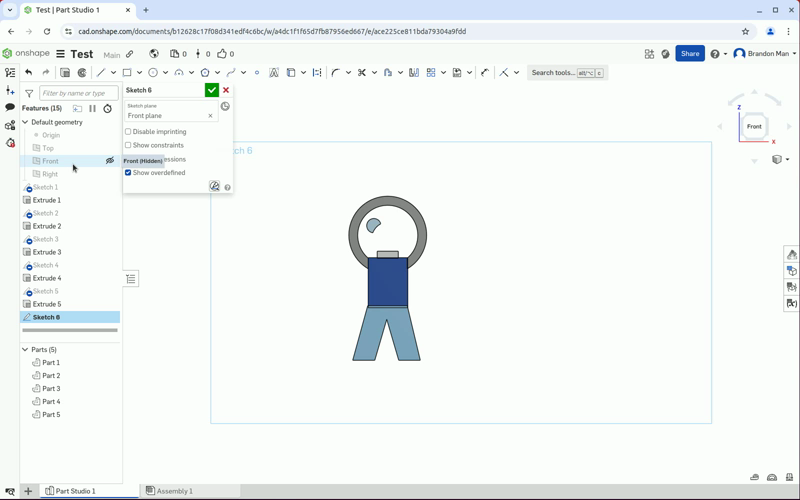
mouse_move(73, 352)
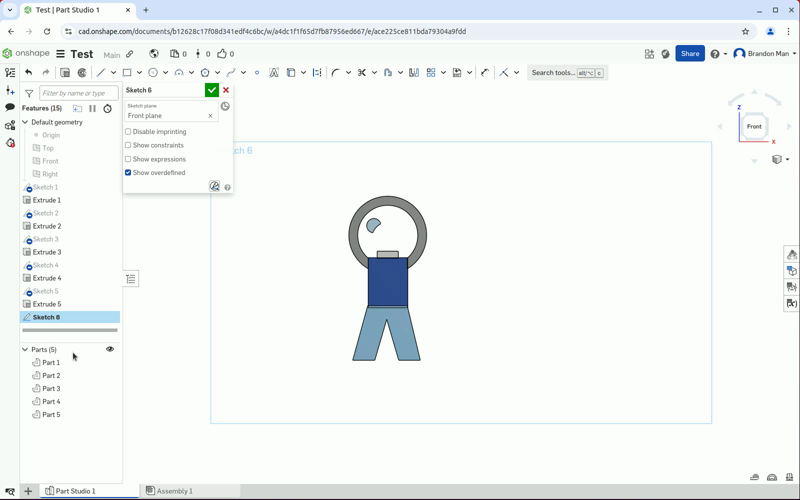
key(y)
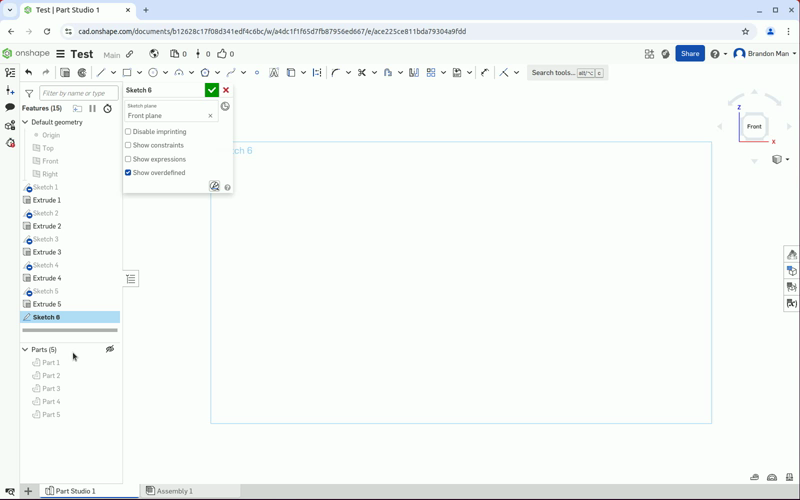
key(a)
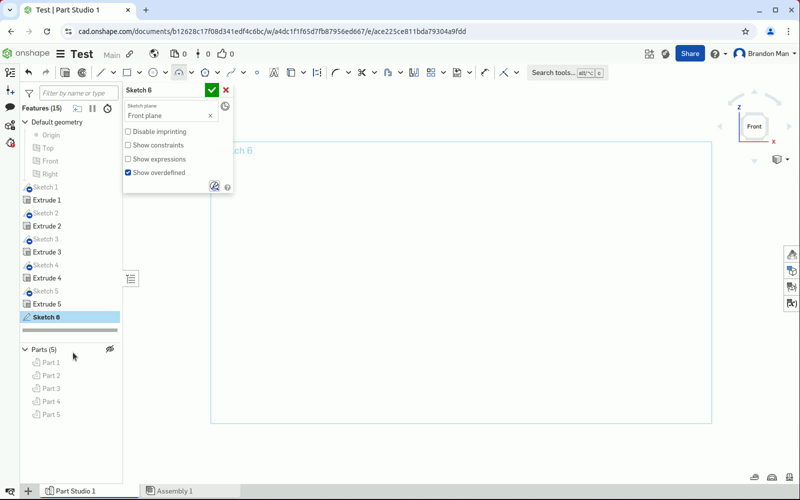
key_down(shift)
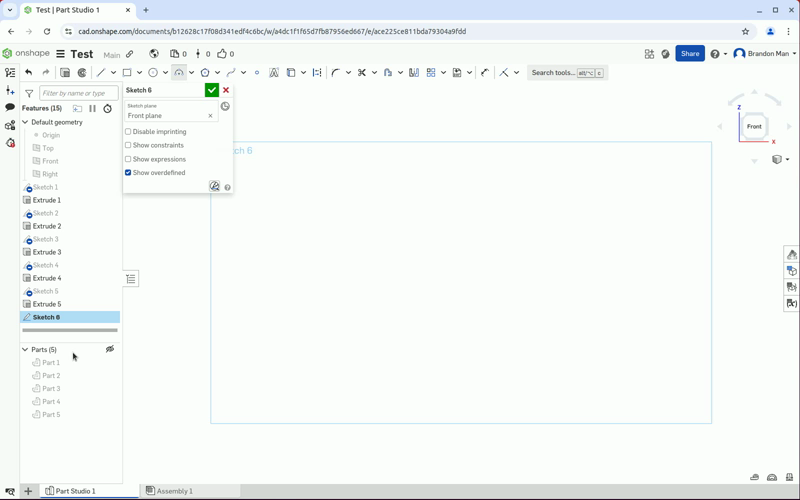
mouse_move(392, 223)
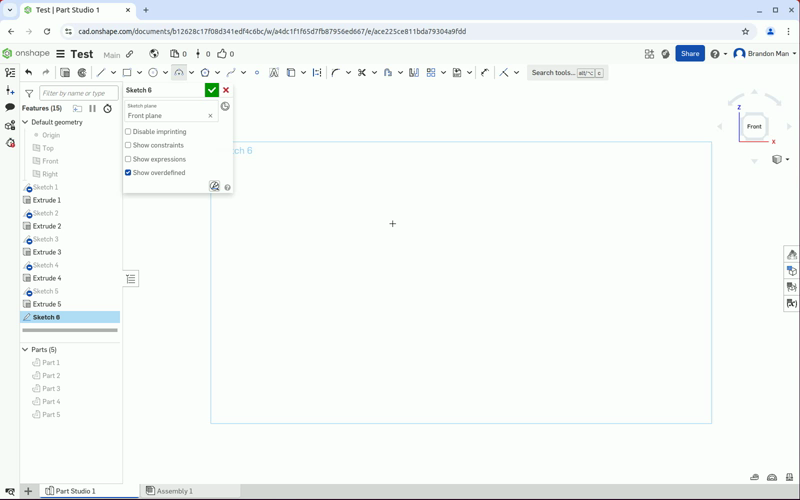
click(392, 223)
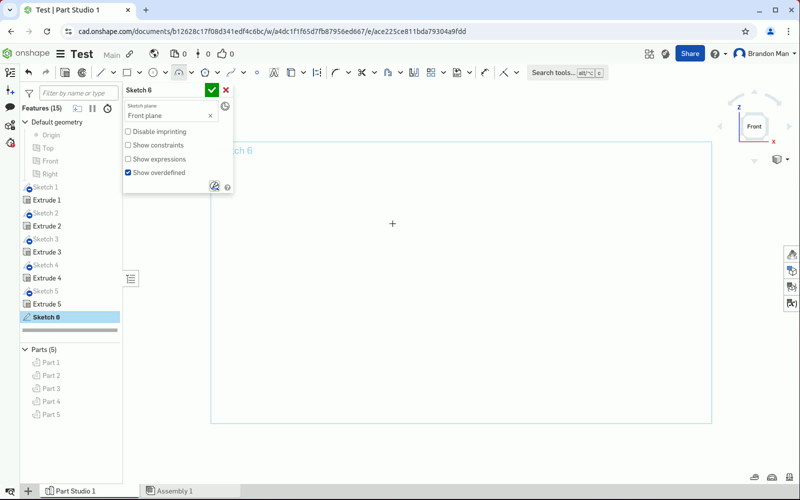
key_up(shift)
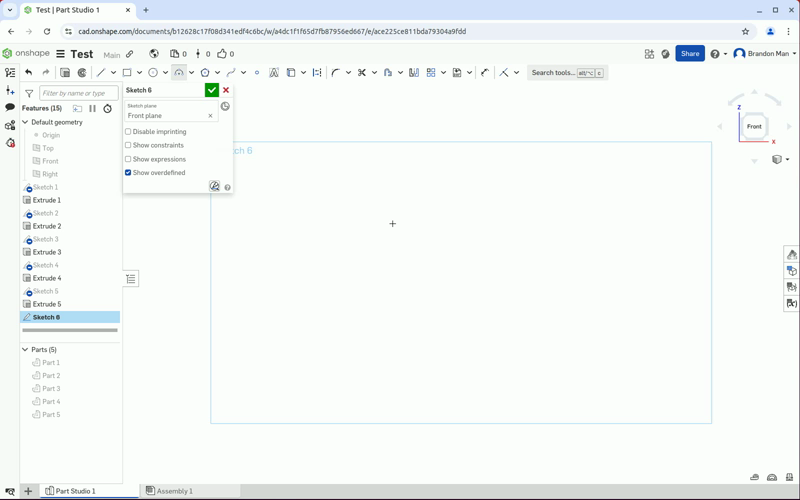
key_down(shift)
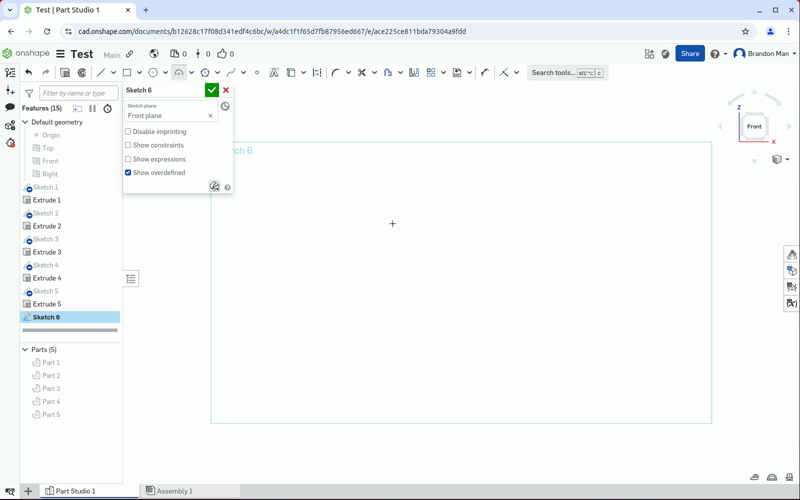
mouse_move(401, 229)
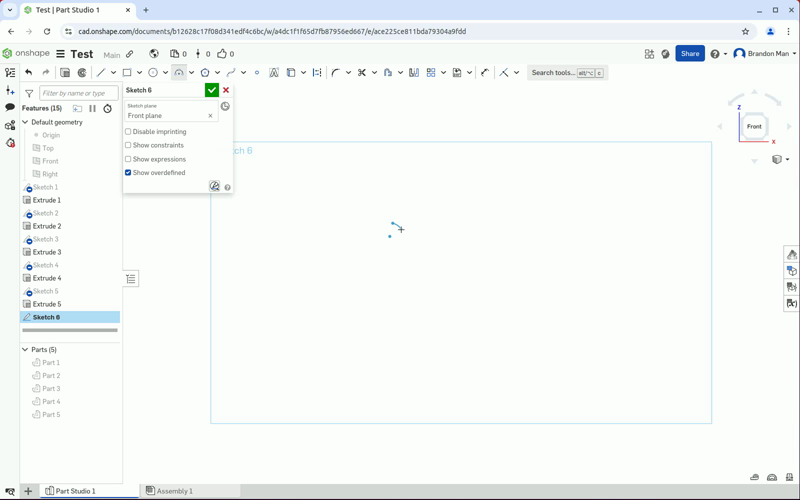
click(401, 229)
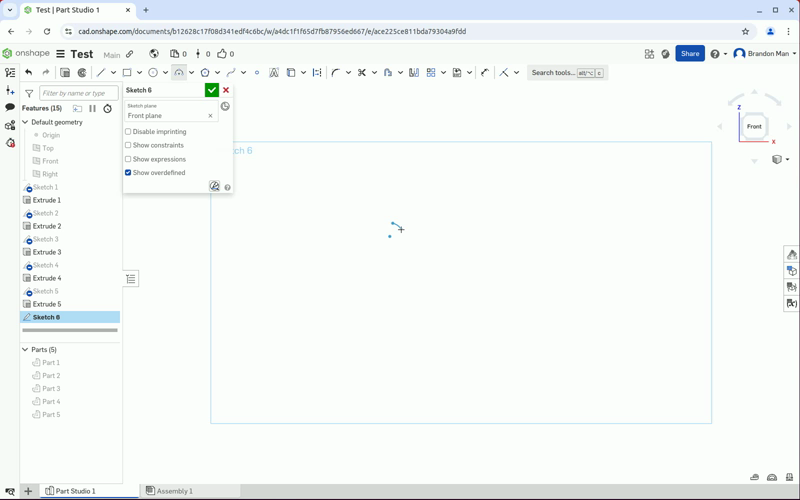
mouse_move(397, 225)
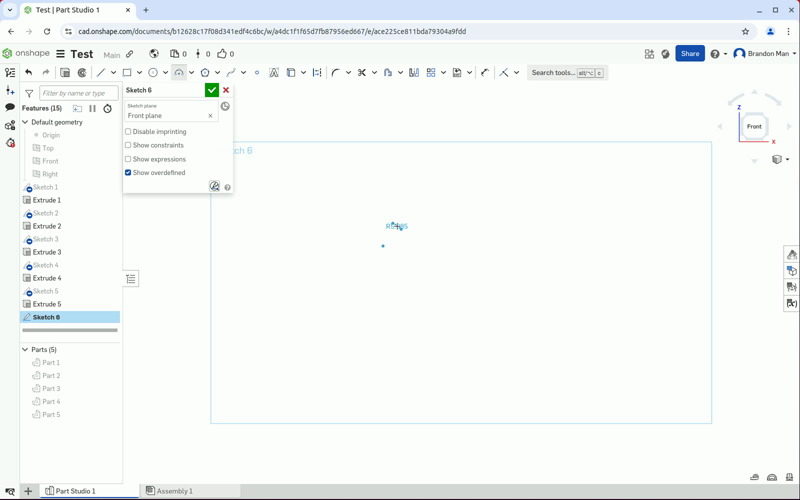
click(397, 225)
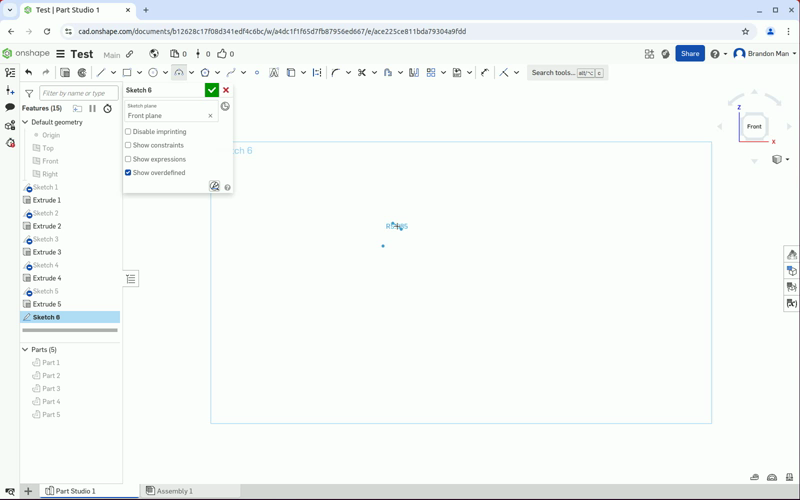
key_up(shift)
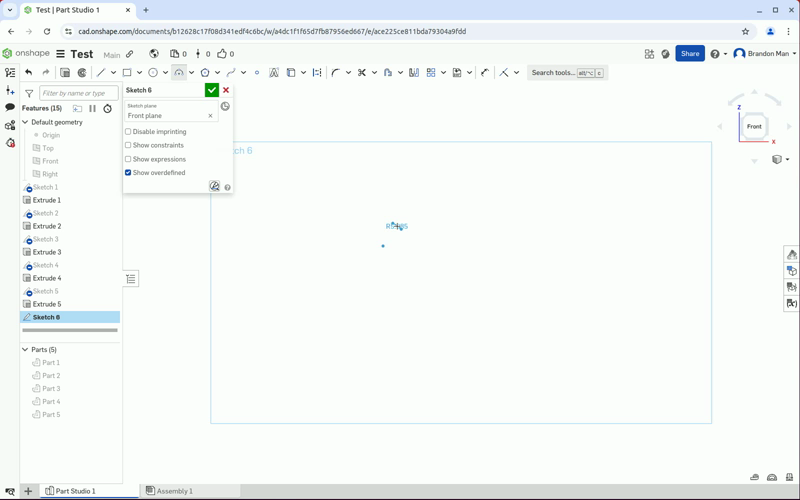
mouse_move(401, 229)
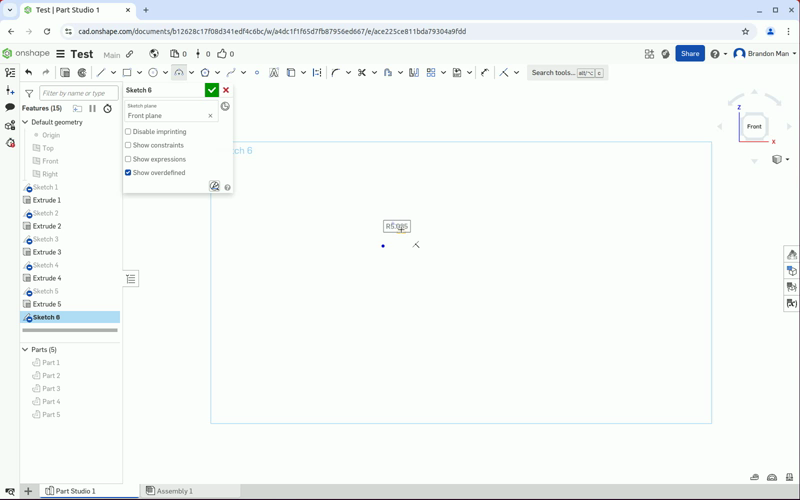
click(401, 229)
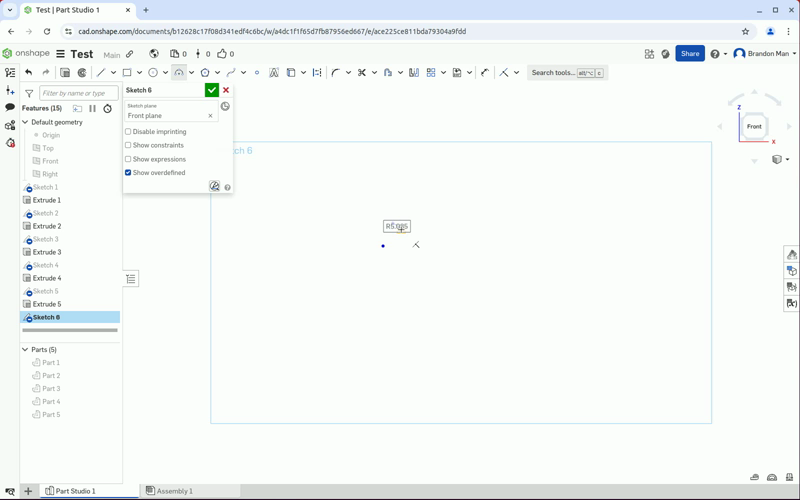
mouse_move(392, 223)
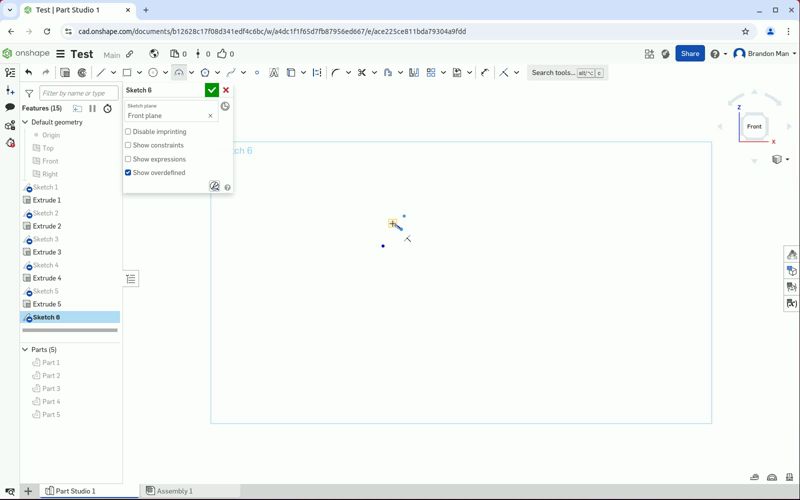
click(392, 223)
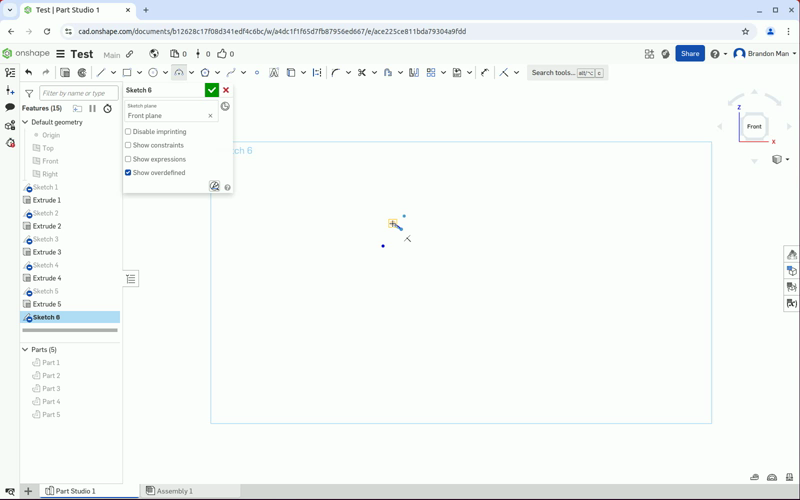
key_down(shift)
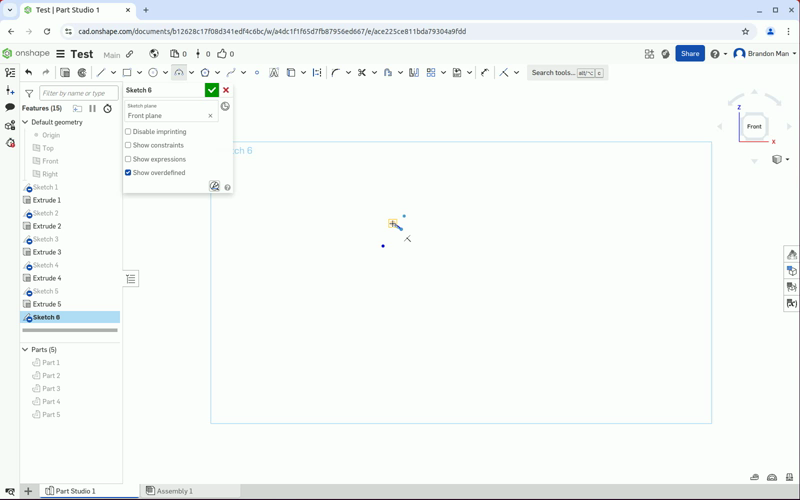
mouse_move(403, 216)
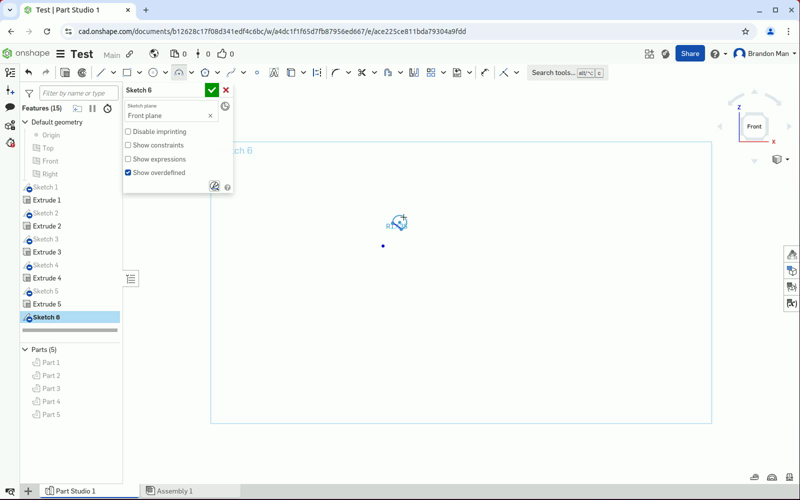
click(403, 216)
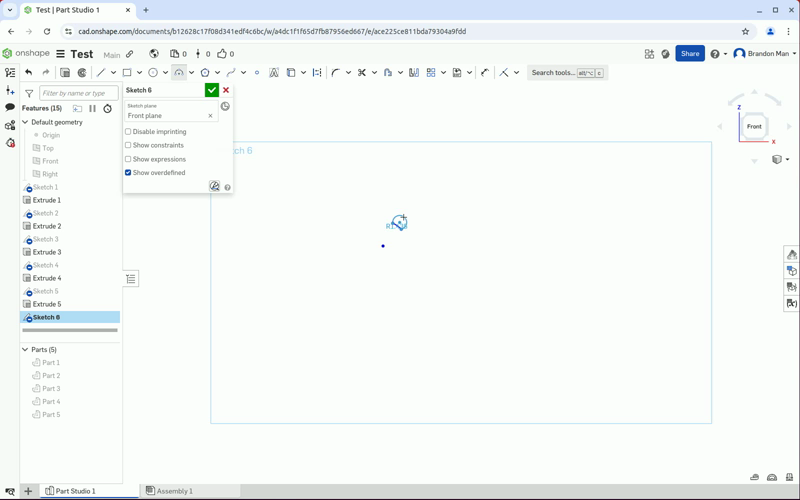
key_up(shift)
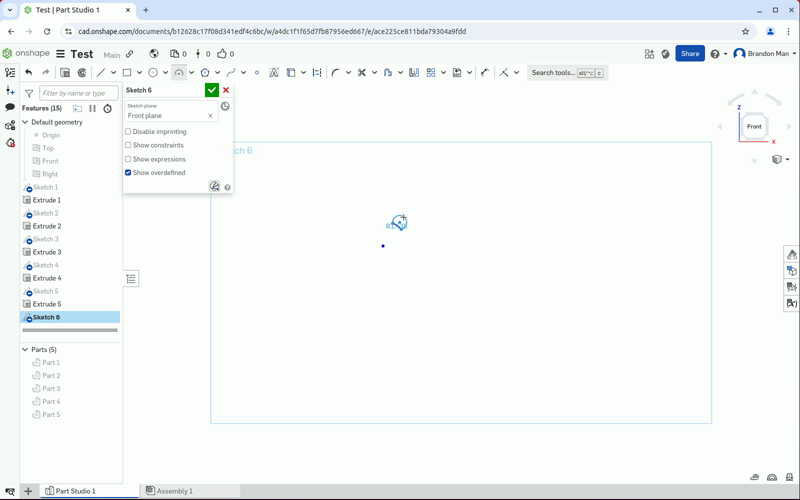
key(esc)
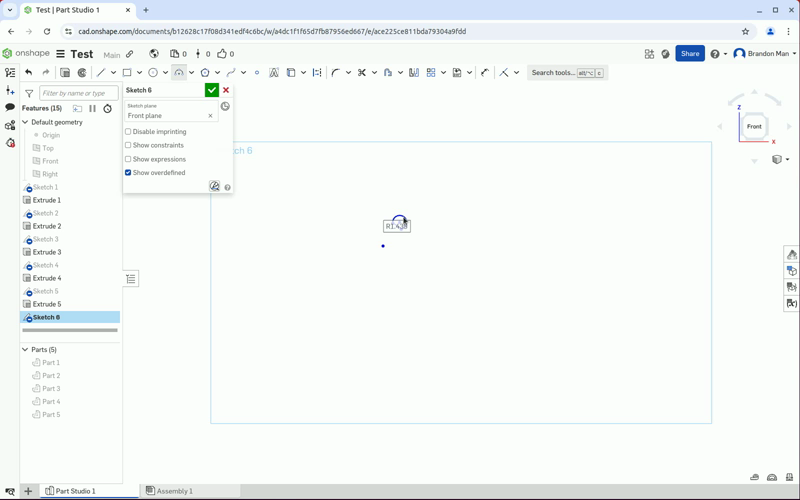
mouse_move(400, 226)
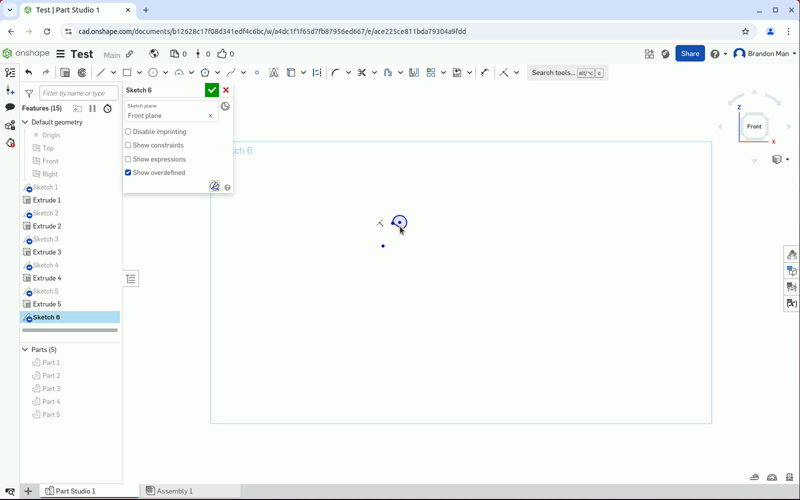
scroll(6)
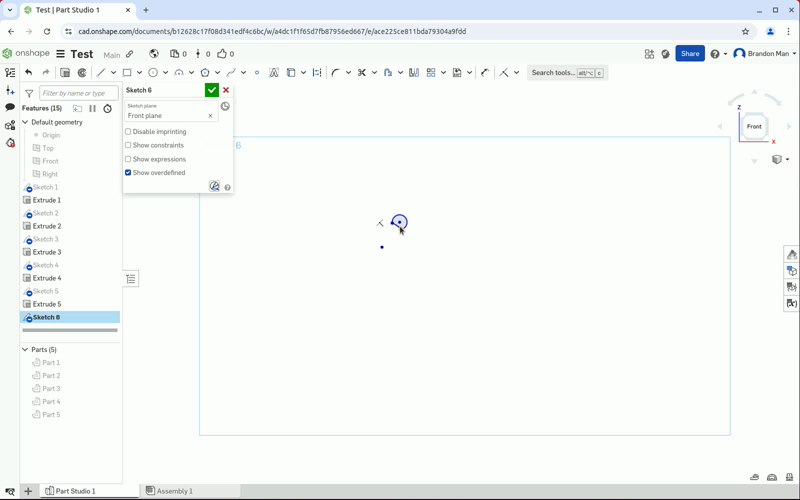
scroll(6)
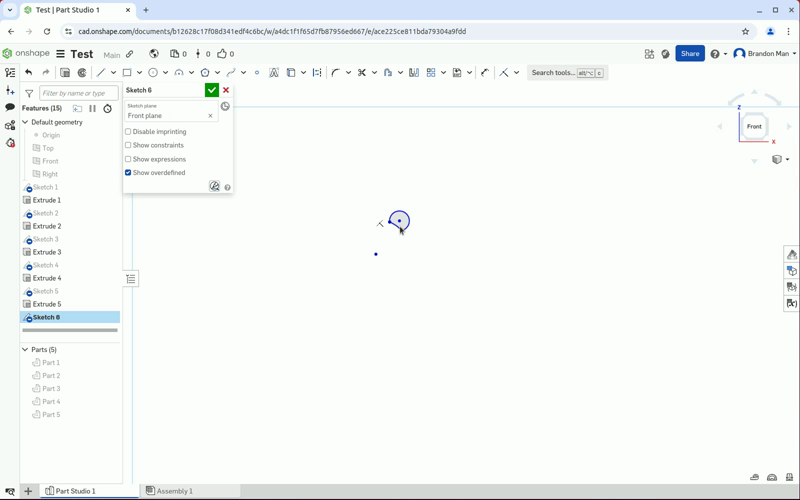
scroll(6)
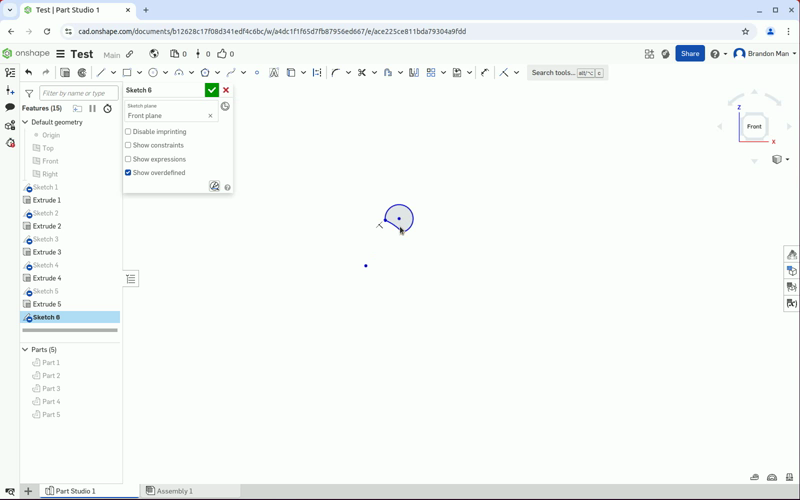
scroll(6)
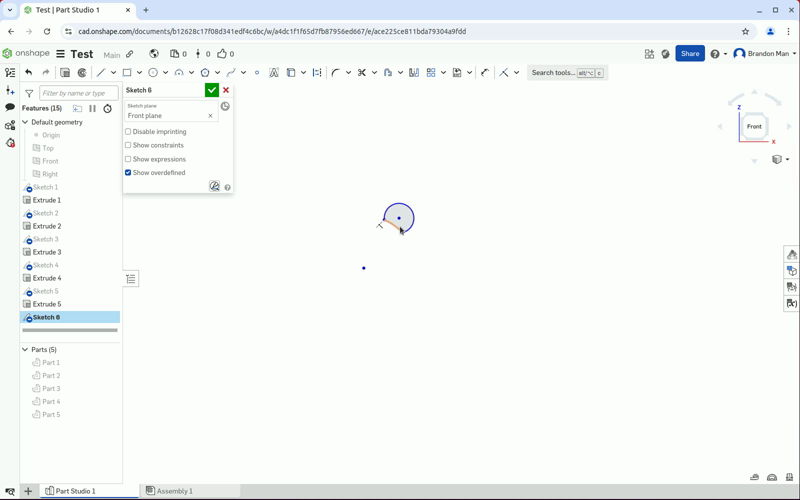
scroll(6)
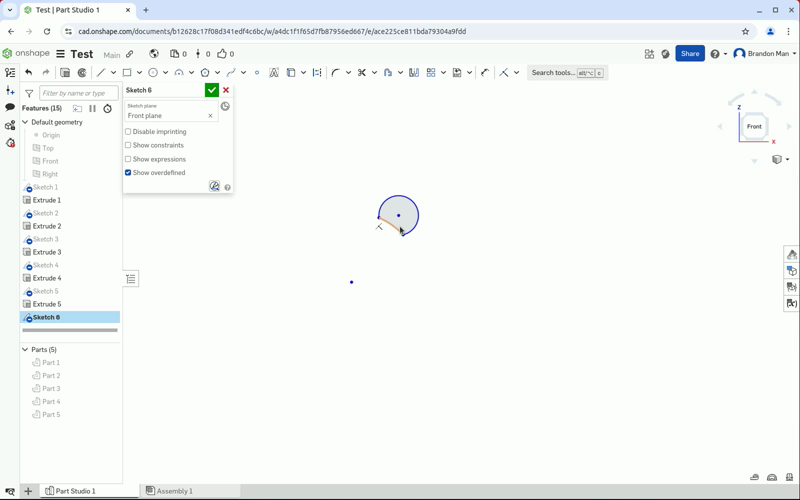
scroll(6)
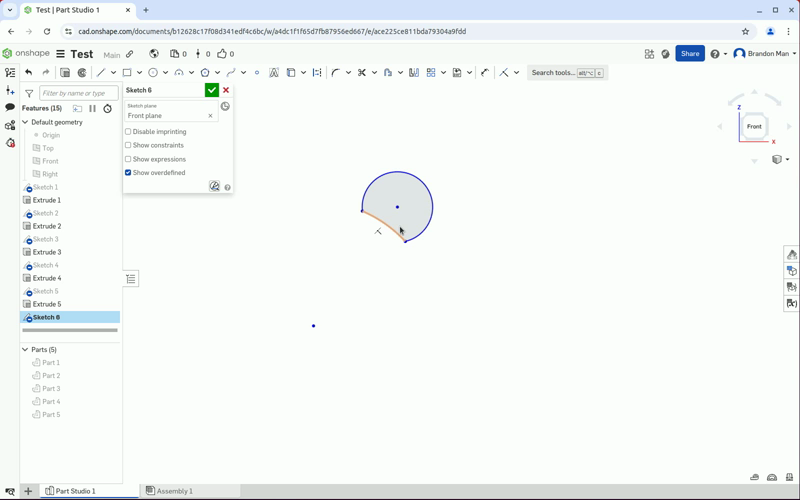
scroll(6)
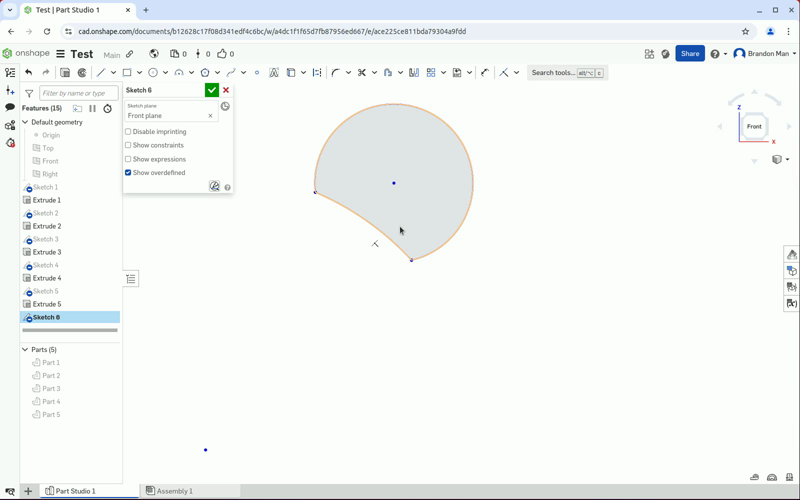
click(400, 226)
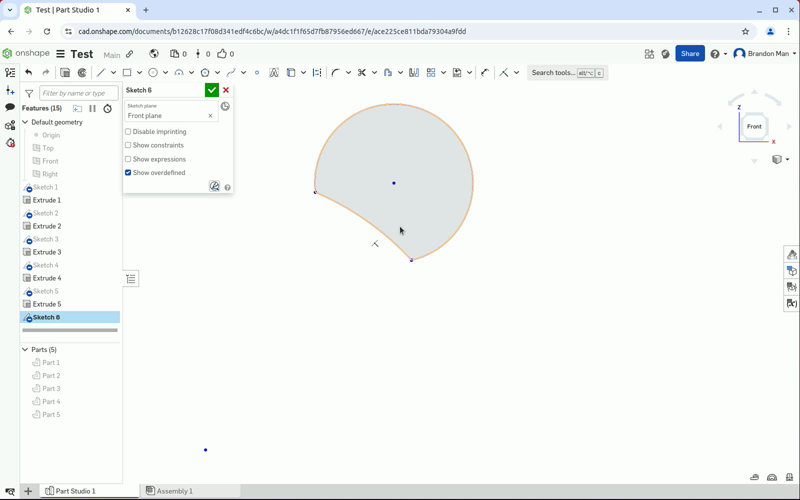
scroll(-6)
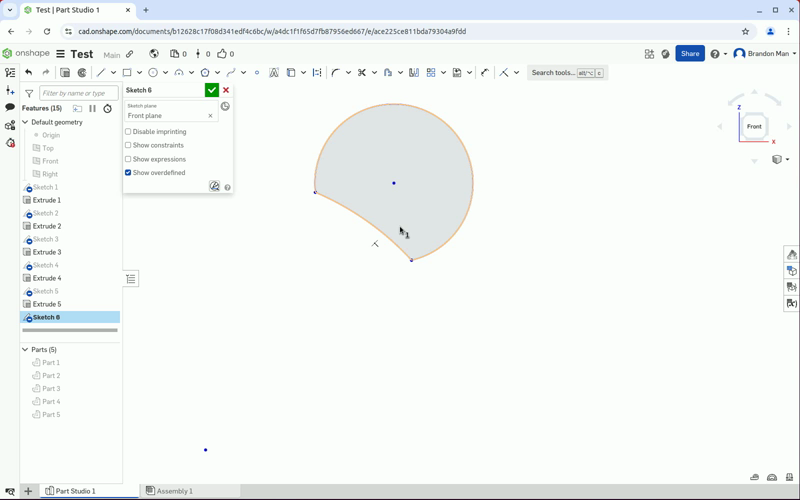
scroll(-6)
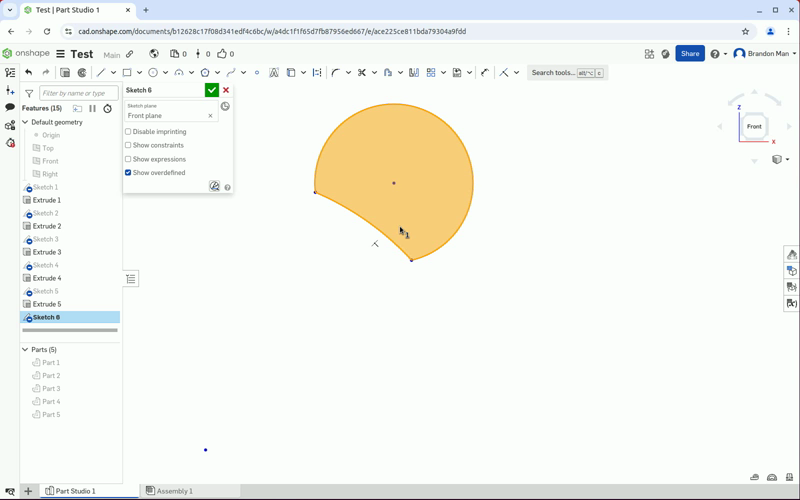
scroll(-6)
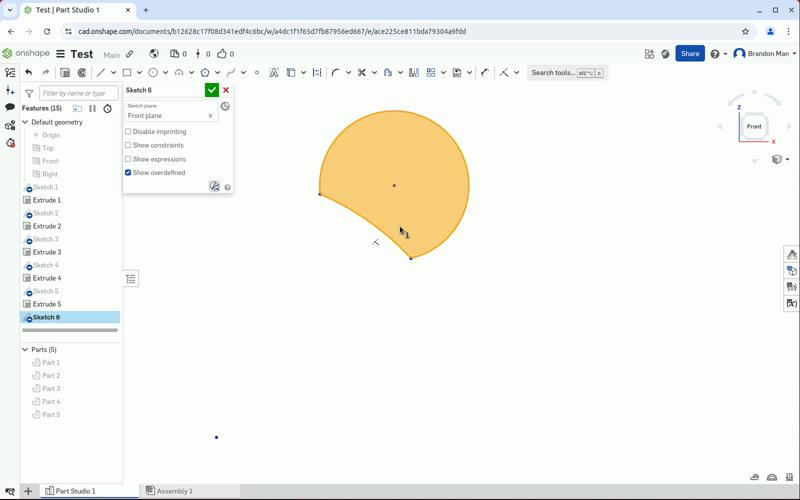
scroll(-6)
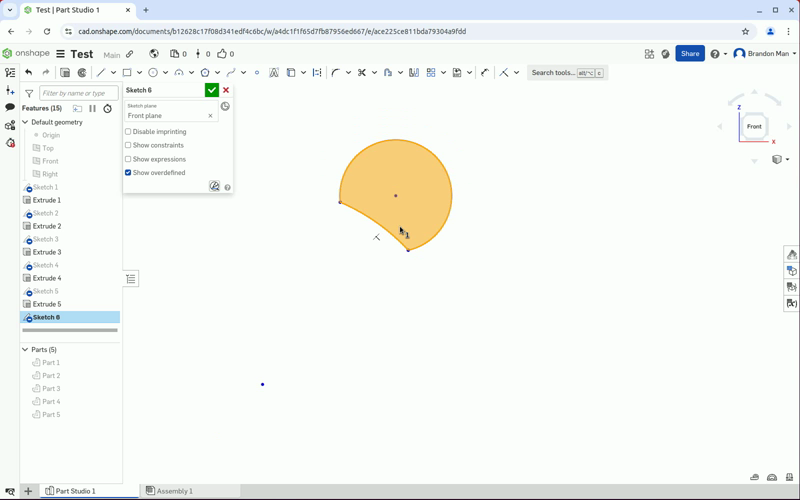
scroll(-6)
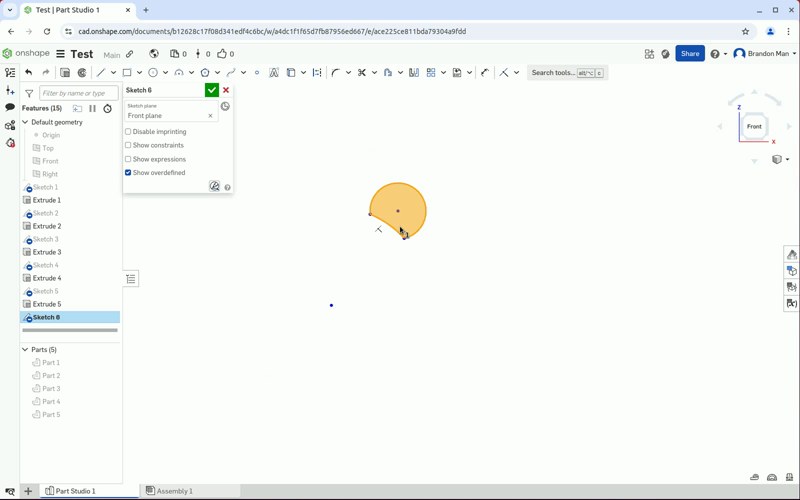
scroll(-6)
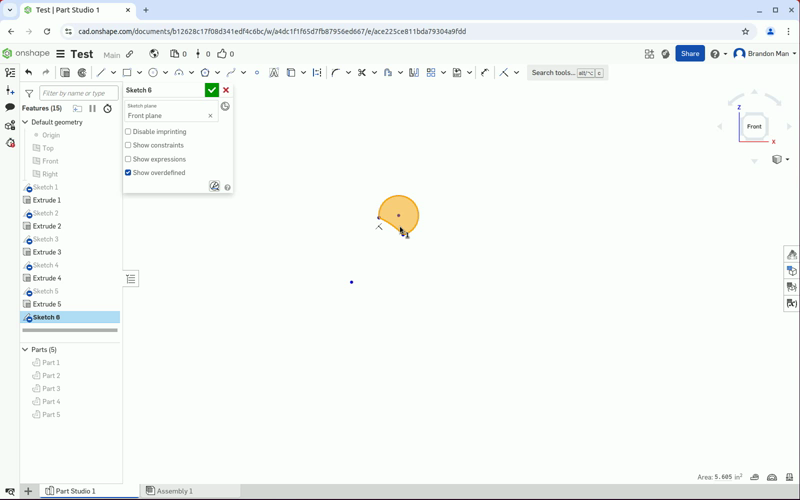
scroll(-6)
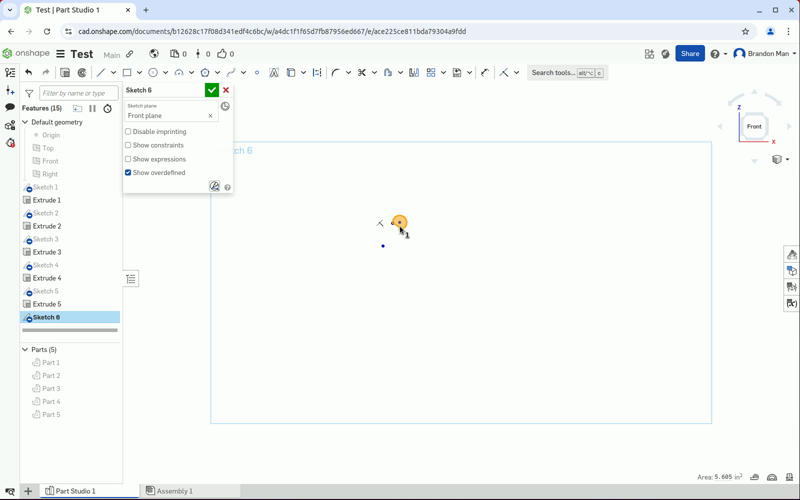
mouse_move(73, 352)
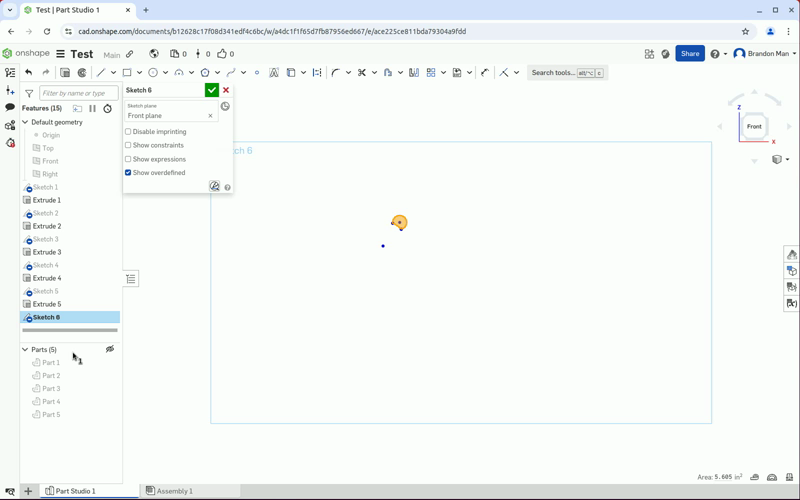
key(shift+y)
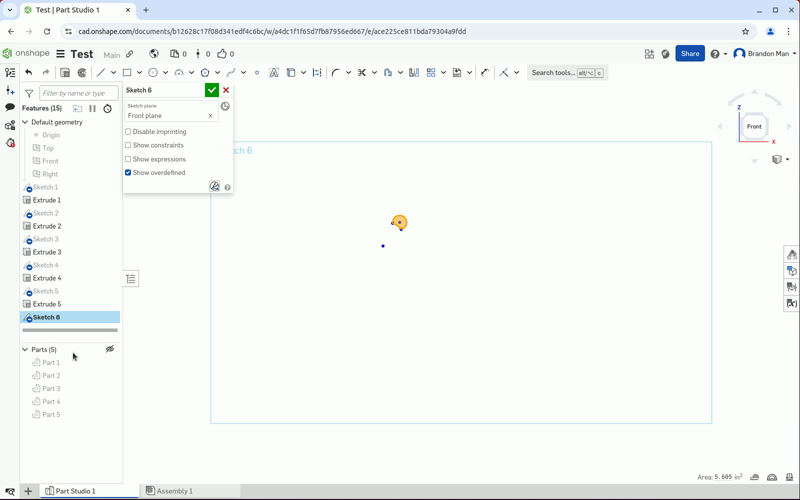
key(shift+e)
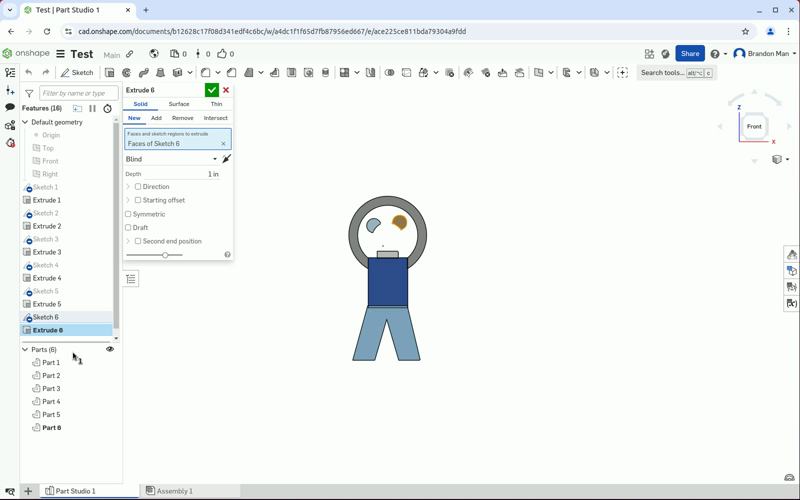
mouse_move(143, 106)
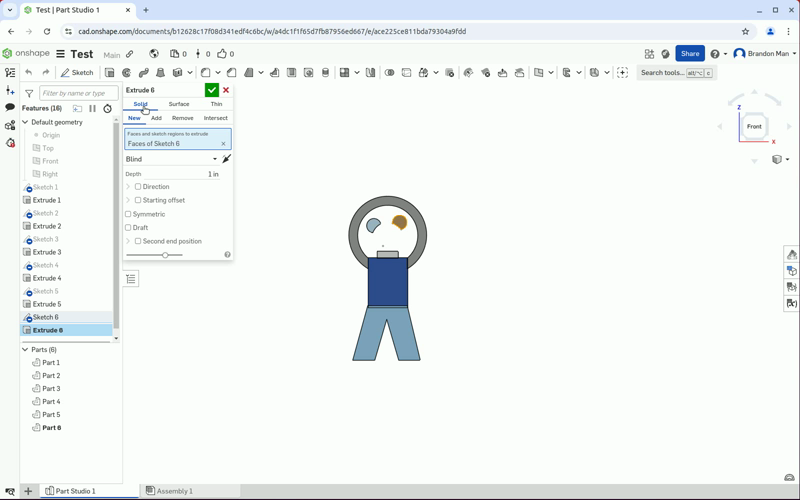
click(143, 106)
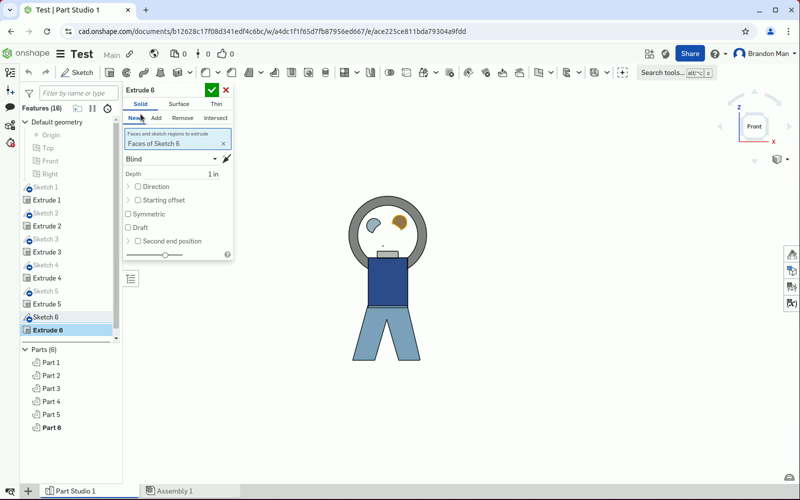
mouse_move(137, 120)
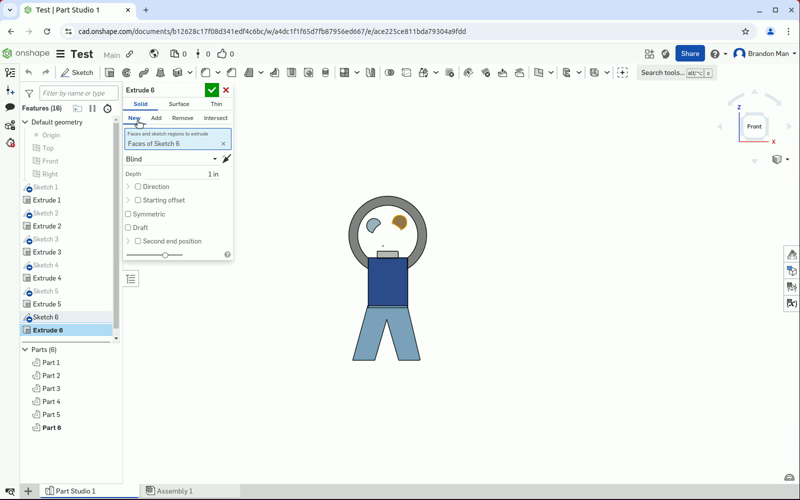
click(137, 120)
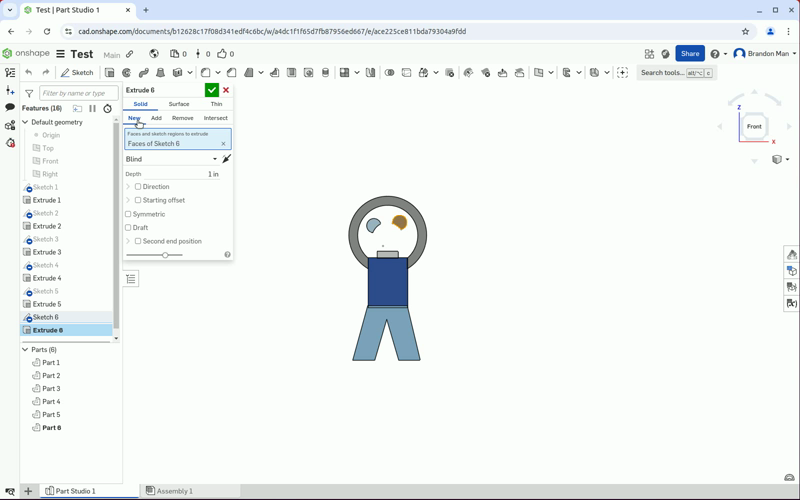
key(tab, 4)
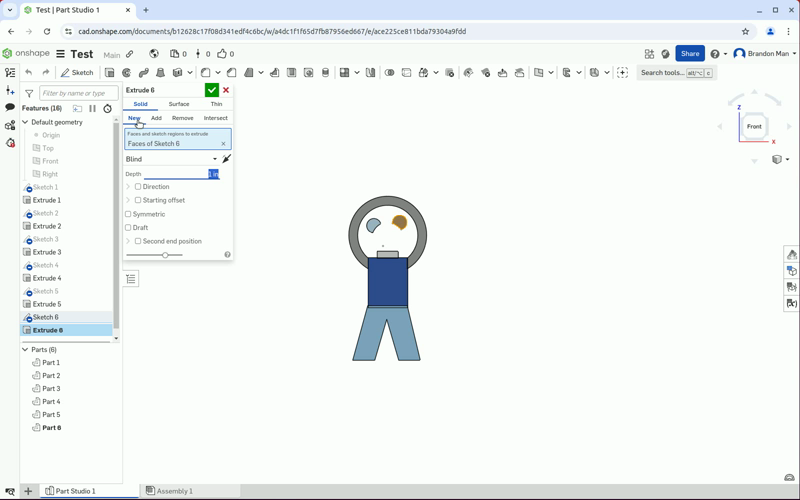
text(1.685)
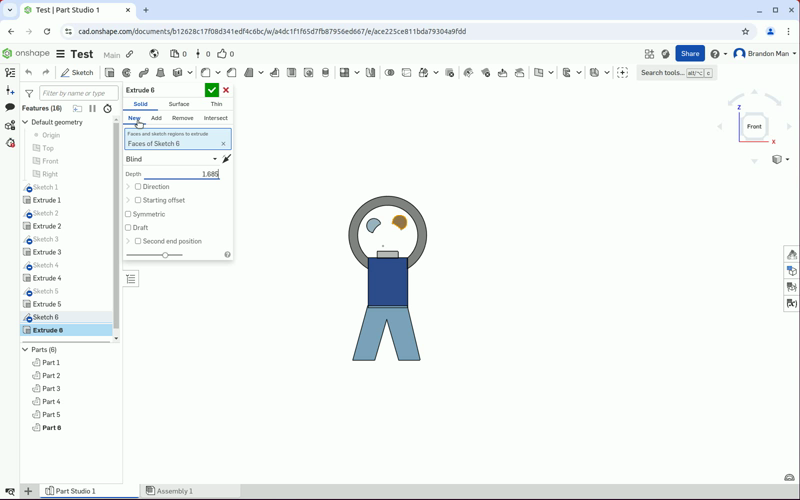
key(enter)
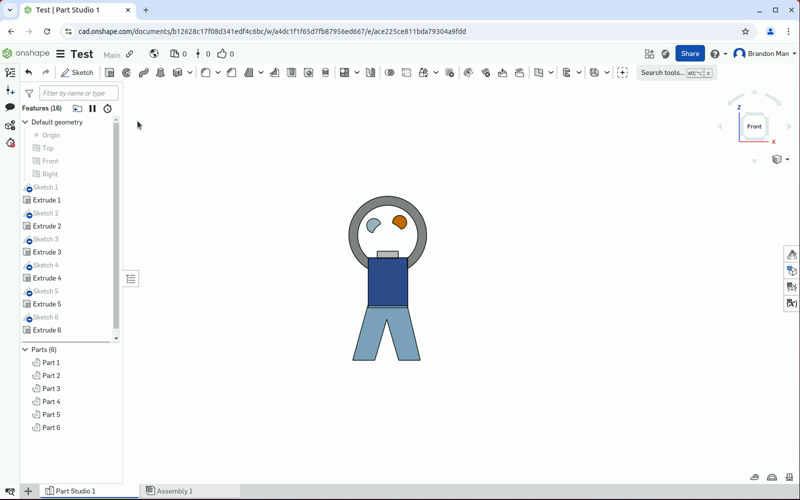
key(shift+h)
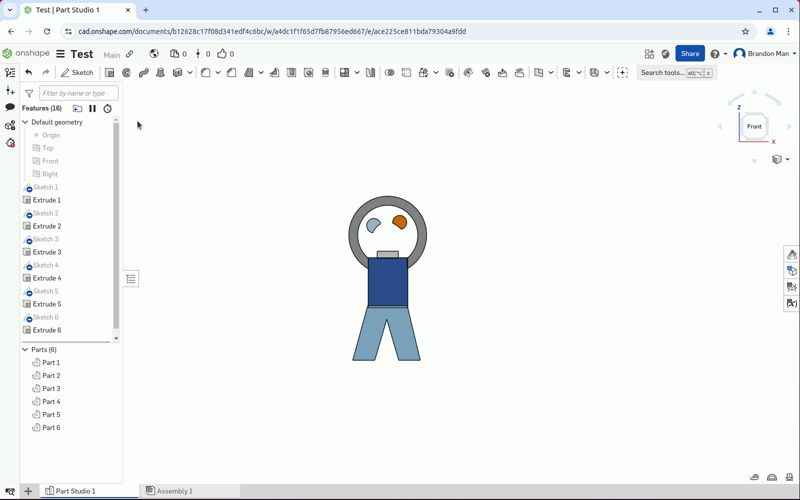
key(shift+h)
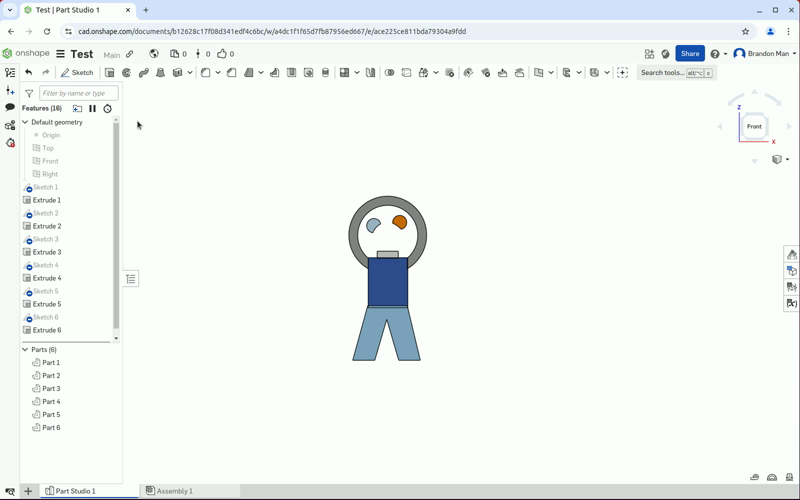
mouse_move(69, 189)
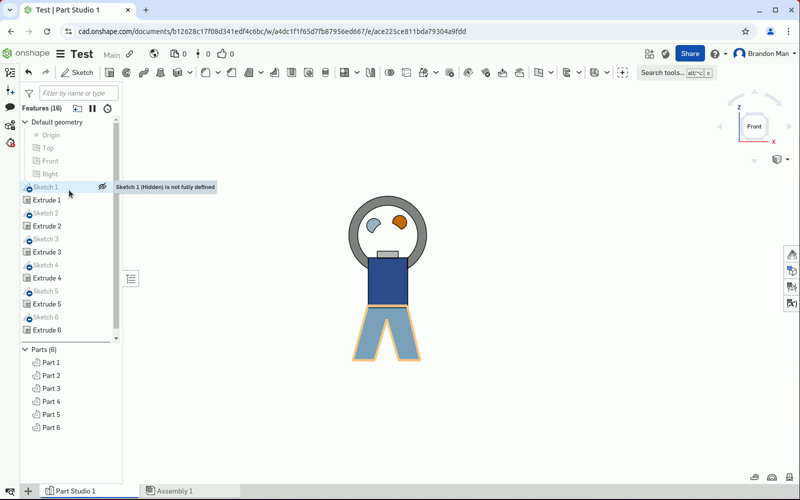
click(69, 189)
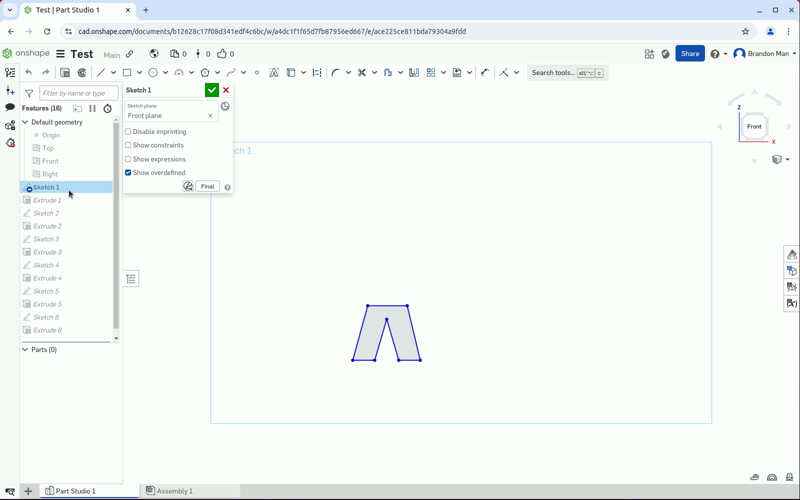
mouse_move(229, 92)
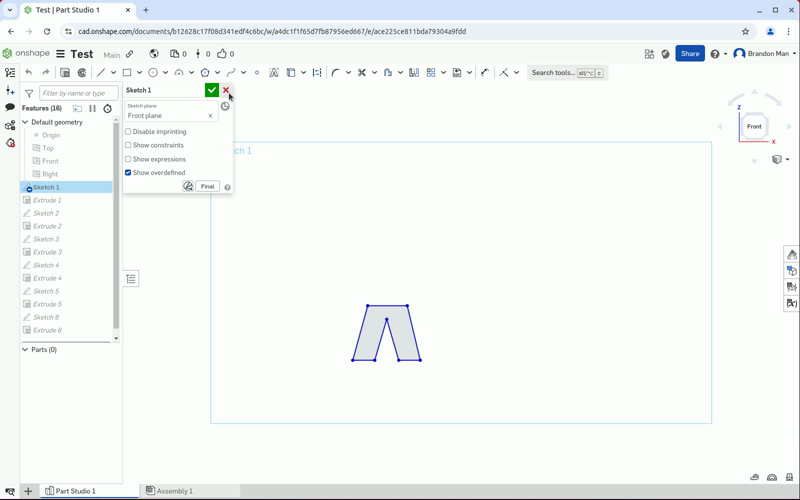
click(229, 92)
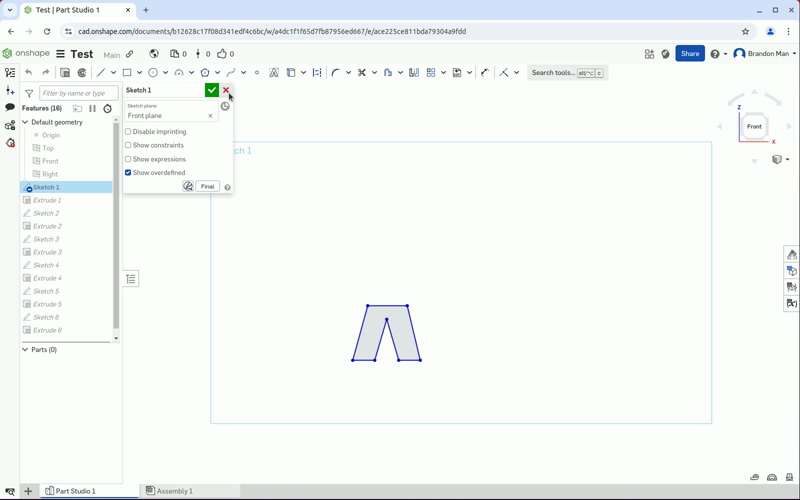
key(shift+s)
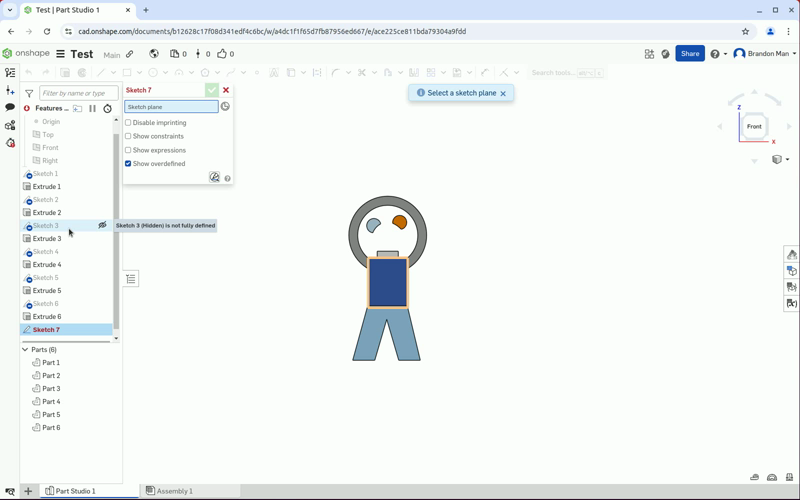
scroll(3)
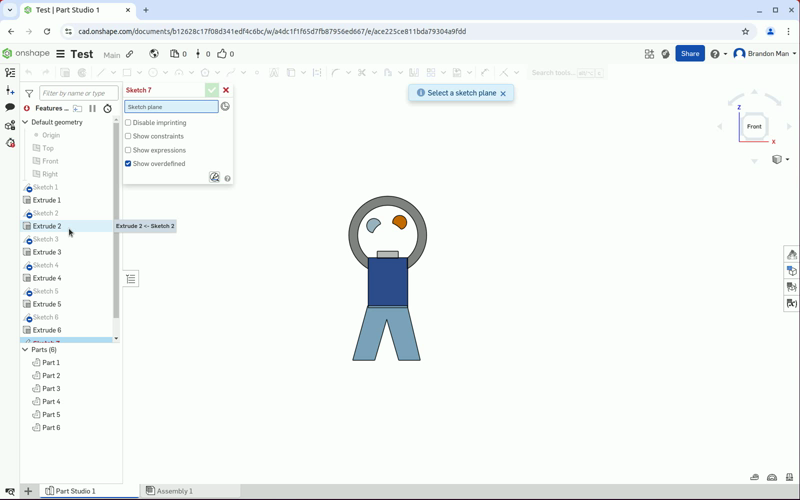
mouse_move(69, 163)
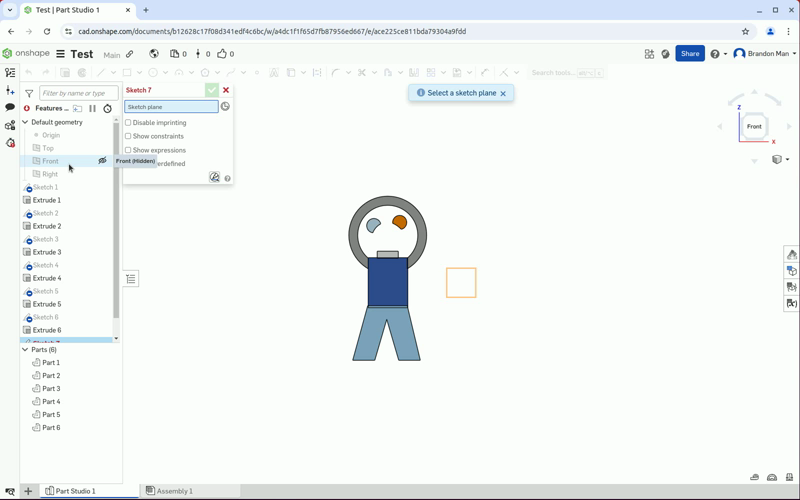
click(69, 163)
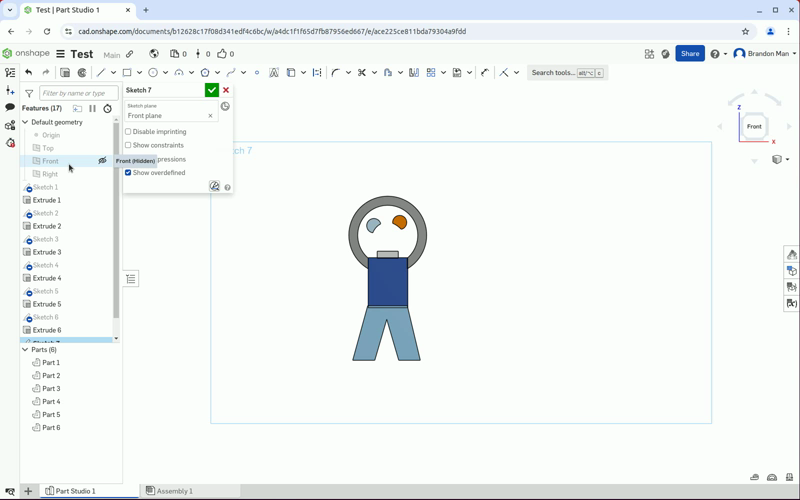
mouse_move(73, 352)
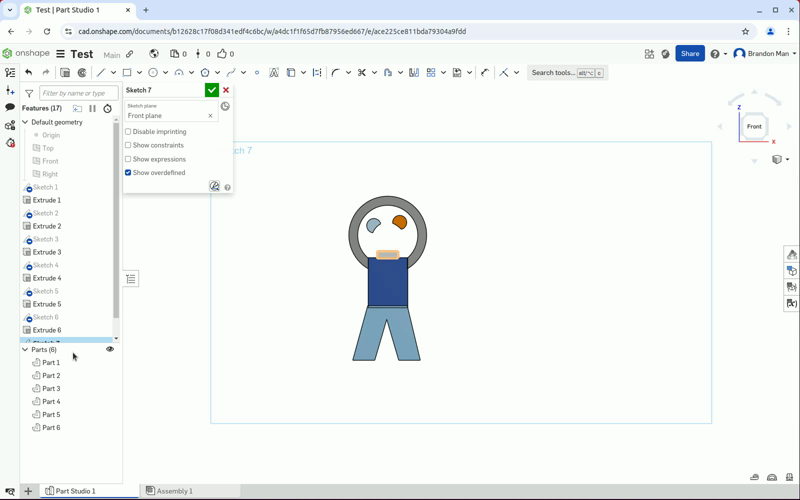
key(y)
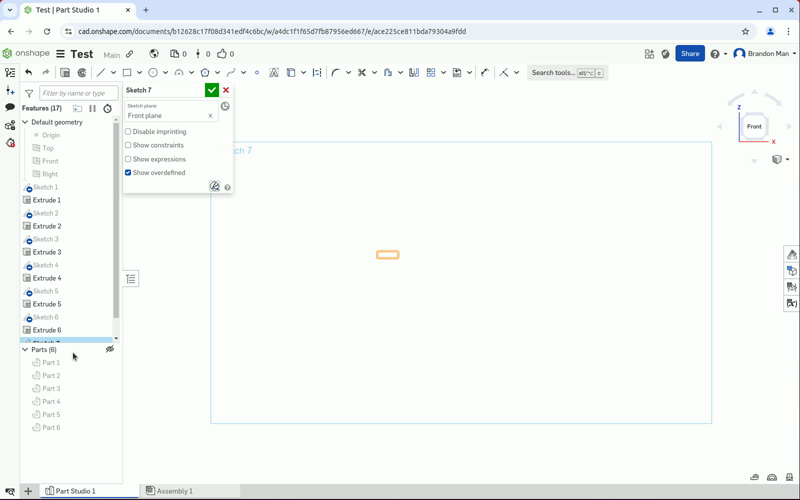
key(l)
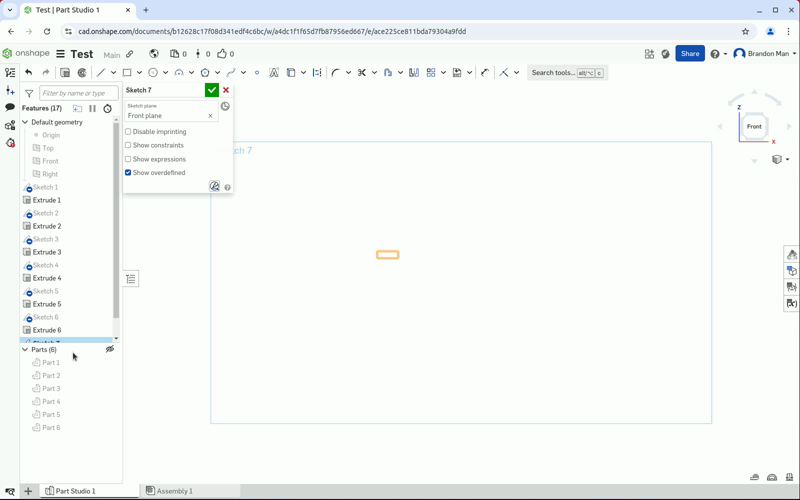
key_down(shift)
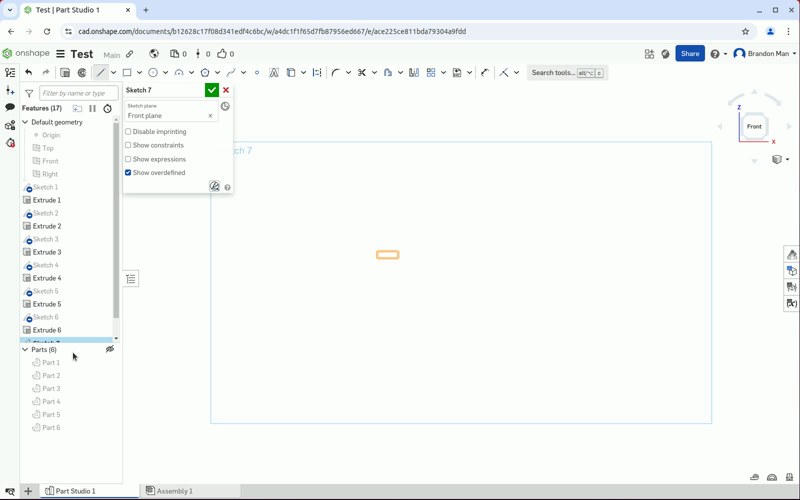
mouse_move(377, 251)
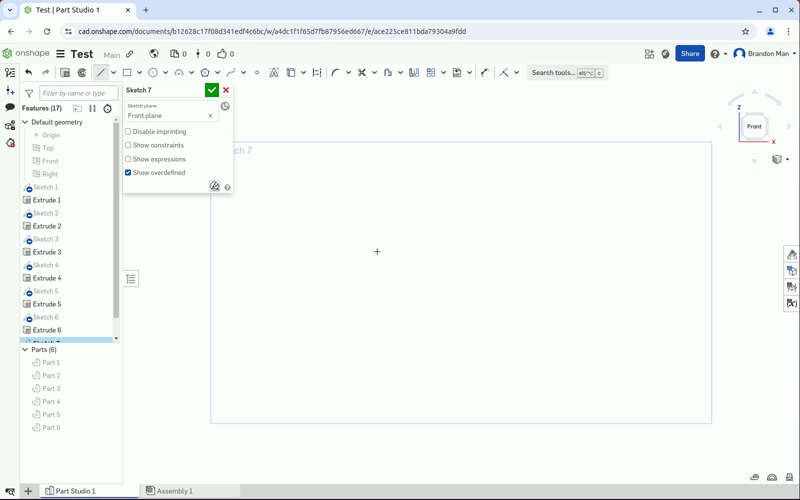
click(377, 251)
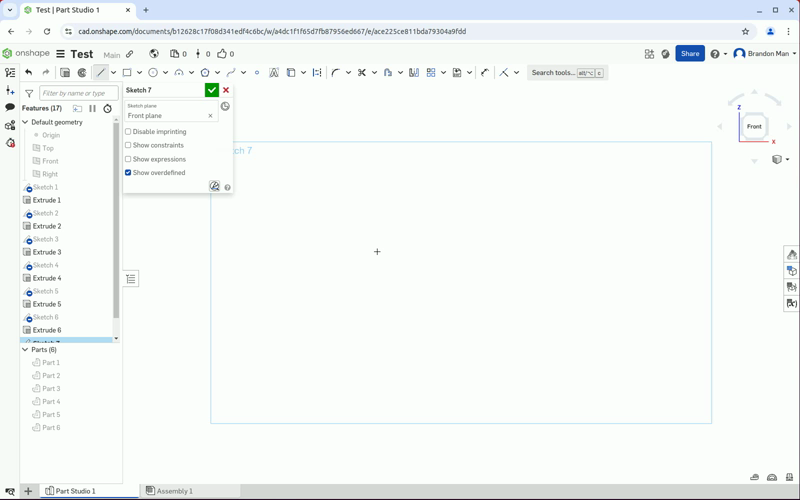
key_up(shift)
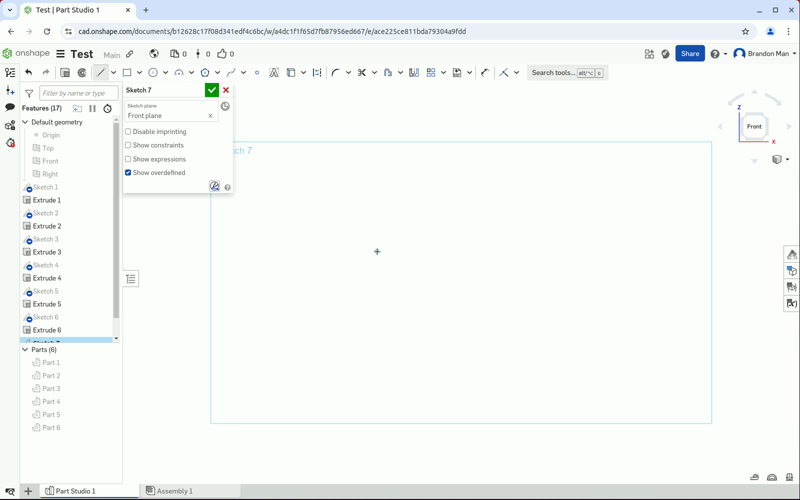
key_down(shift)
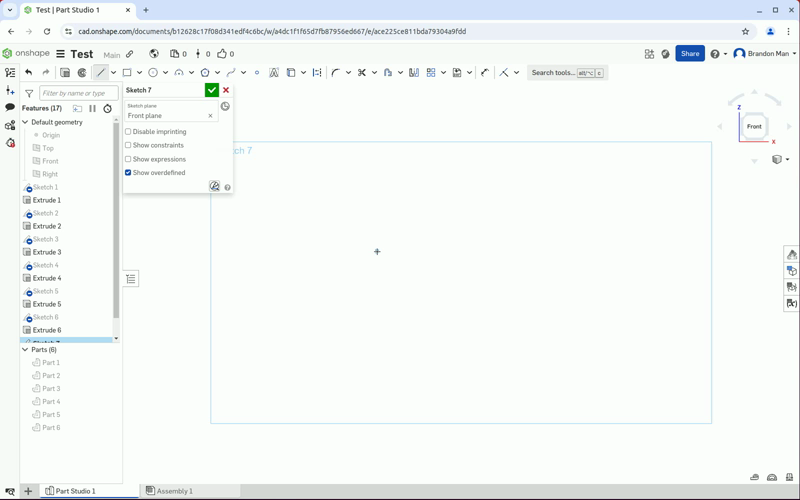
mouse_move(407, 251)
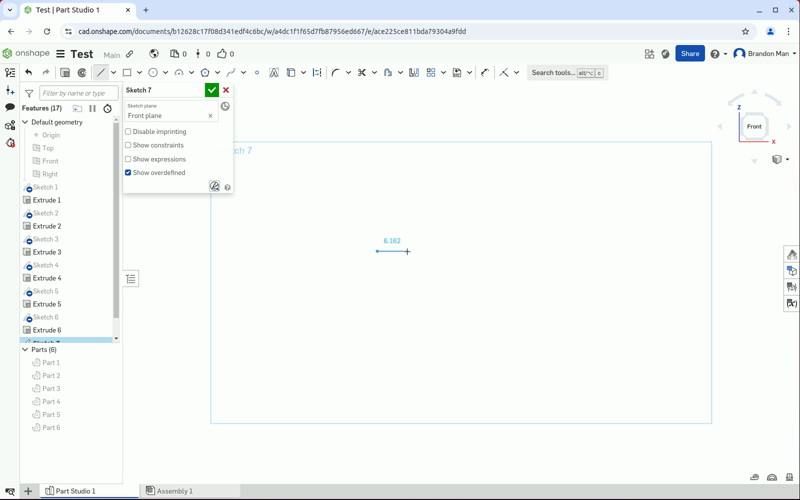
mouse_move(398, 251)
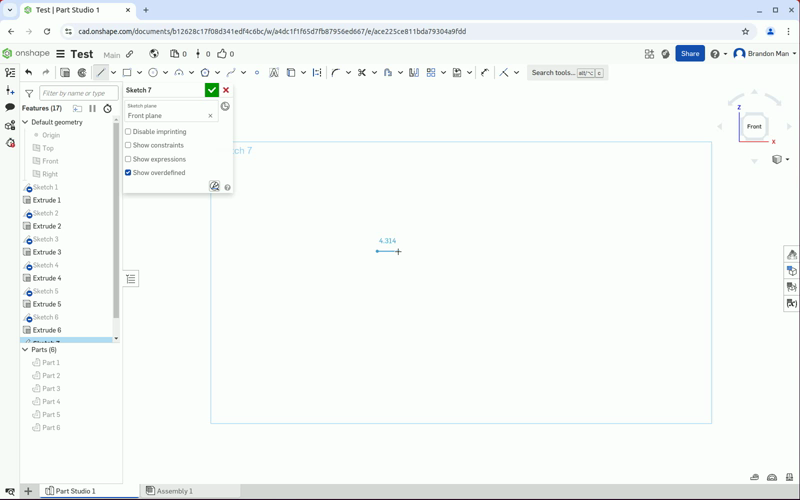
click(398, 251)
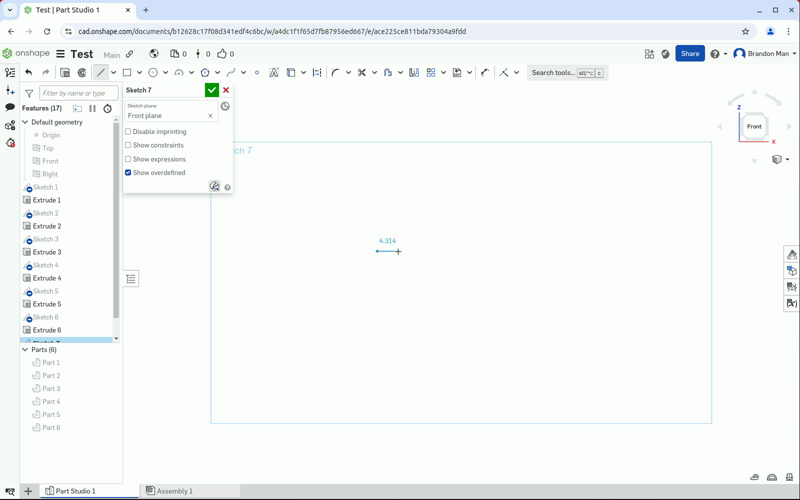
key_up(shift)
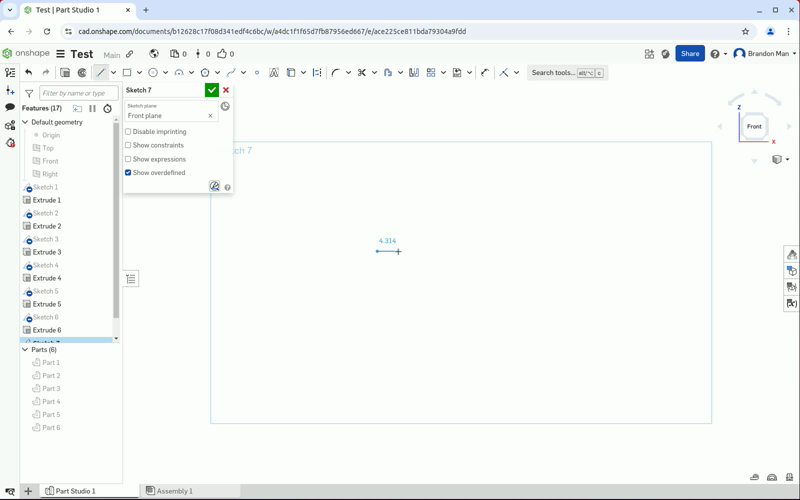
key(esc)
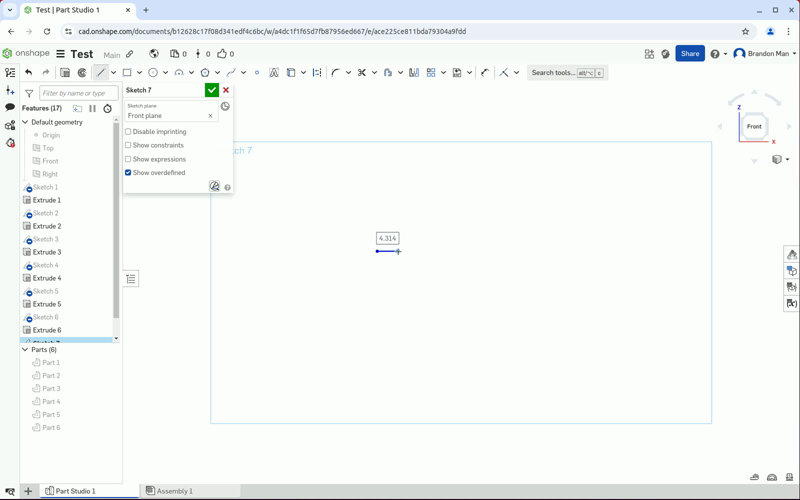
key(a)
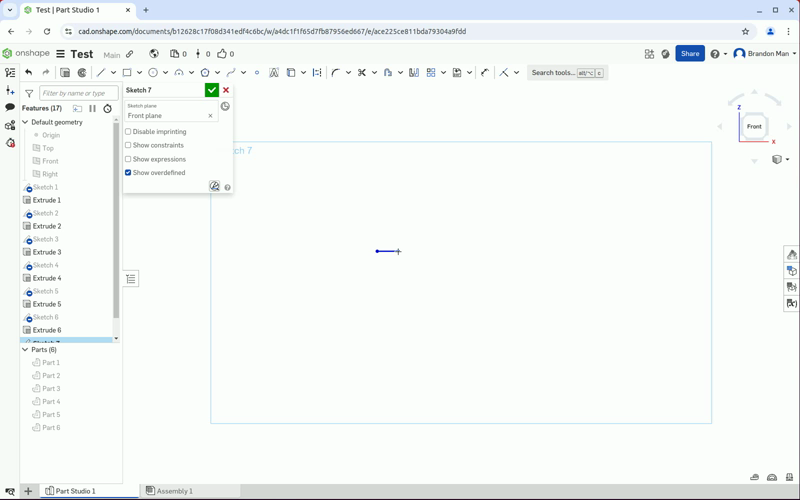
mouse_move(398, 251)
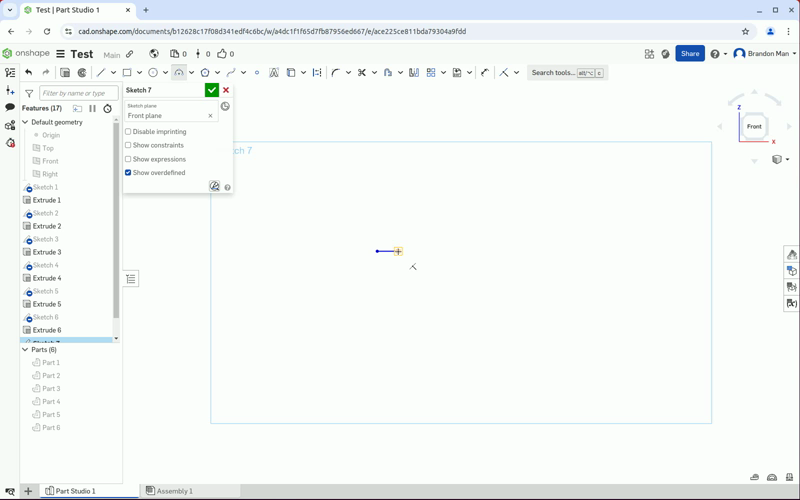
click(398, 251)
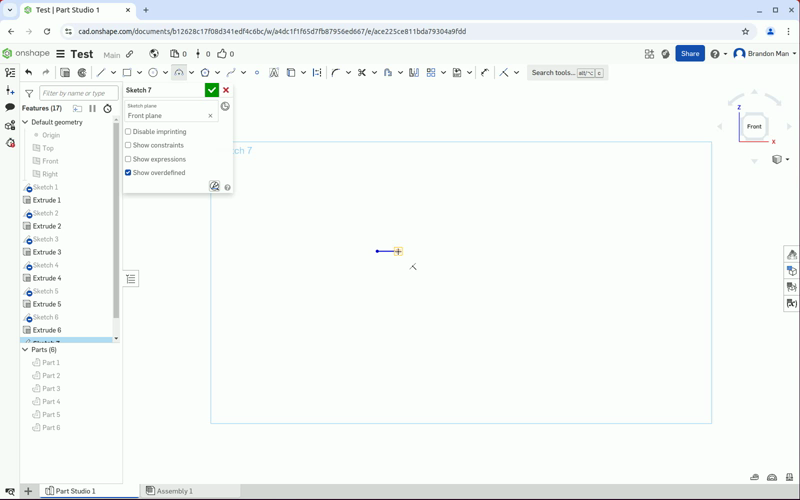
mouse_move(377, 251)
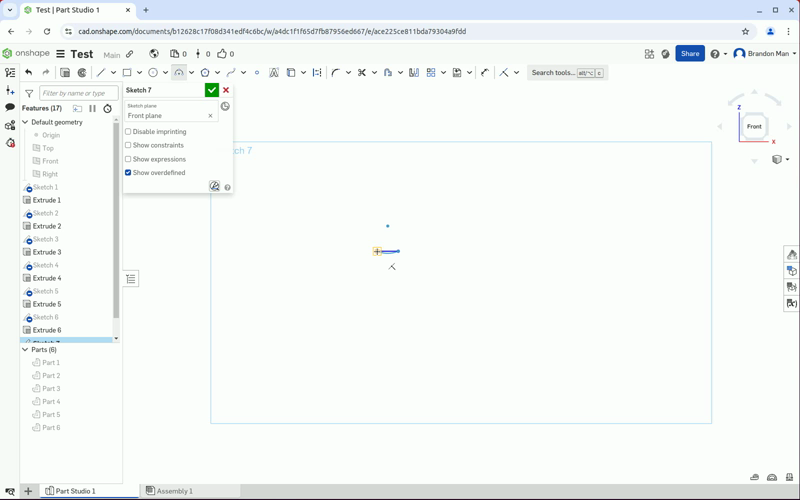
click(377, 251)
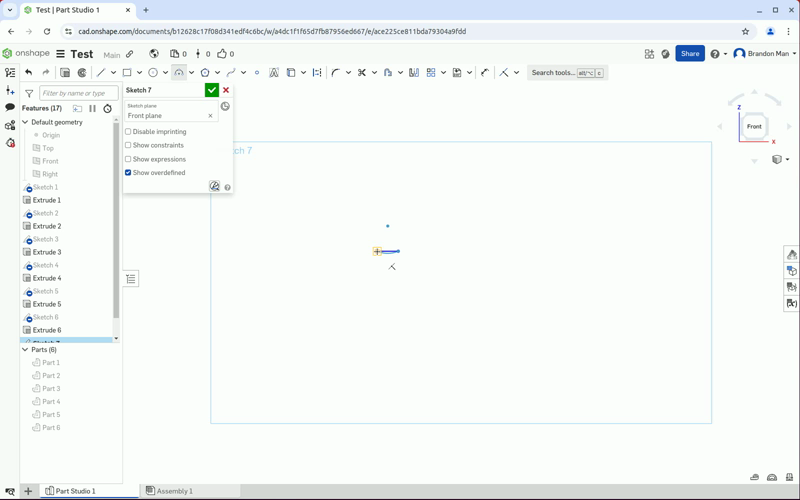
key_down(shift)
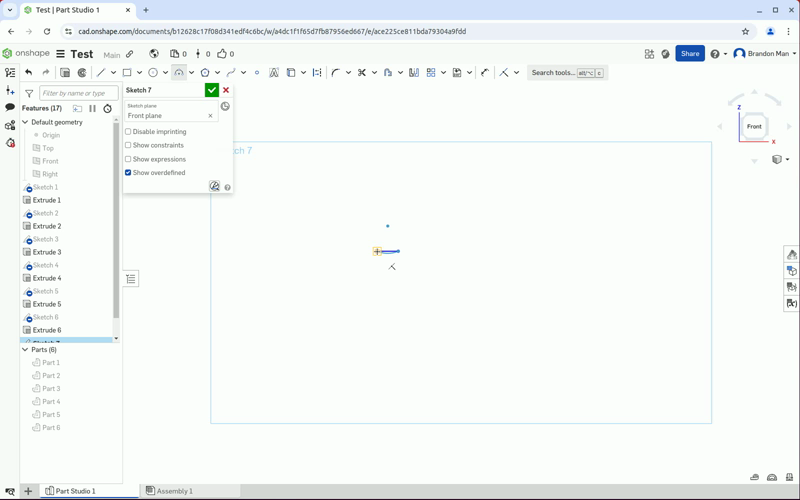
mouse_move(387, 220)
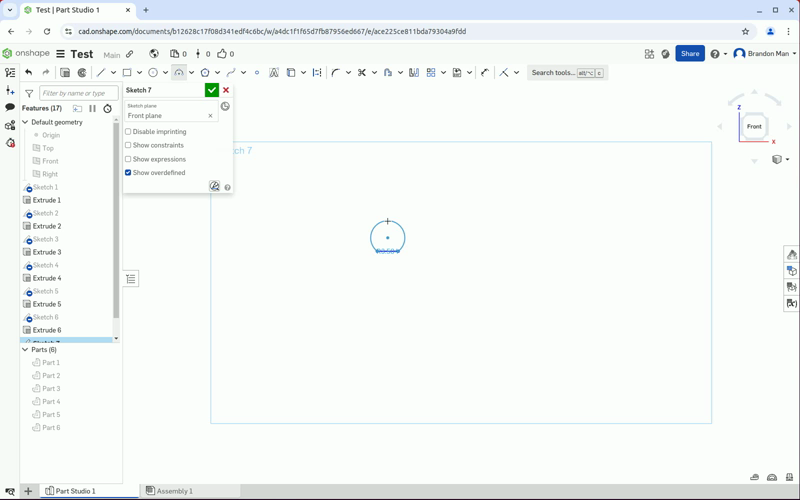
click(387, 220)
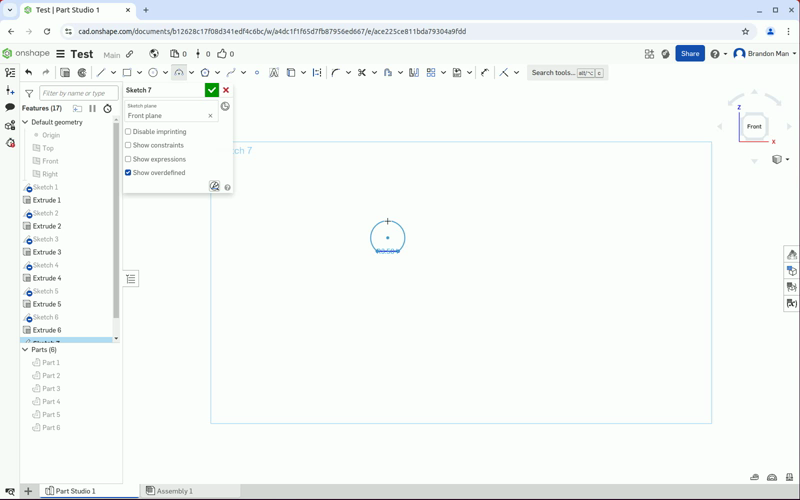
key_up(shift)
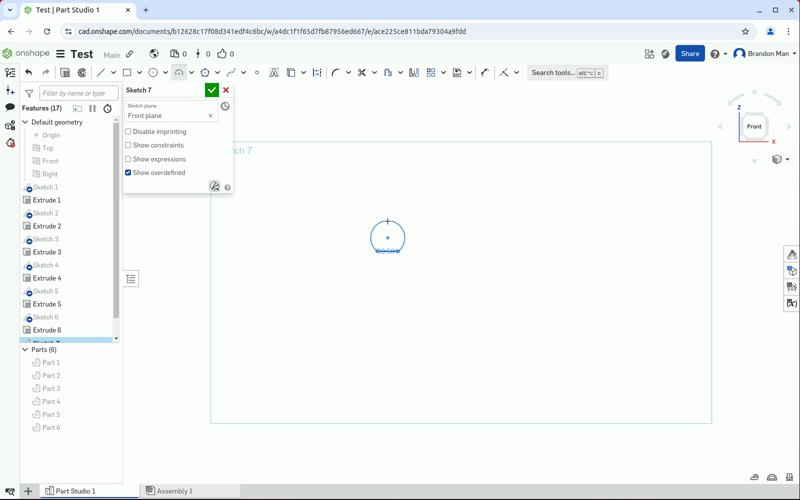
key(esc)
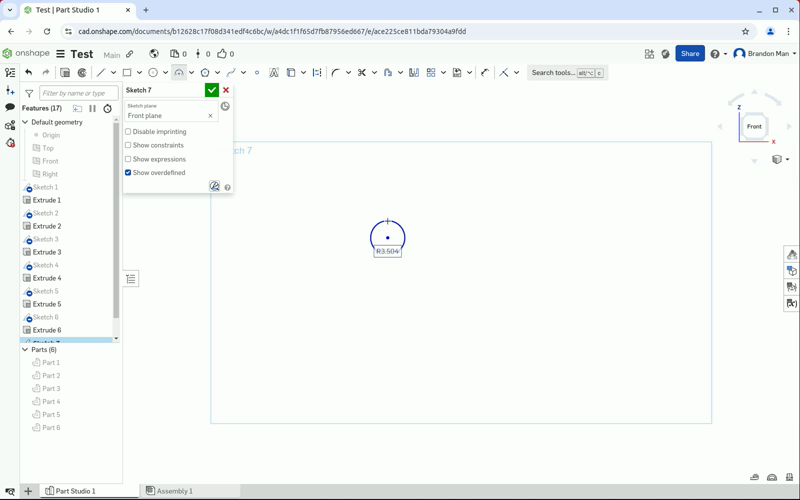
key(c)
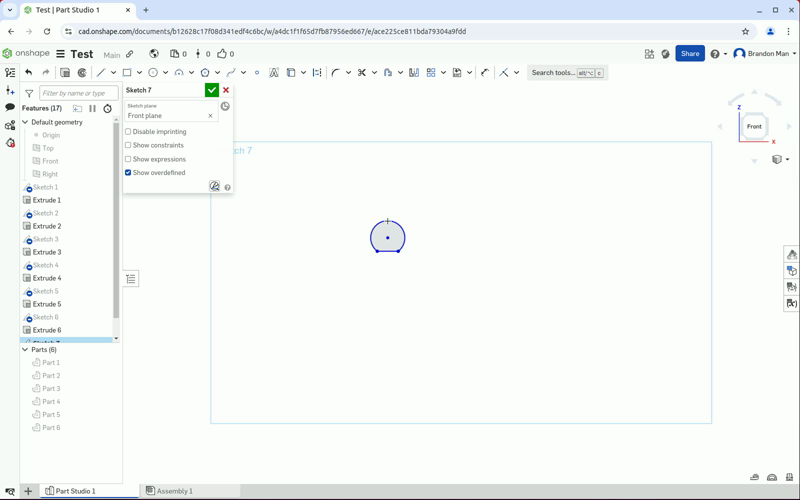
key_down(shift)
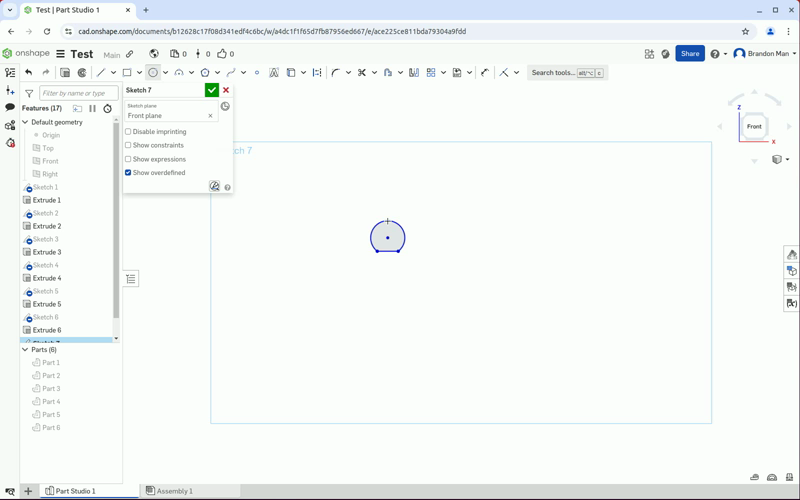
mouse_move(380, 233)
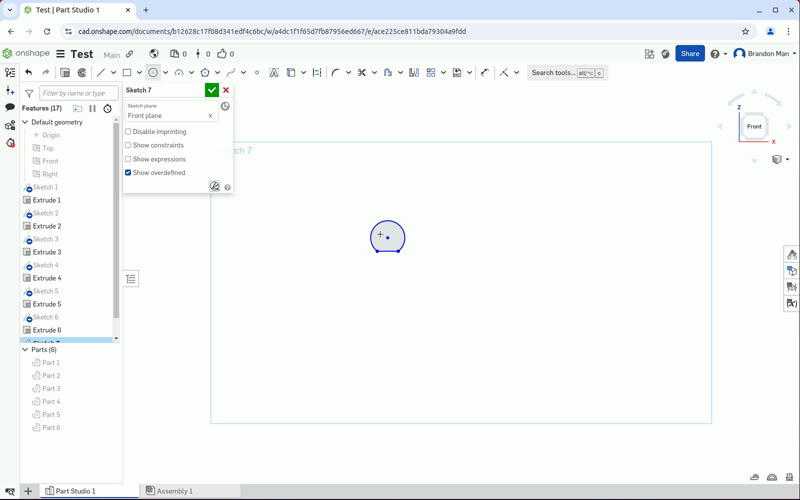
click(380, 233)
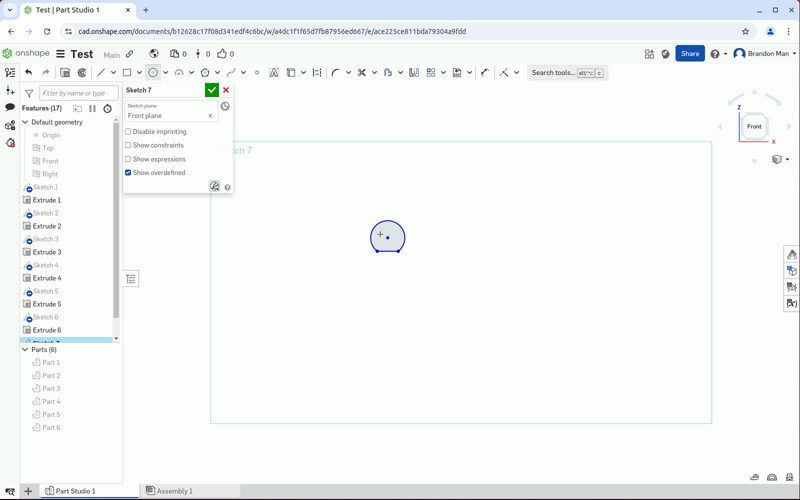
key_up(shift)
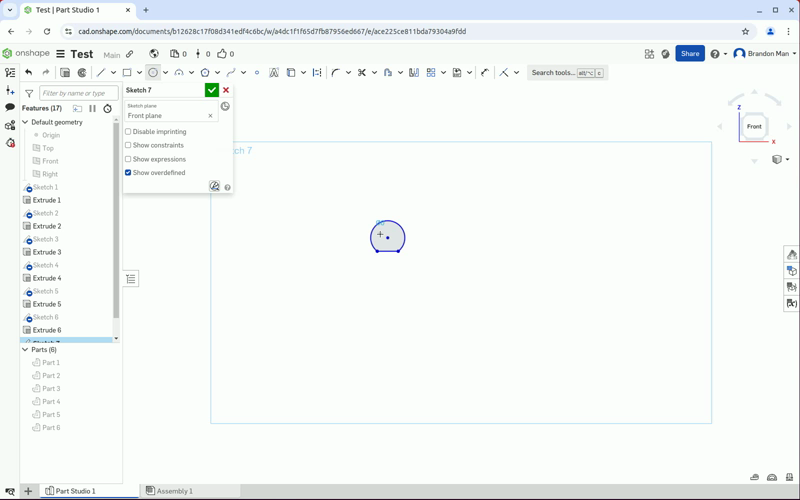
mouse_move(383, 233)
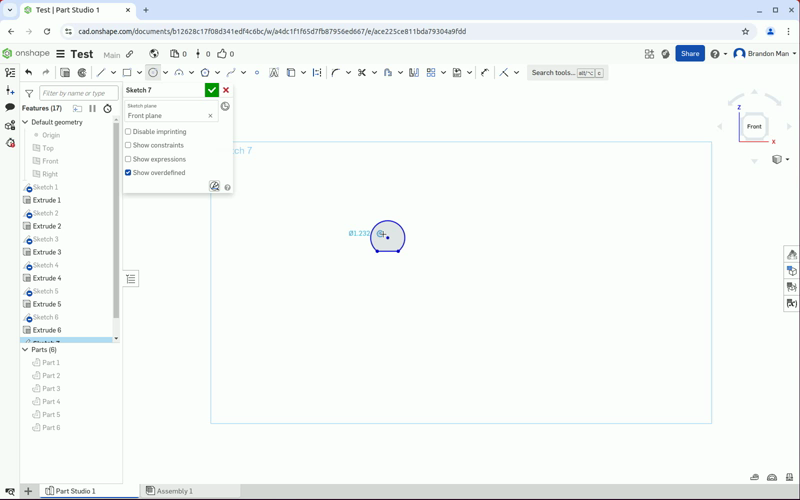
click(383, 233)
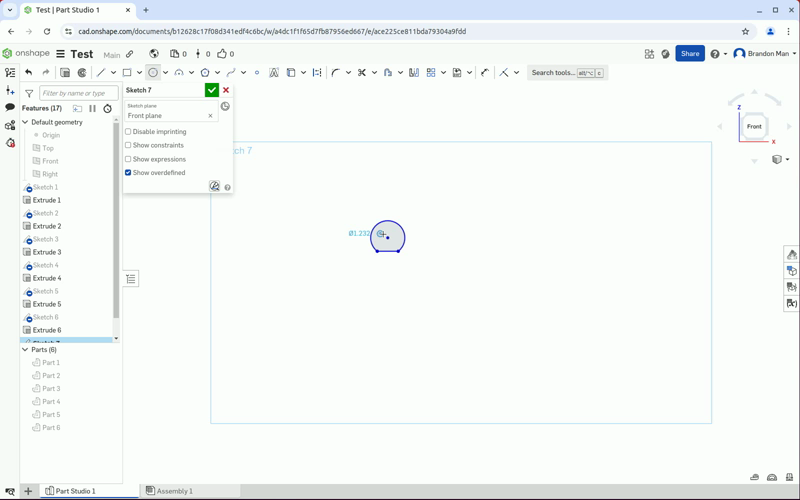
key(esc)
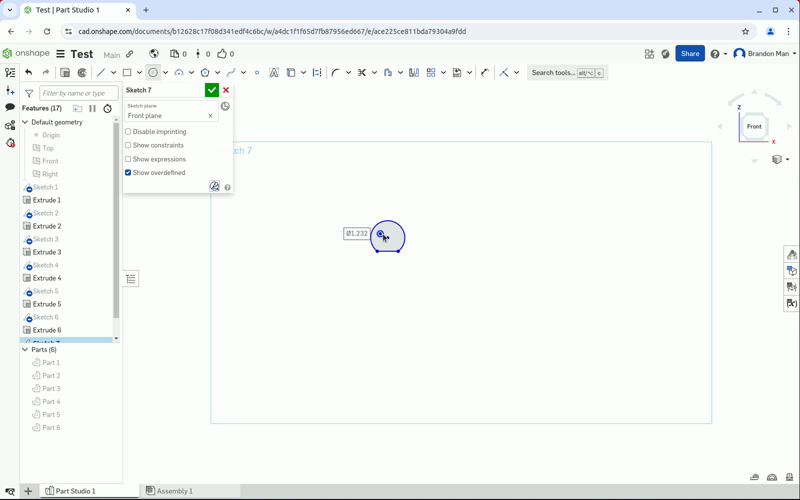
key(c)
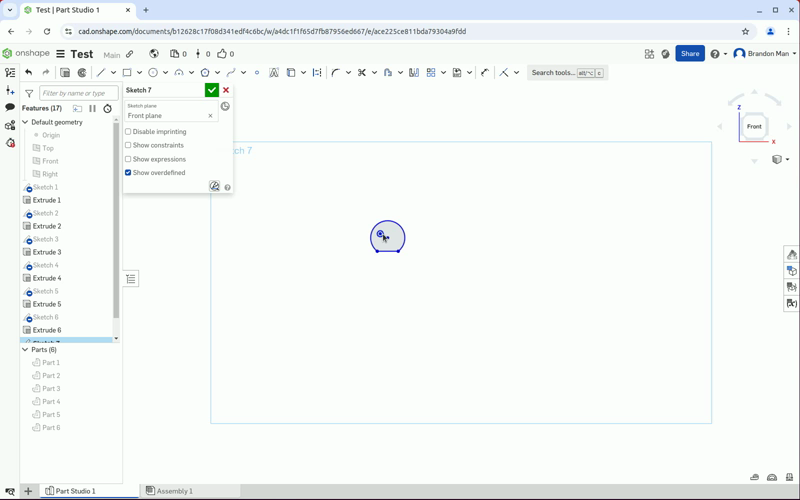
key_down(shift)
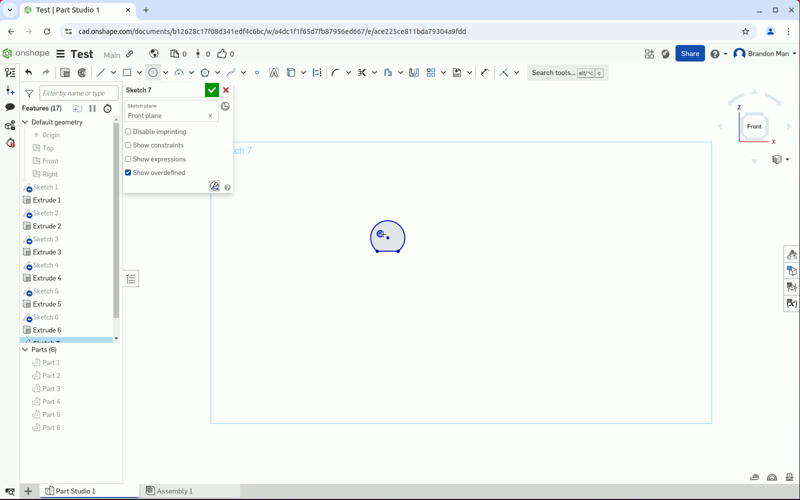
mouse_move(395, 234)
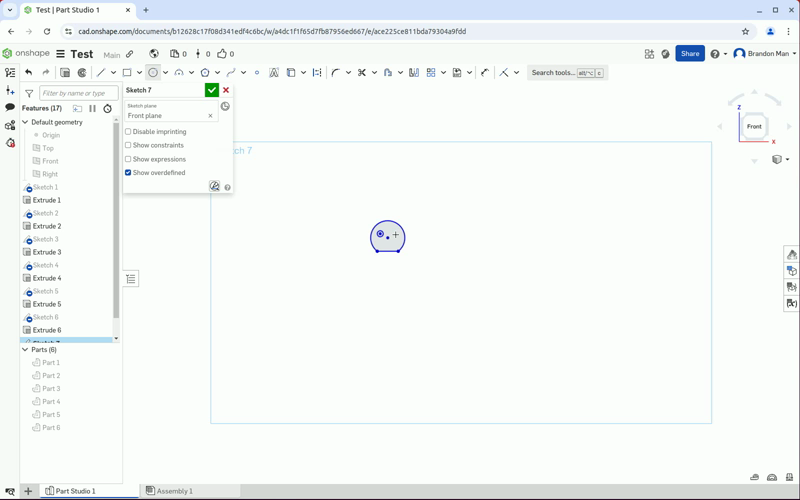
click(395, 234)
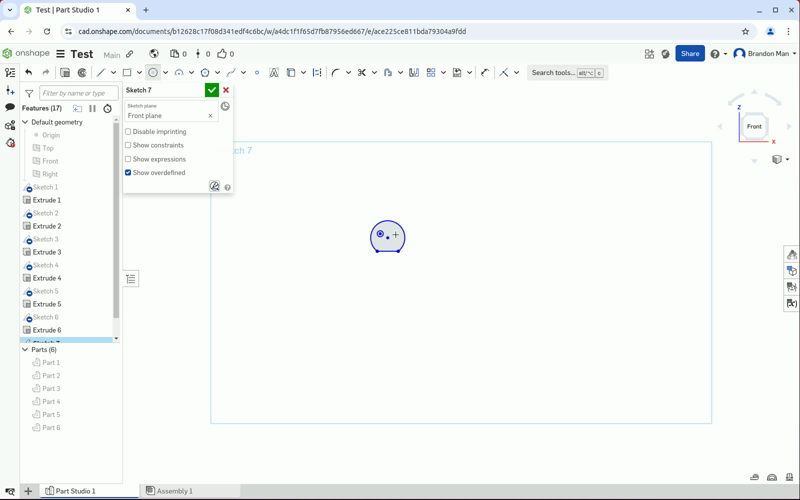
key_up(shift)
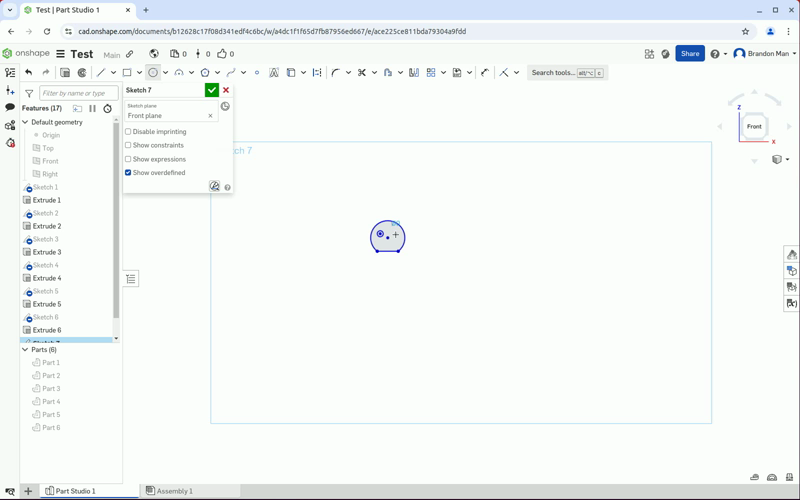
mouse_move(400, 234)
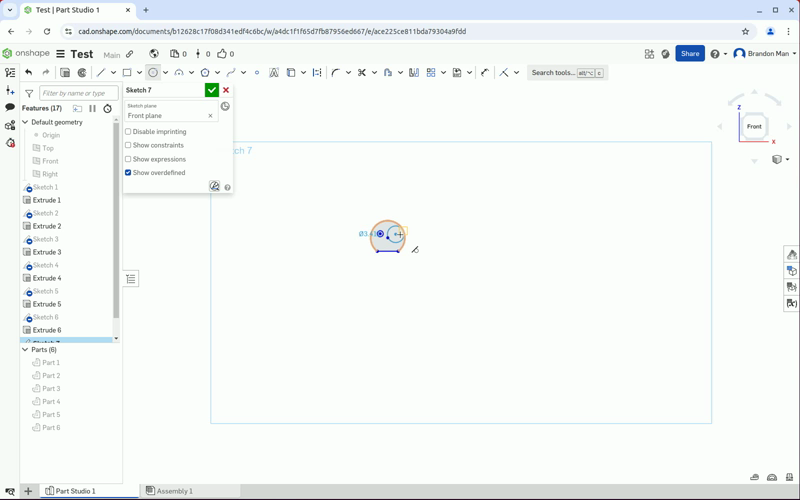
click(400, 234)
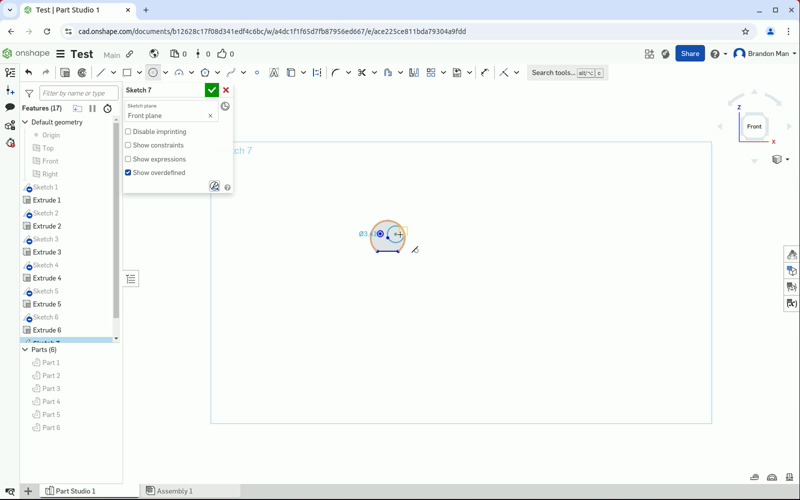
key(esc)
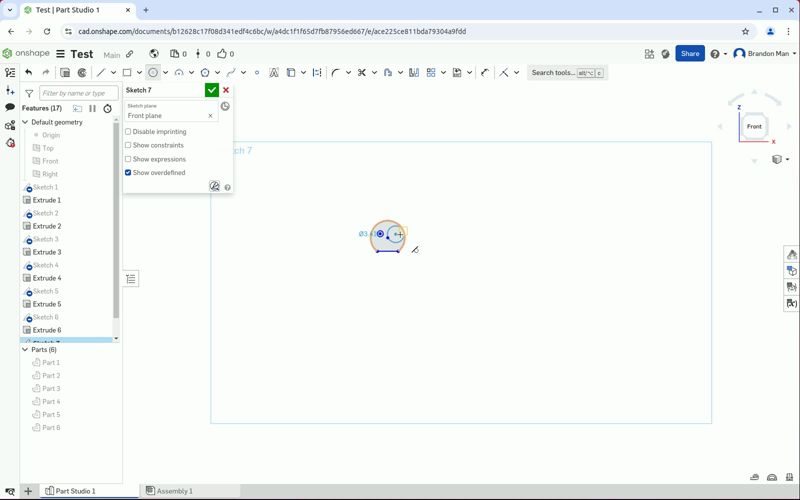
mouse_move(398, 240)
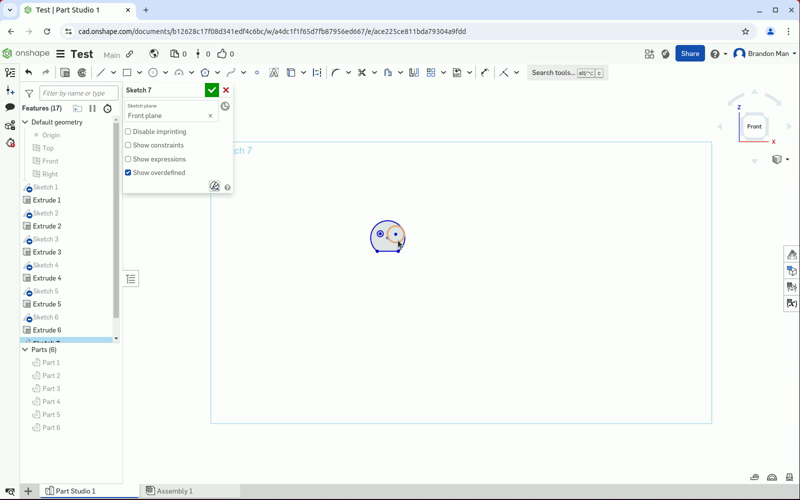
scroll(6)
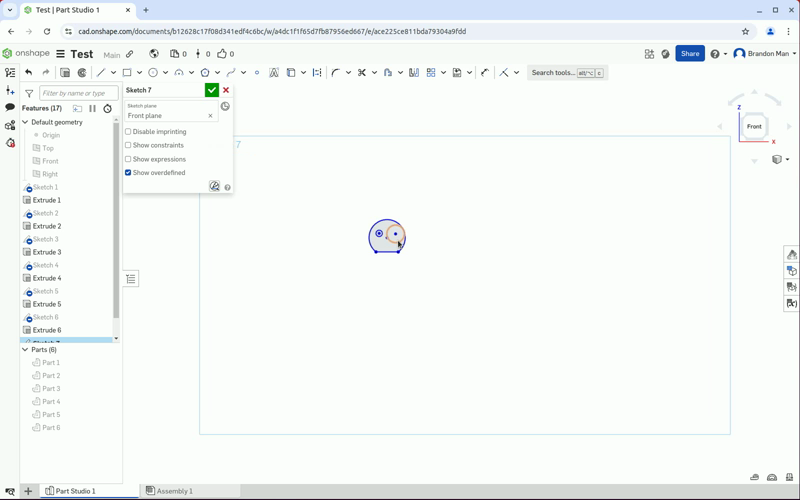
scroll(6)
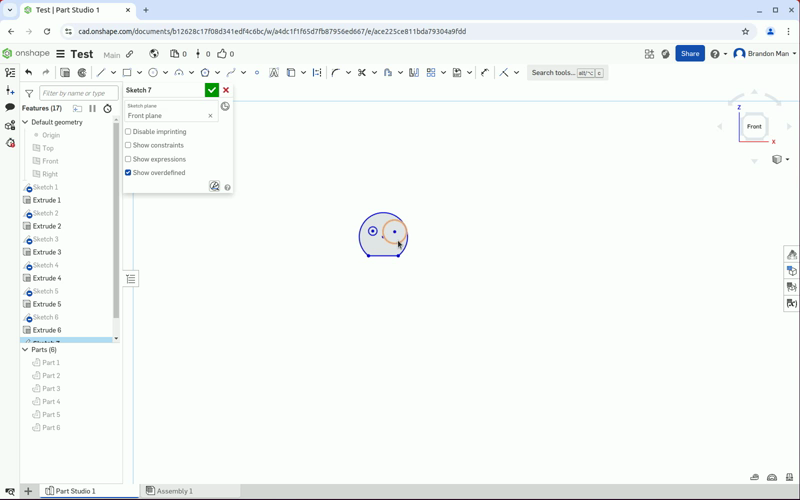
scroll(6)
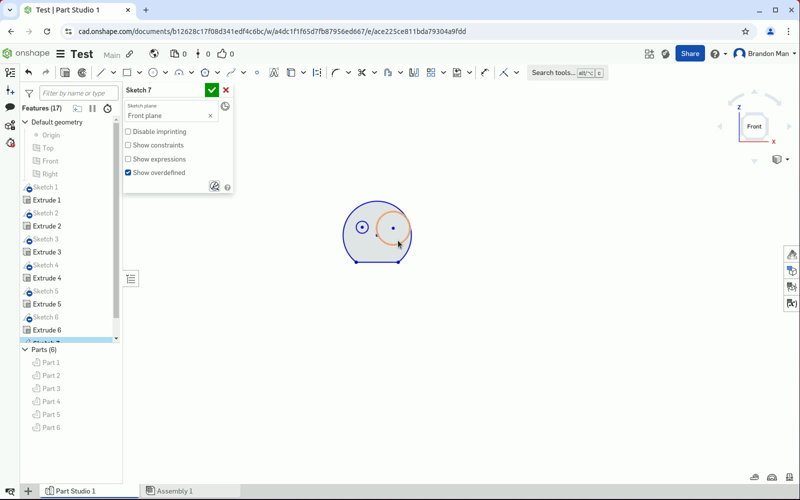
scroll(6)
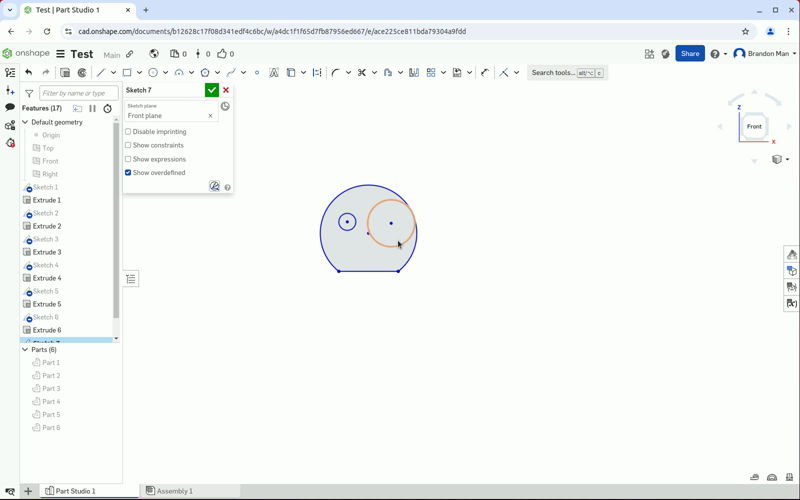
scroll(6)
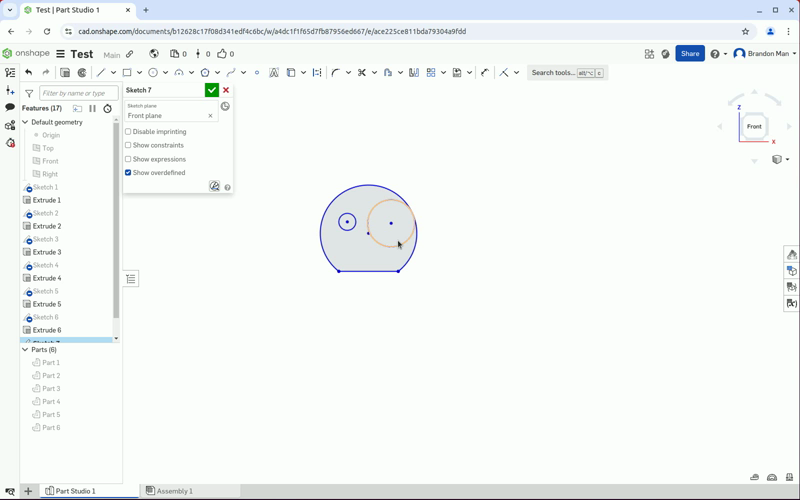
scroll(6)
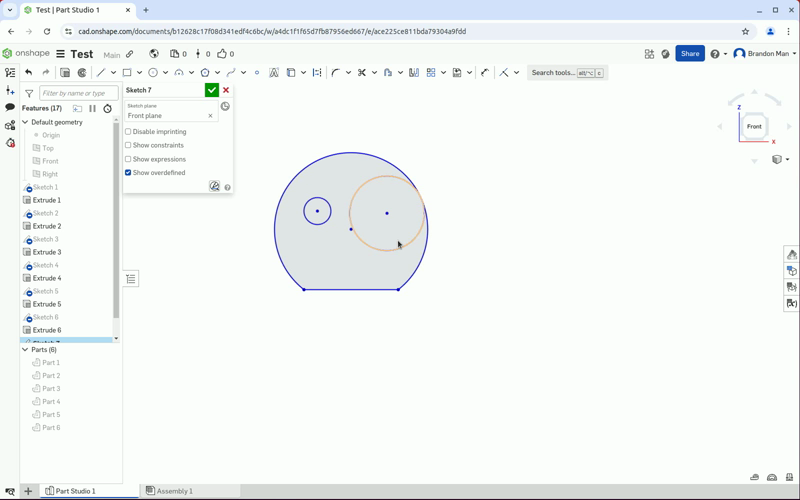
scroll(6)
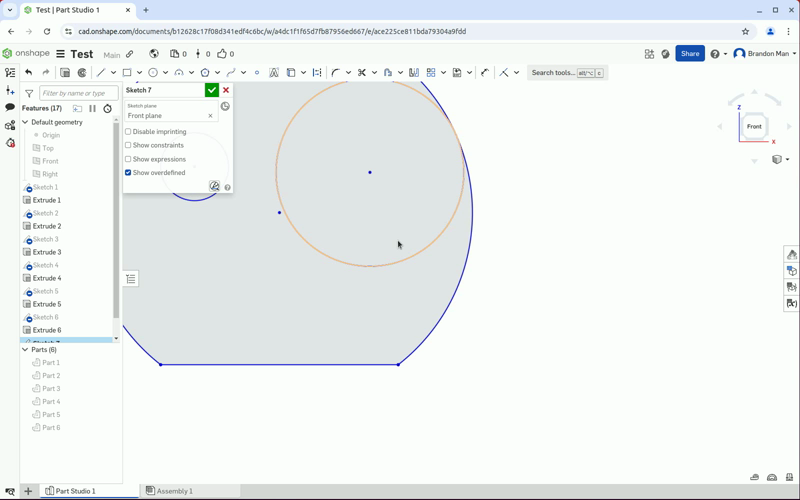
click(398, 240)
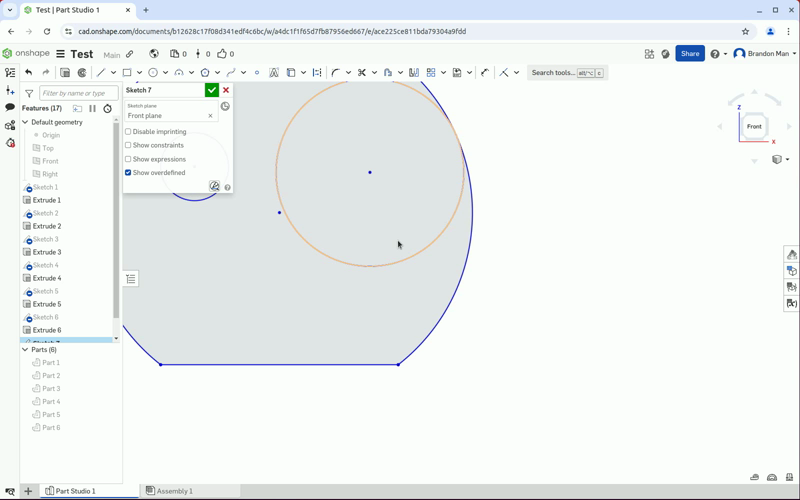
scroll(-6)
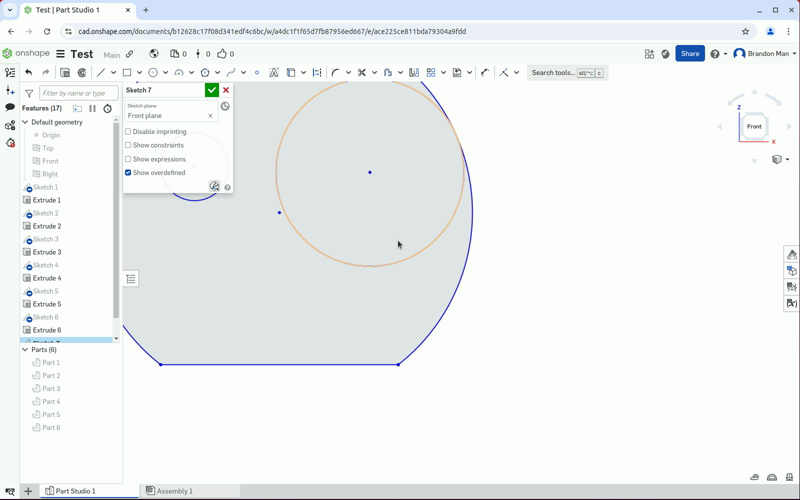
scroll(-6)
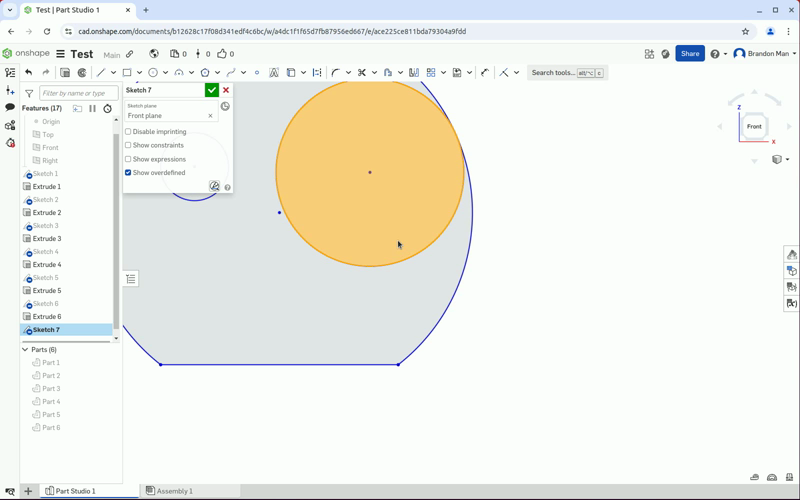
scroll(-6)
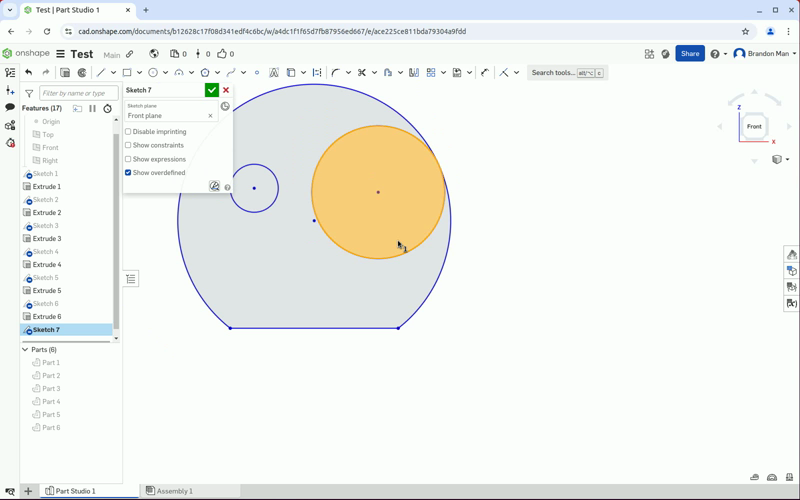
scroll(-6)
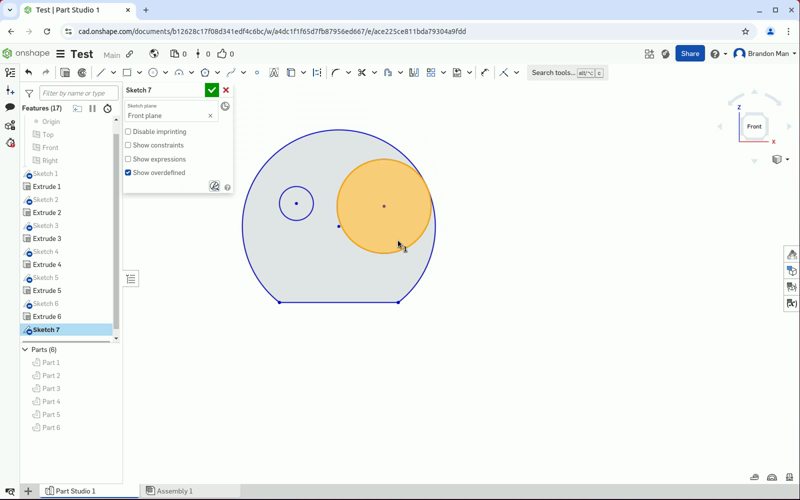
scroll(-6)
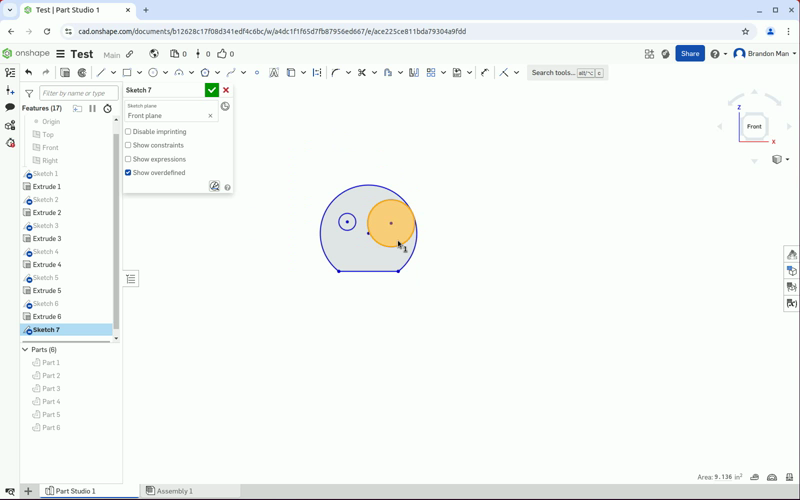
scroll(-6)
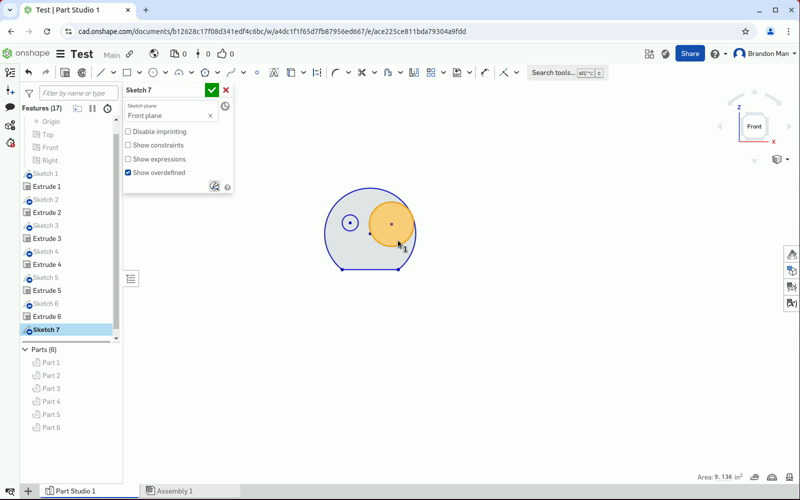
scroll(-6)
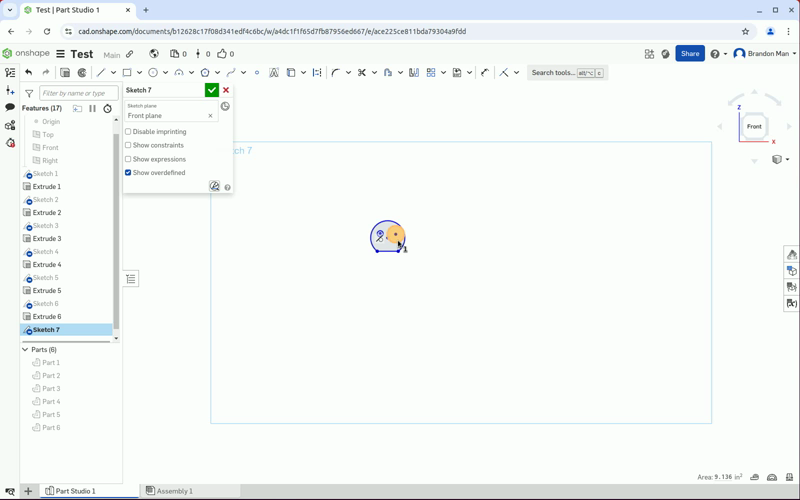
mouse_move(73, 352)
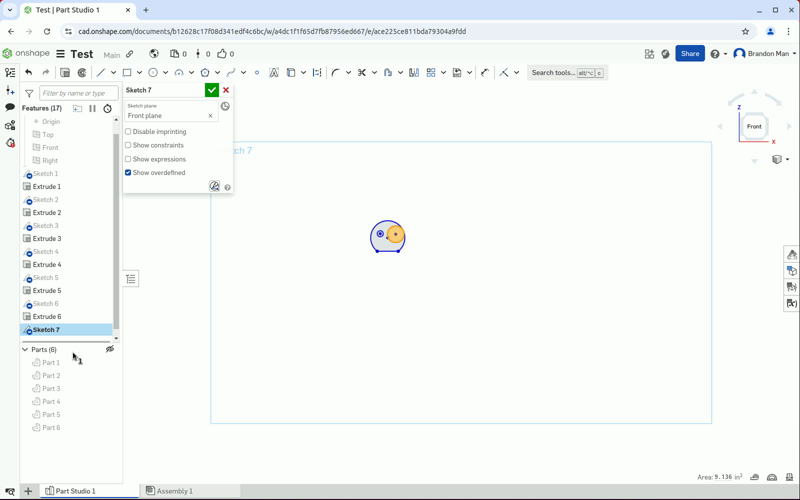
key(shift+y)
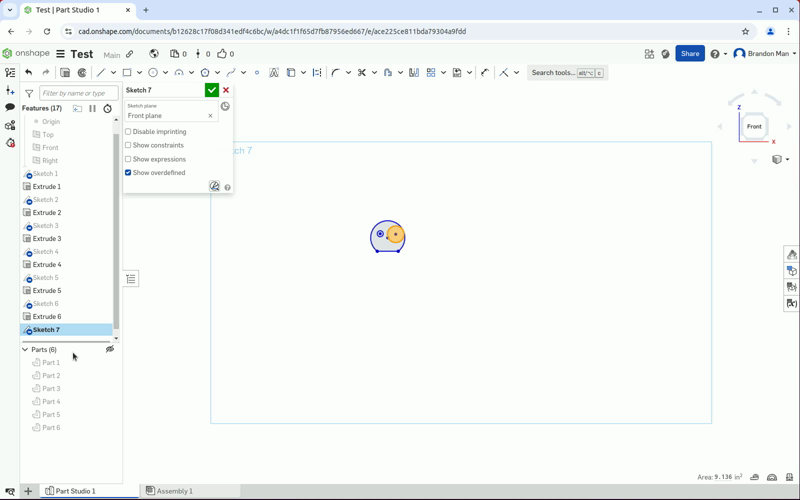
key(shift+e)
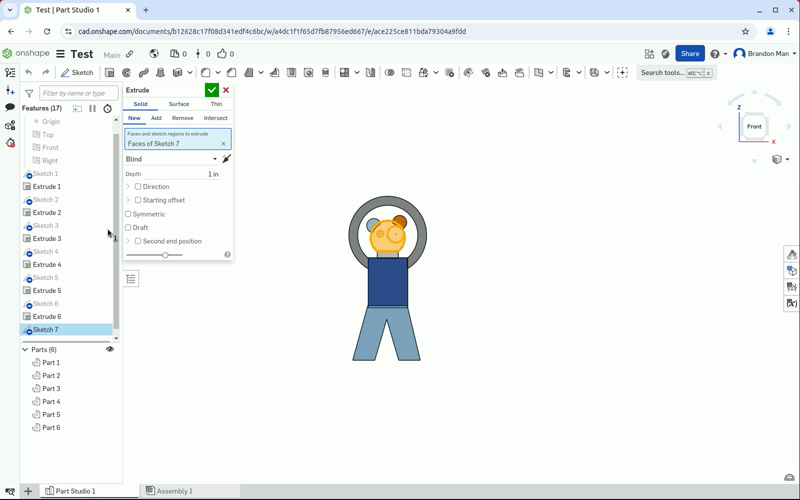
mouse_move(143, 106)
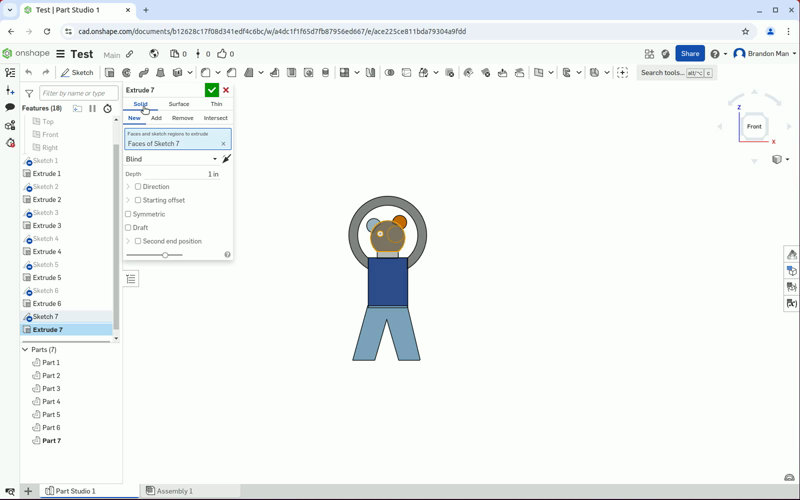
click(143, 106)
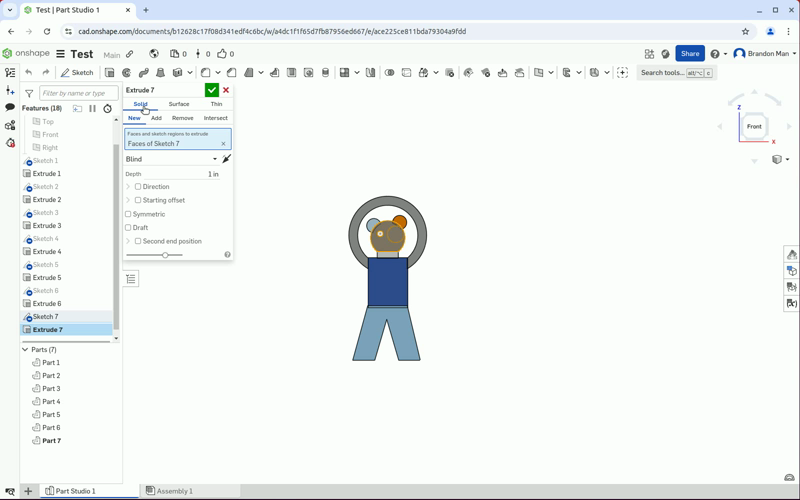
mouse_move(137, 120)
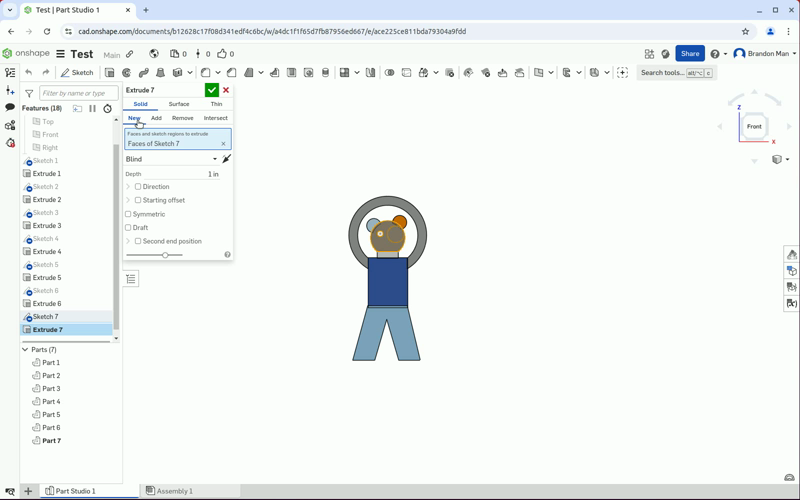
click(137, 120)
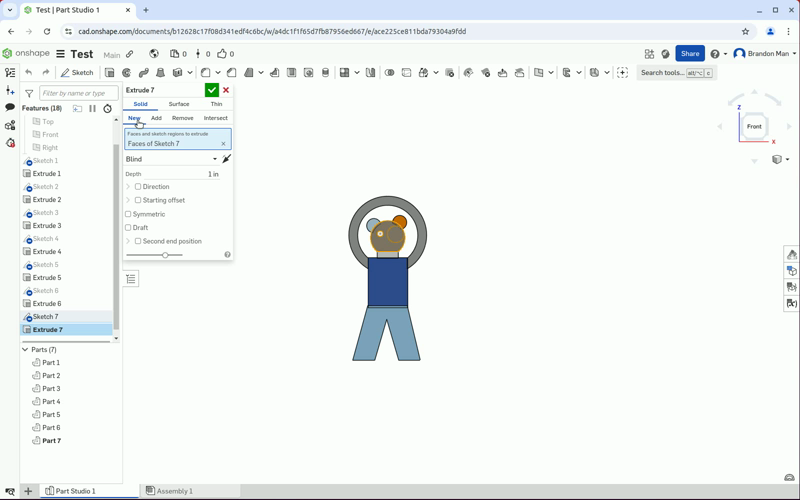
key(tab, 4)
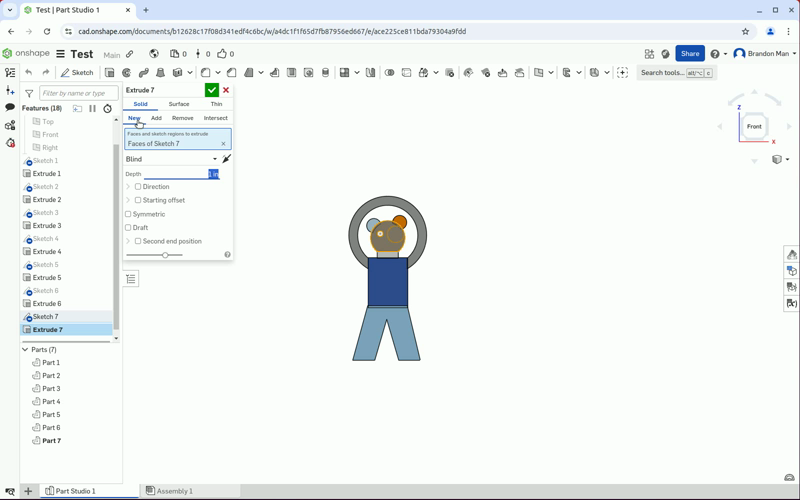
text(1.685)
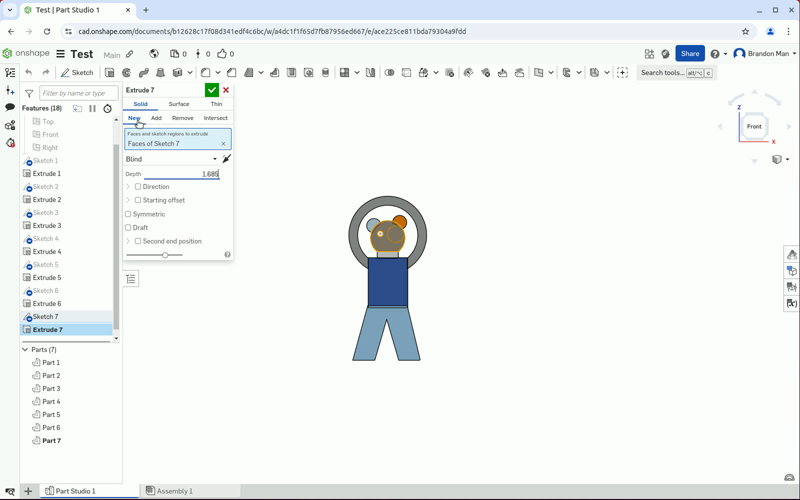
key(enter)
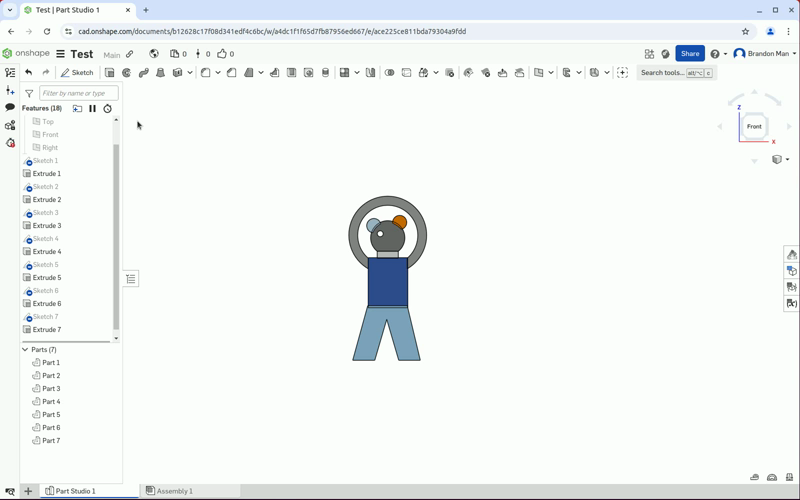
key(shift+h)
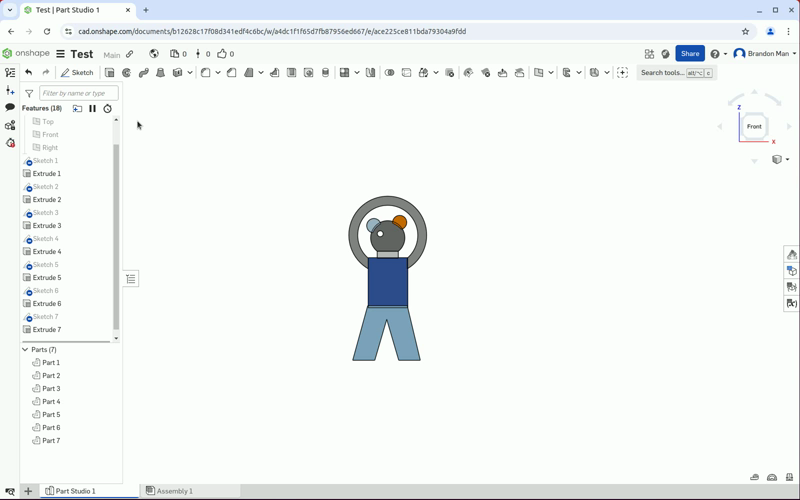
key(shift+h)
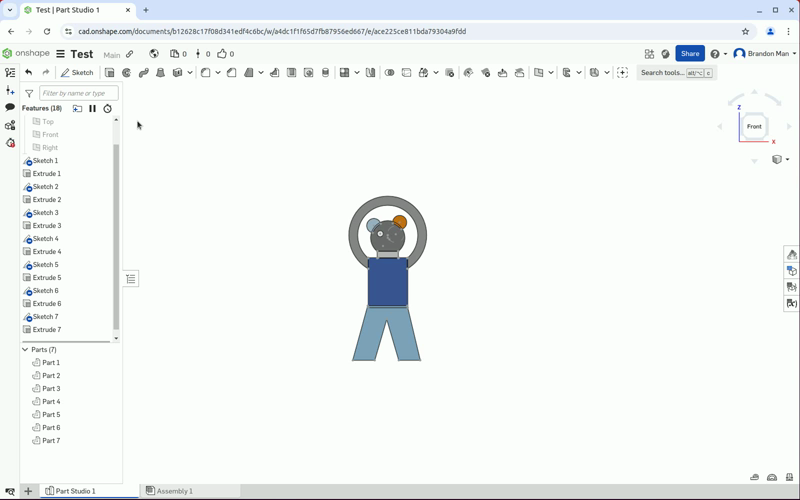
key(shift+7)
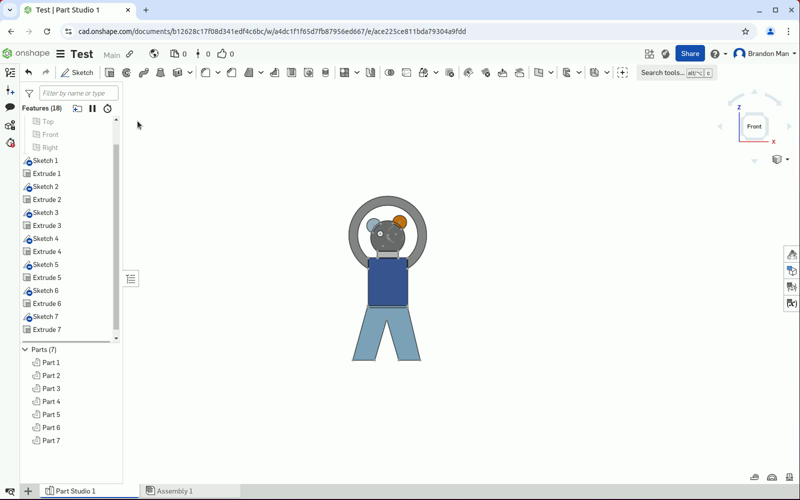
key(left, 2)
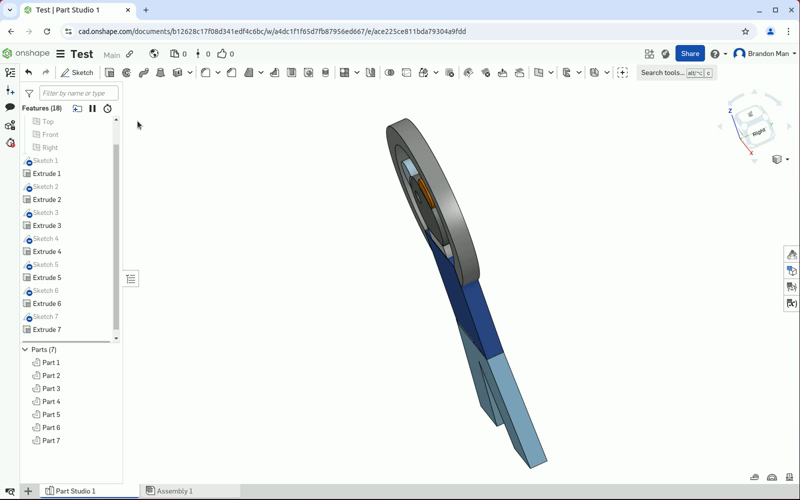
key(down, 2)
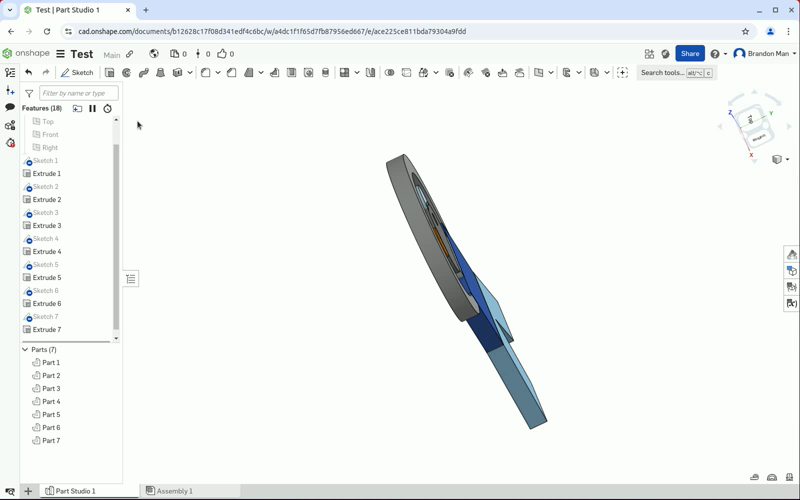
key(up, 2)
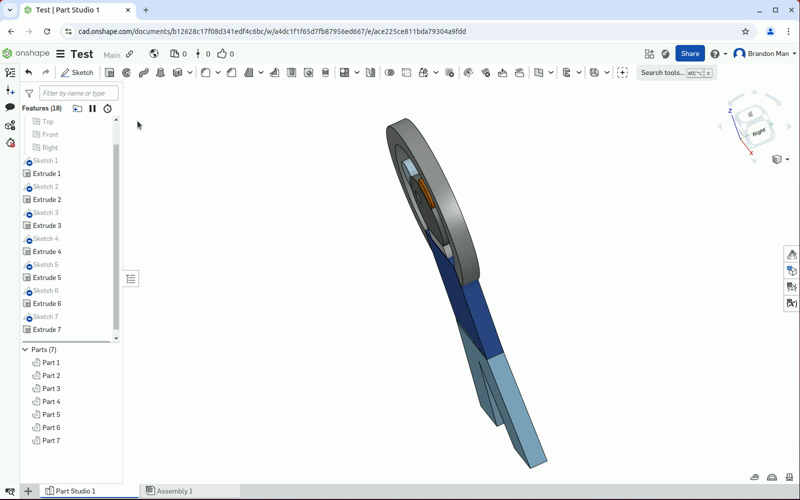
key(right, 2)
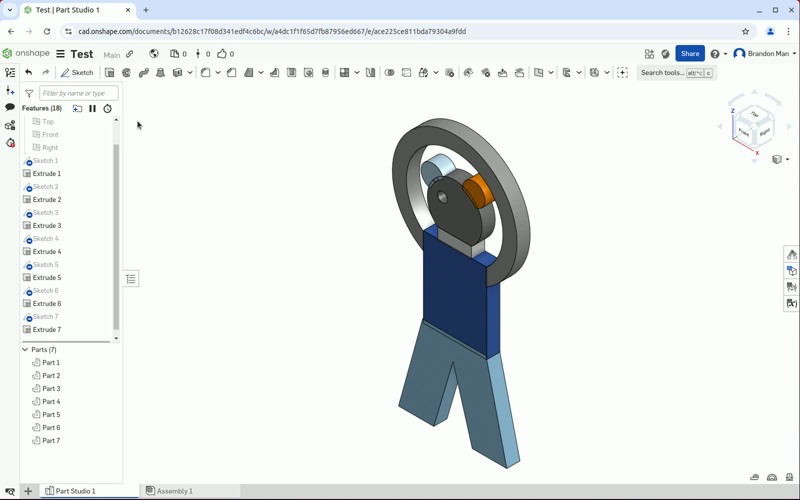
mouse_move(69, 163)
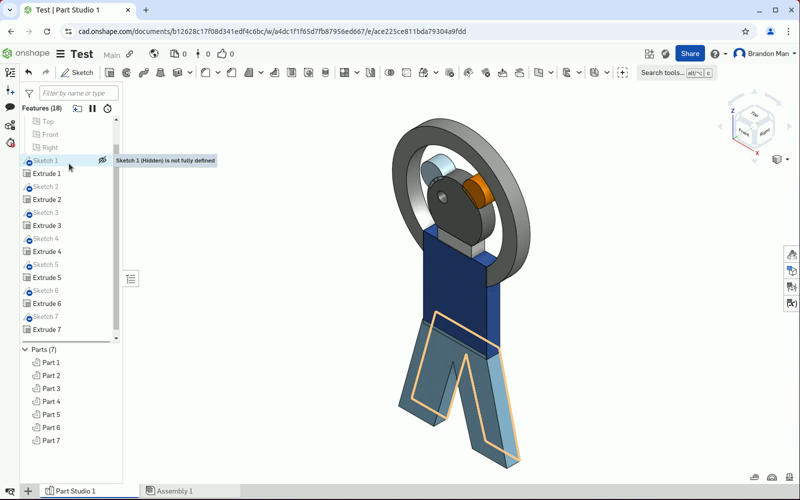
click(69, 163)